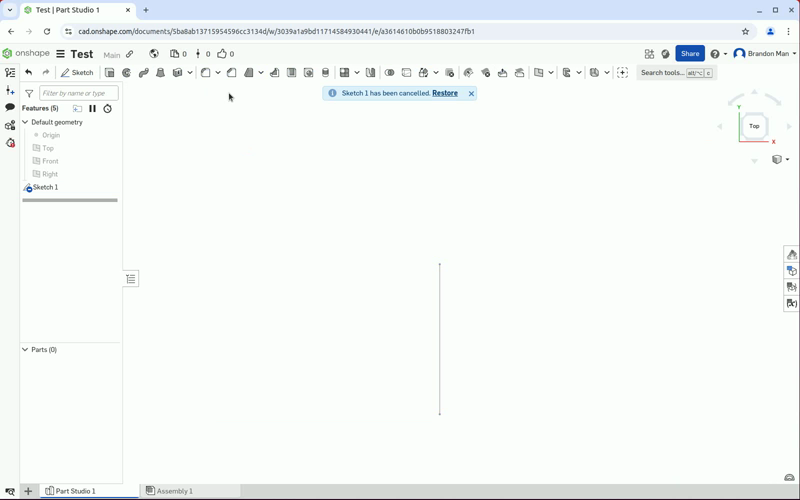
key(shift+h)
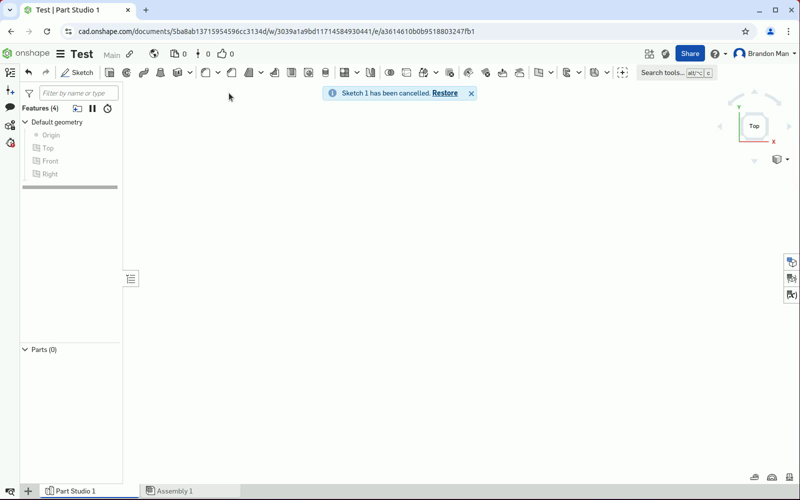
mouse_move(73, 352)
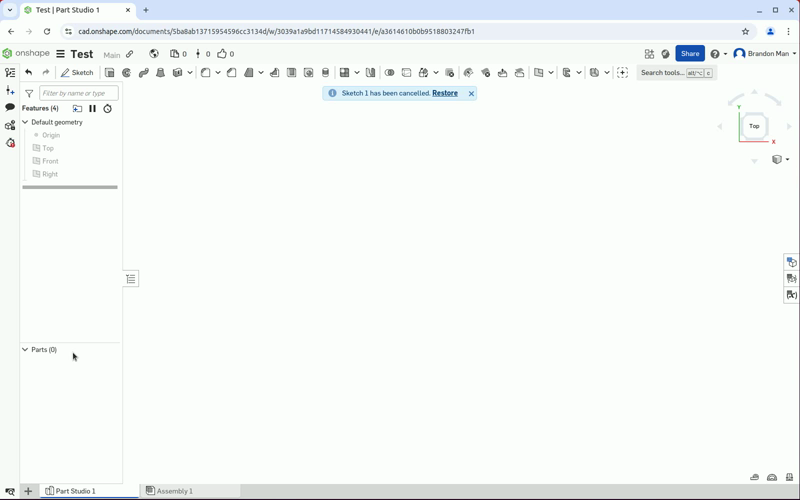
key(y)
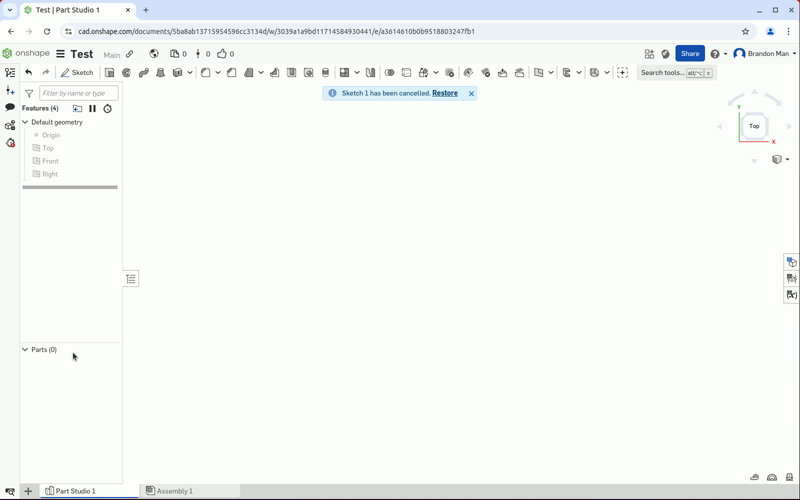
key(shift+p)
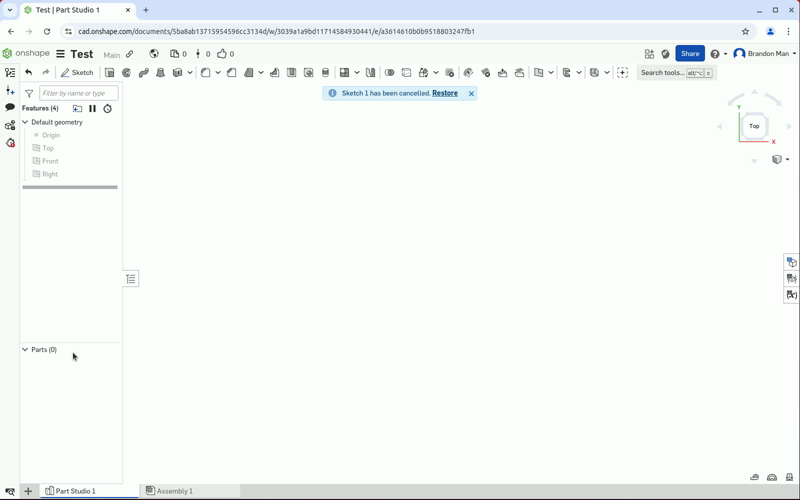
key(space)
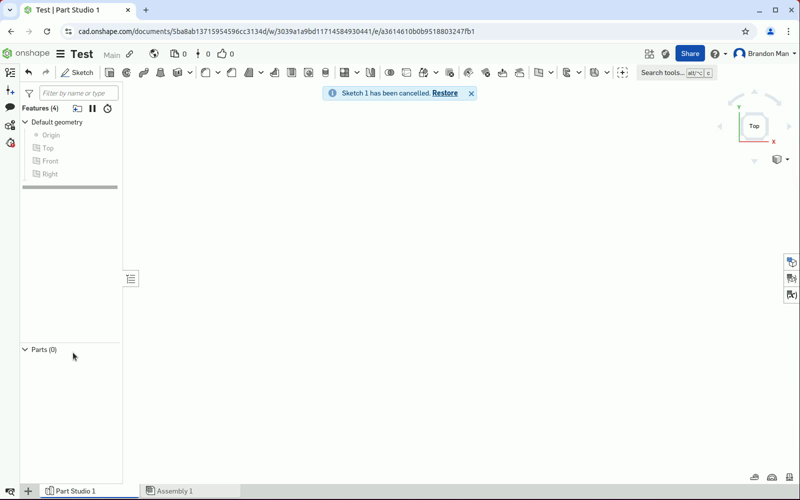
key_down(shift)
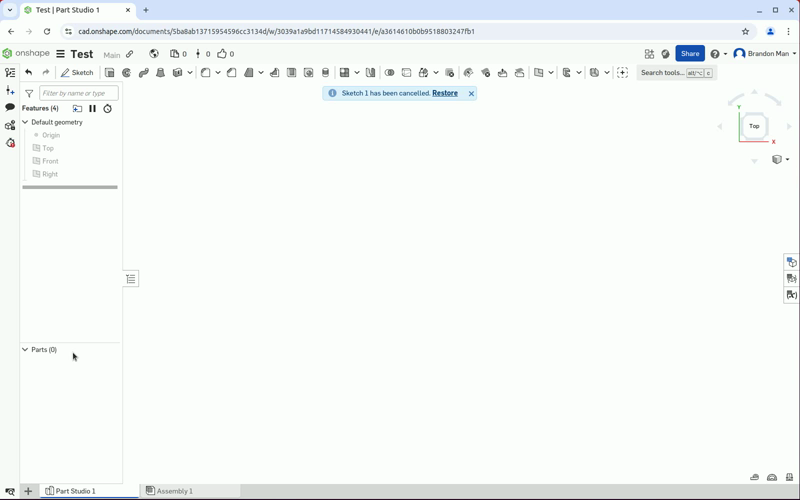
key(up)
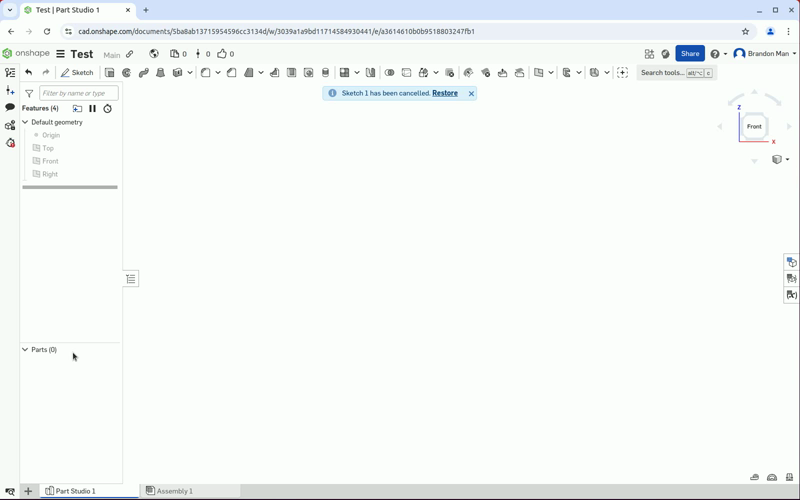
key_up(shift)
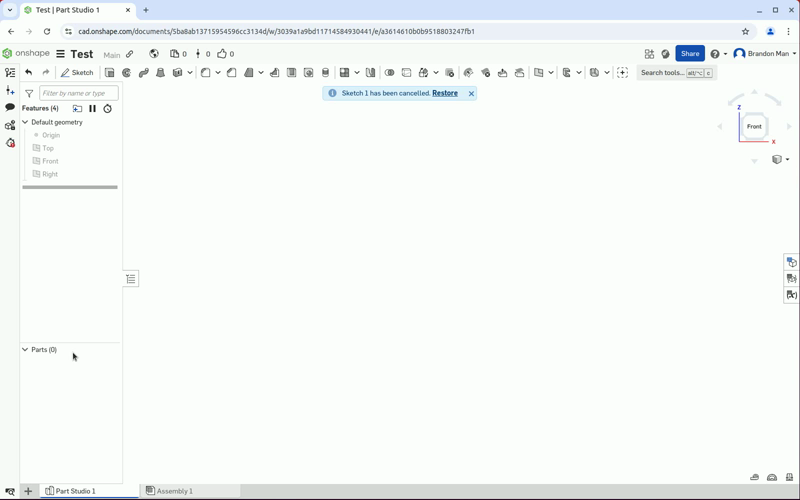
mouse_move(73, 352)
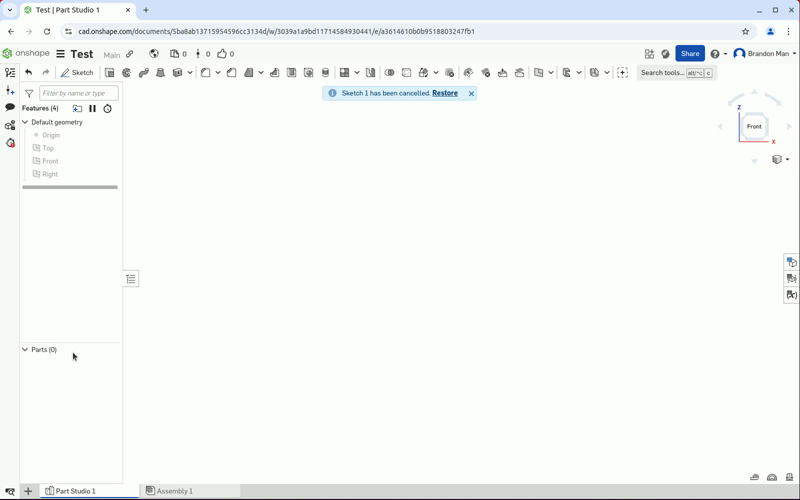
key(shift+y)
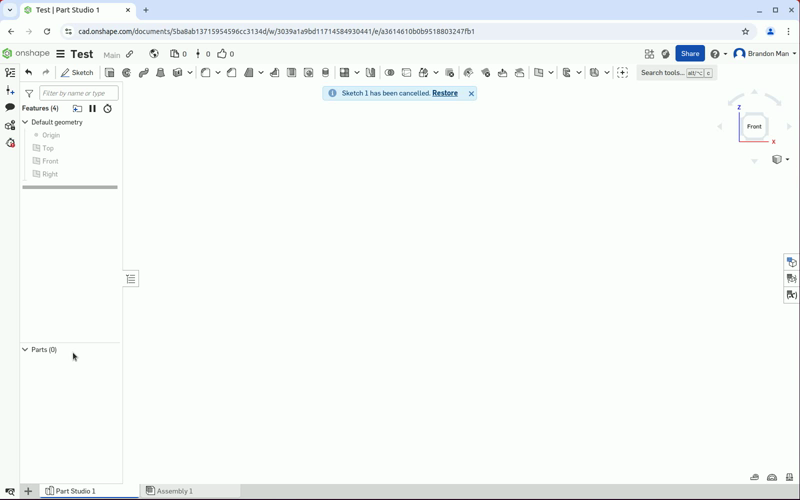
key(shift+s)
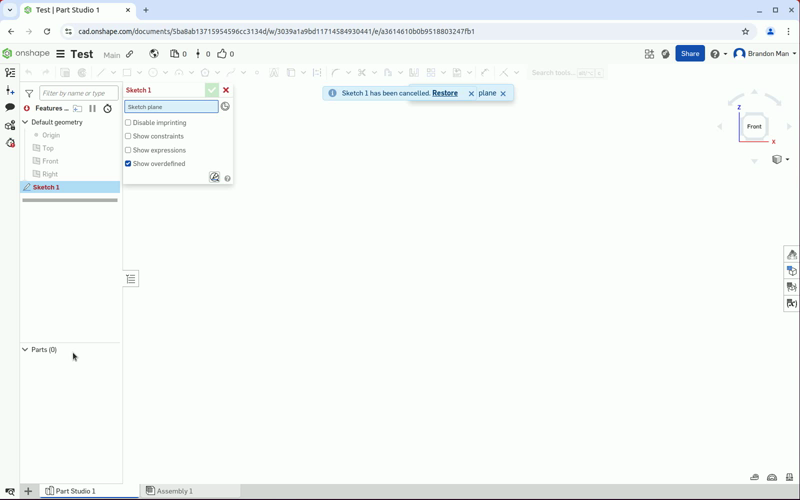
mouse_move(73, 163)
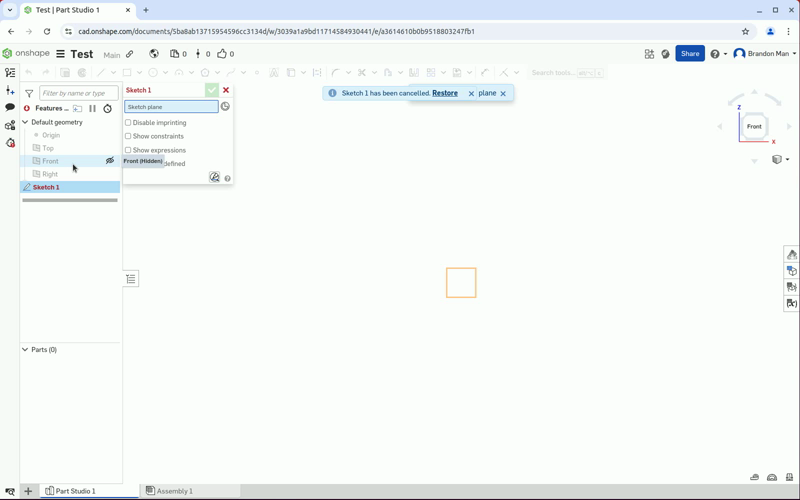
click(73, 163)
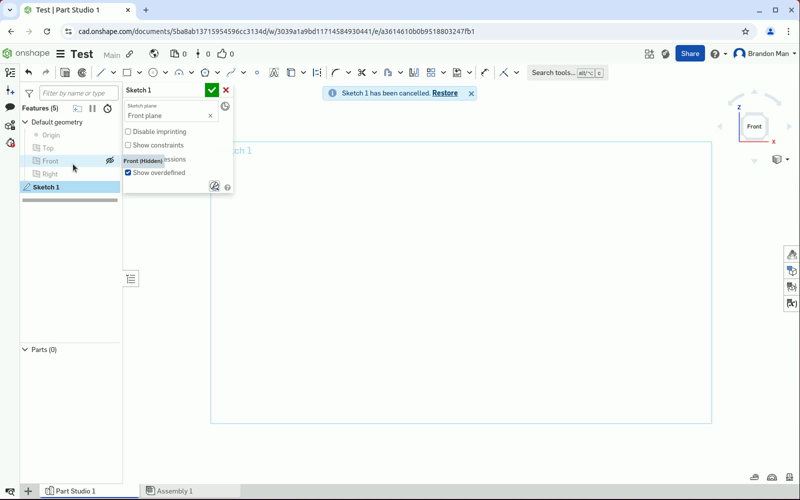
mouse_move(73, 352)
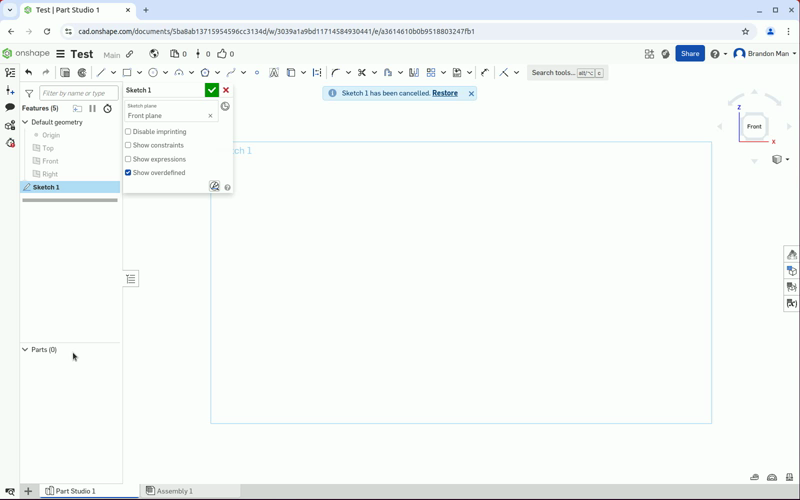
key(y)
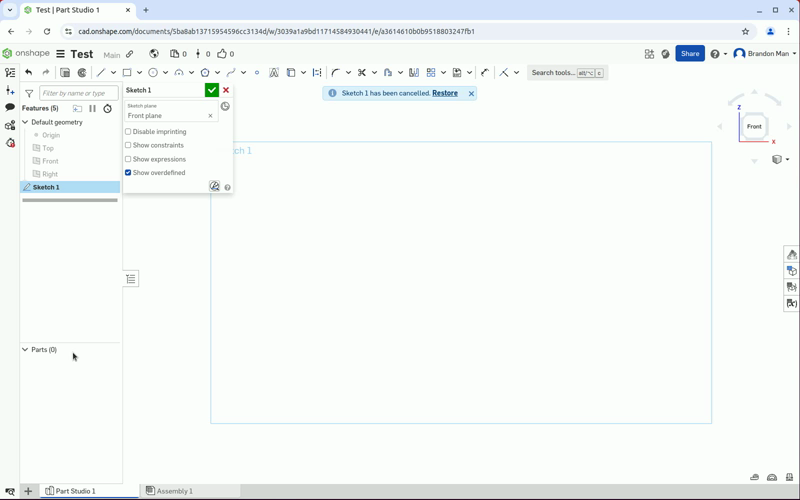
key(l)
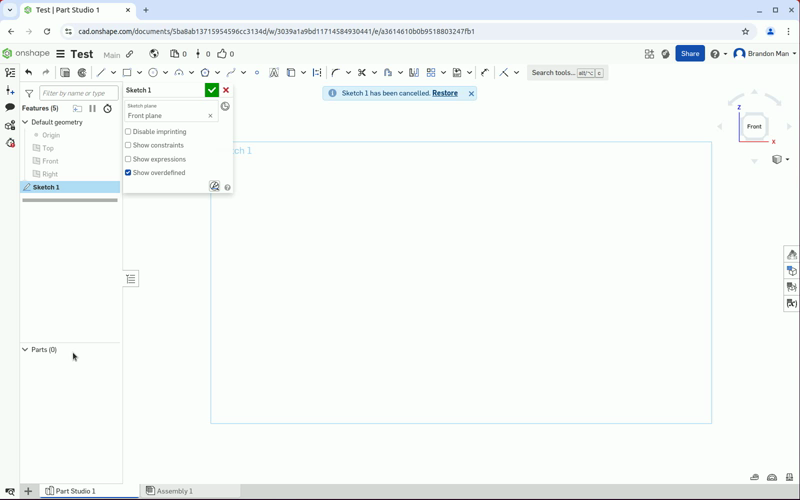
key_down(shift)
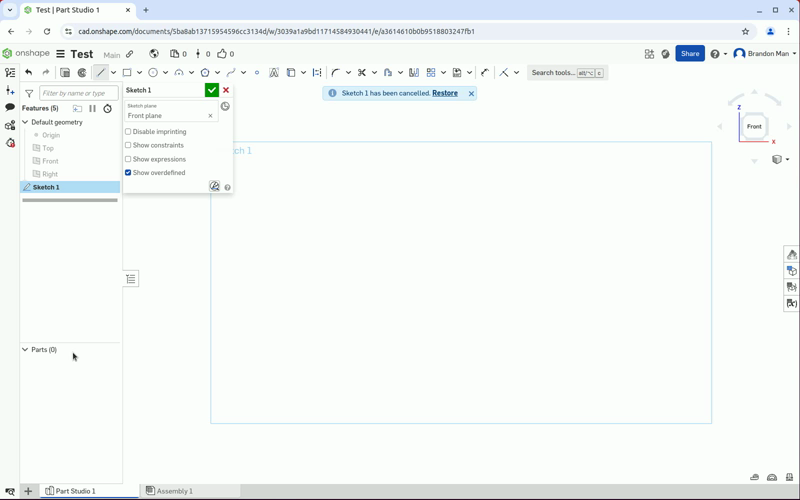
mouse_move(460, 243)
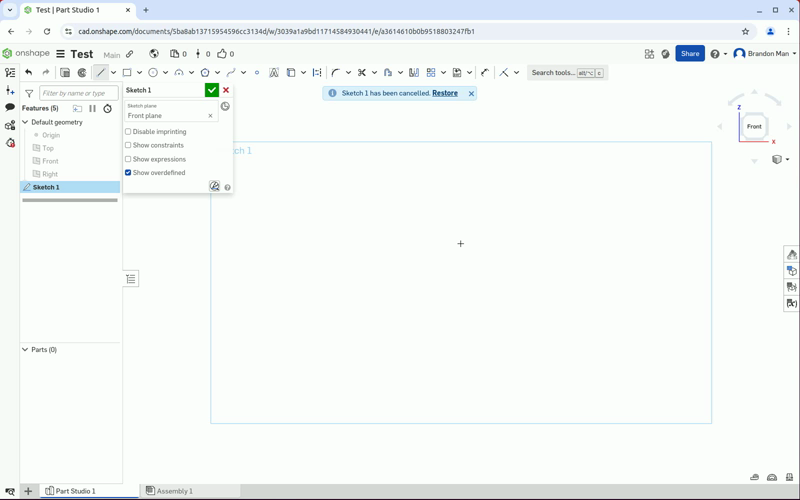
click(460, 243)
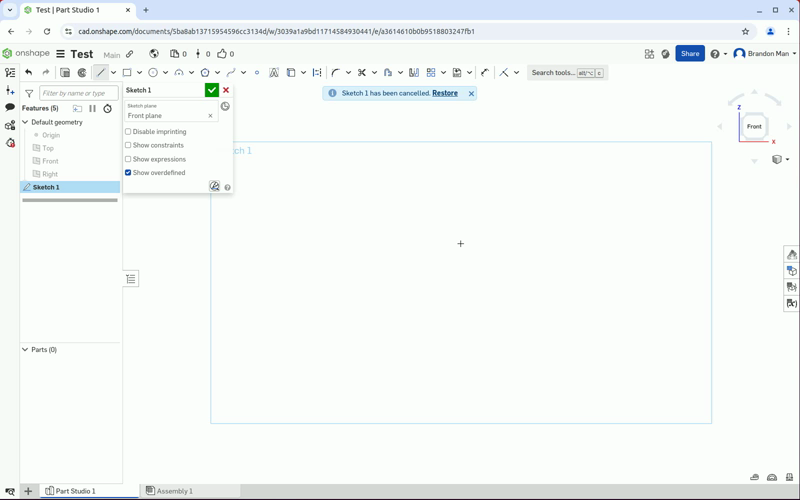
key_up(shift)
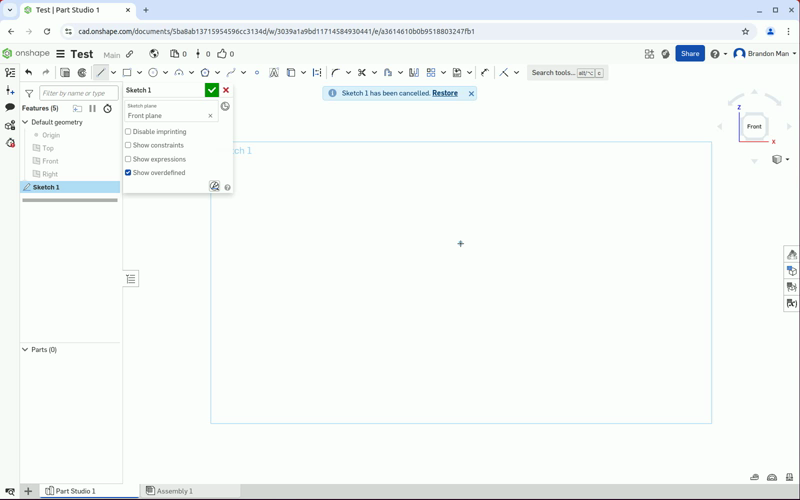
key_down(shift)
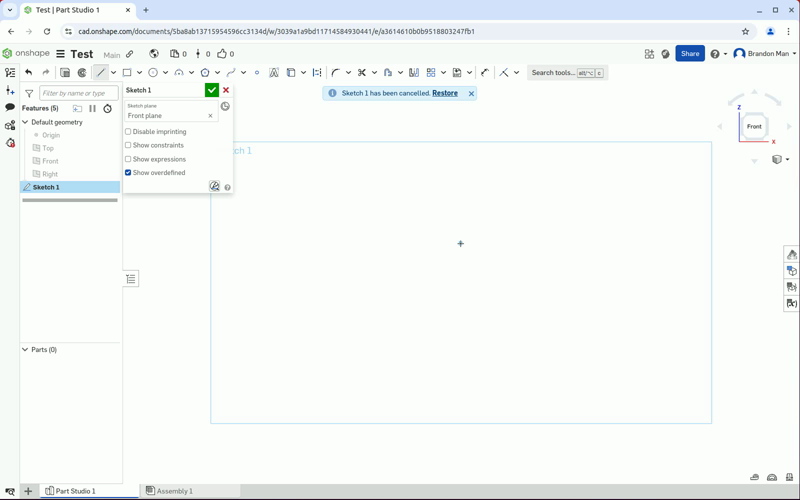
mouse_move(490, 243)
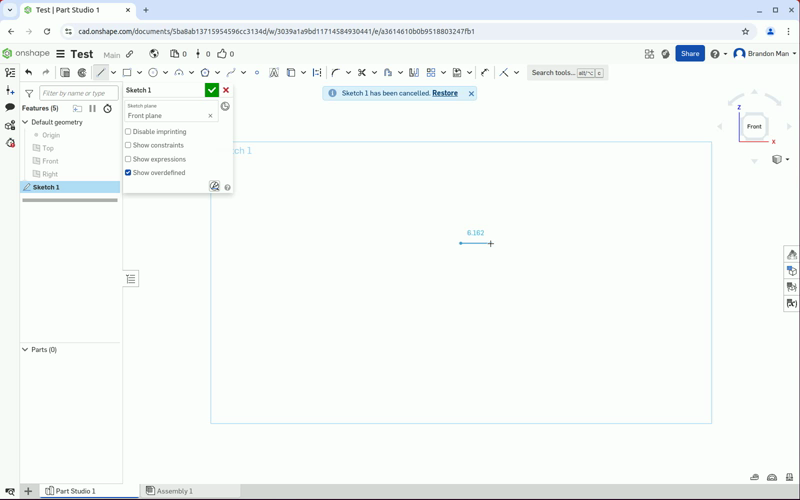
mouse_move(470, 243)
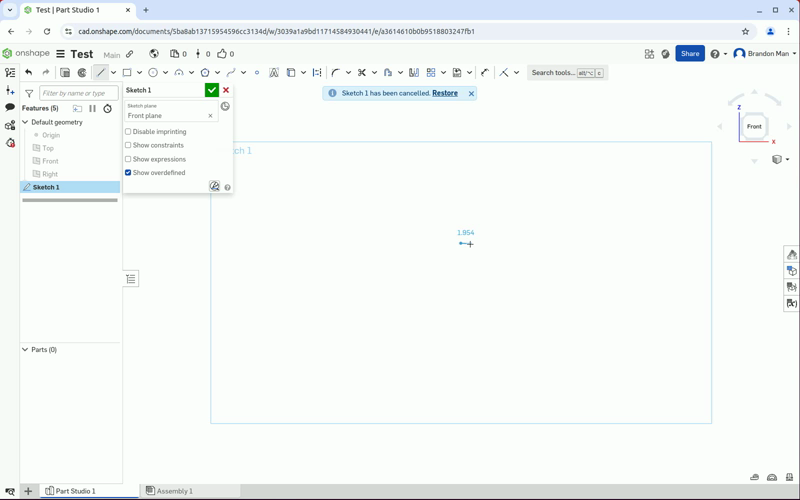
click(470, 243)
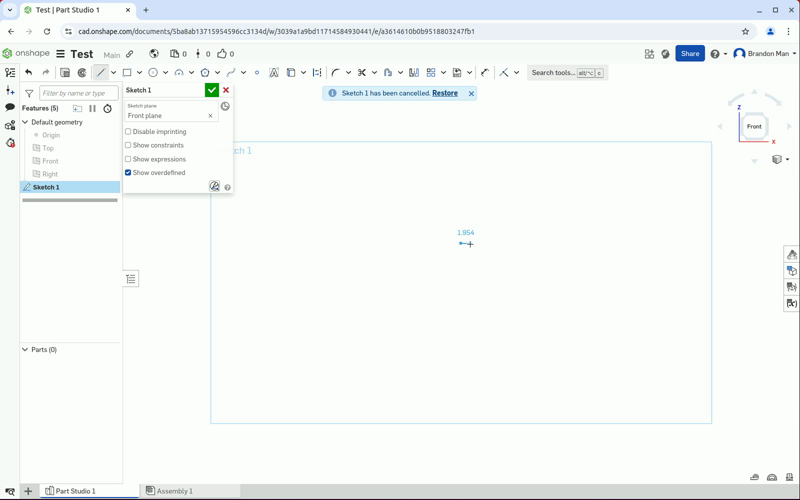
key_up(shift)
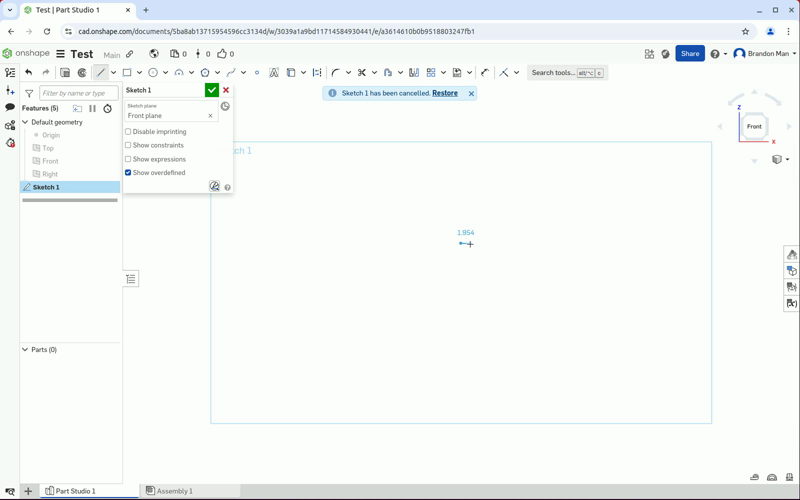
key(esc)
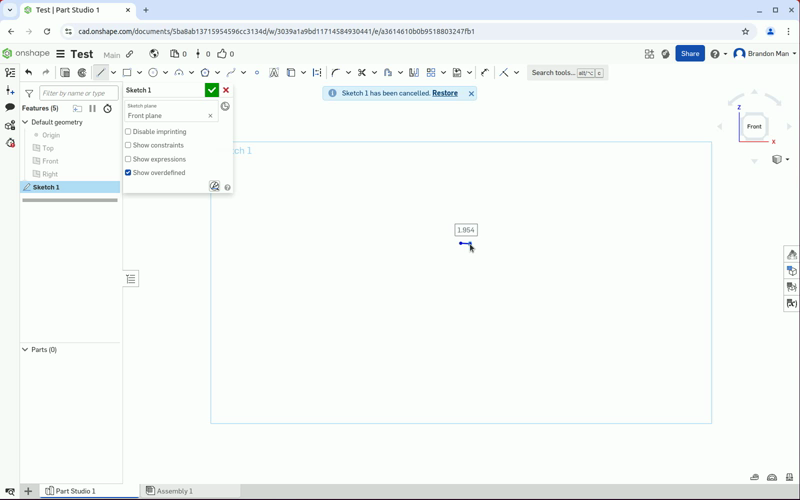
key(a)
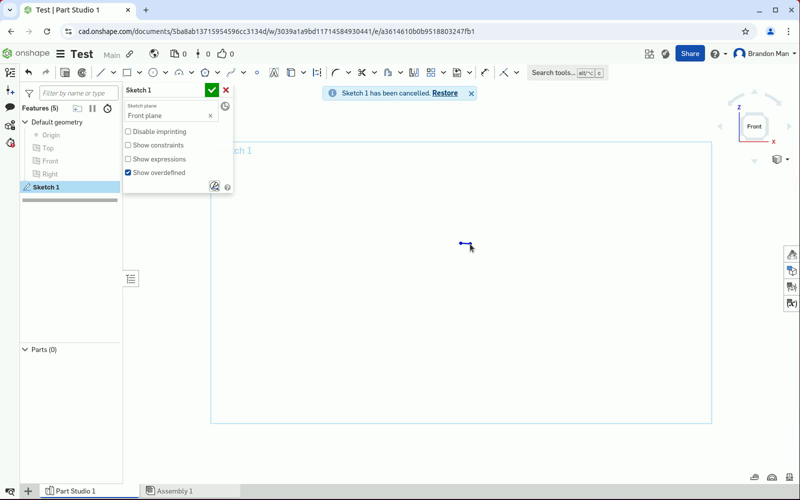
mouse_move(470, 243)
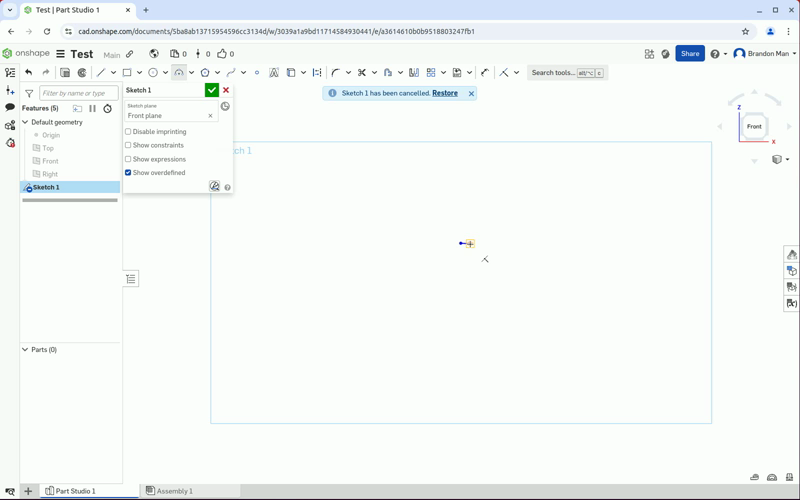
click(470, 243)
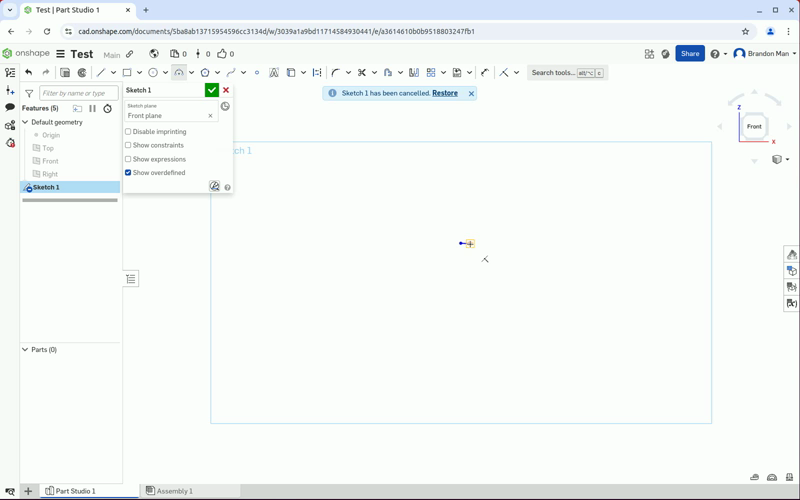
mouse_move(460, 243)
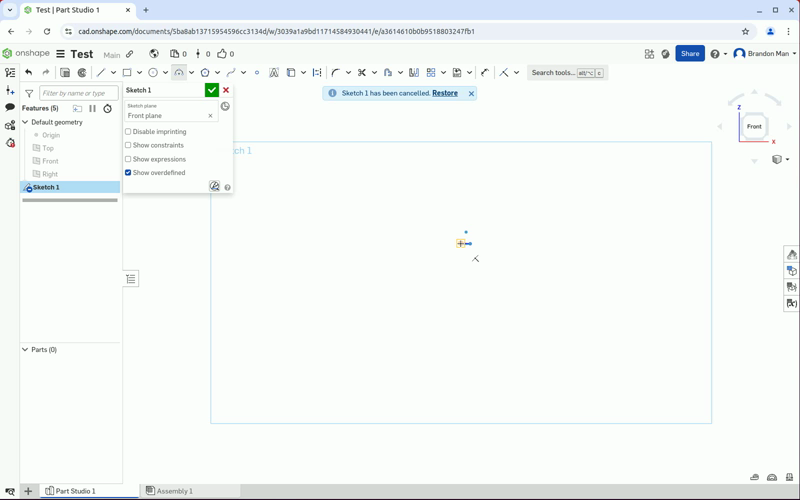
click(460, 243)
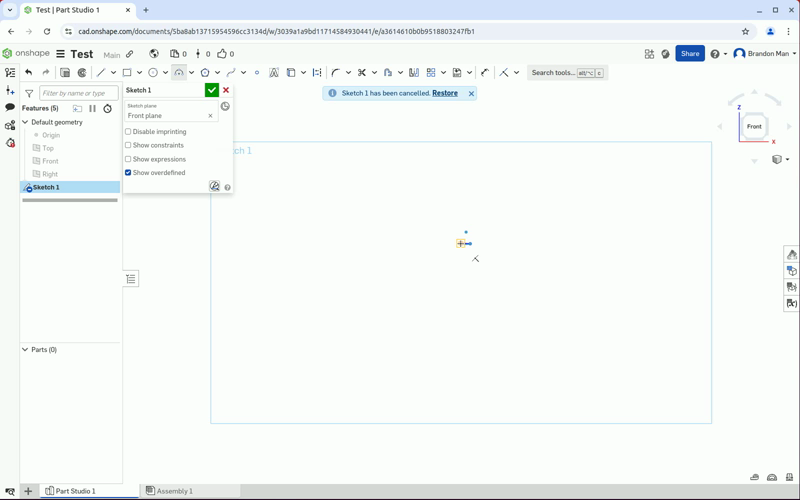
key_down(shift)
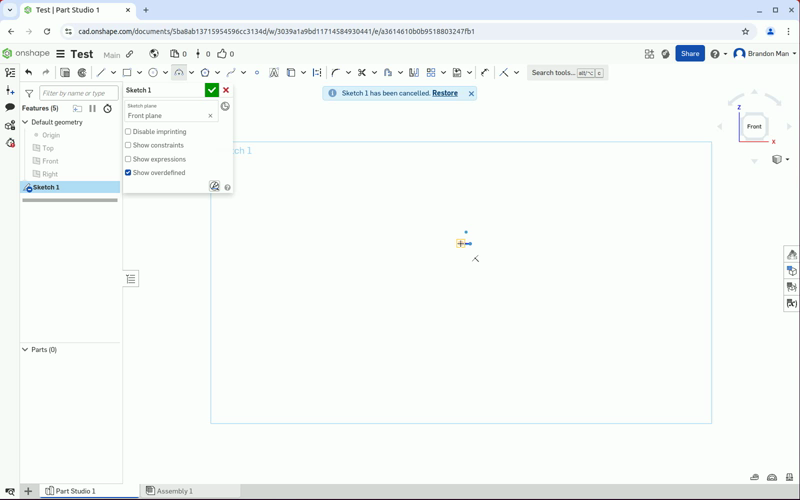
mouse_move(465, 242)
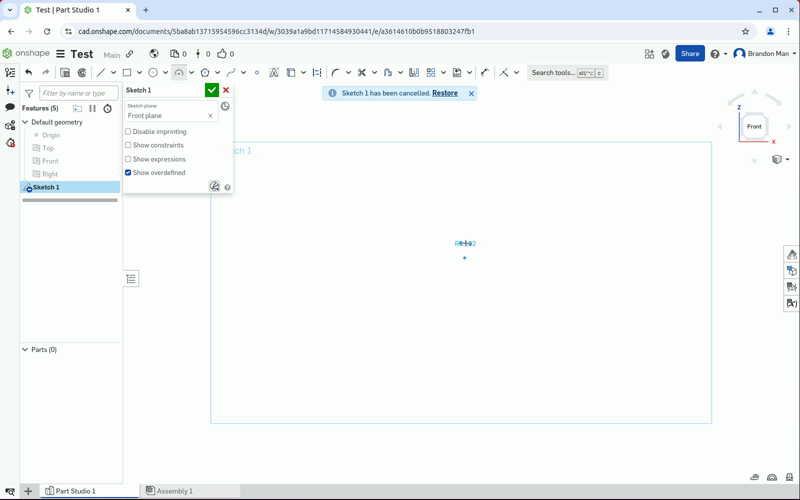
click(465, 242)
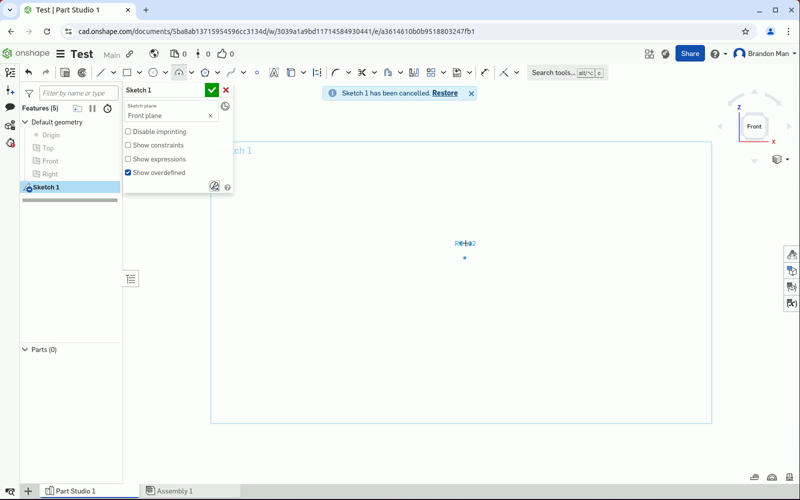
key_up(shift)
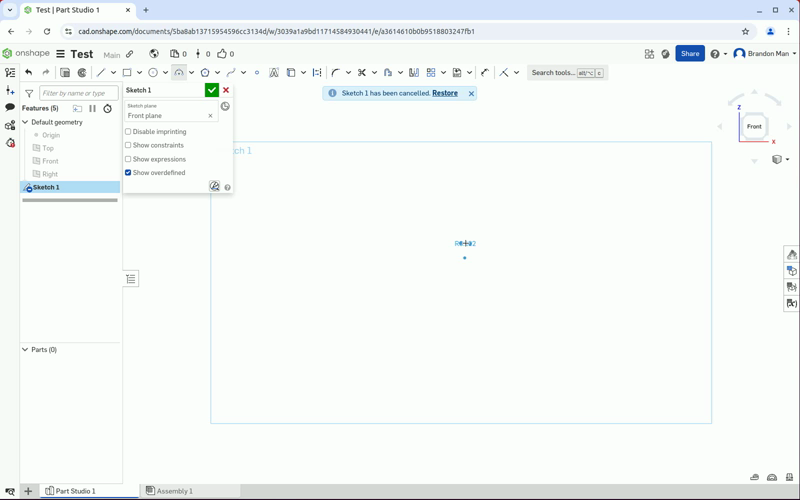
key(esc)
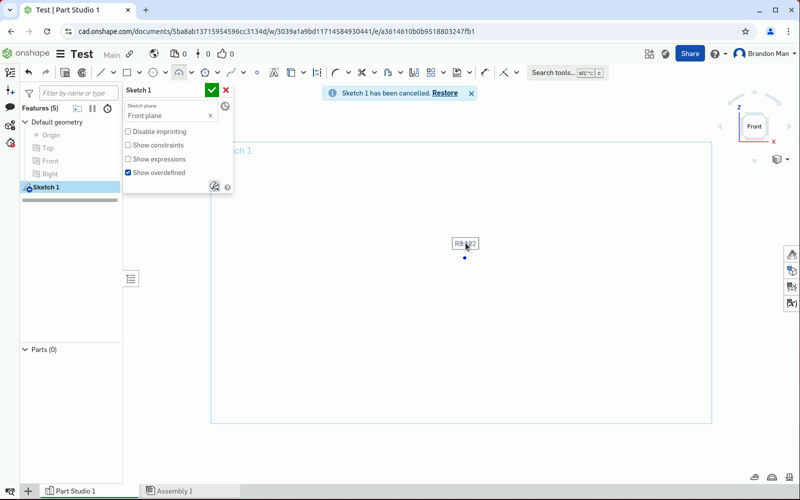
mouse_move(465, 243)
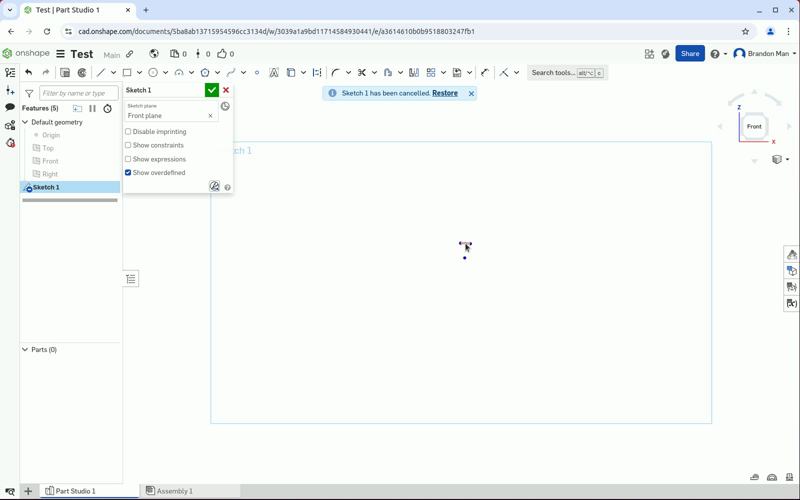
scroll(6)
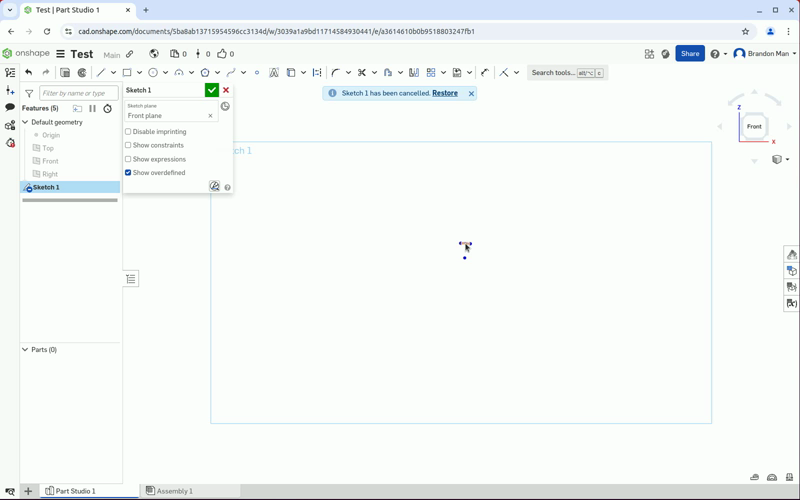
scroll(6)
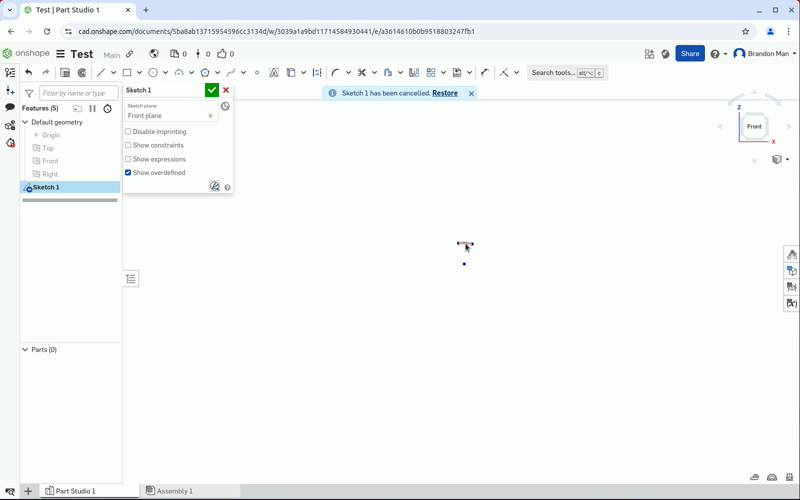
scroll(6)
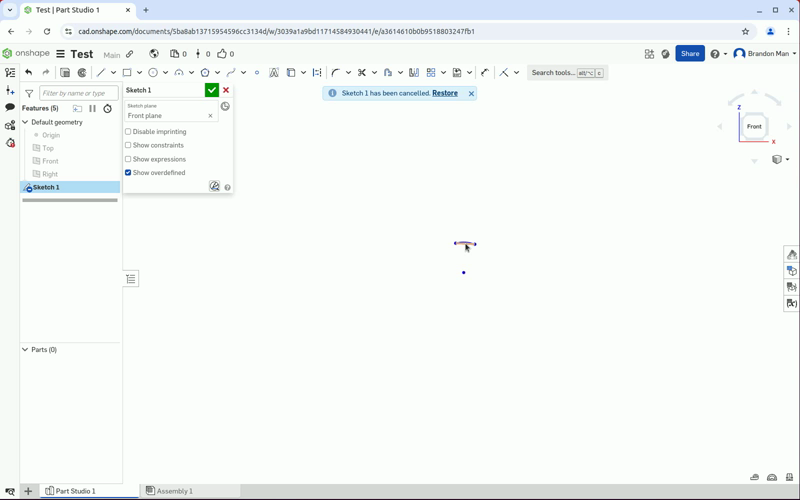
scroll(6)
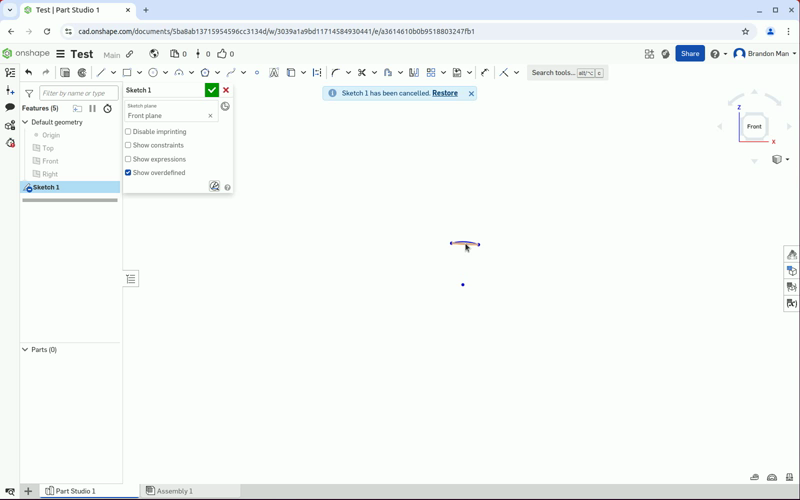
scroll(6)
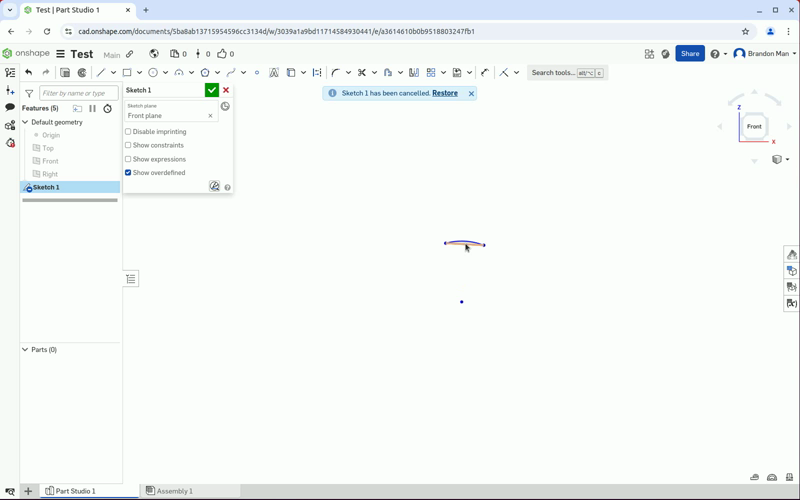
scroll(6)
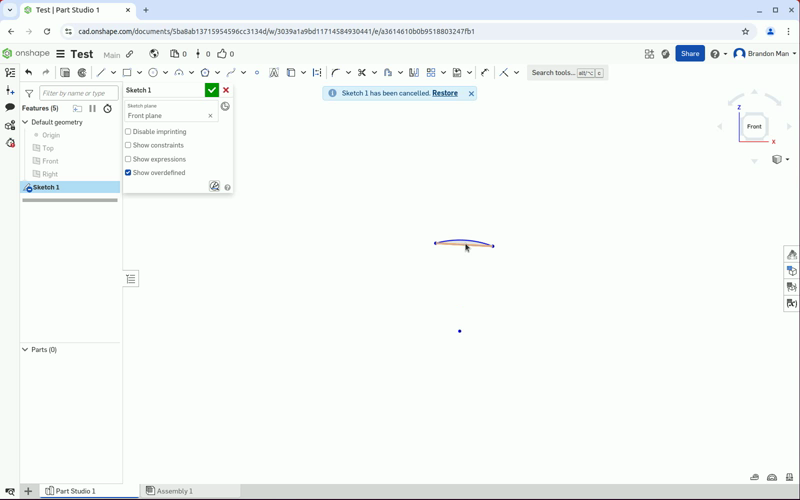
scroll(6)
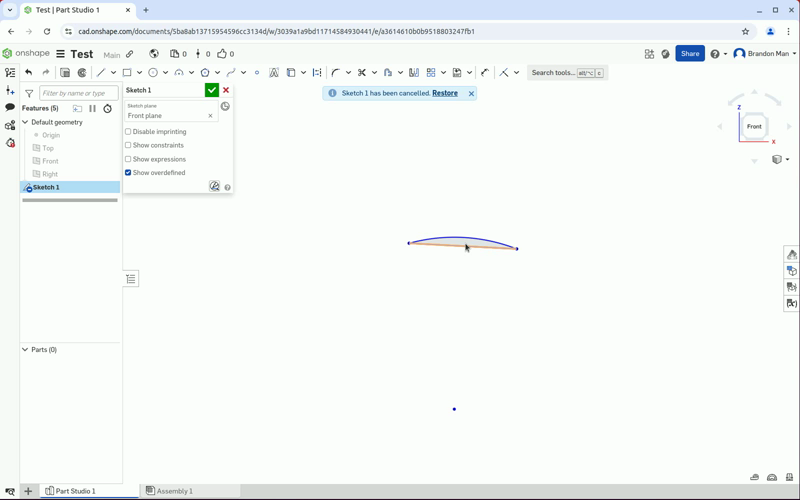
click(465, 243)
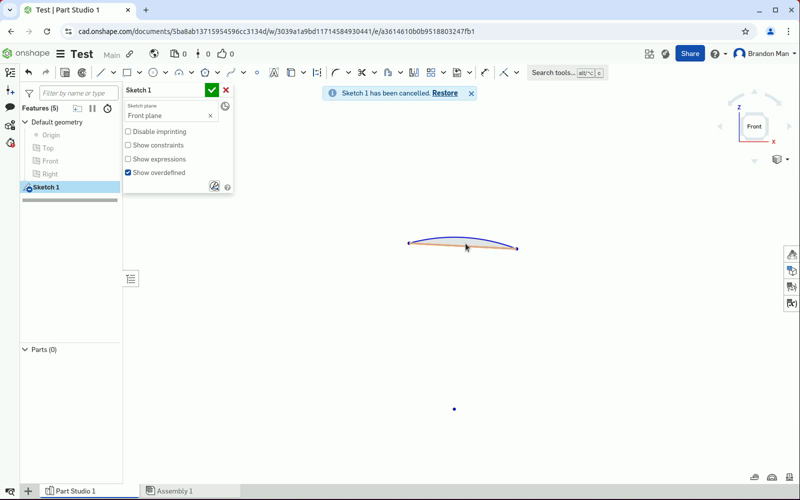
scroll(-6)
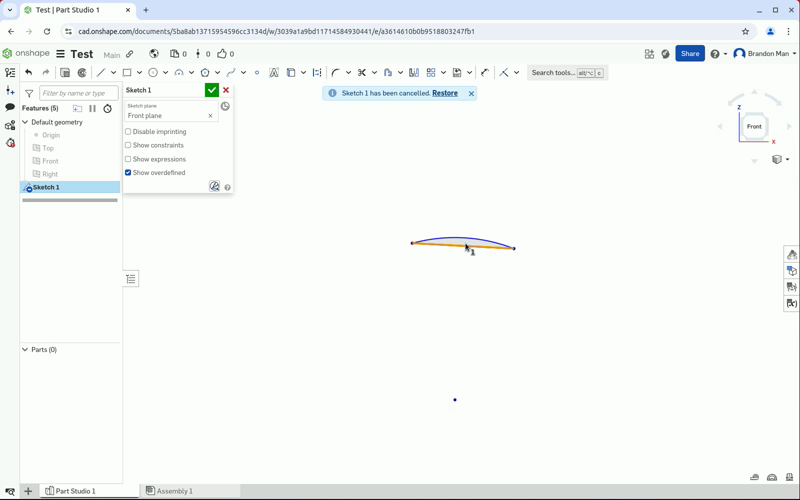
scroll(-6)
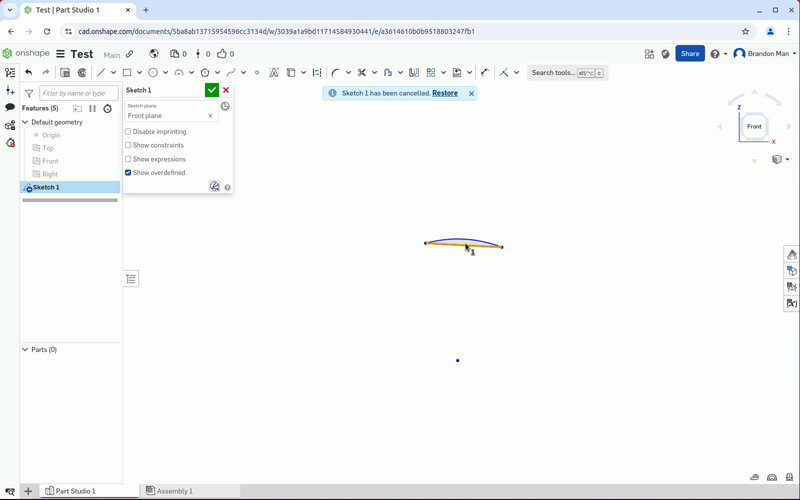
scroll(-6)
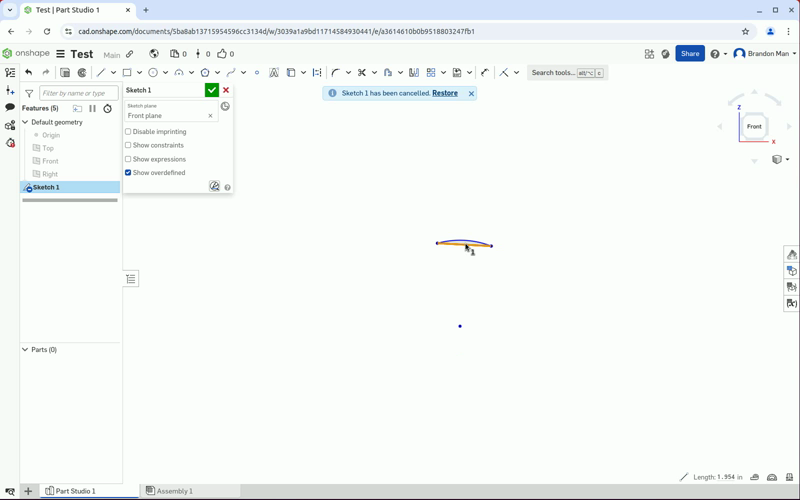
scroll(-6)
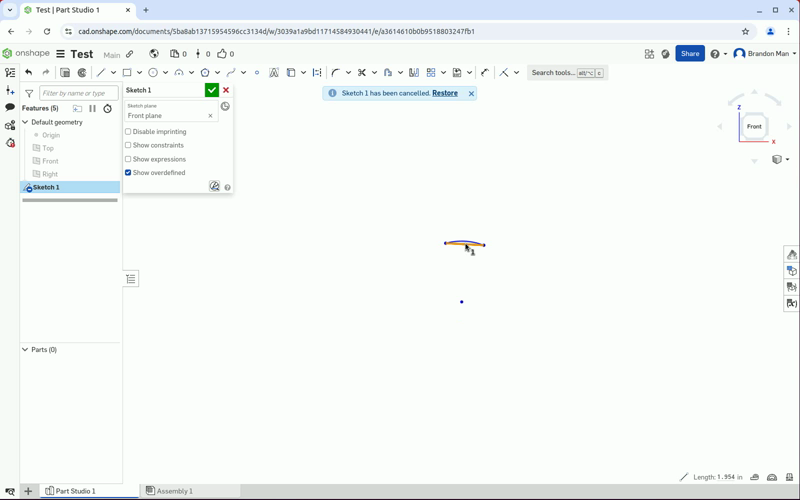
scroll(-6)
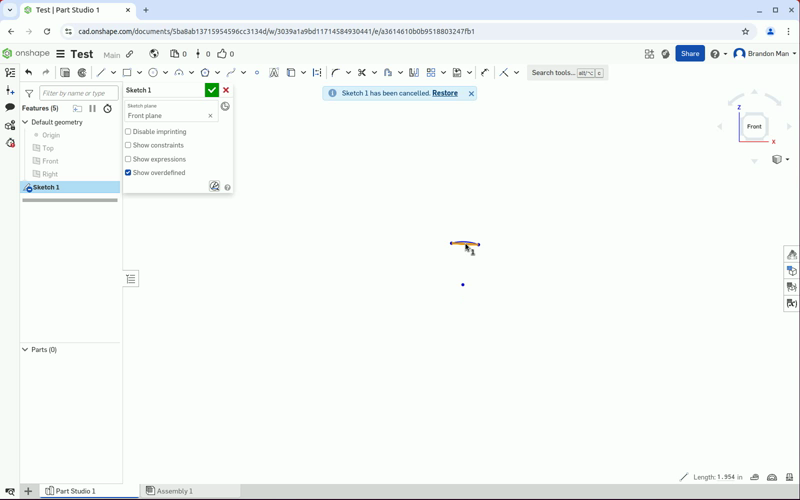
scroll(-6)
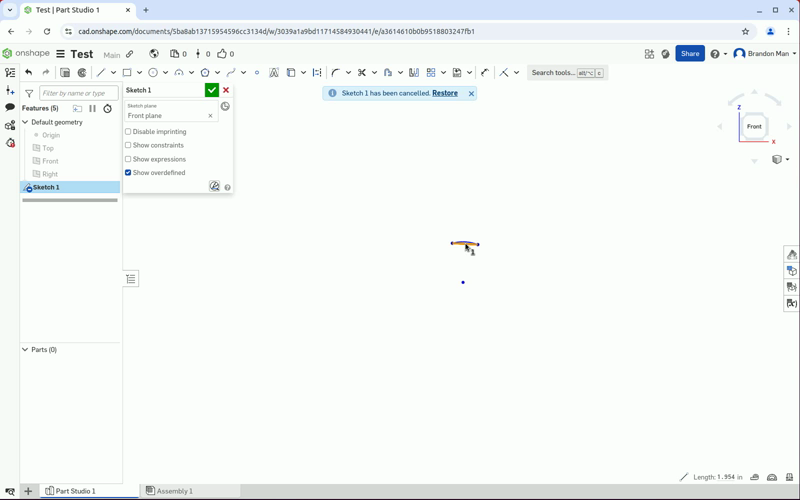
scroll(-6)
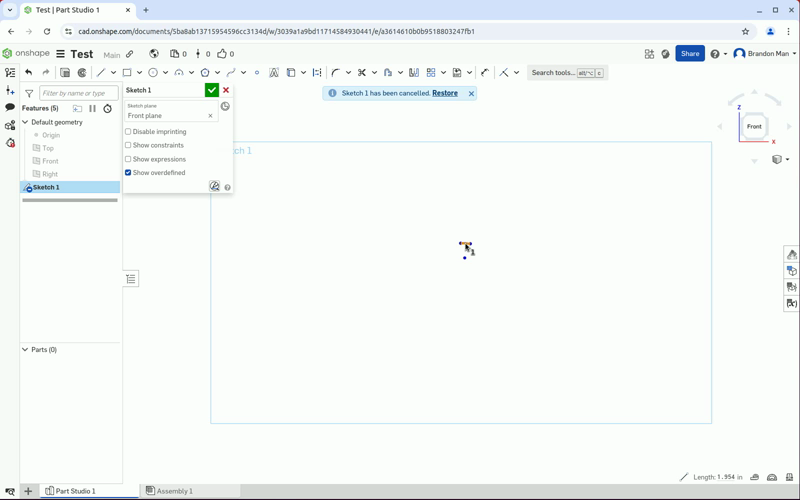
mouse_move(73, 352)
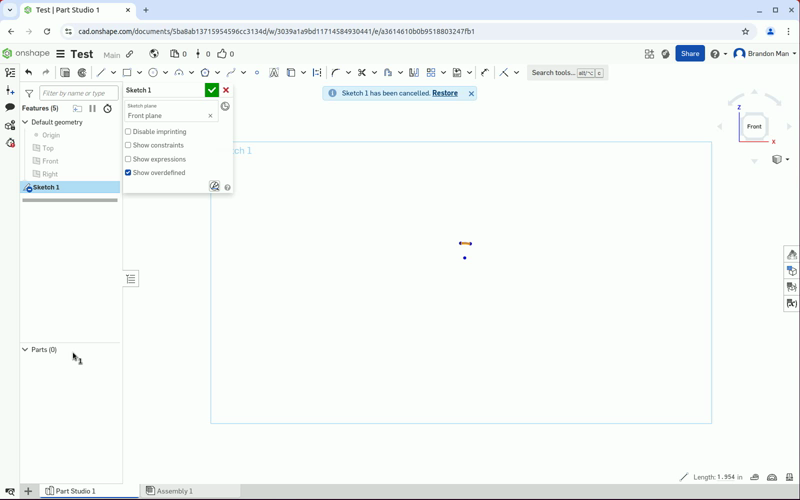
key(shift+y)
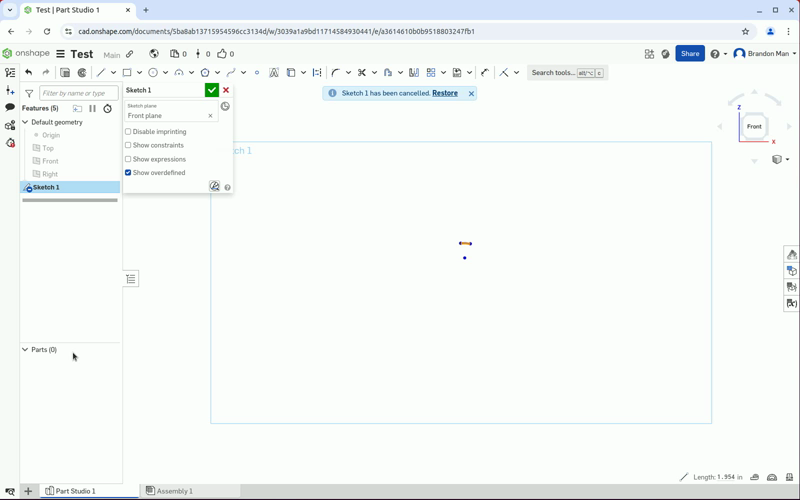
key(shift+e)
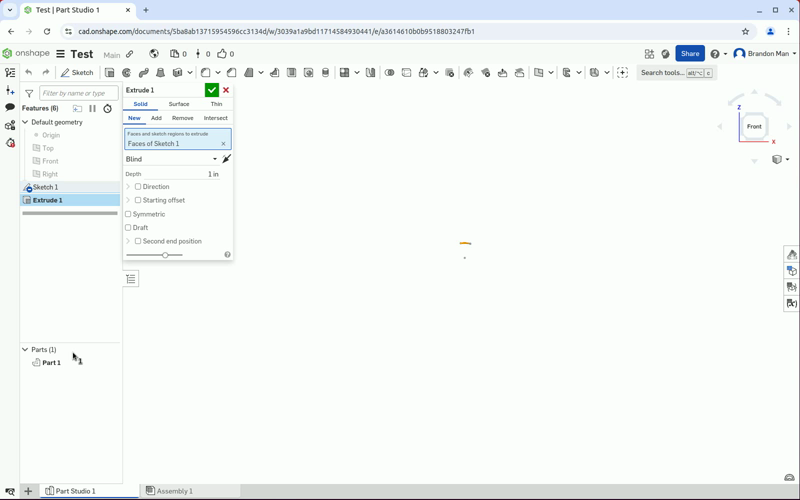
mouse_move(143, 106)
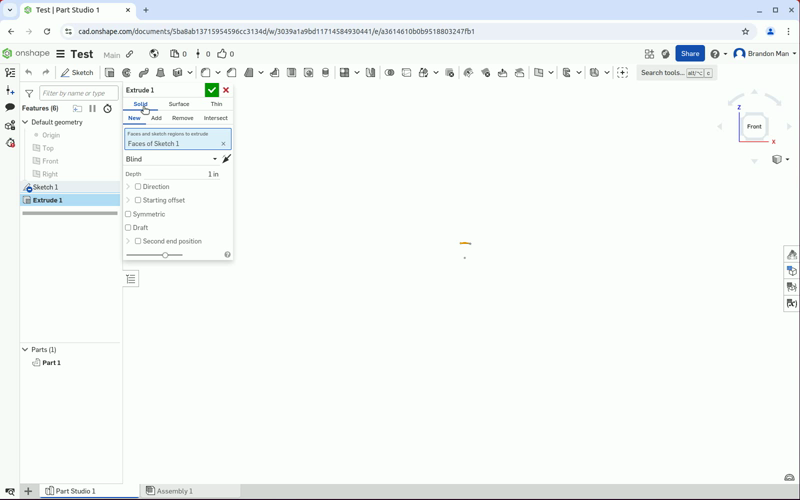
click(143, 106)
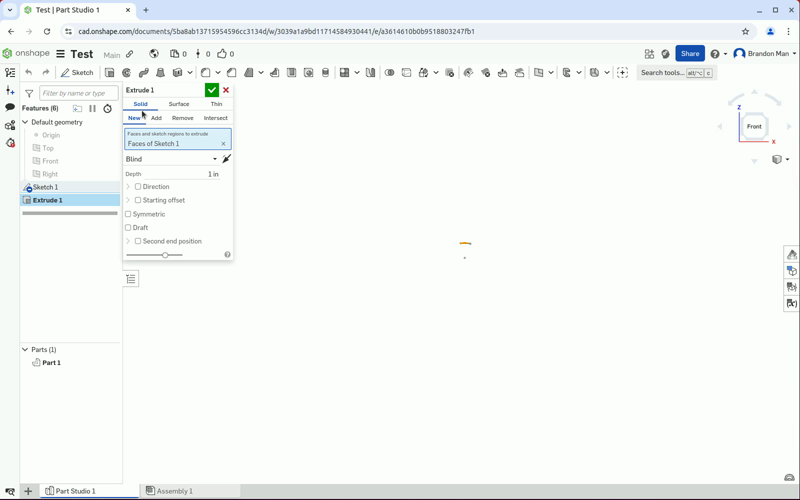
mouse_move(137, 120)
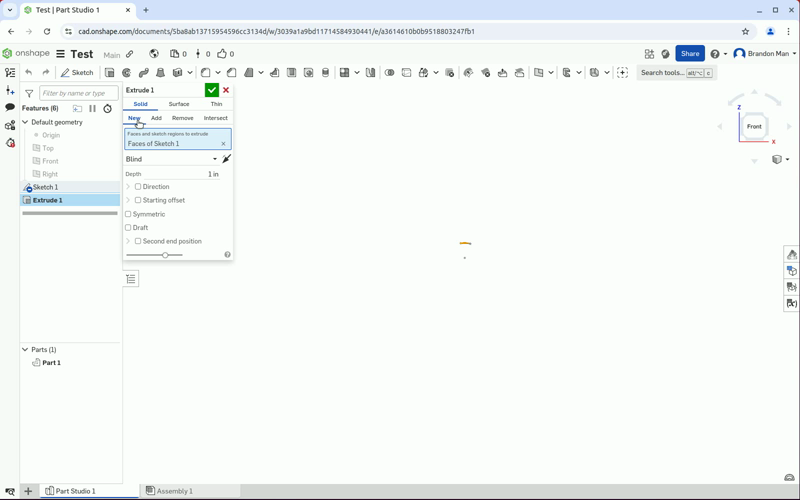
click(137, 120)
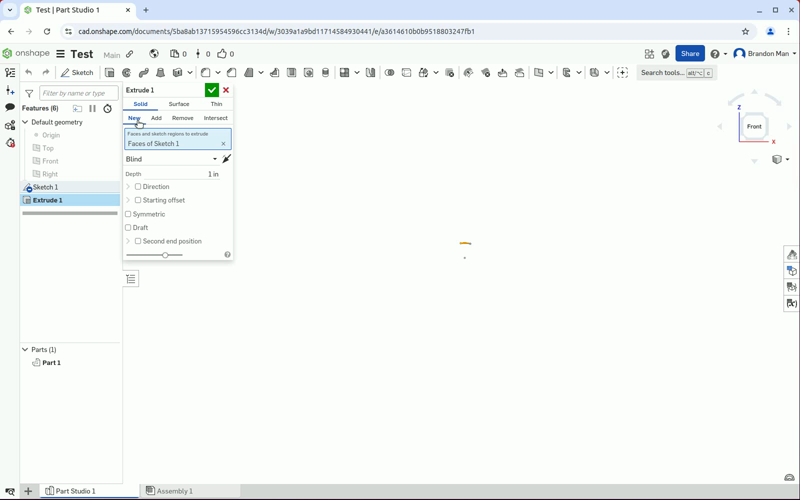
key(tab, 4)
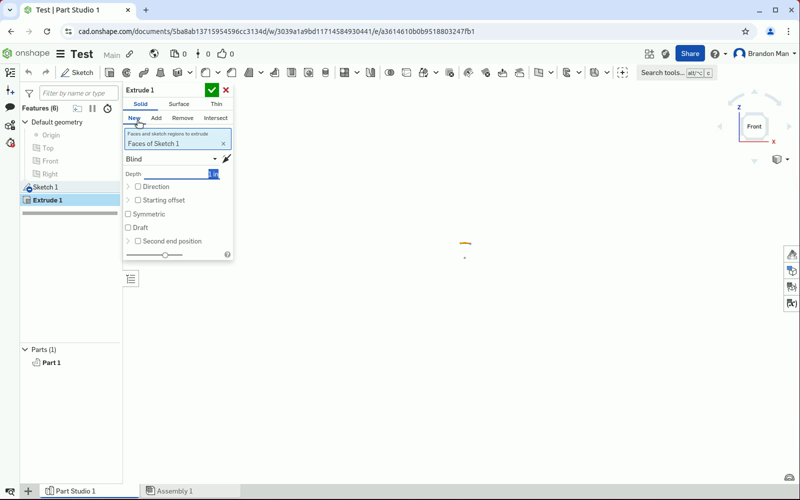
text(8.184)
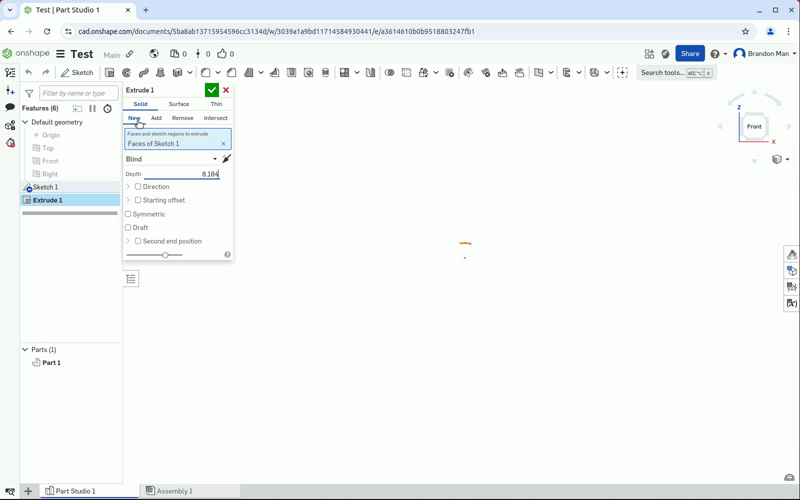
key(enter)
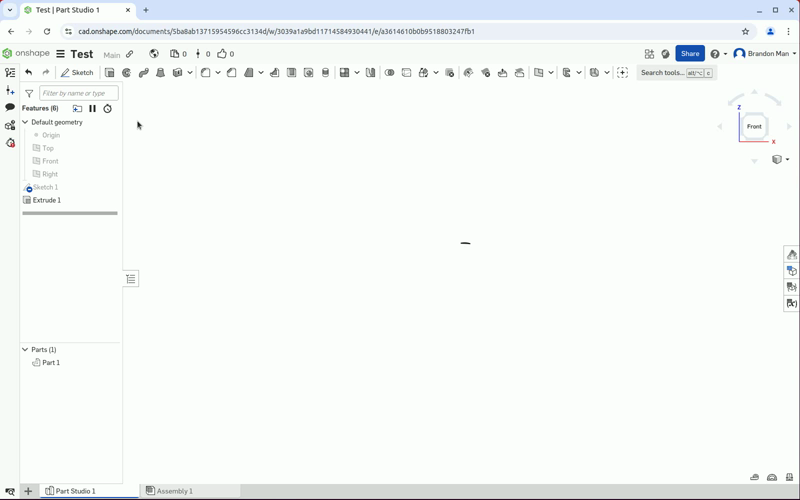
key(shift+h)
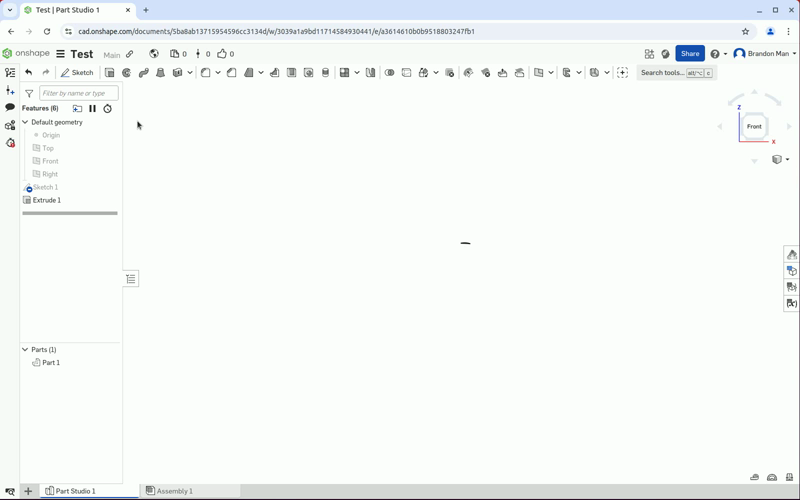
key(shift+h)
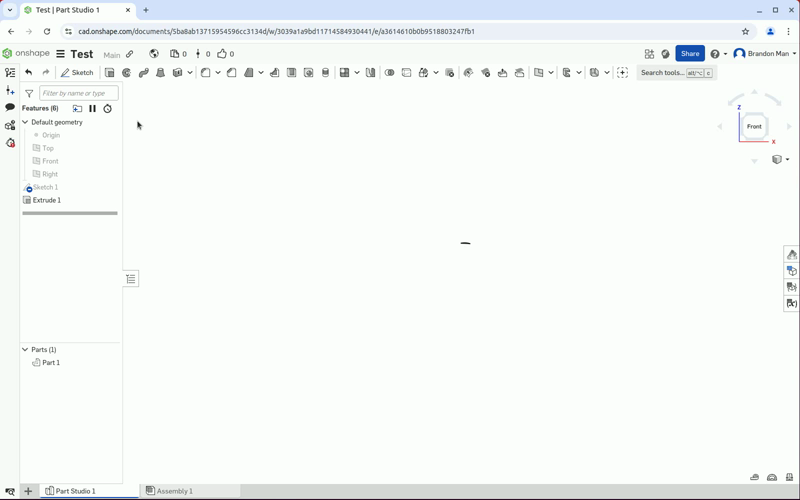
mouse_move(73, 189)
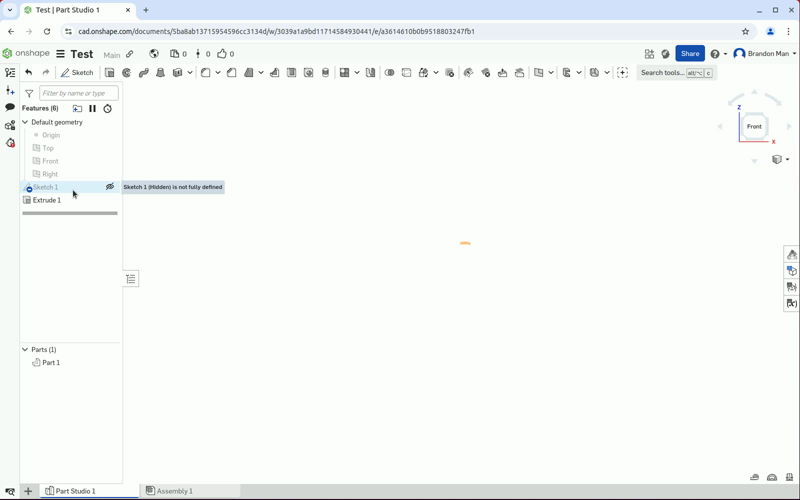
click(73, 189)
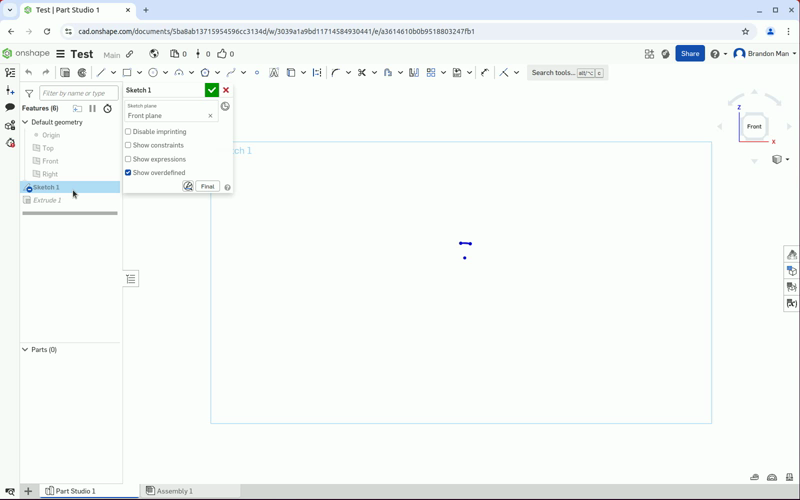
mouse_move(229, 92)
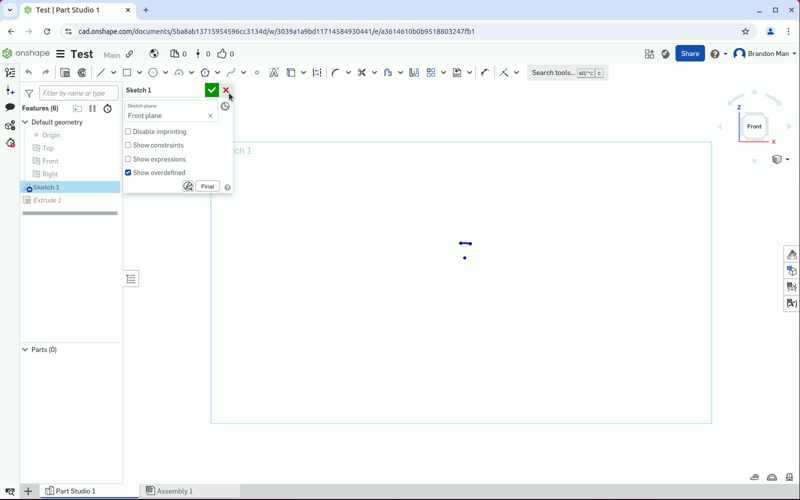
click(229, 92)
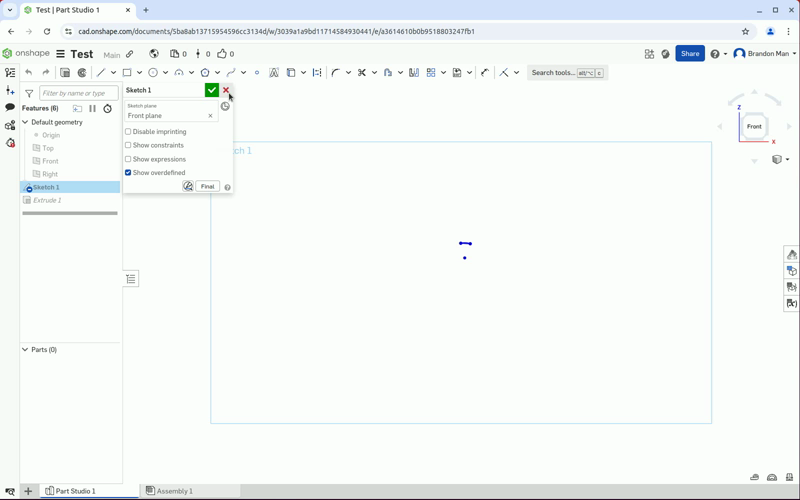
key(shift+s)
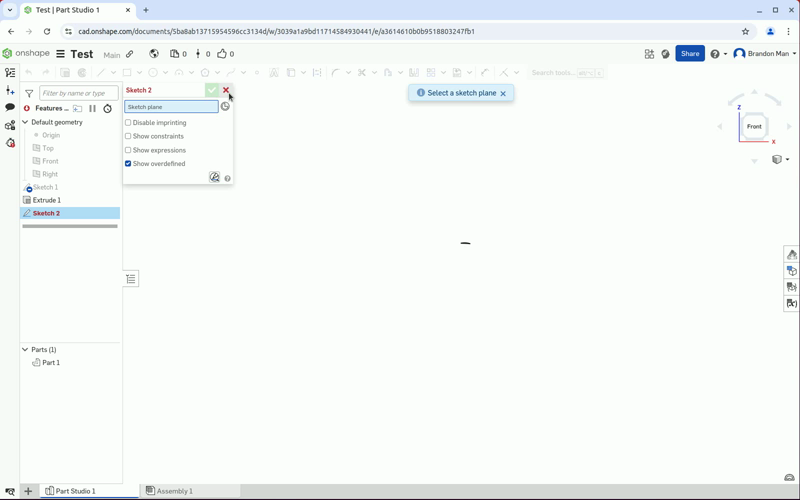
mouse_move(73, 163)
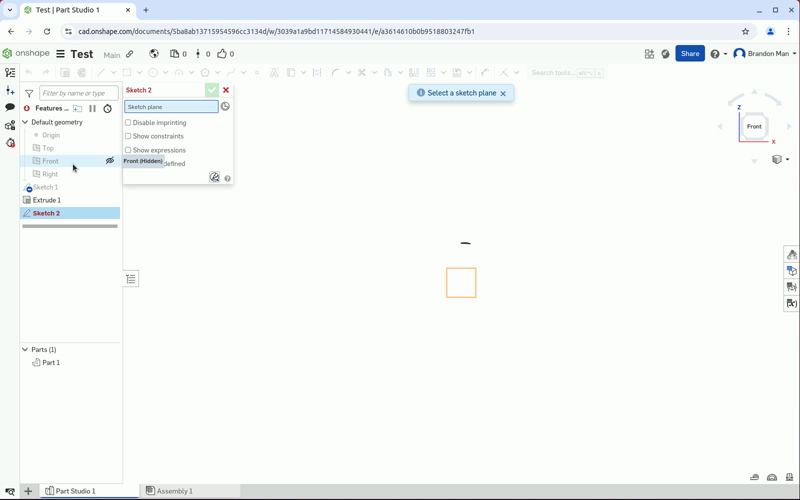
click(73, 163)
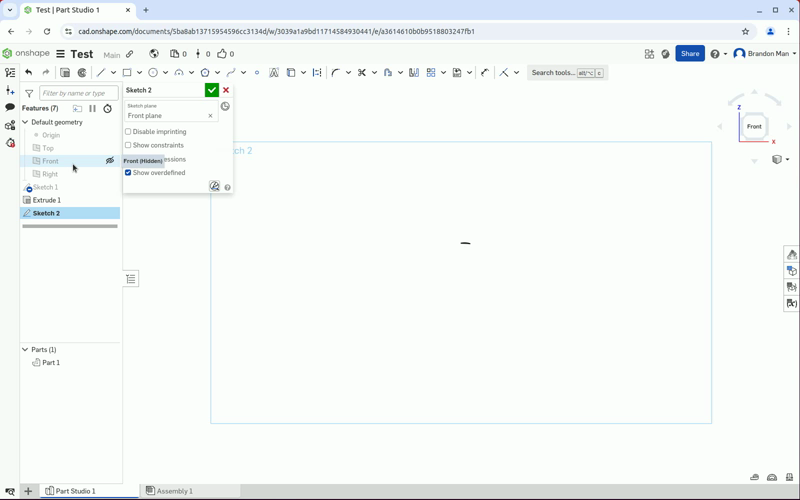
mouse_move(73, 352)
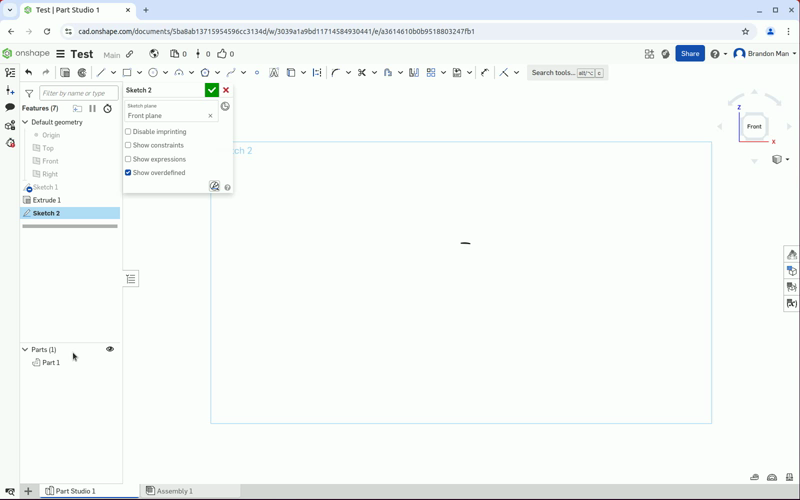
key(y)
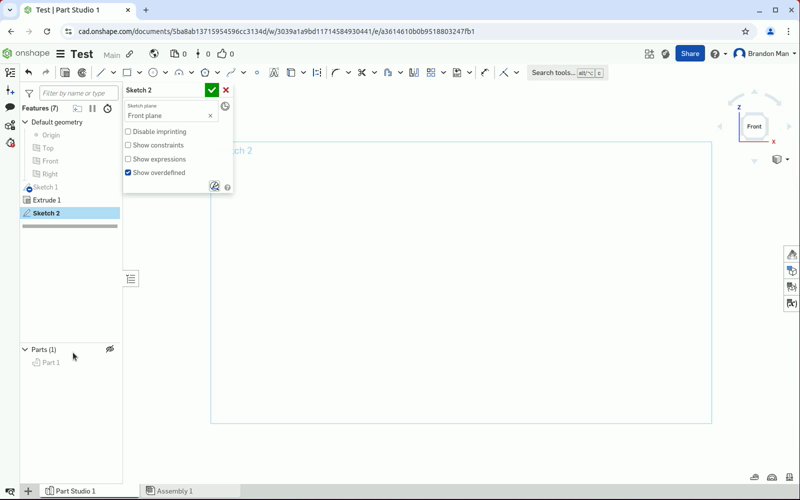
key(c)
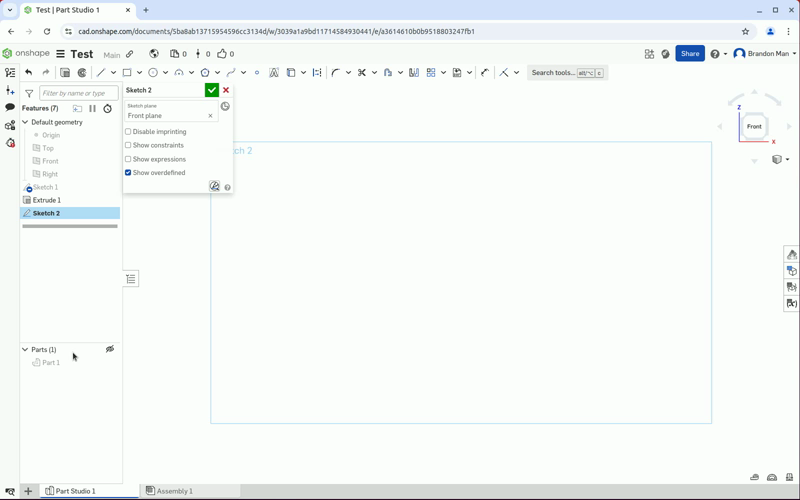
key_down(shift)
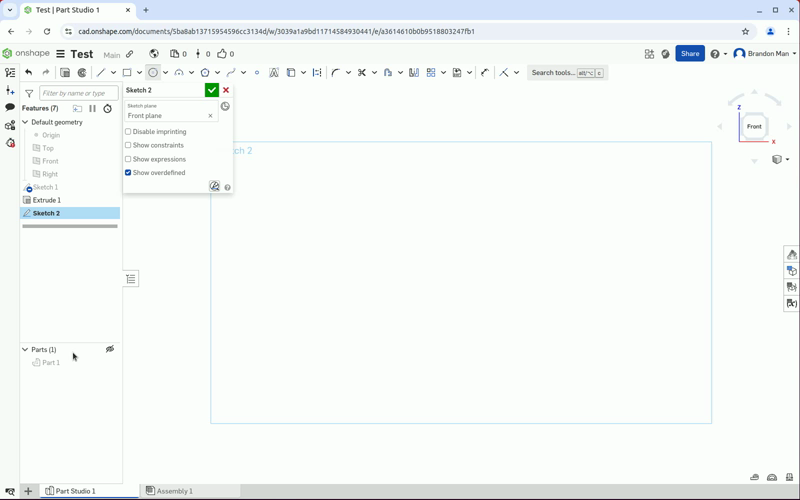
mouse_move(539, 282)
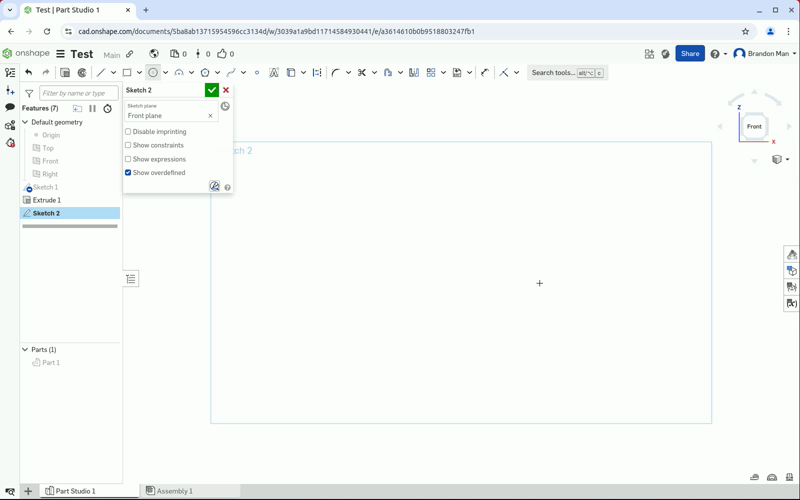
click(539, 282)
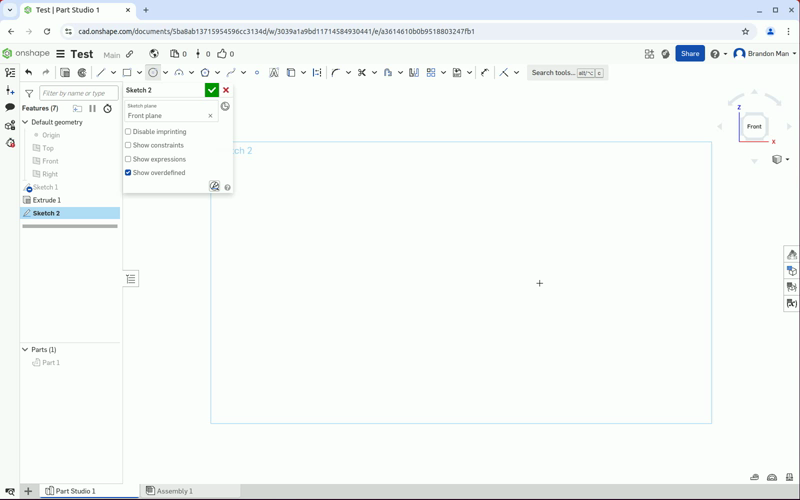
key_up(shift)
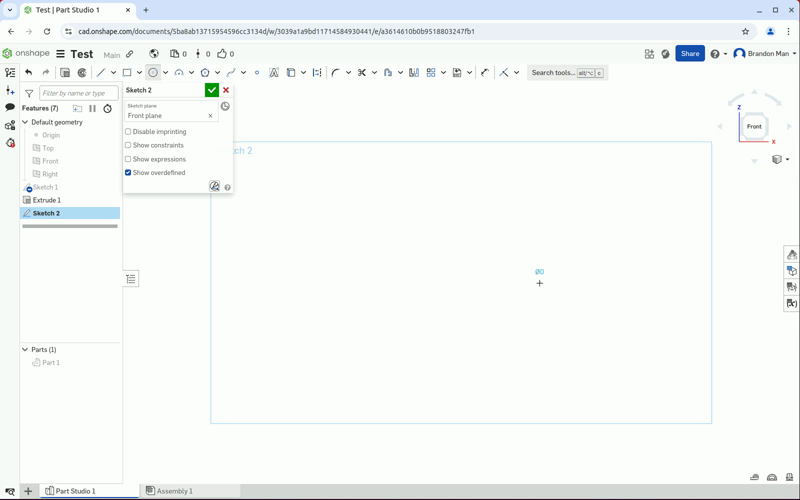
mouse_move(571, 282)
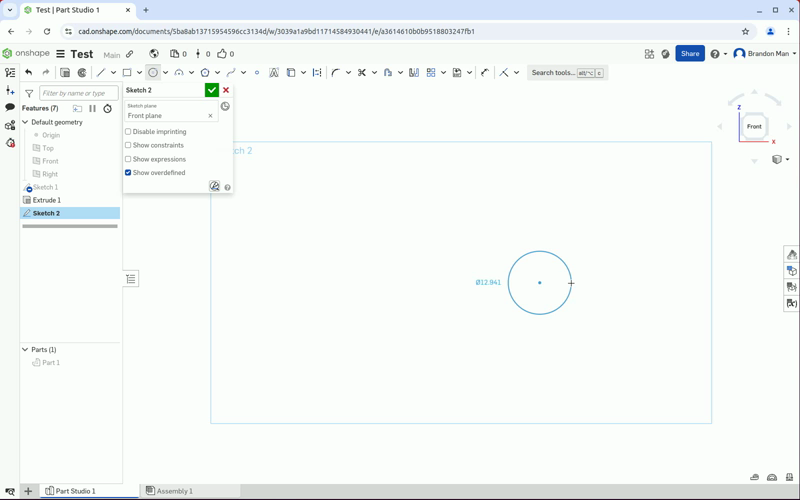
click(571, 282)
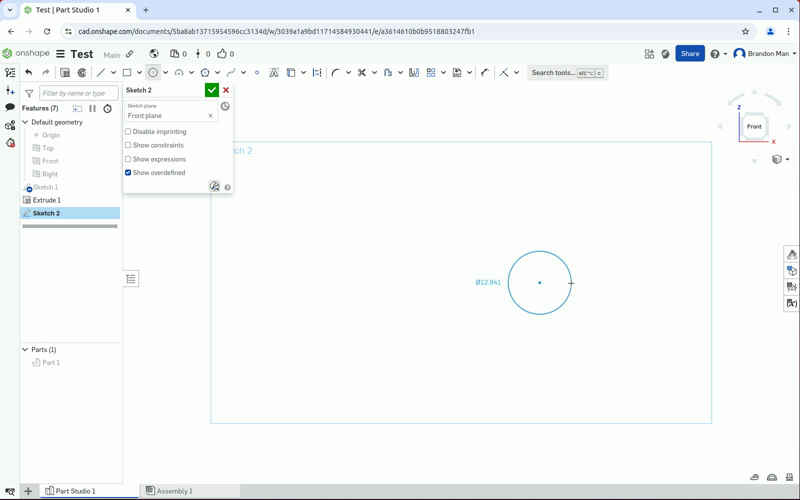
key(esc)
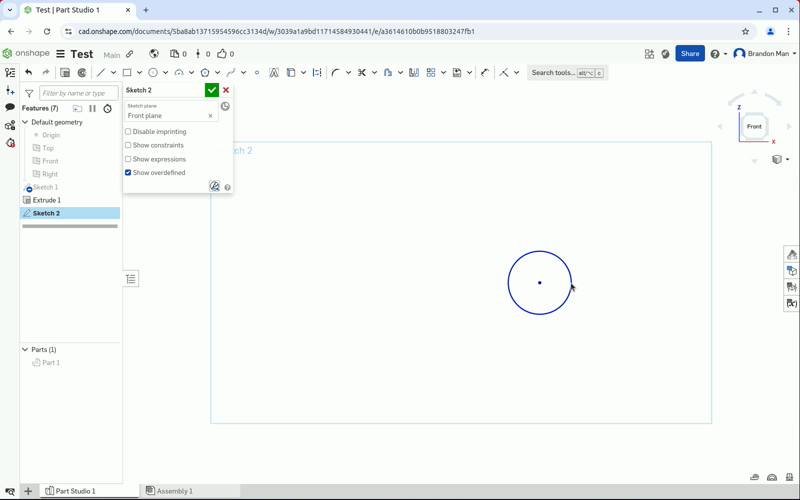
mouse_move(552, 284)
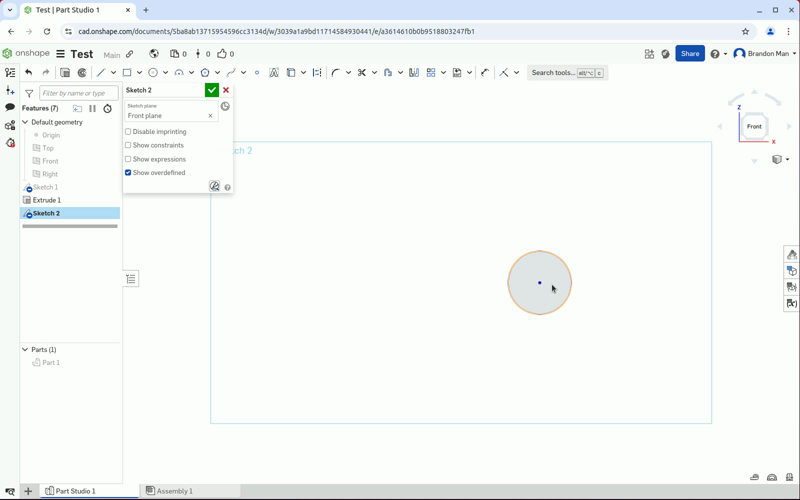
click(552, 284)
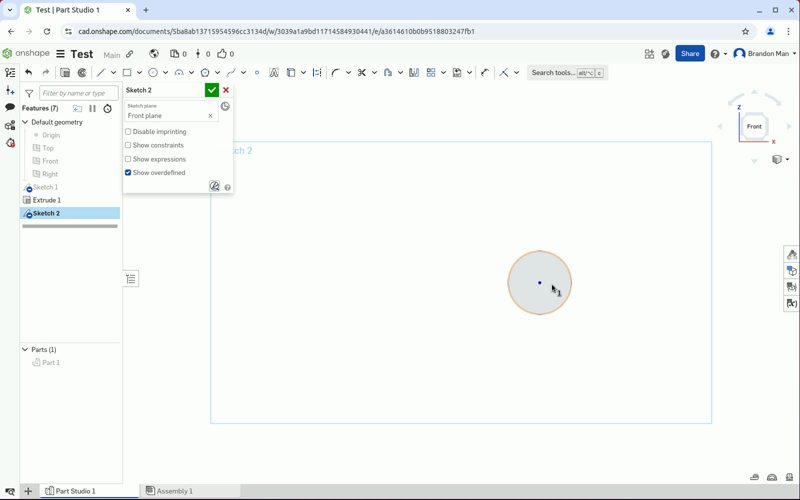
mouse_move(73, 352)
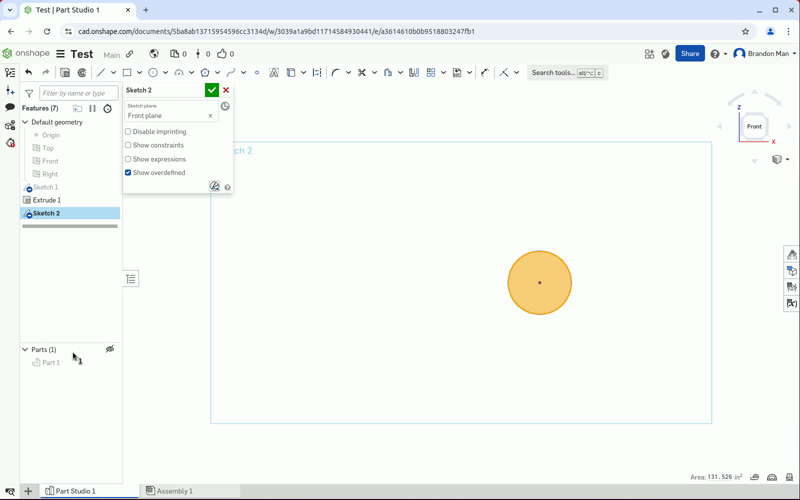
key(shift+y)
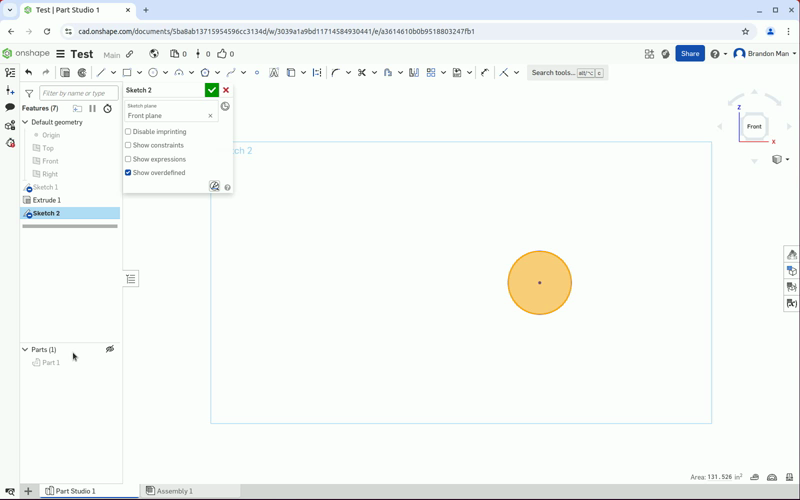
key(shift+e)
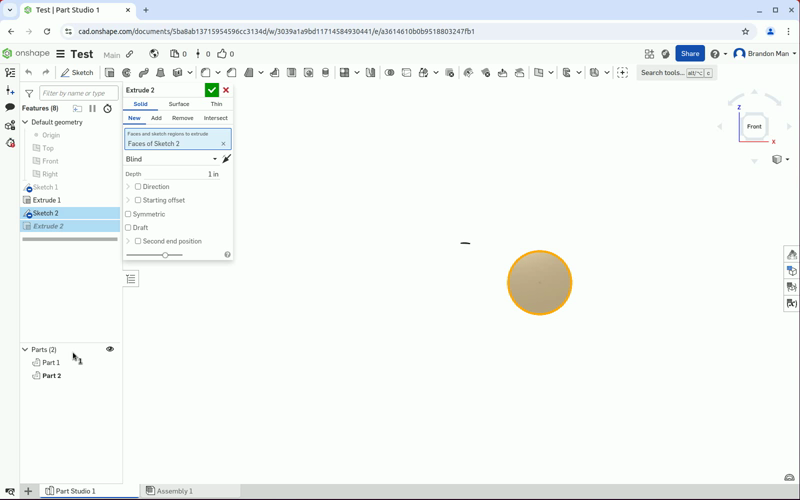
mouse_move(143, 106)
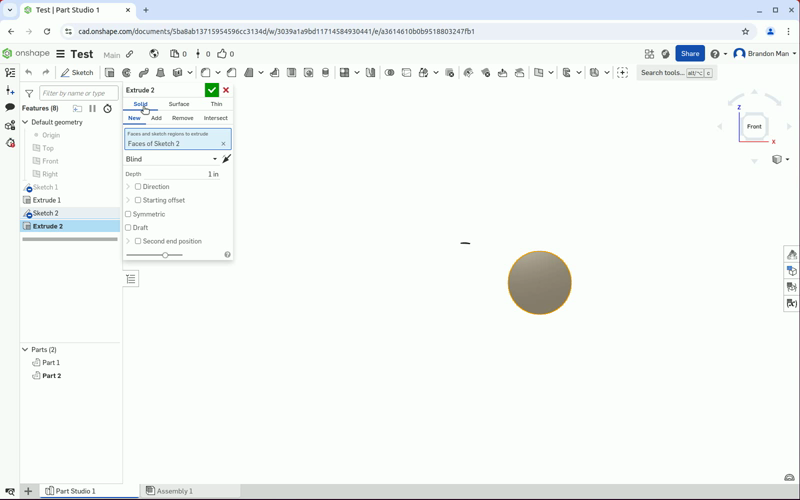
click(143, 106)
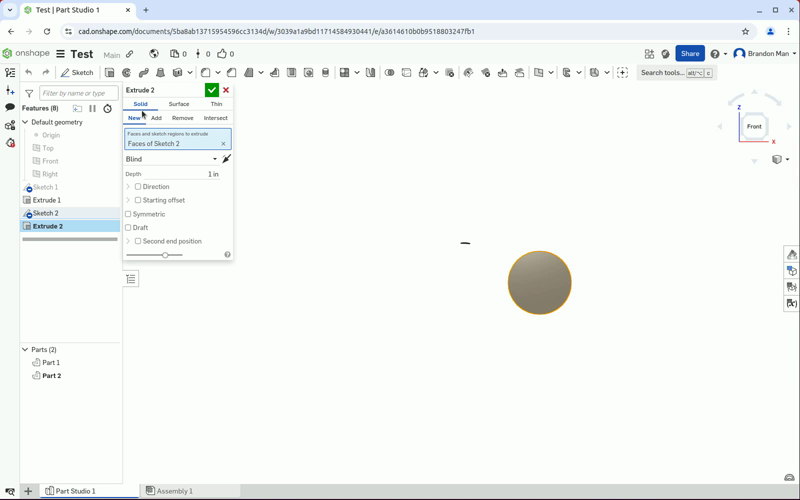
mouse_move(137, 120)
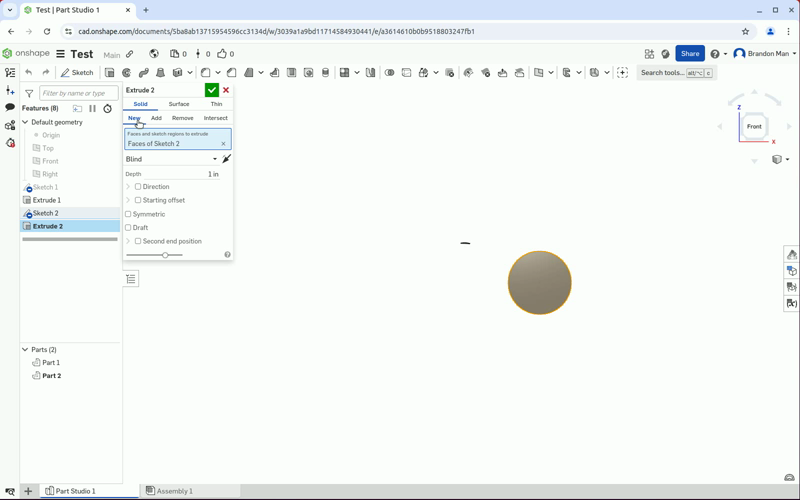
click(137, 120)
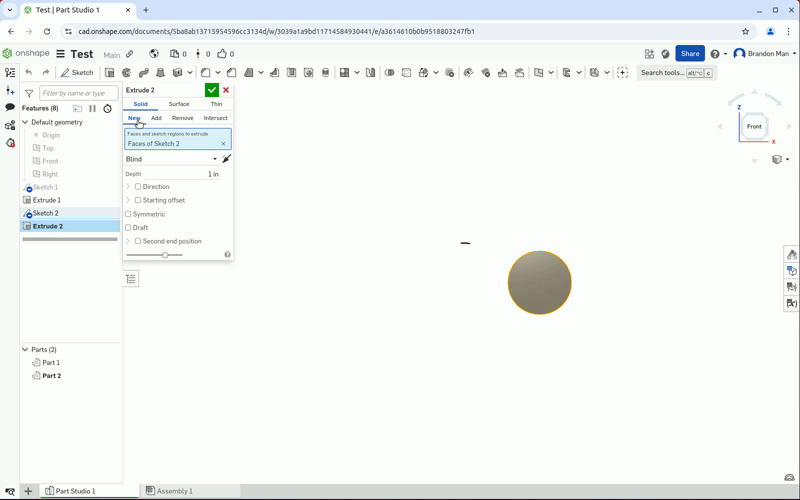
key(tab, 4)
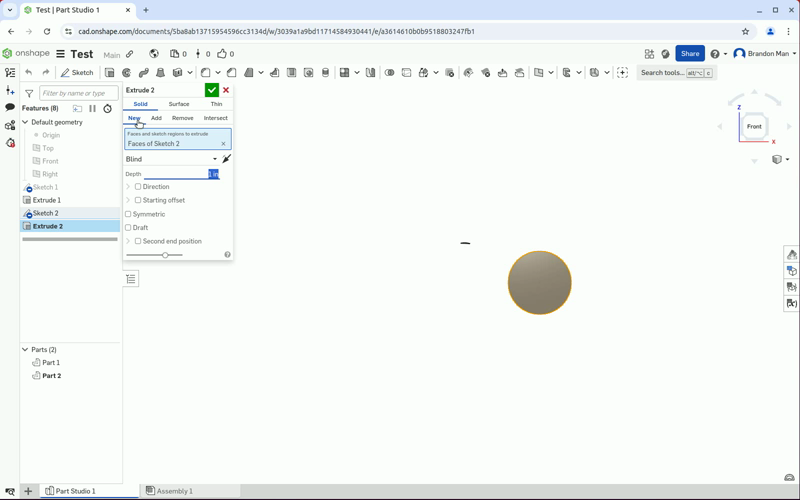
text(8.184)
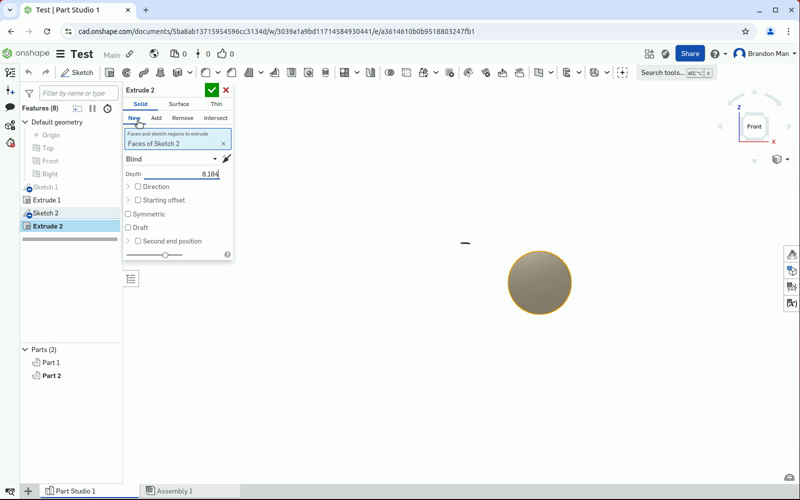
key(enter)
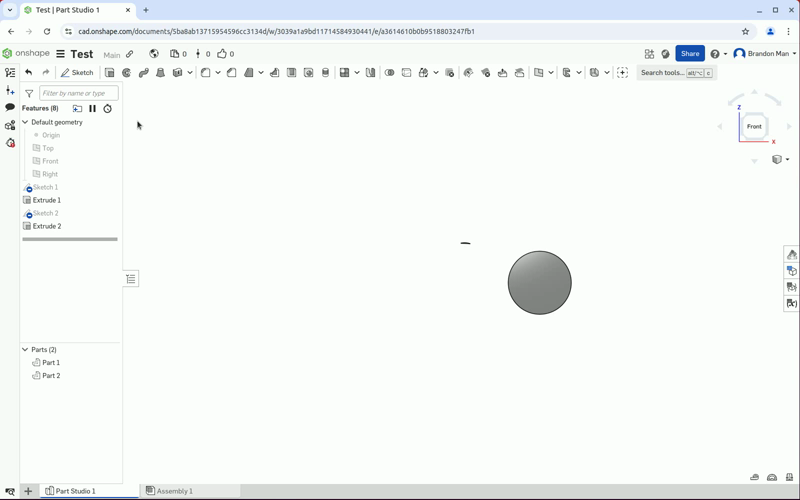
key(shift+h)
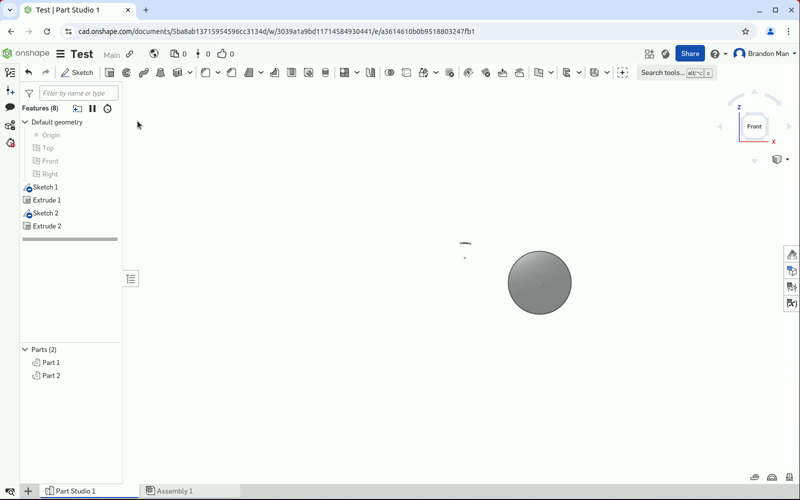
key(shift+h)
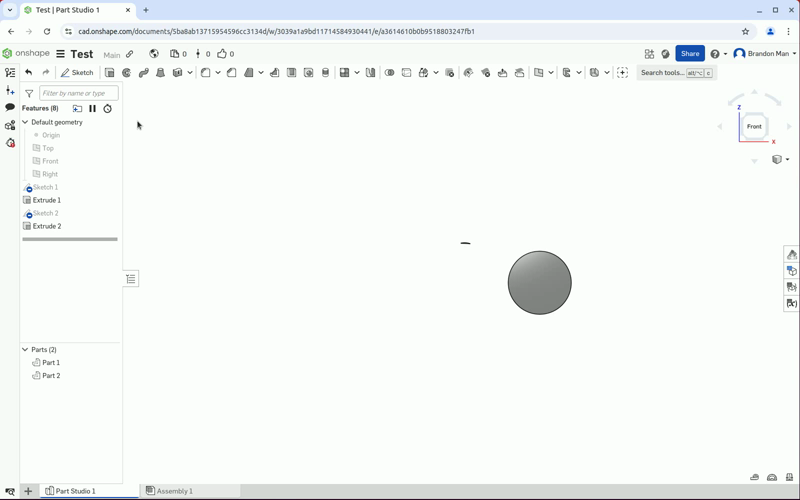
mouse_move(73, 189)
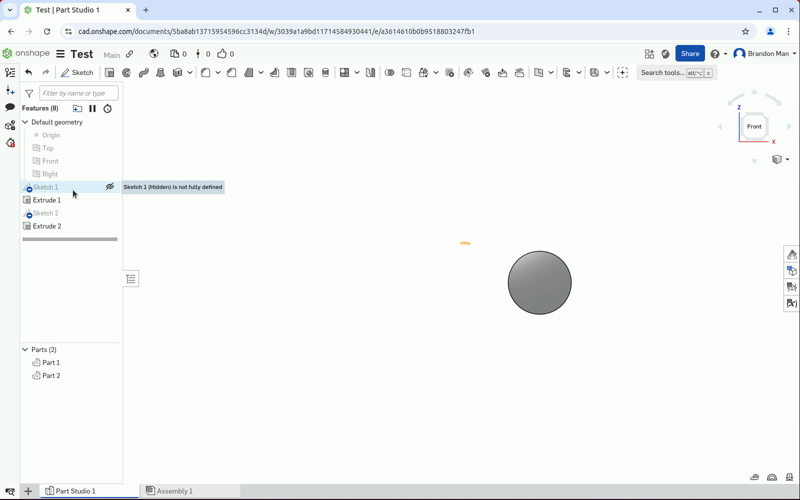
click(73, 189)
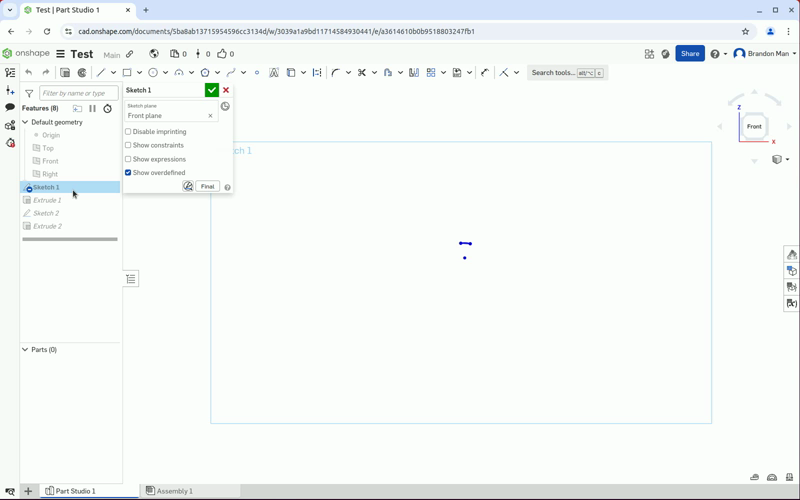
mouse_move(229, 92)
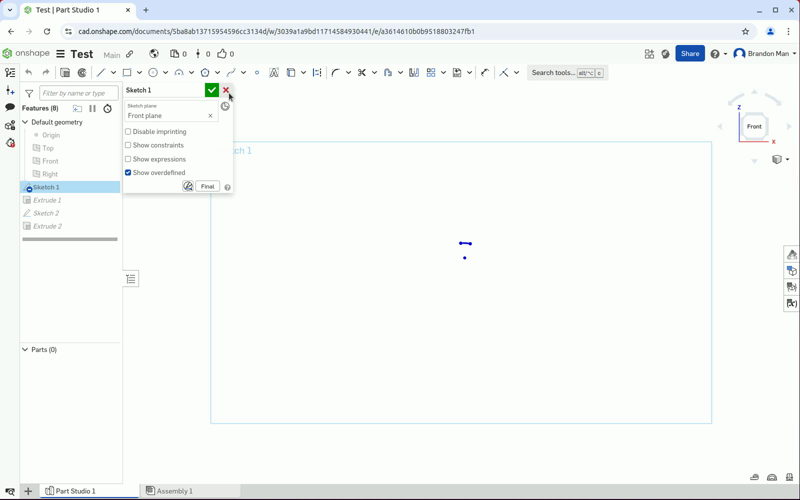
click(229, 92)
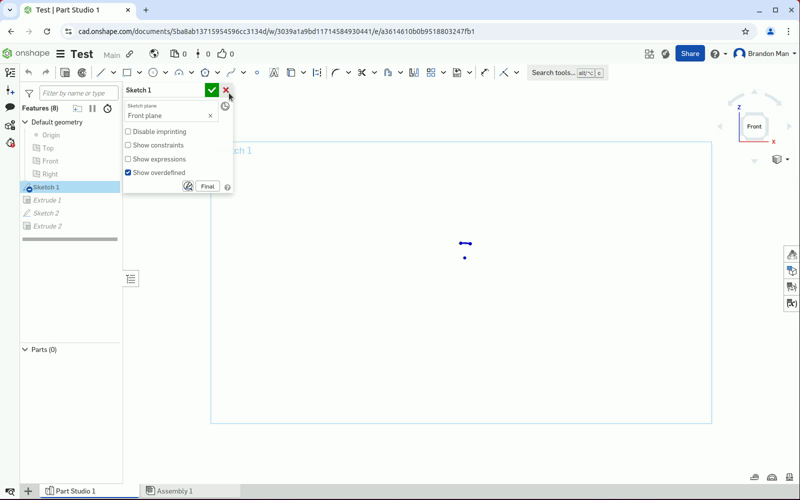
key(shift+s)
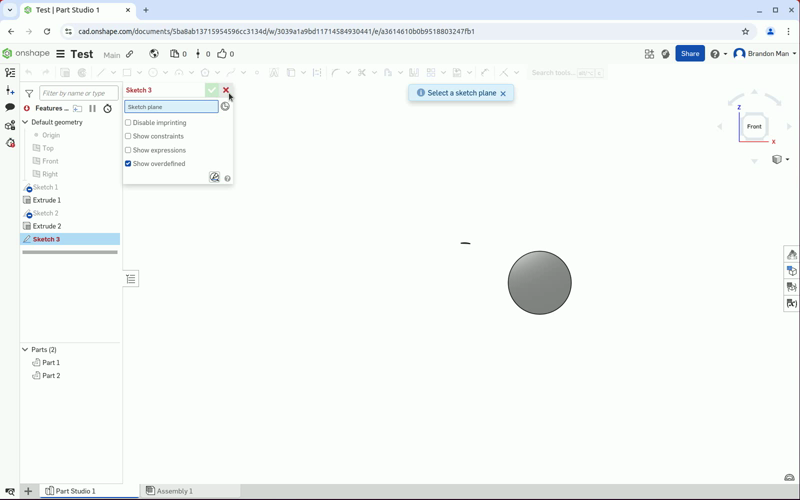
mouse_move(73, 163)
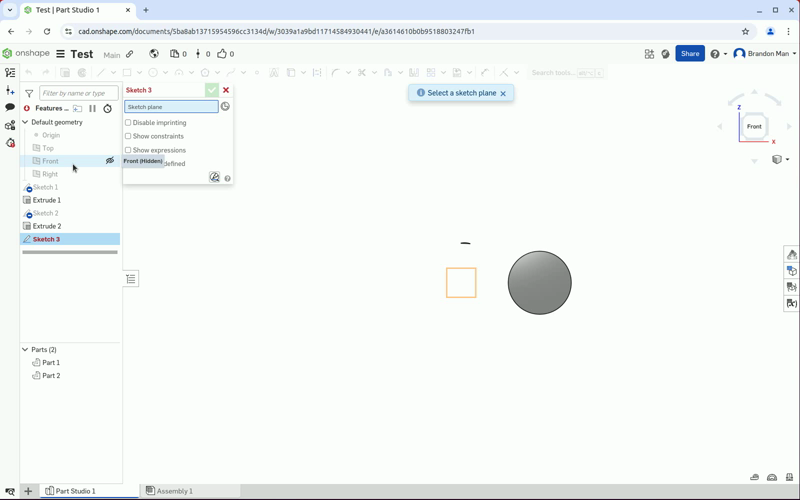
click(73, 163)
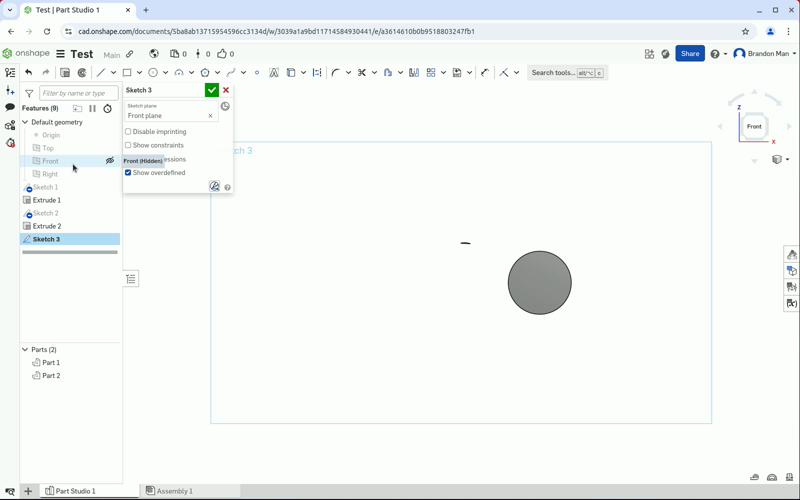
mouse_move(73, 352)
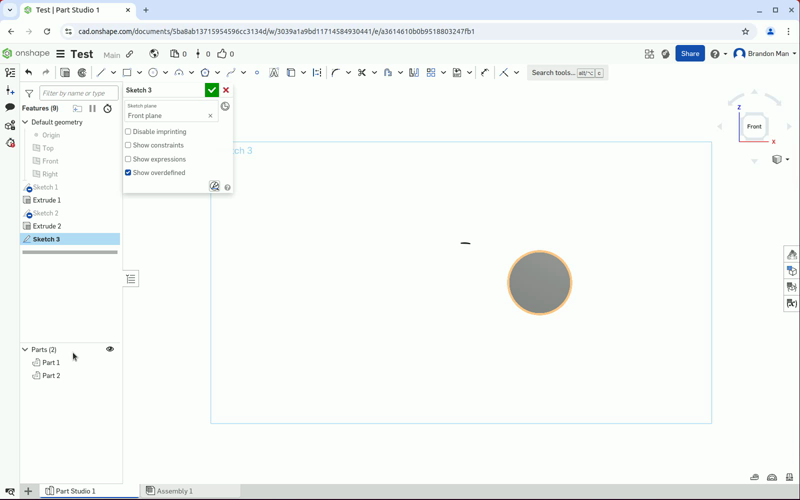
key(y)
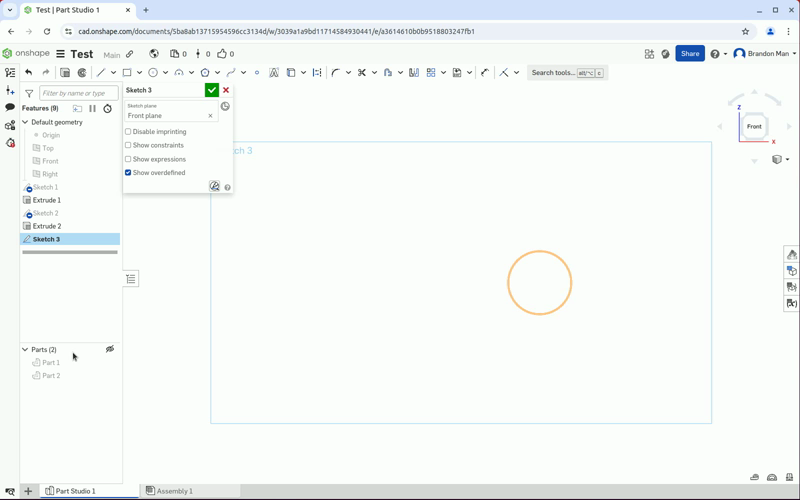
key(a)
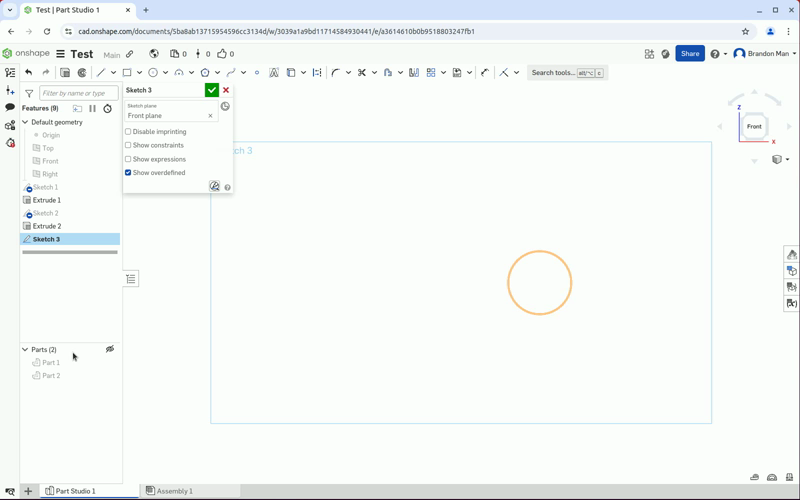
key_down(shift)
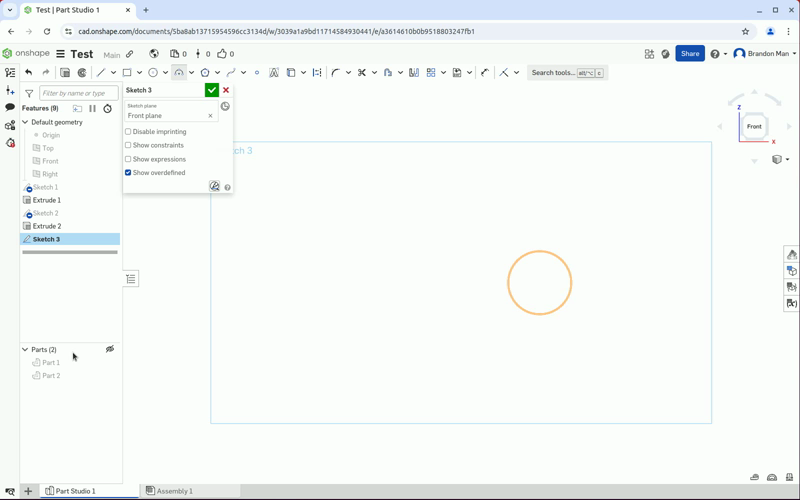
mouse_move(460, 243)
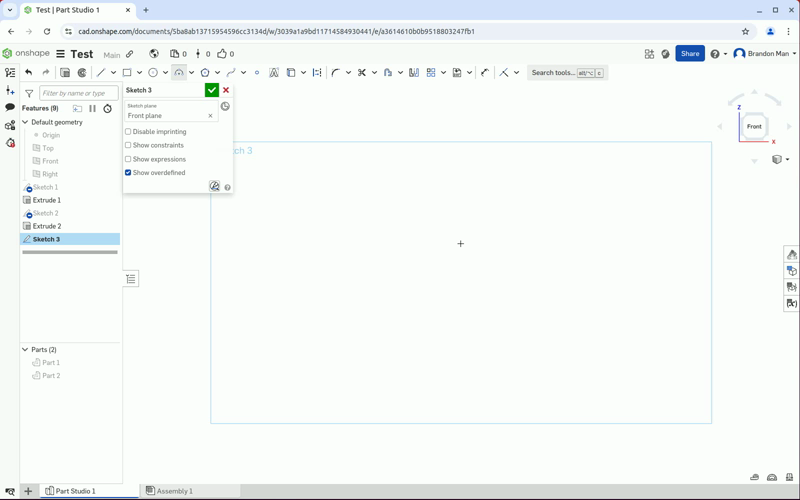
click(460, 243)
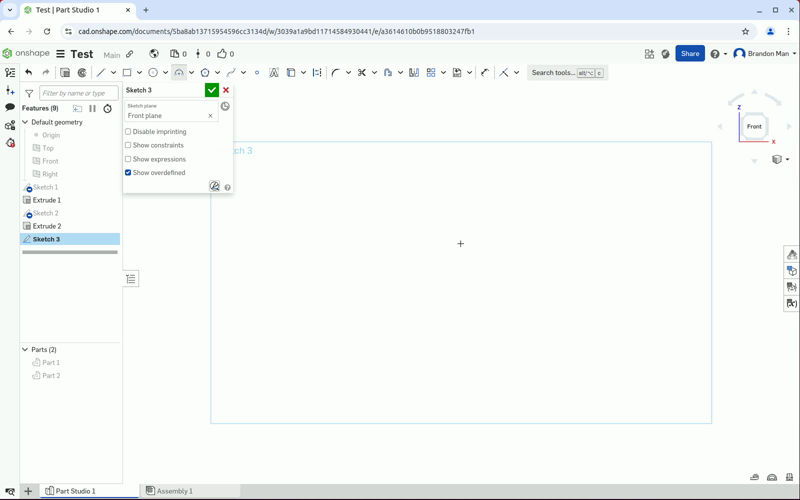
key_up(shift)
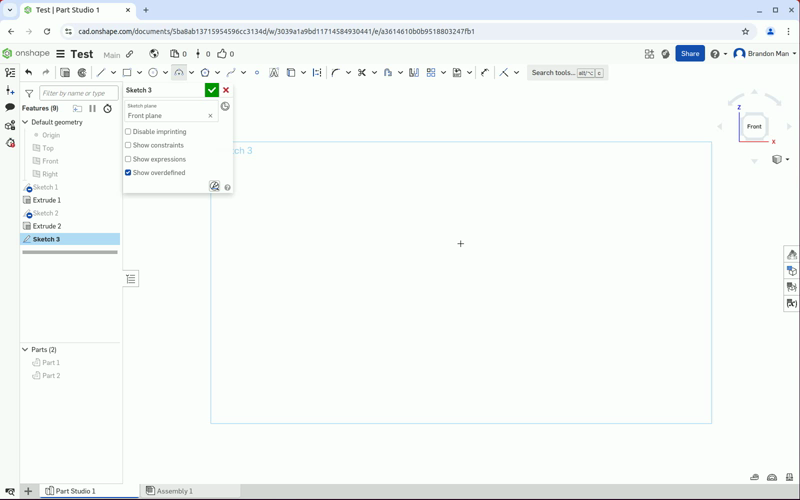
key_down(shift)
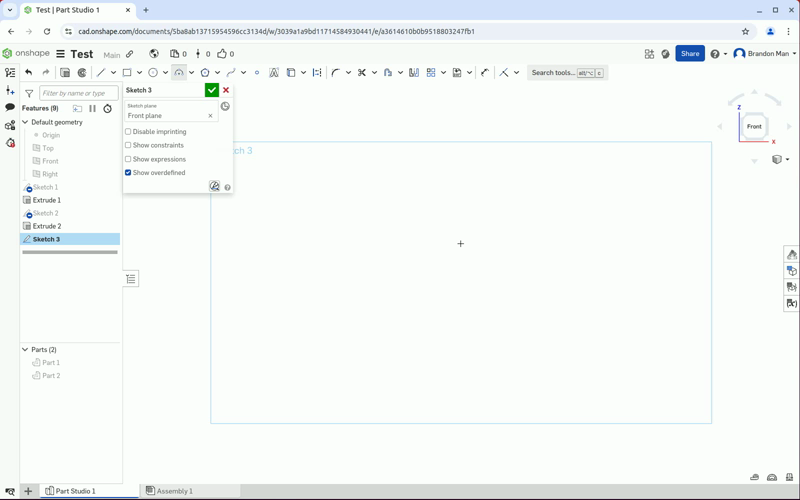
mouse_move(468, 243)
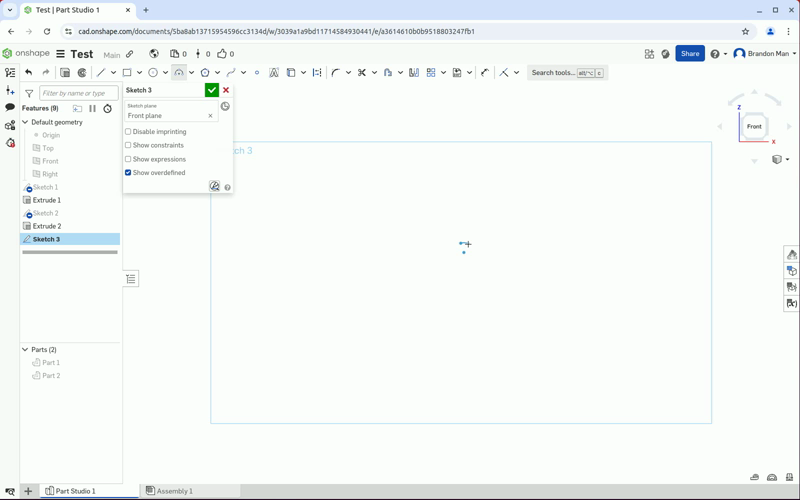
click(468, 243)
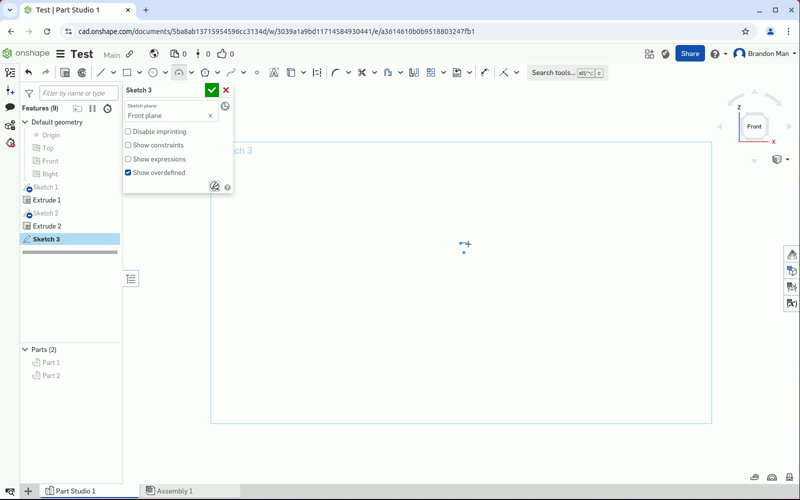
mouse_move(456, 320)
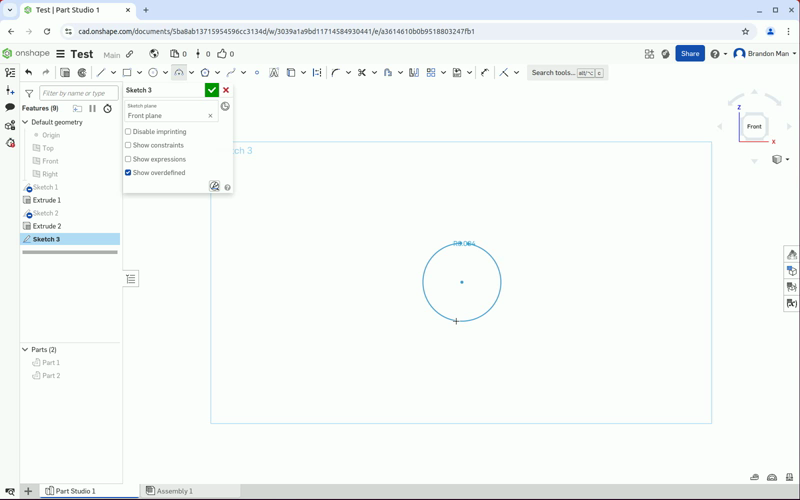
click(456, 320)
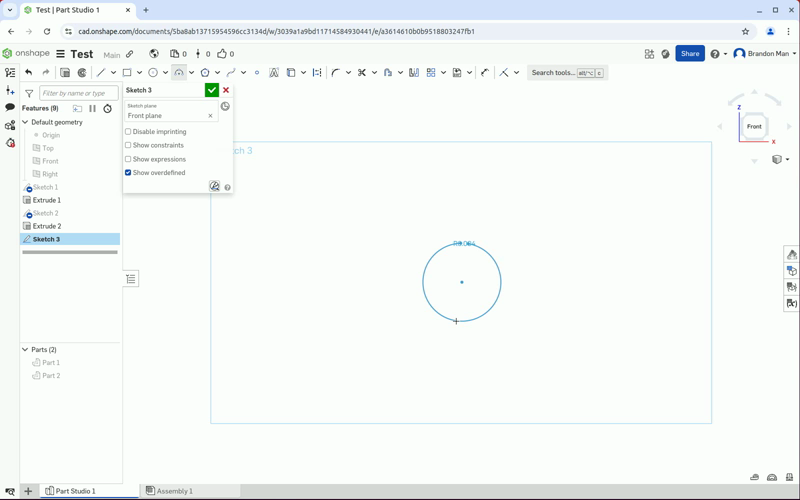
key_up(shift)
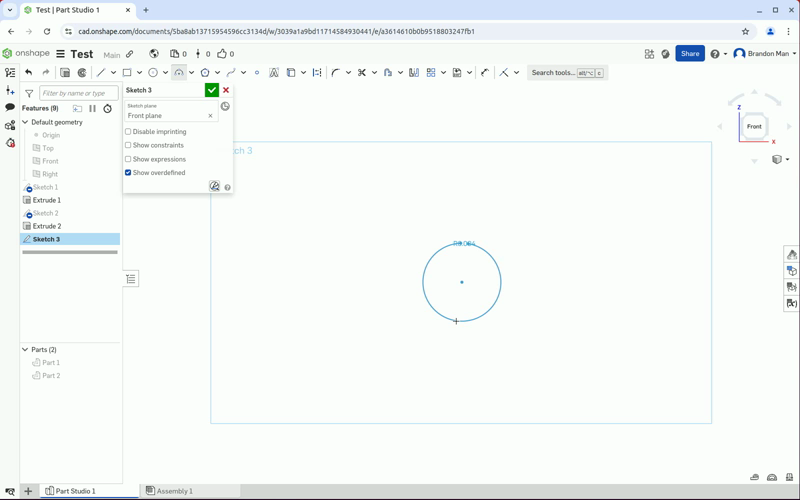
key(esc)
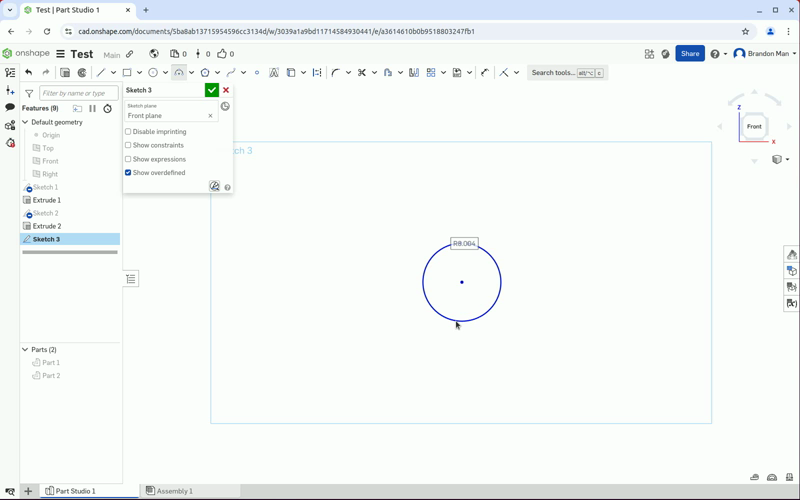
key(l)
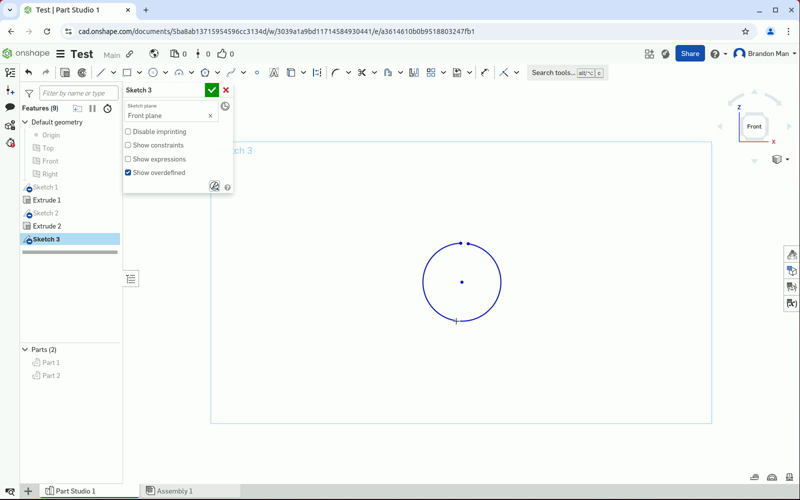
mouse_move(468, 243)
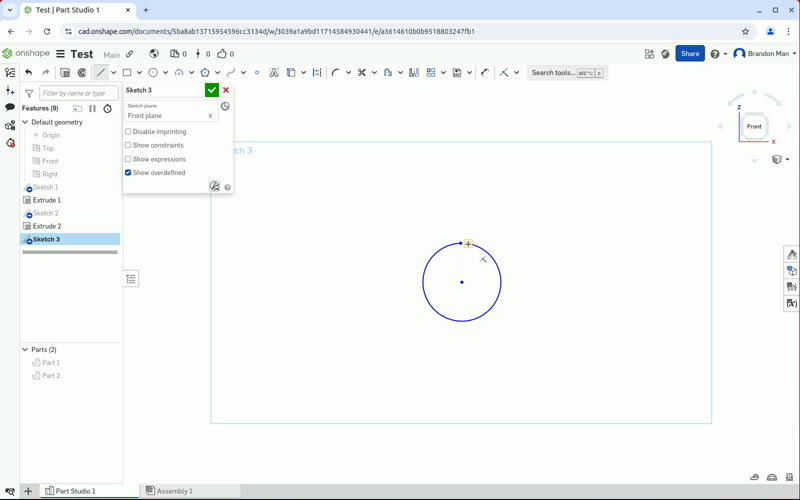
click(468, 243)
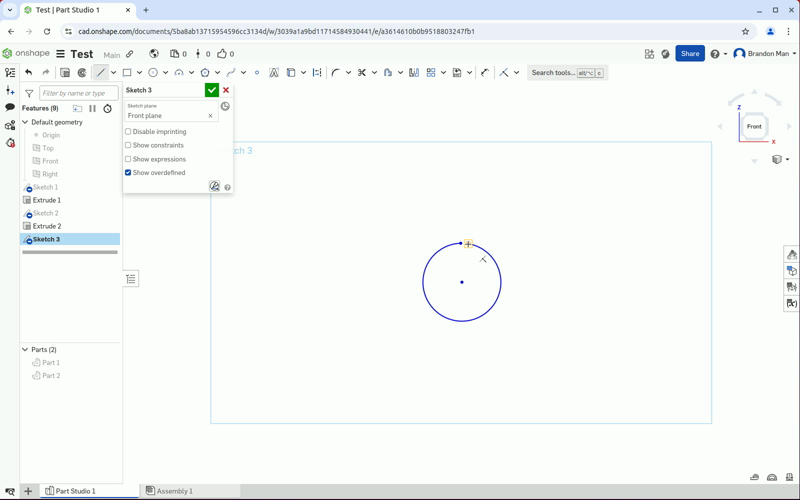
mouse_move(498, 243)
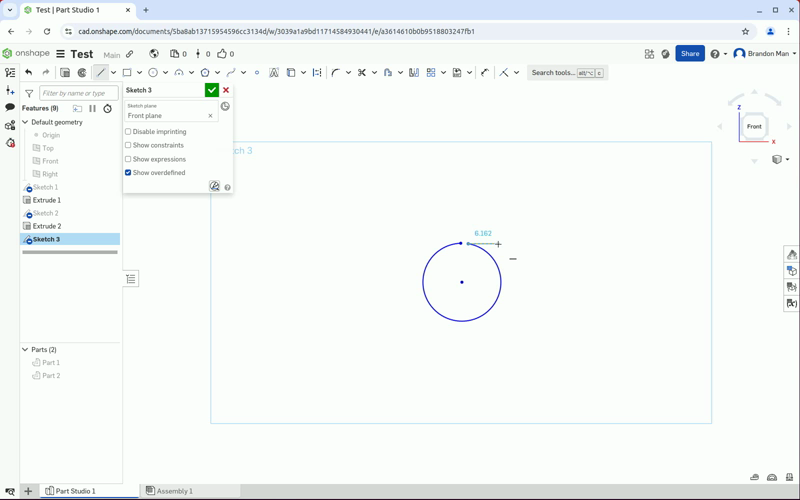
key_down(shift)
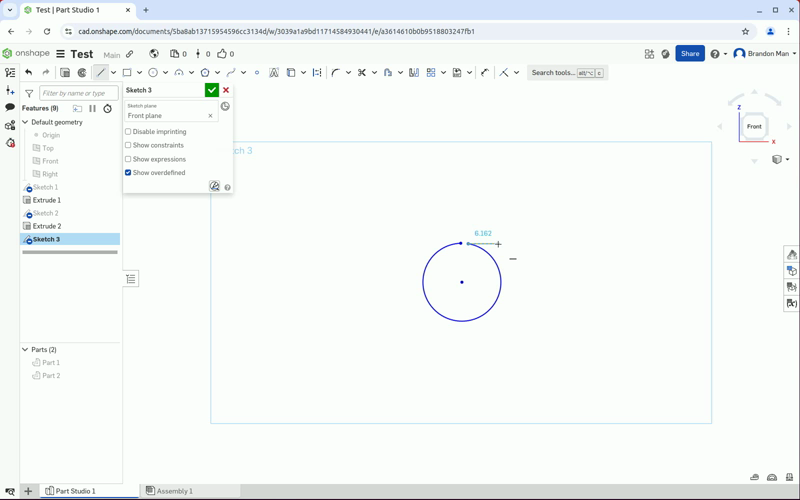
mouse_move(460, 243)
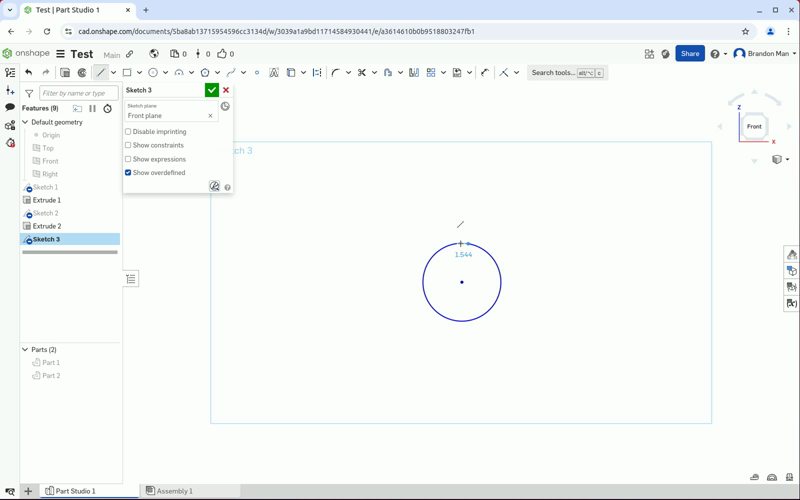
key_up(shift)
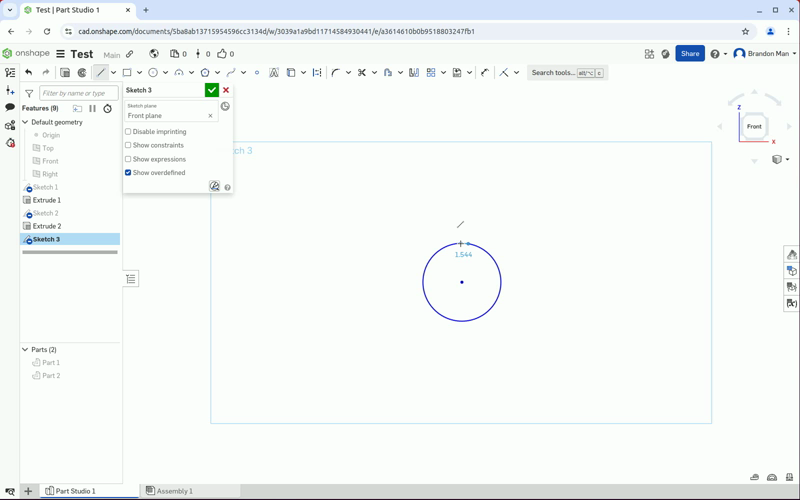
click(460, 243)
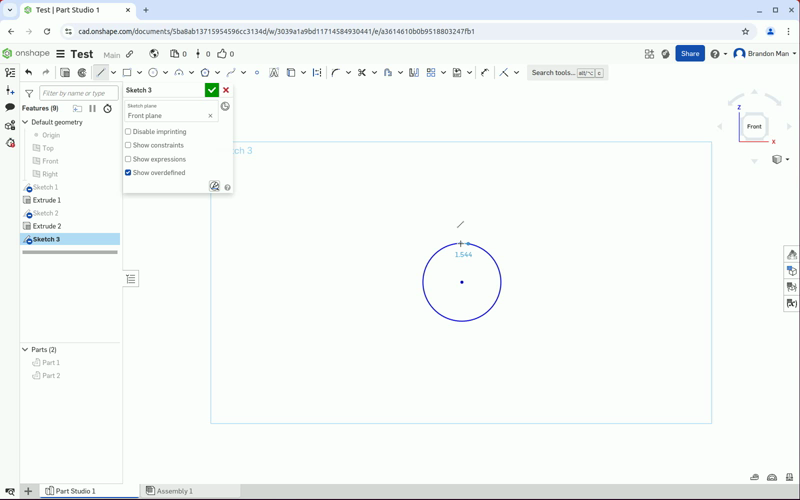
key(esc)
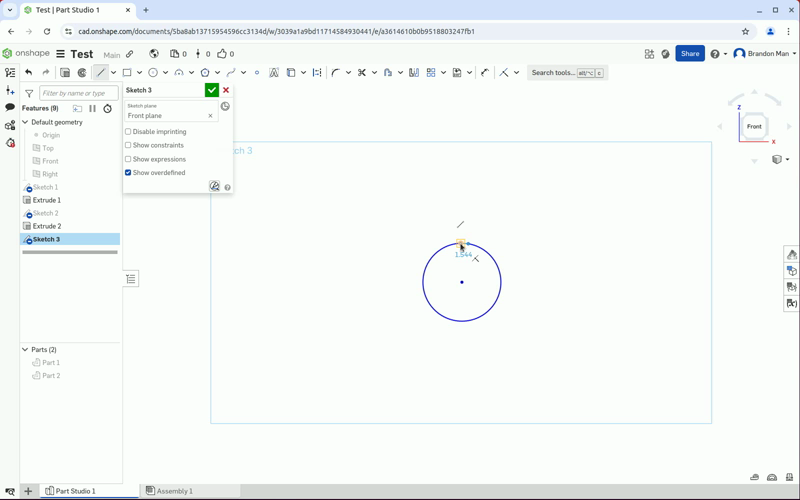
mouse_move(466, 290)
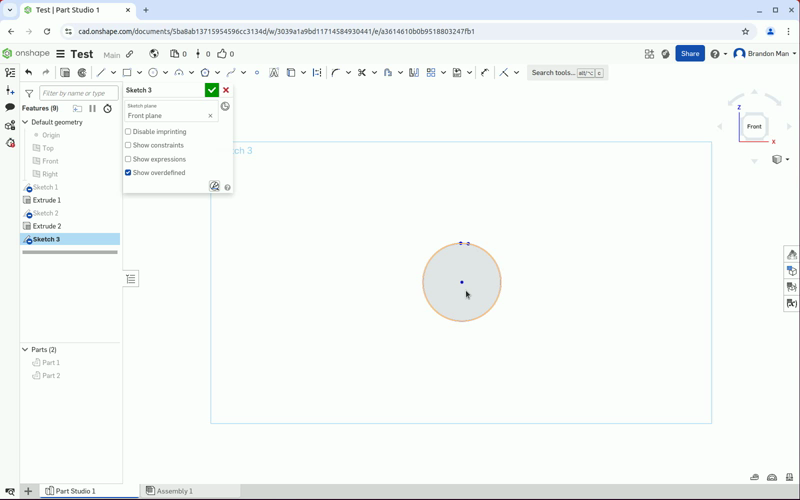
click(466, 290)
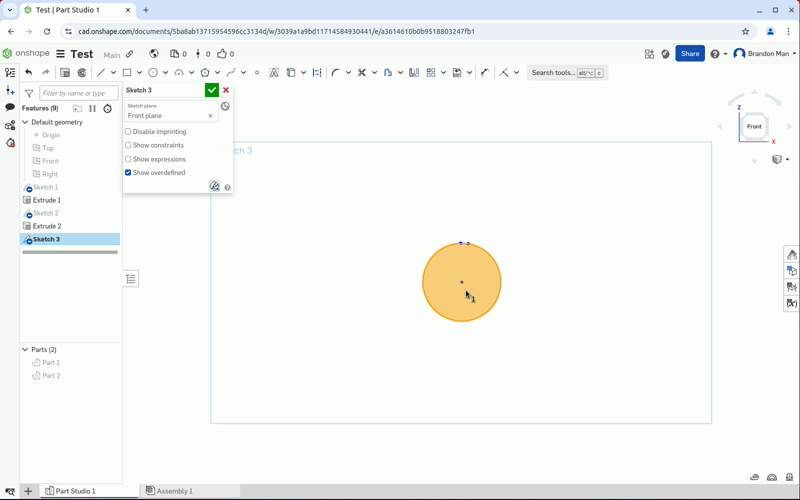
mouse_move(73, 352)
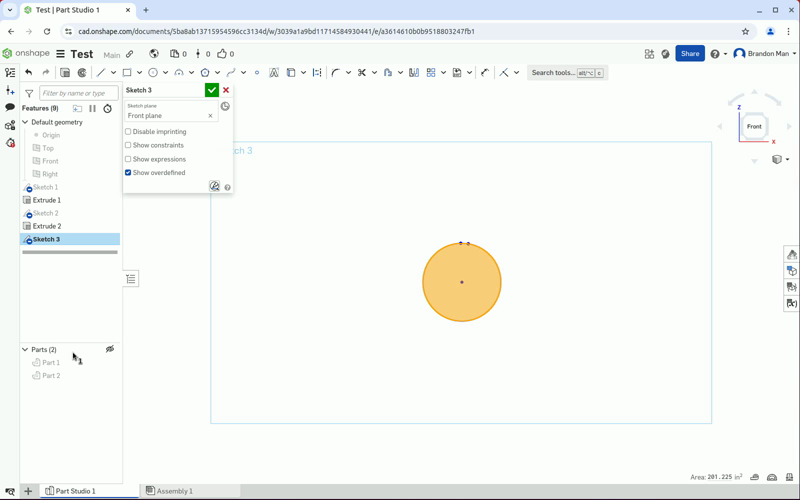
key(shift+y)
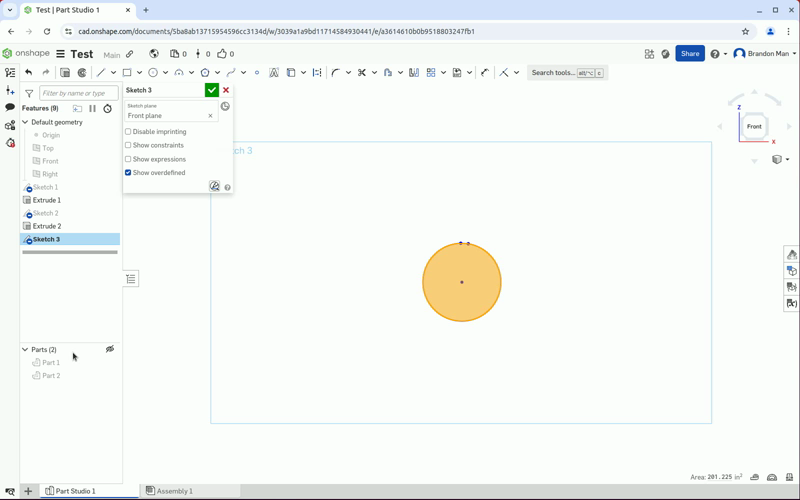
key(shift+e)
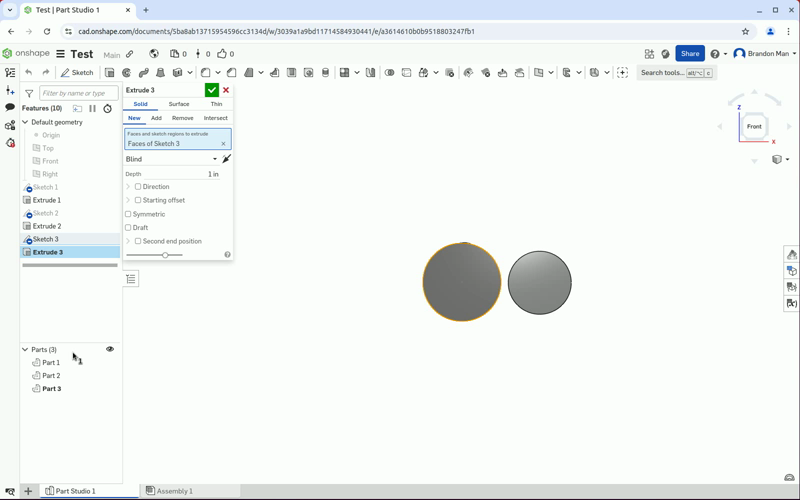
mouse_move(143, 106)
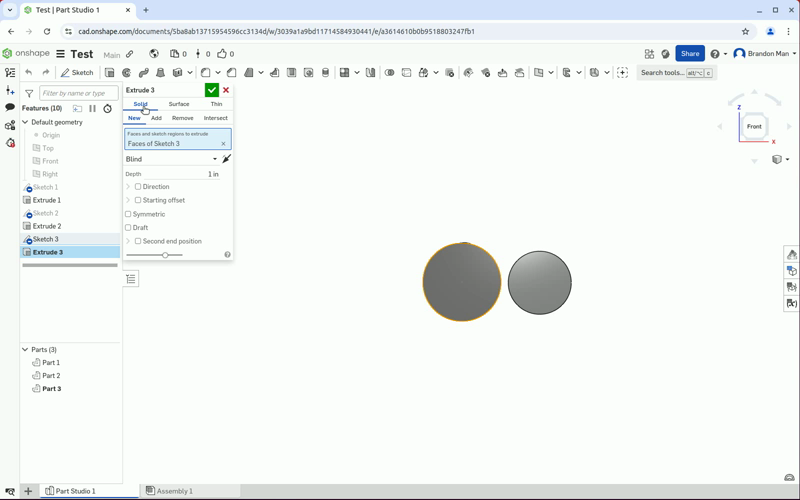
click(143, 106)
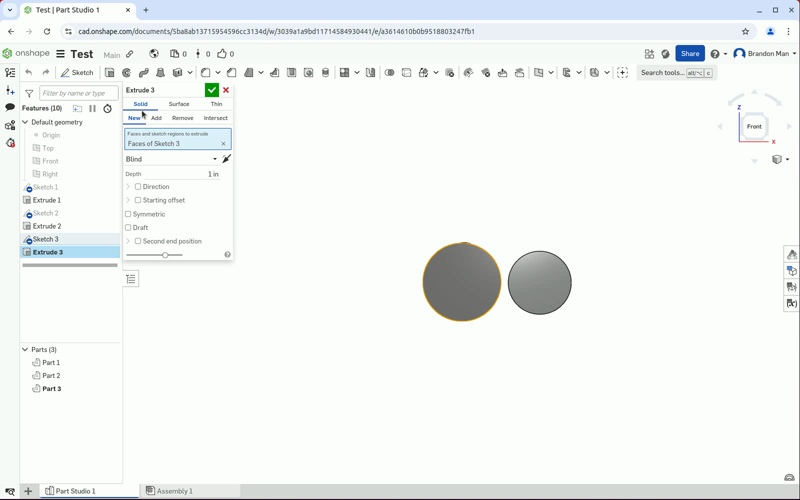
mouse_move(137, 120)
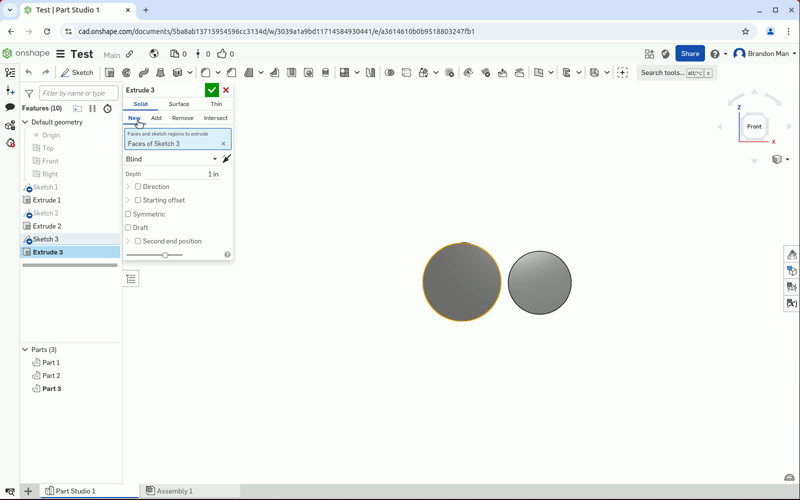
click(137, 120)
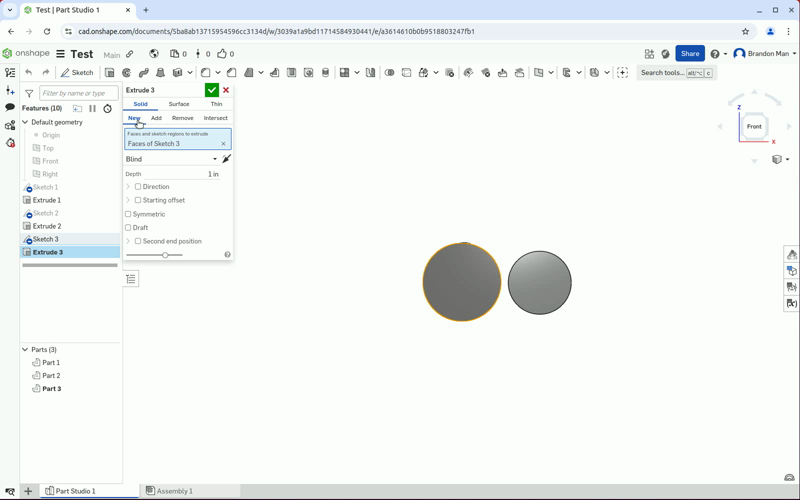
key(tab, 4)
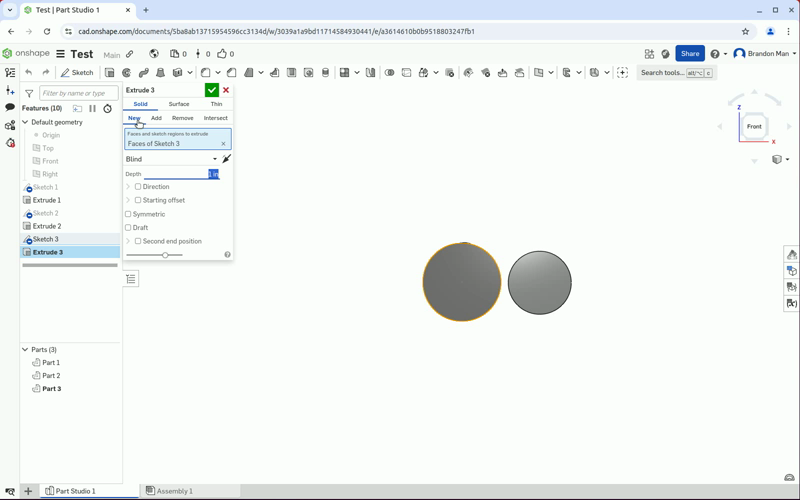
text(8.184)
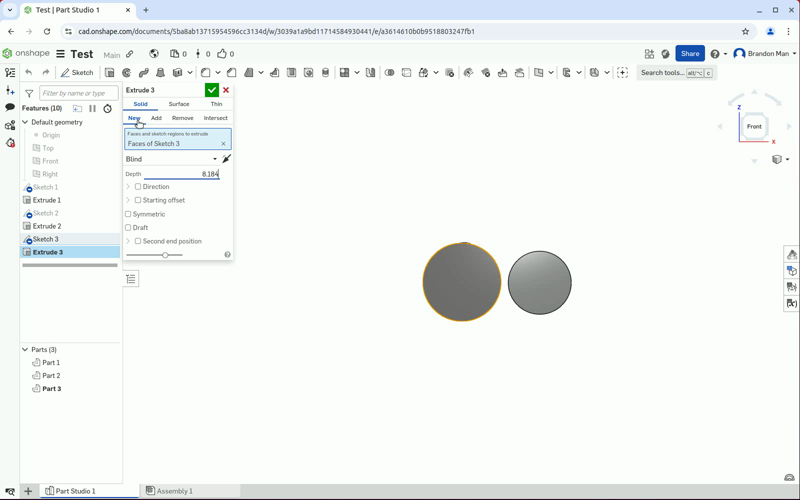
key(enter)
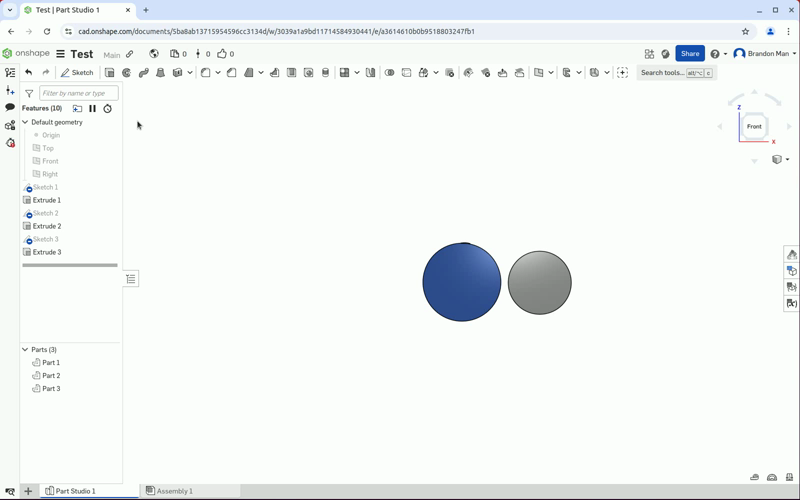
key(shift+h)
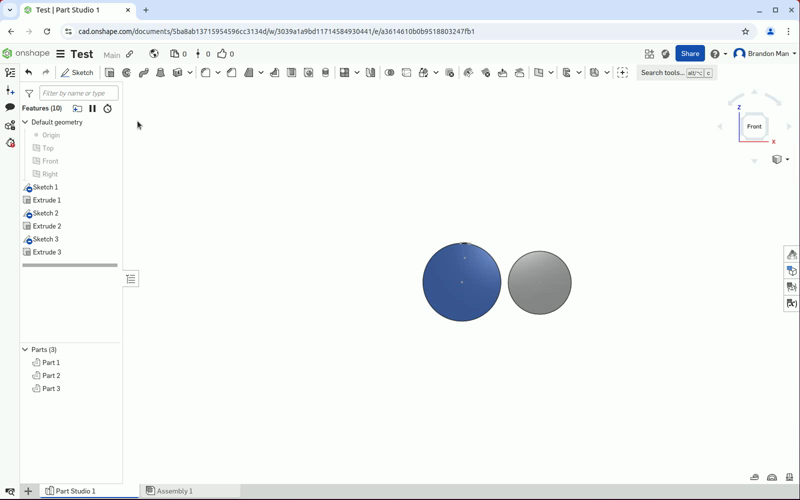
key(shift+h)
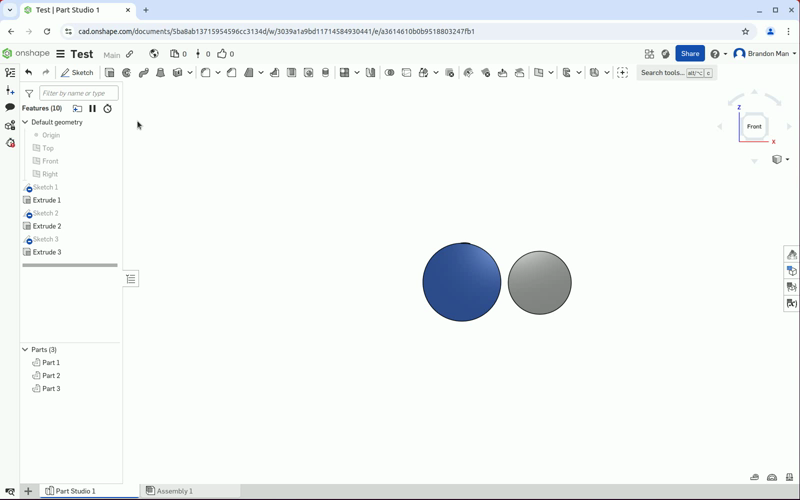
mouse_move(73, 189)
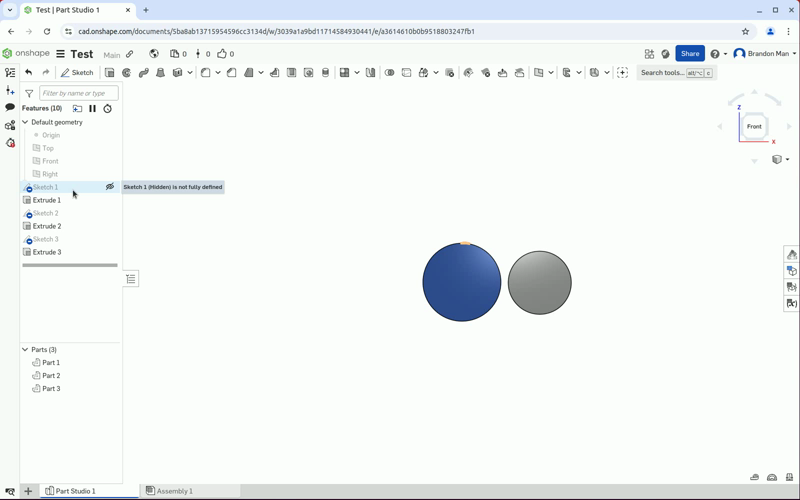
click(73, 189)
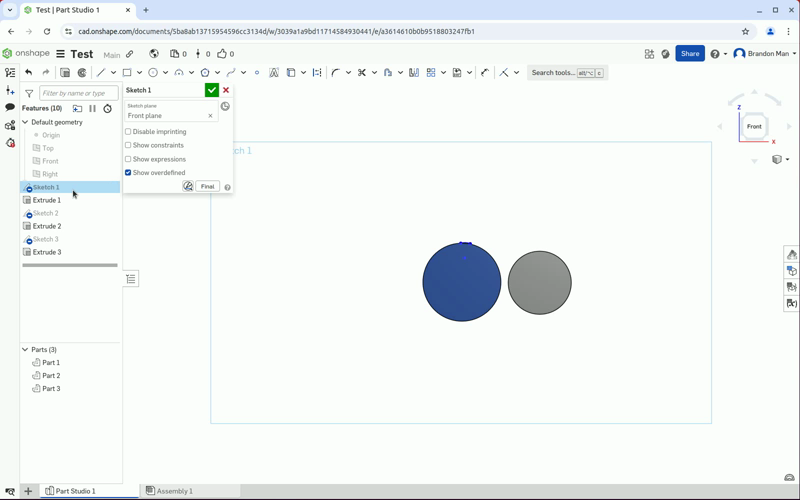
mouse_move(229, 92)
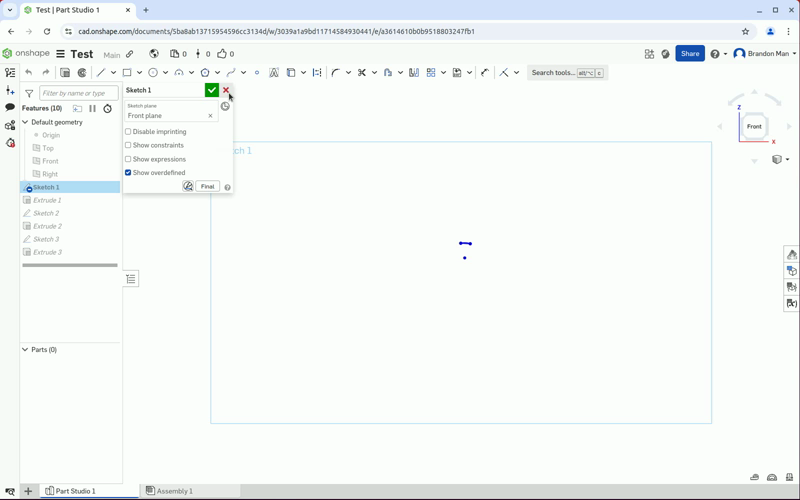
click(229, 92)
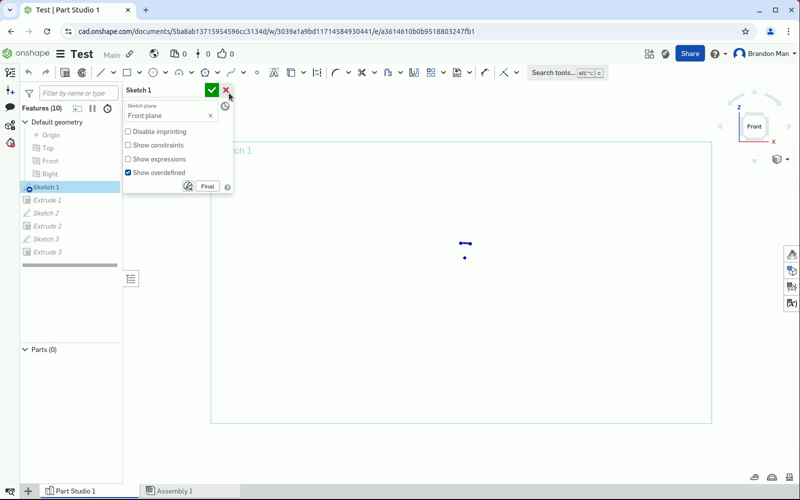
key(shift+s)
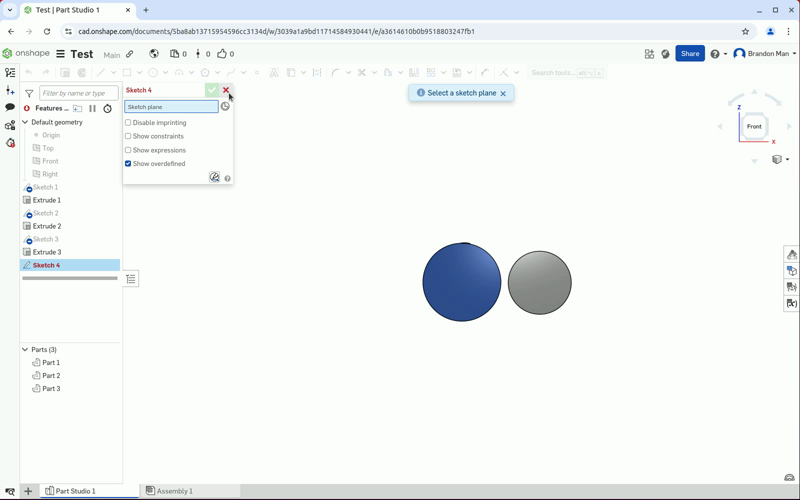
mouse_move(73, 163)
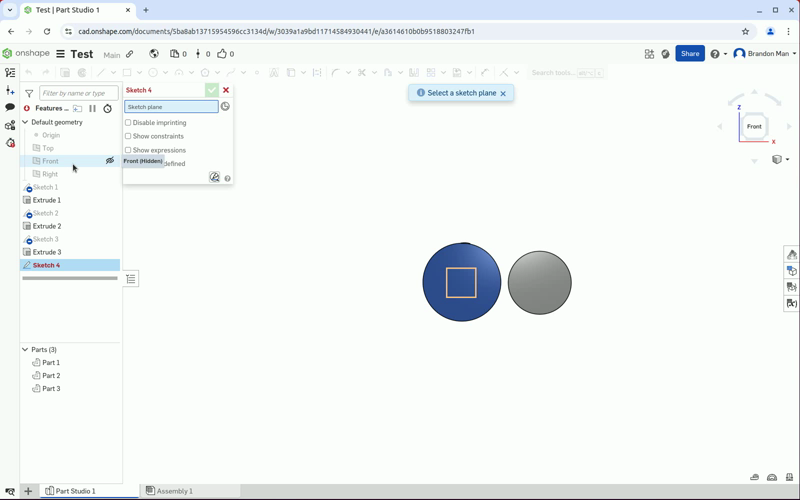
click(73, 163)
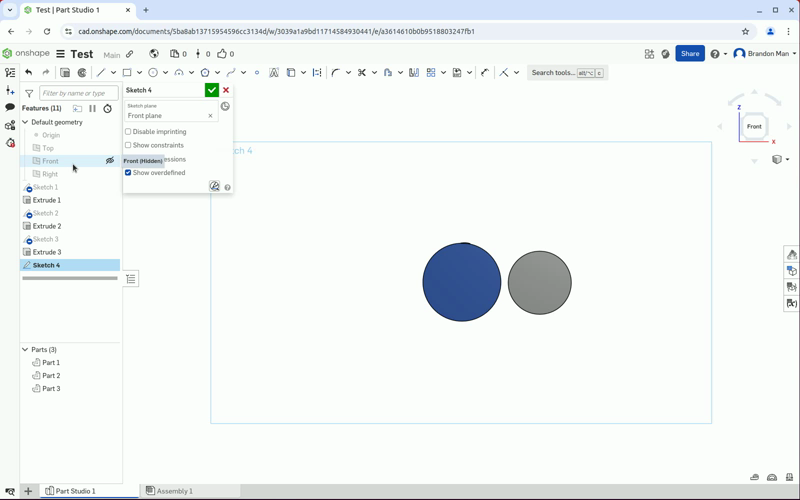
mouse_move(73, 352)
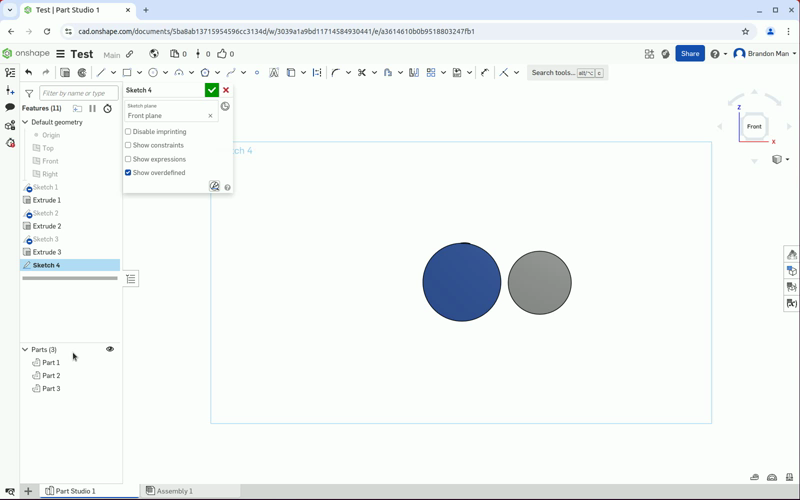
key(y)
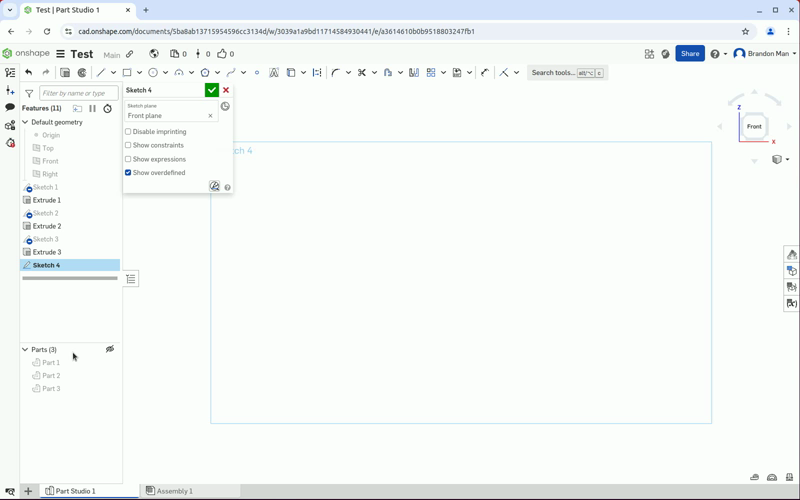
key(l)
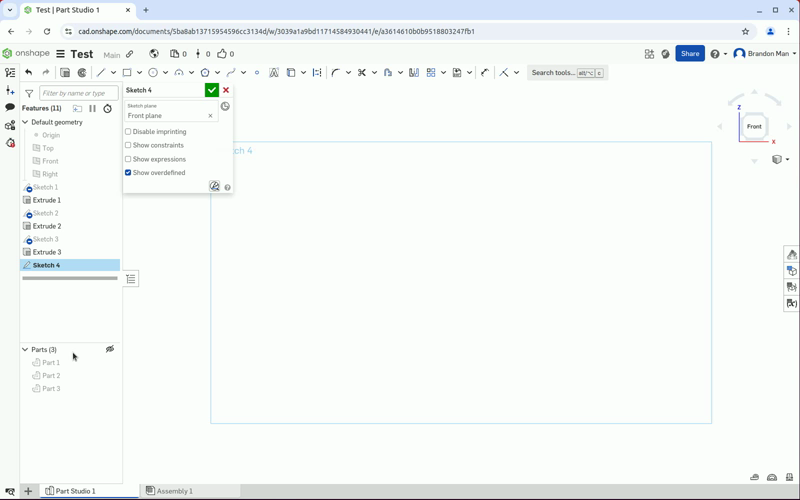
key_down(shift)
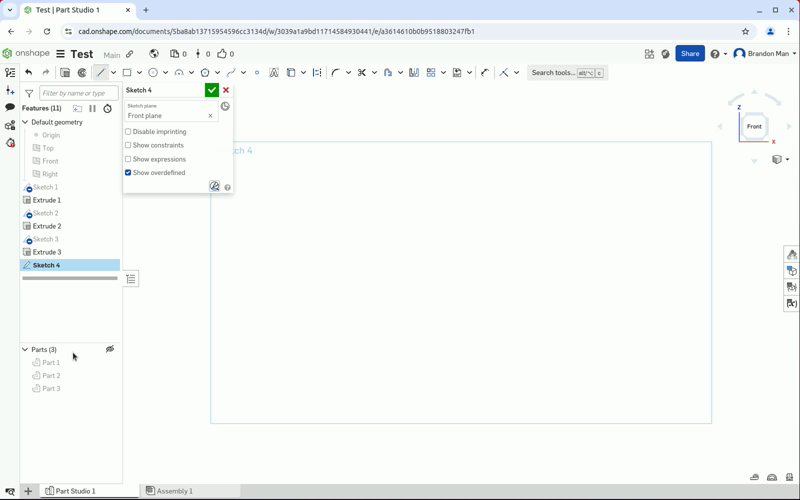
mouse_move(464, 322)
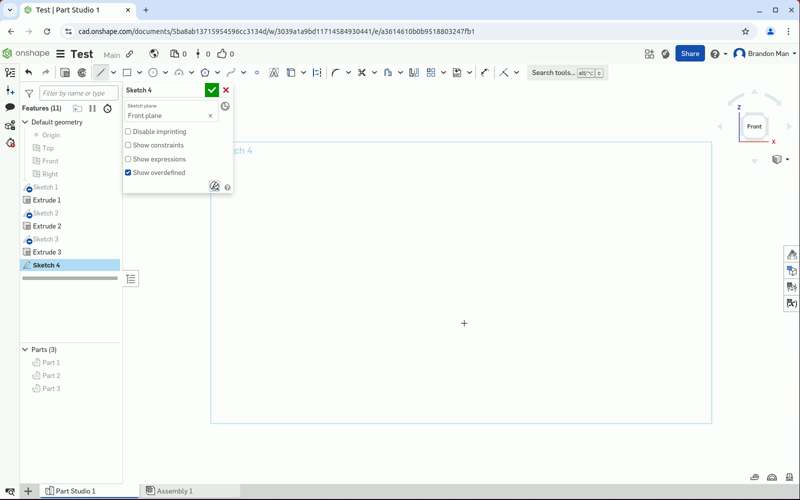
click(464, 322)
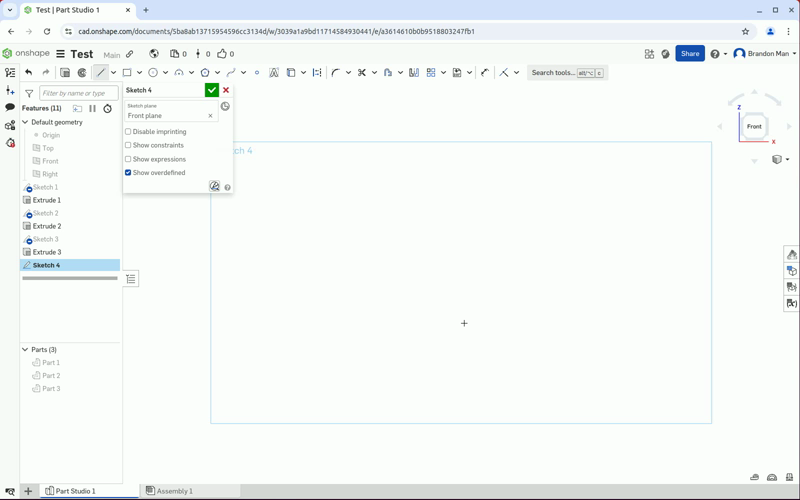
key_up(shift)
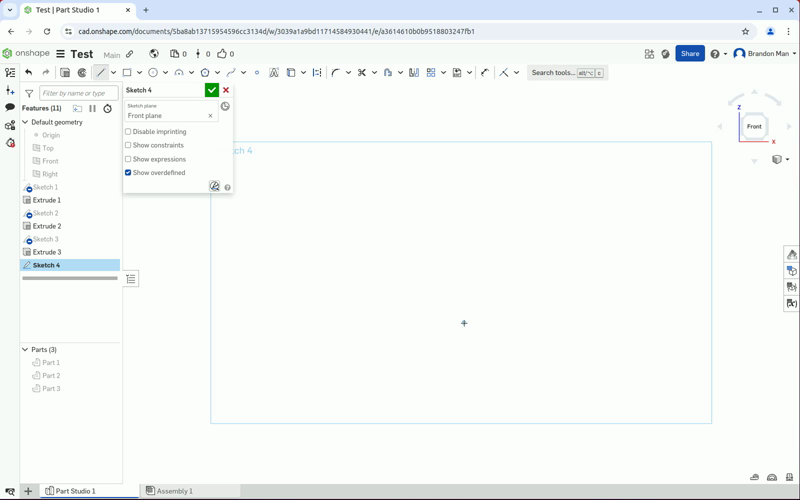
key_down(shift)
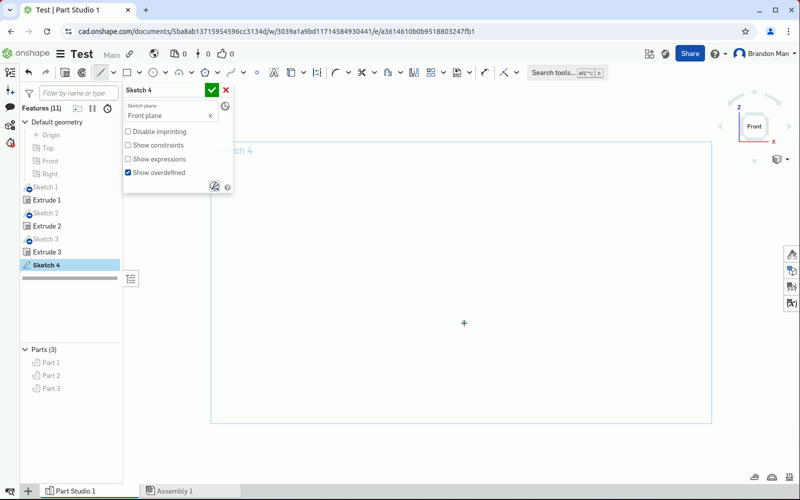
mouse_move(543, 314)
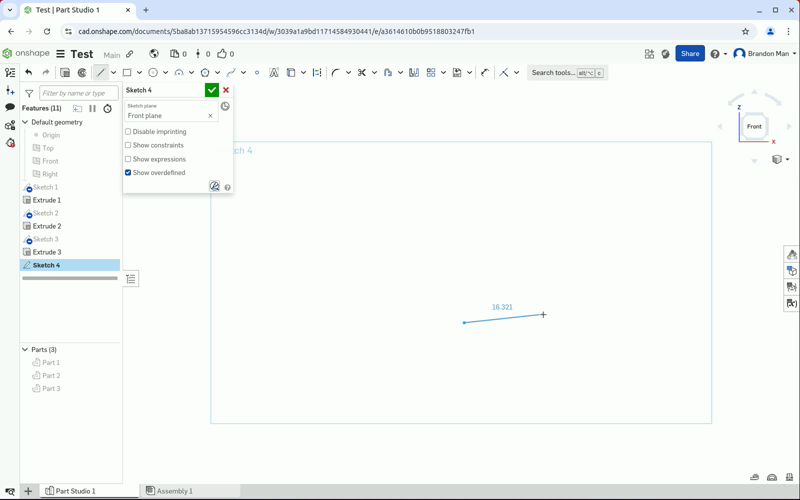
click(543, 314)
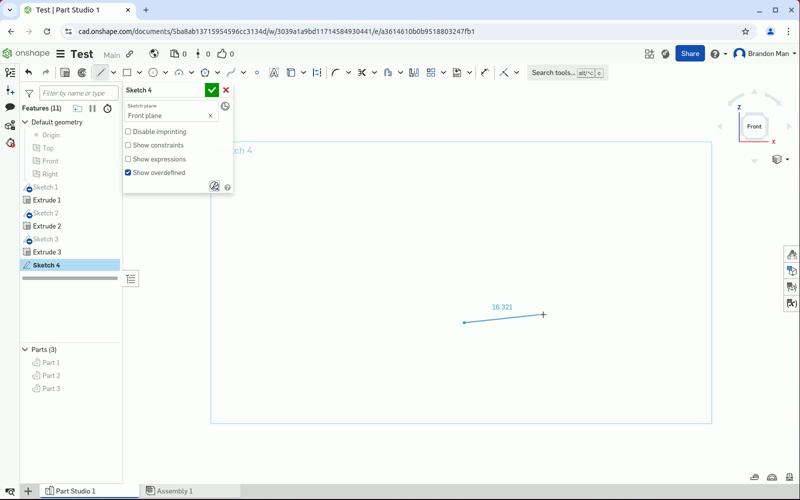
key_up(shift)
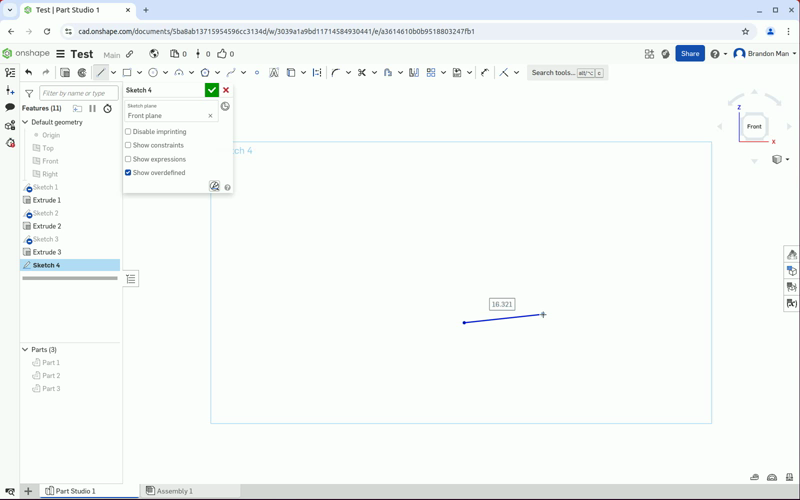
key(esc)
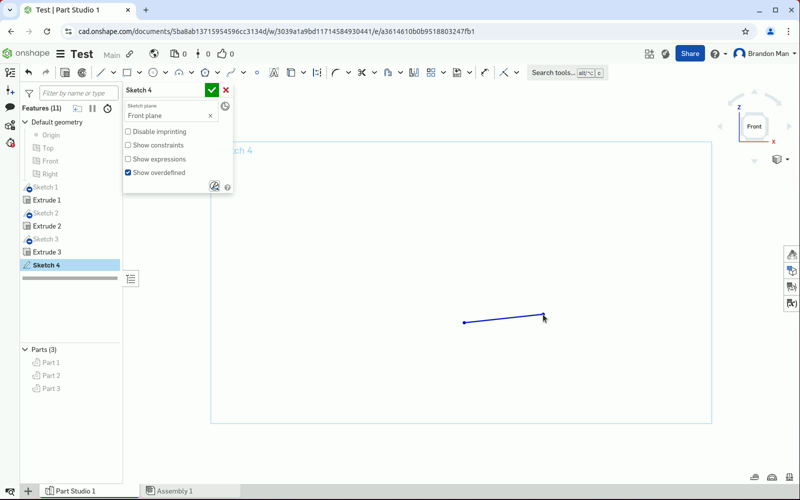
key(a)
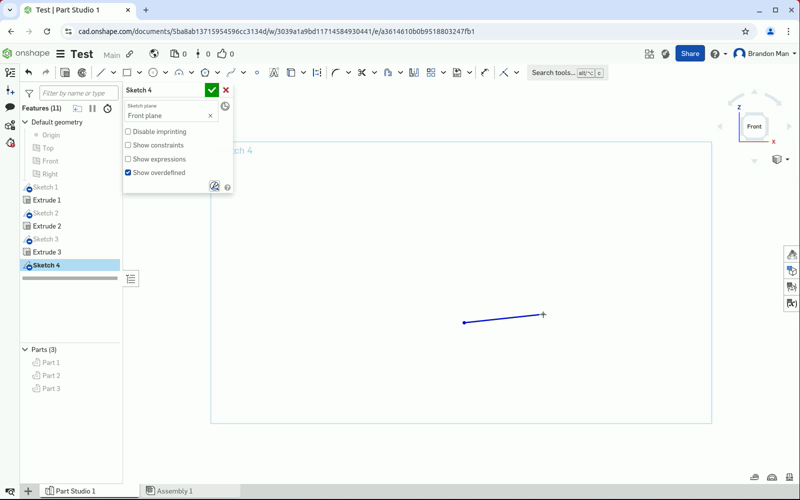
mouse_move(543, 314)
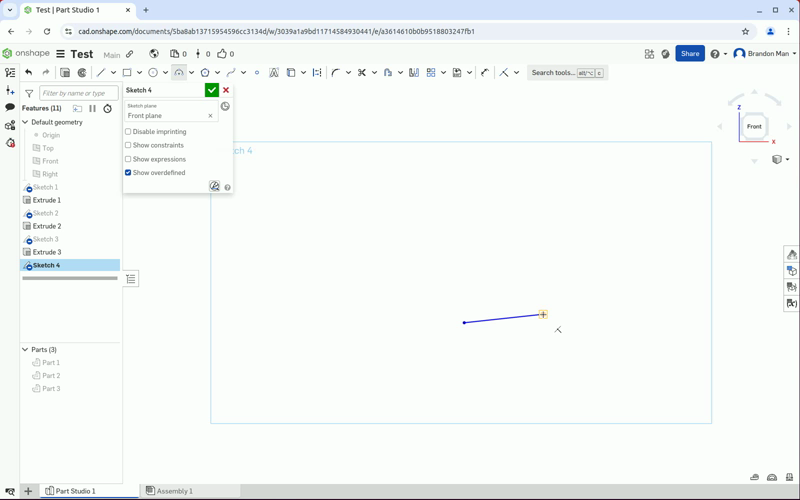
click(543, 314)
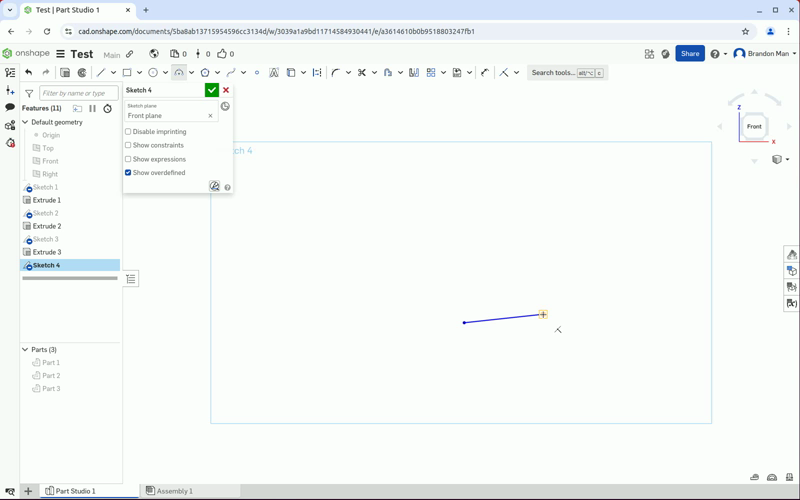
key_down(shift)
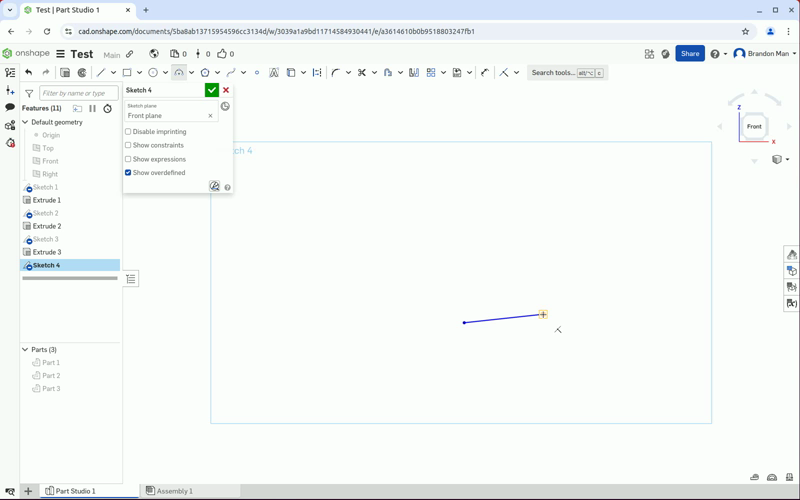
mouse_move(543, 251)
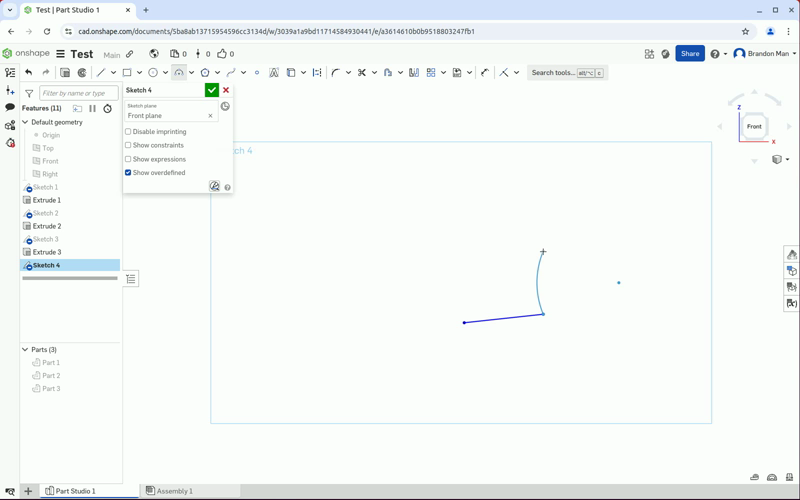
click(543, 251)
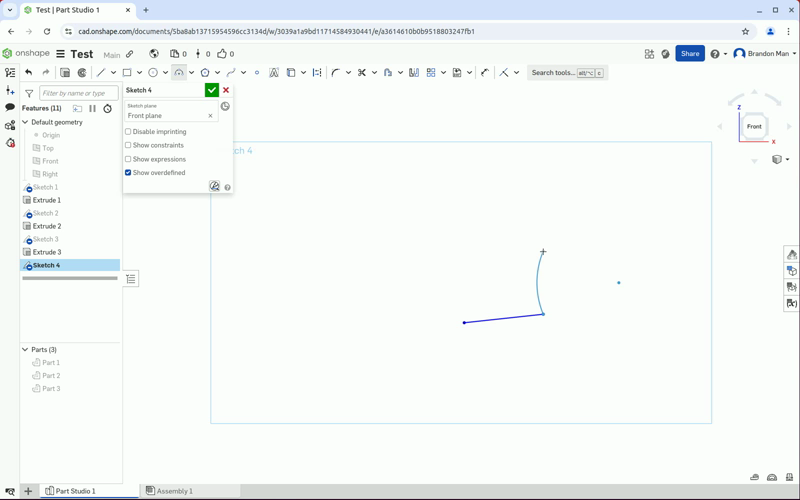
mouse_move(508, 282)
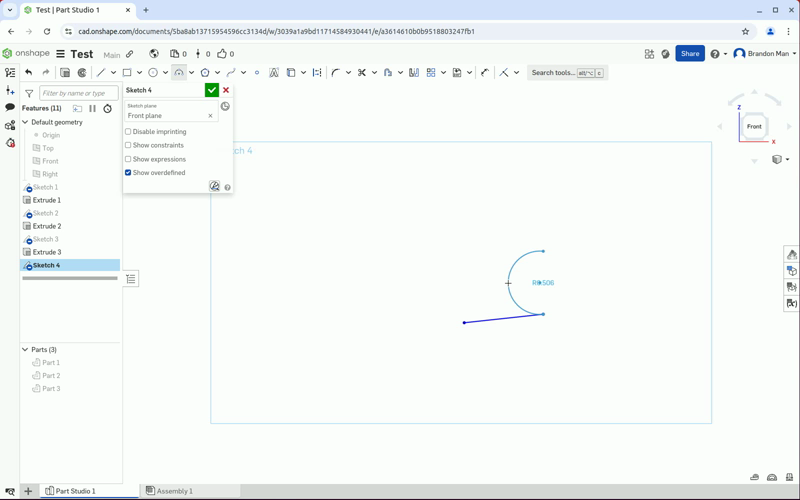
click(508, 282)
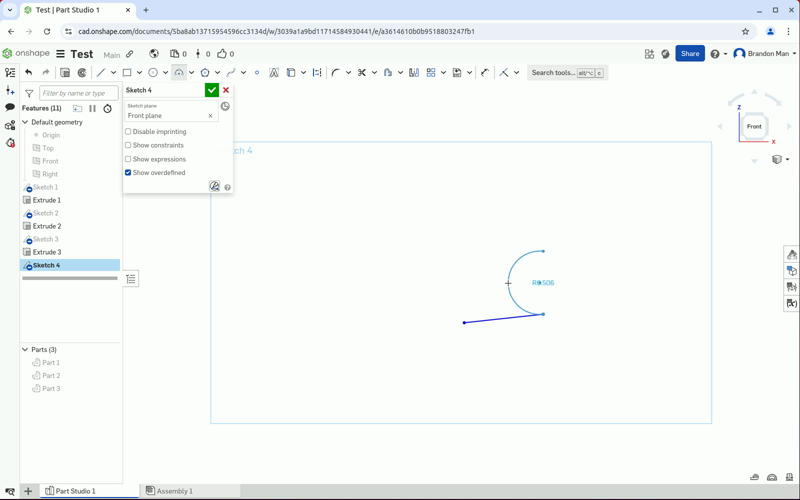
key_up(shift)
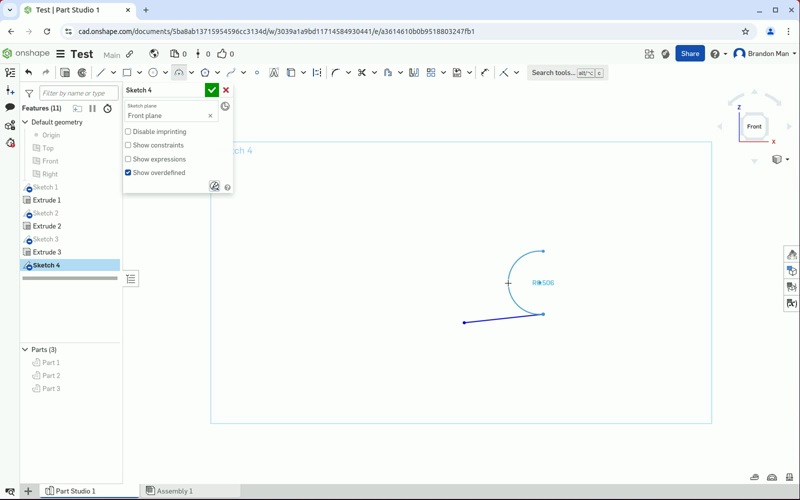
key(esc)
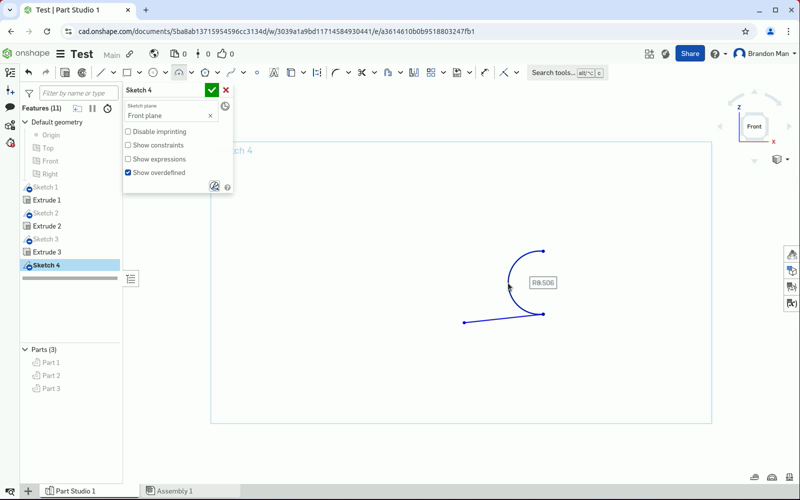
key(l)
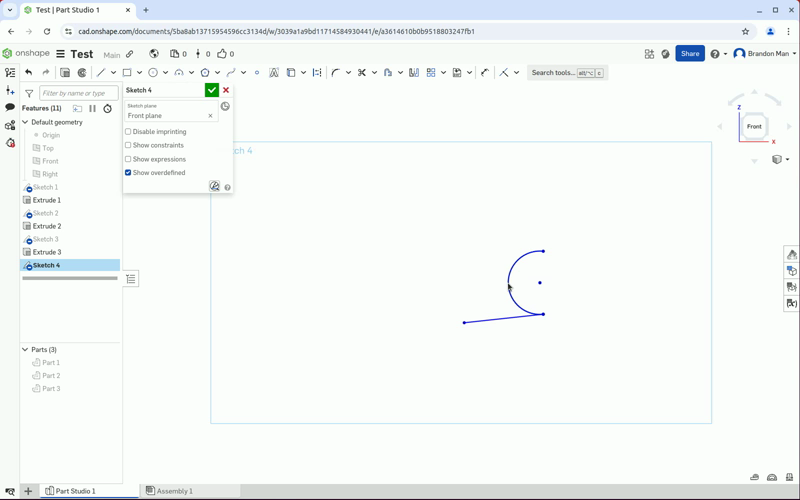
mouse_move(543, 251)
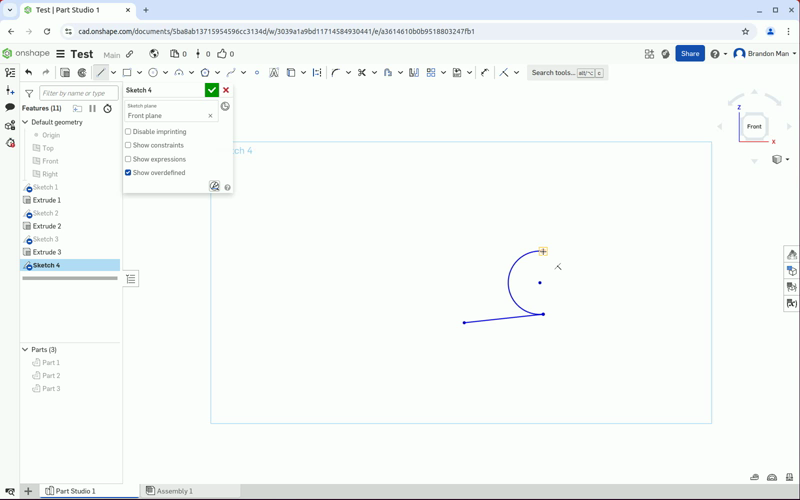
click(543, 251)
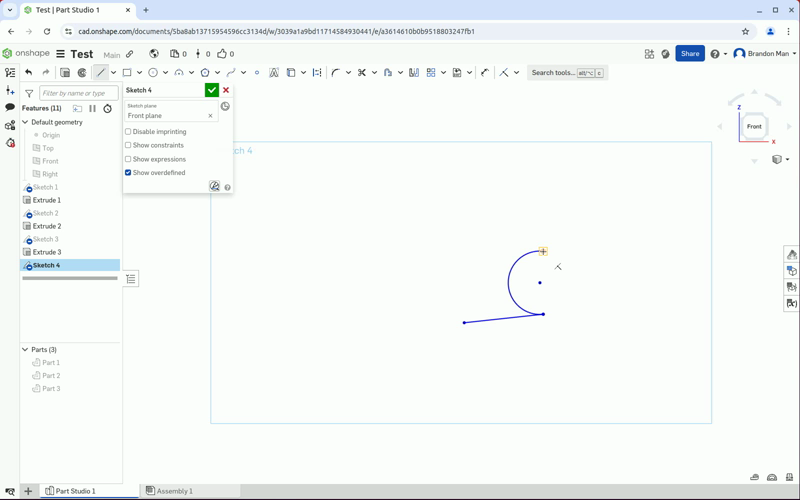
key_down(shift)
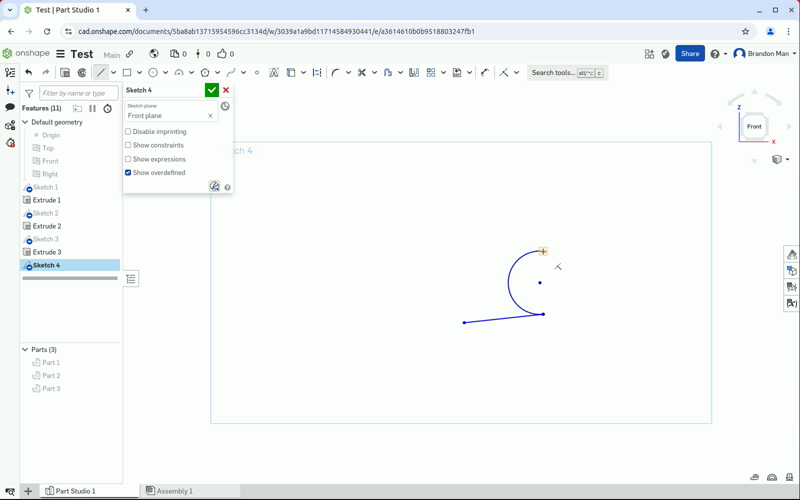
mouse_move(468, 243)
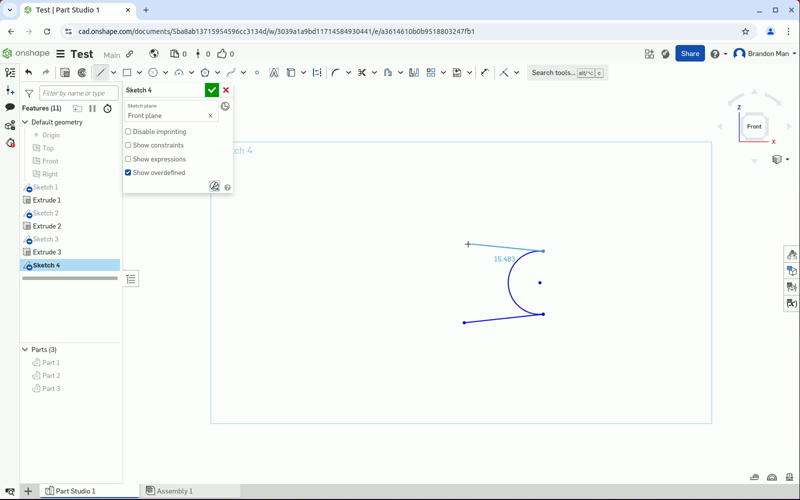
click(468, 243)
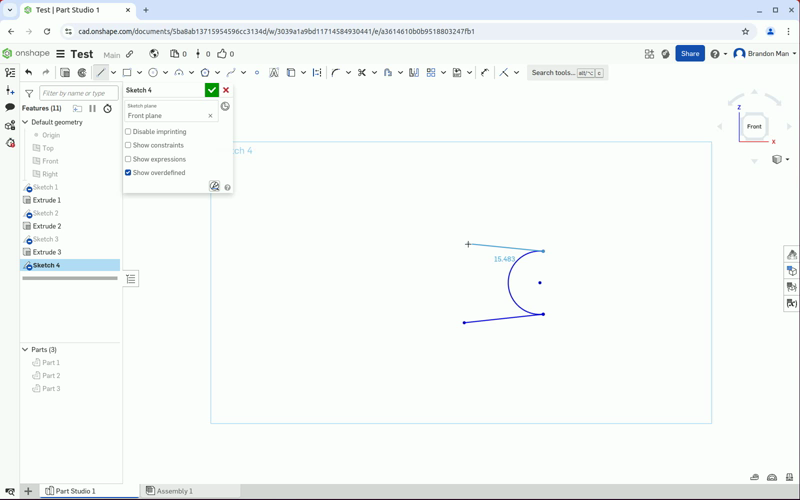
key_up(shift)
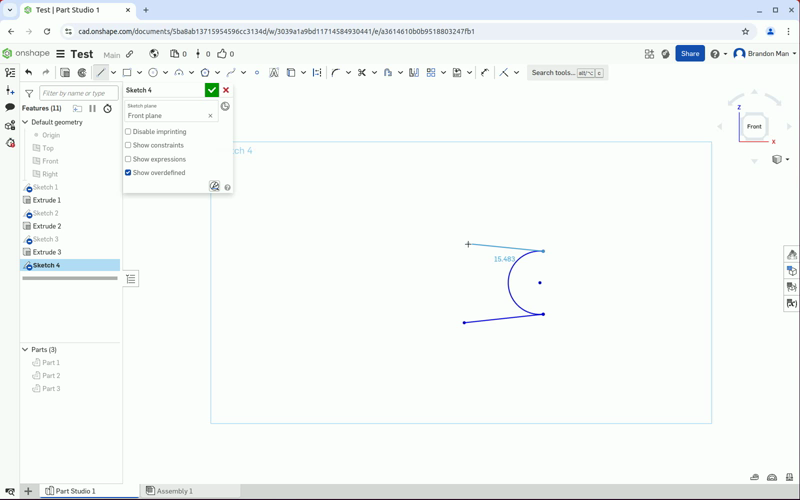
key(esc)
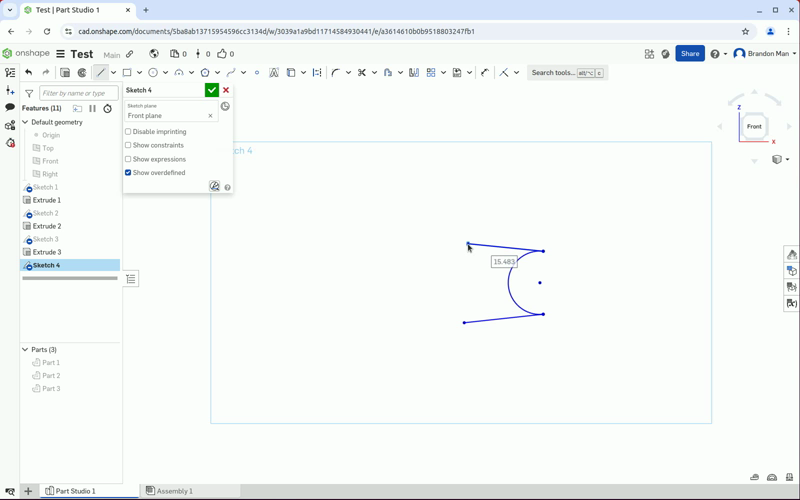
key(a)
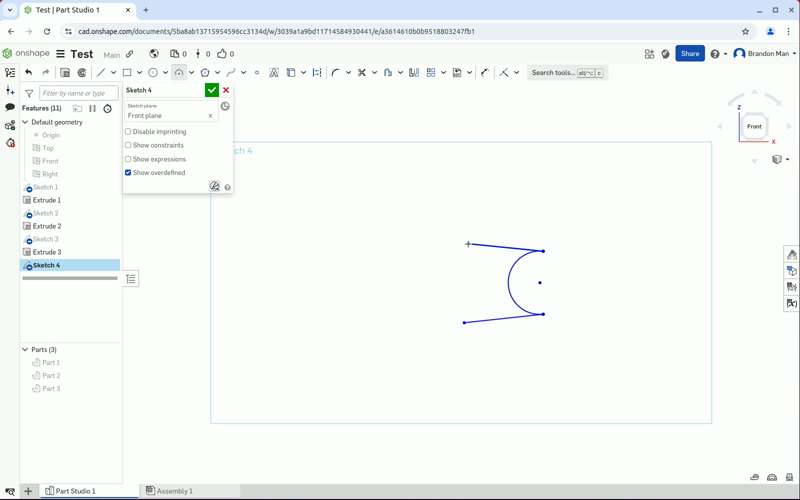
mouse_move(468, 243)
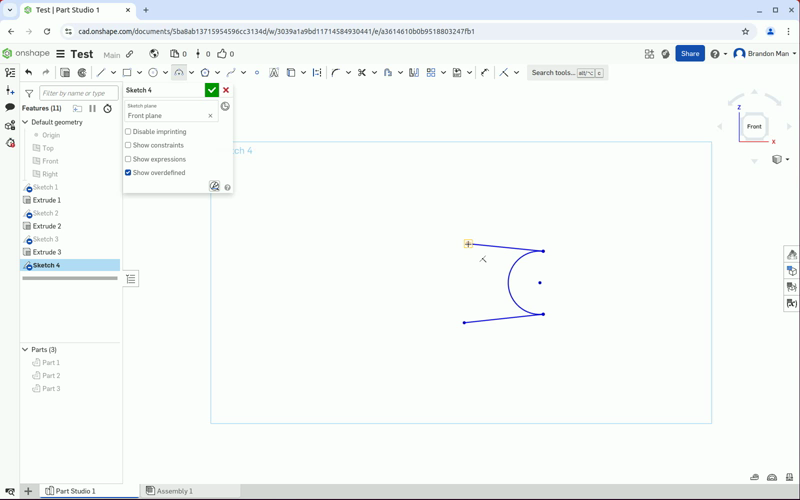
click(468, 243)
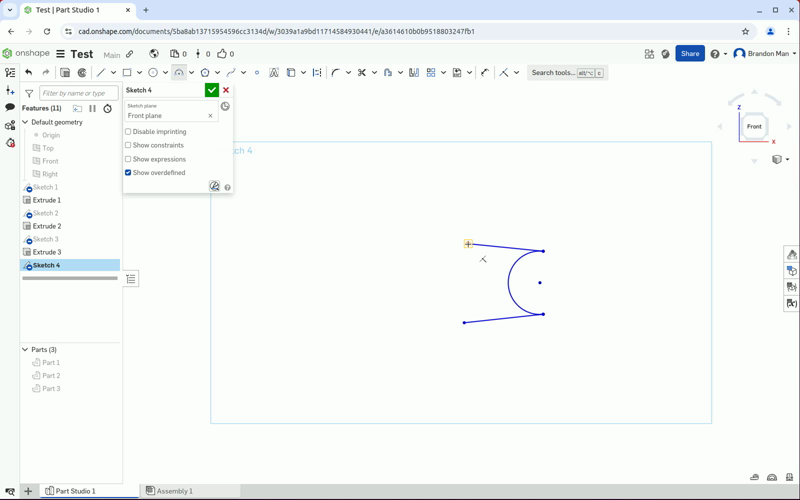
mouse_move(464, 322)
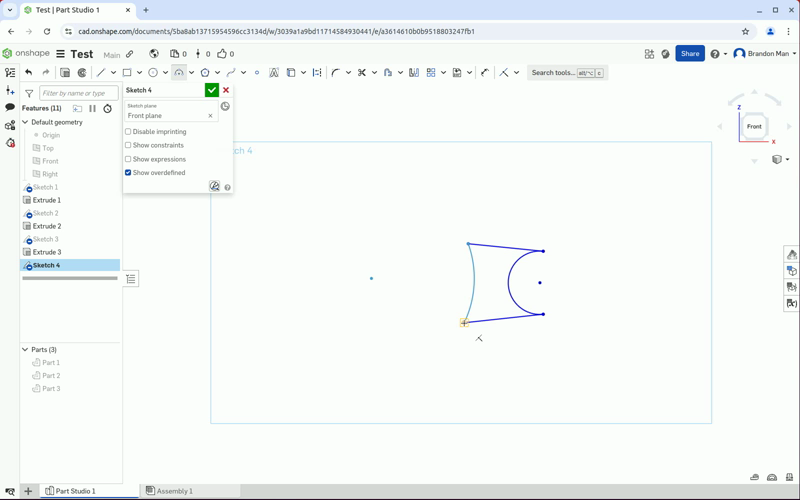
click(464, 322)
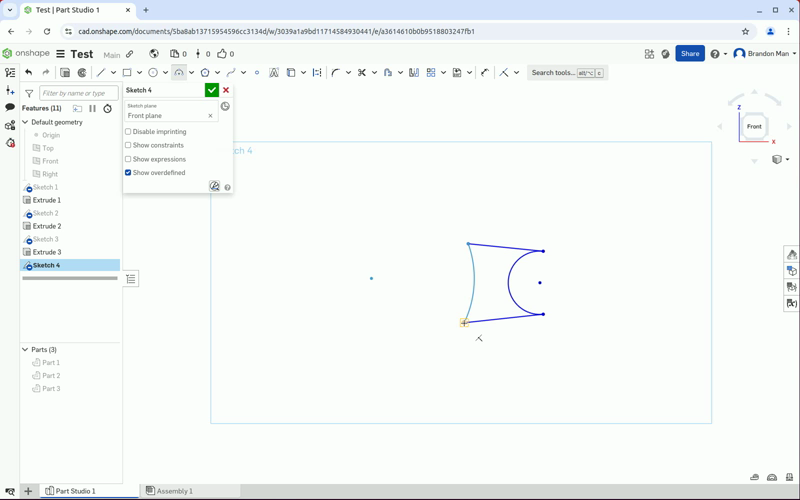
key_down(shift)
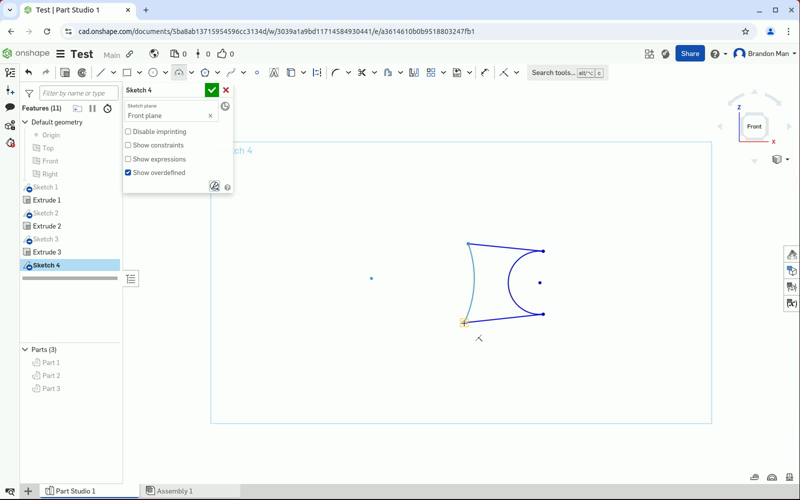
mouse_move(500, 285)
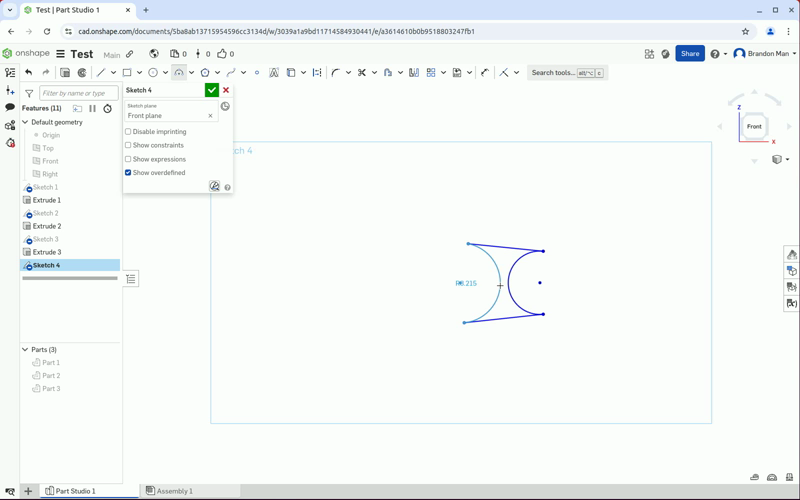
click(500, 285)
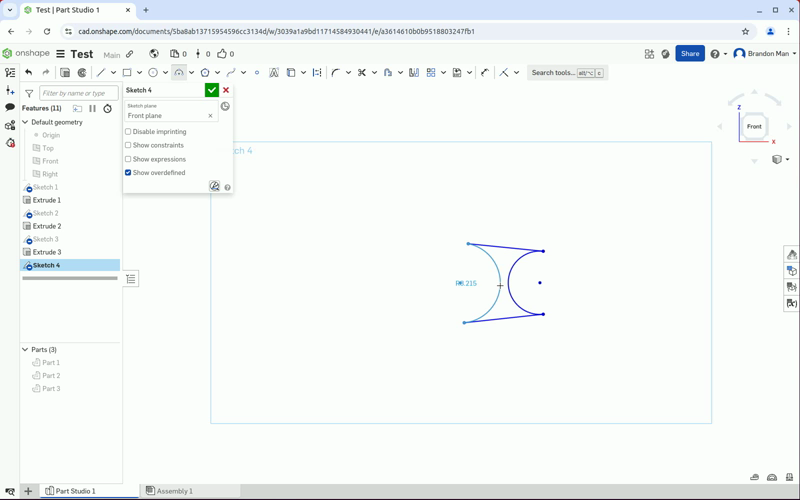
key_up(shift)
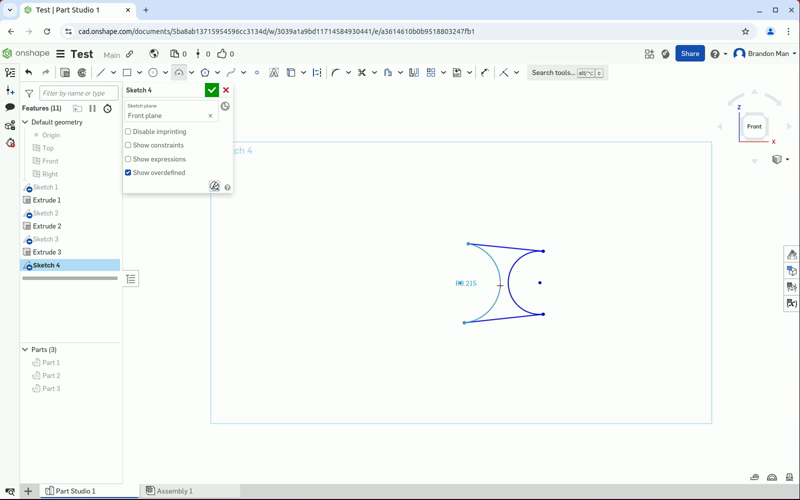
key(esc)
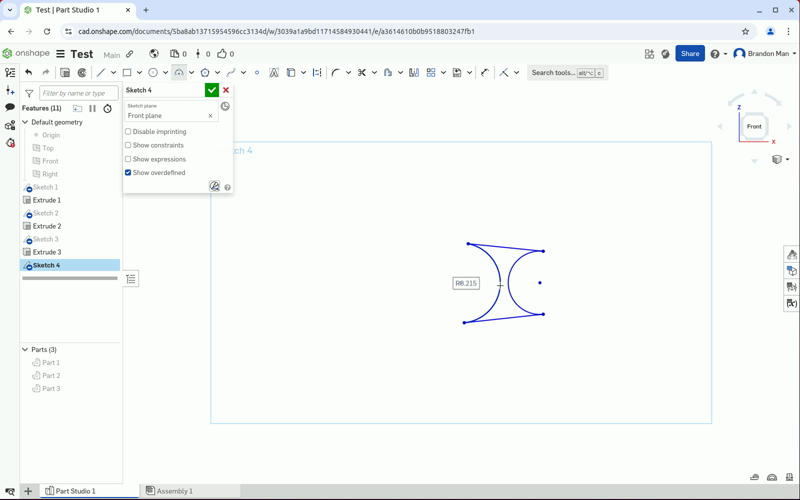
mouse_move(511, 304)
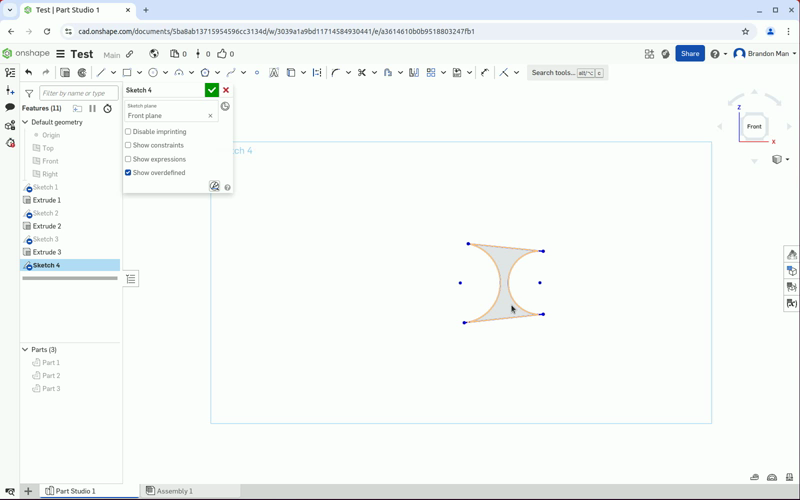
scroll(6)
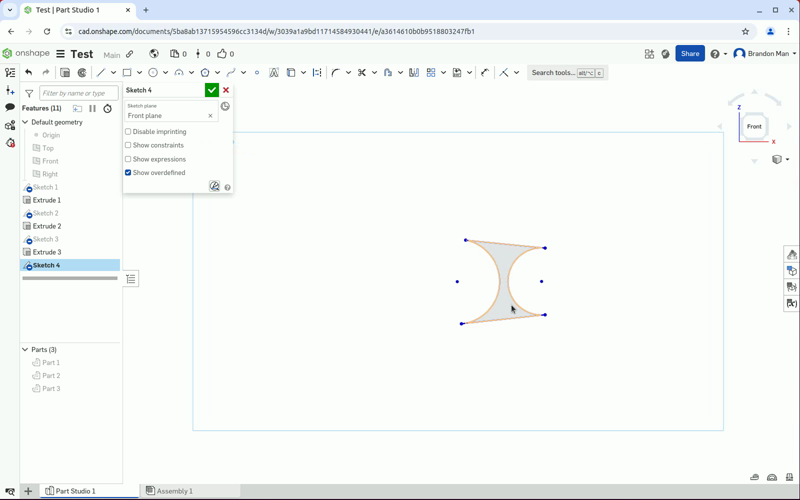
scroll(6)
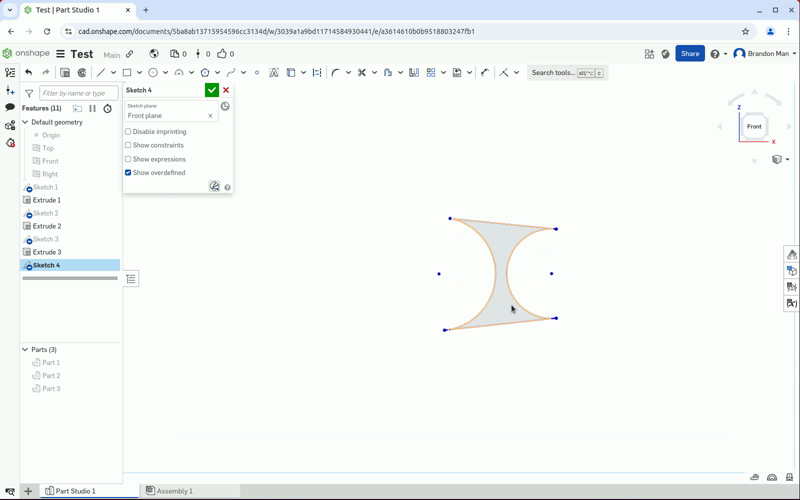
scroll(6)
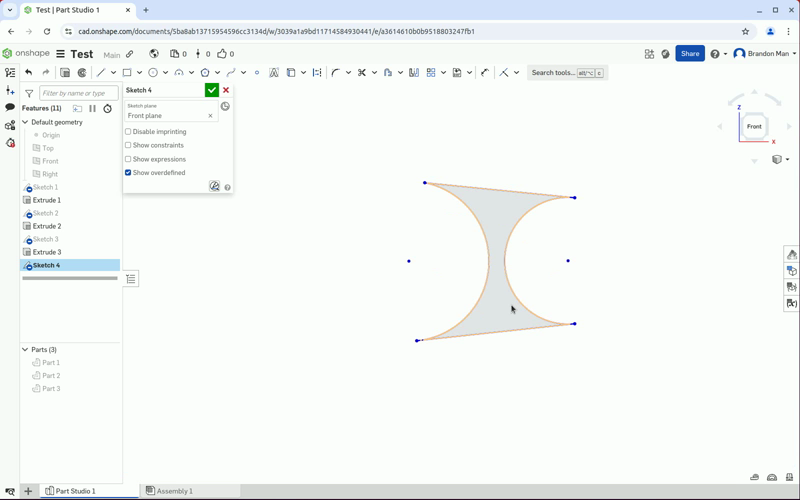
scroll(6)
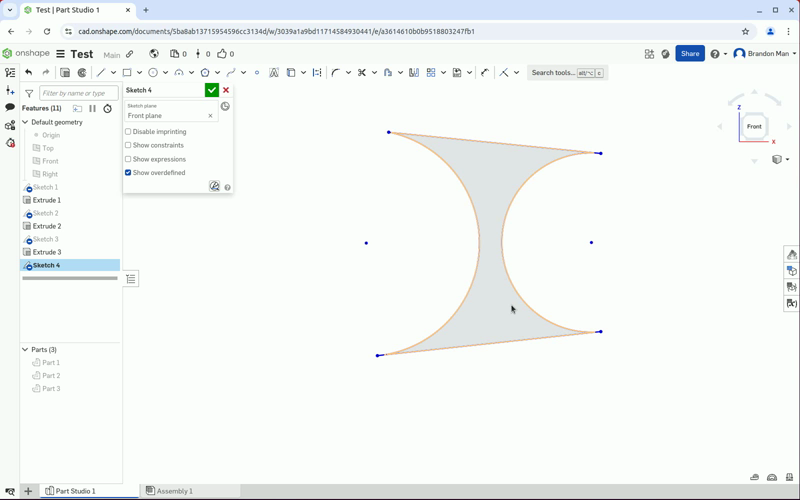
scroll(6)
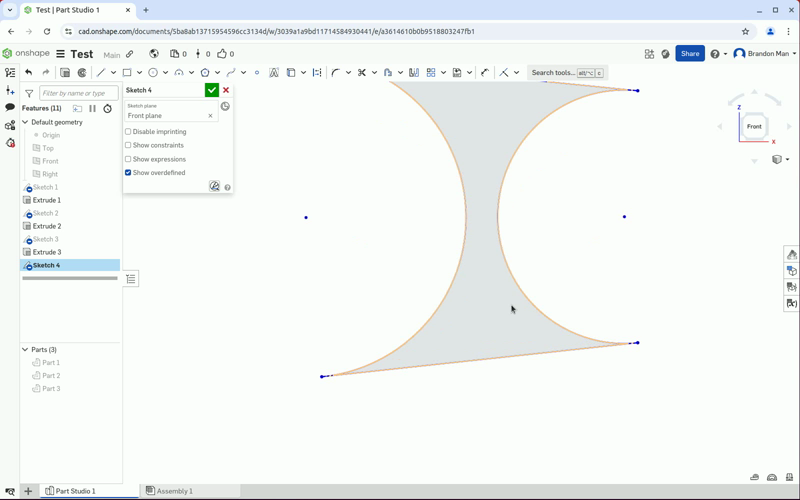
scroll(6)
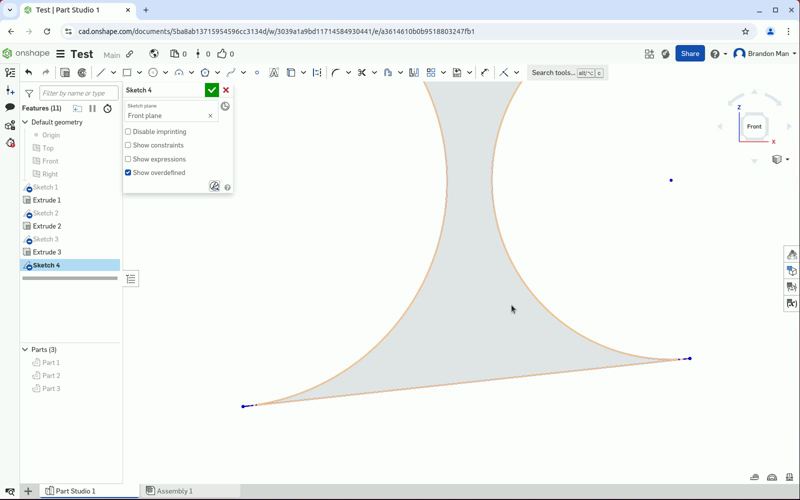
scroll(6)
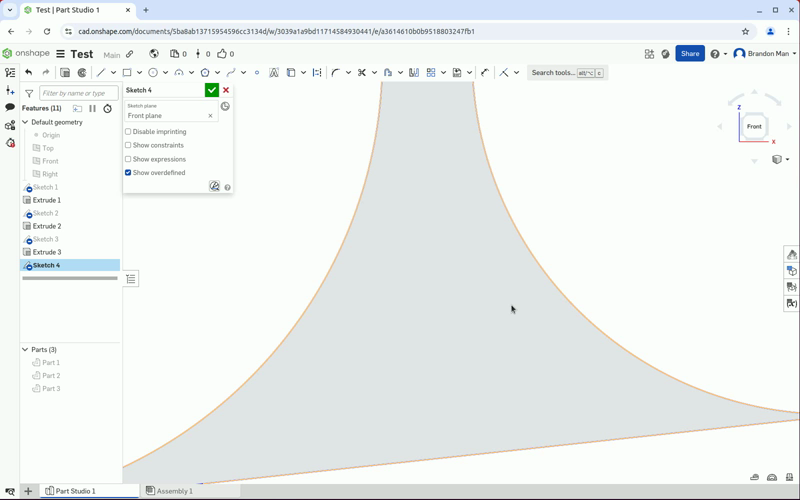
click(511, 304)
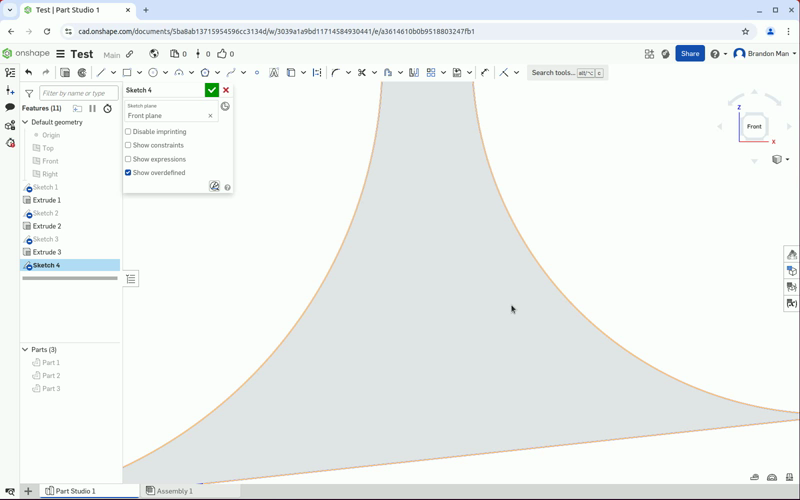
scroll(-6)
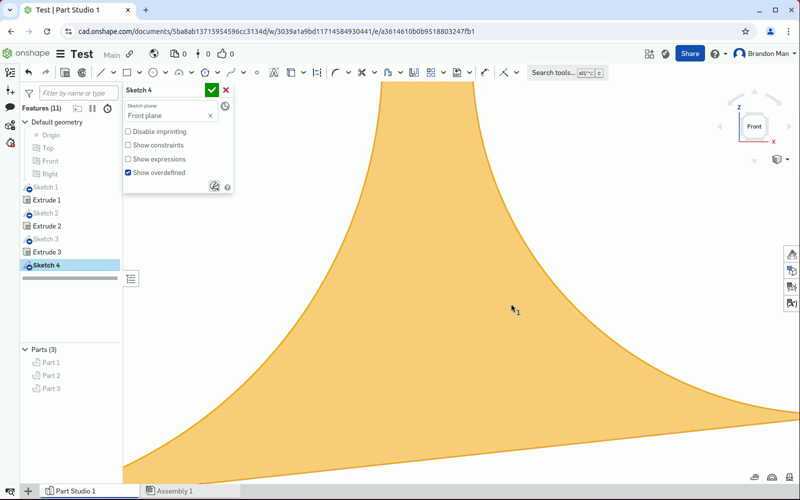
scroll(-6)
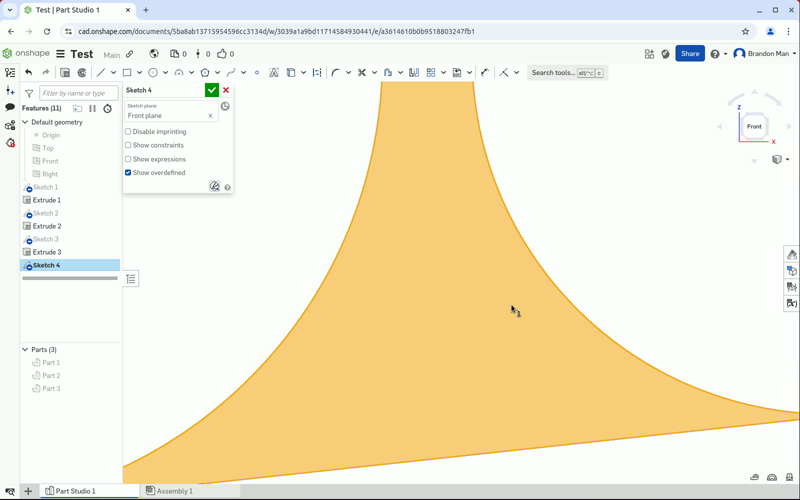
scroll(-6)
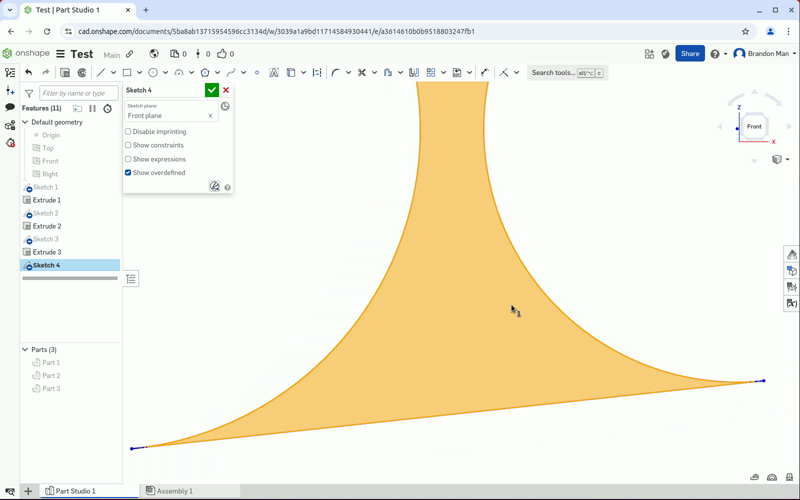
scroll(-6)
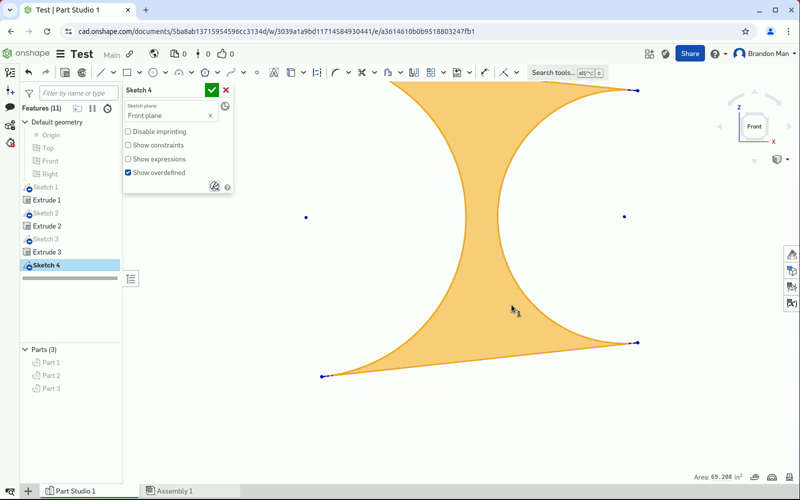
scroll(-6)
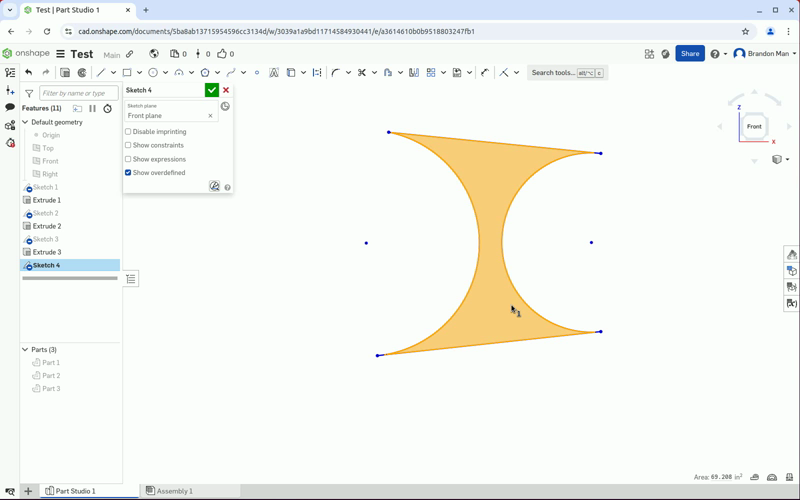
scroll(-6)
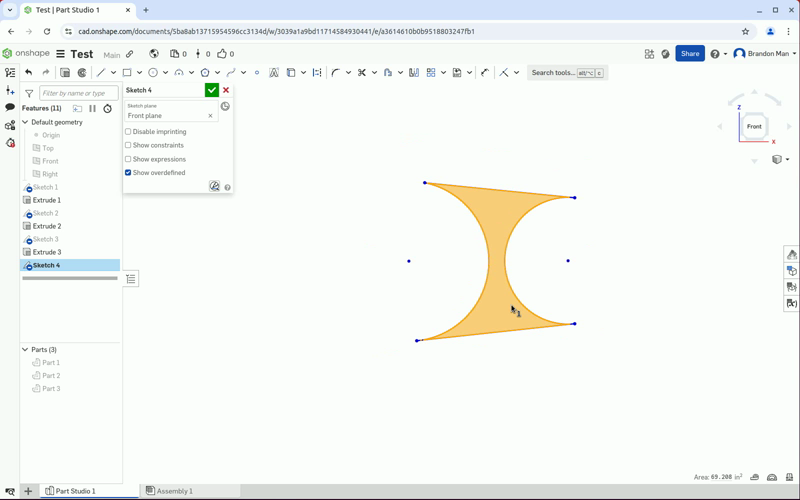
scroll(-6)
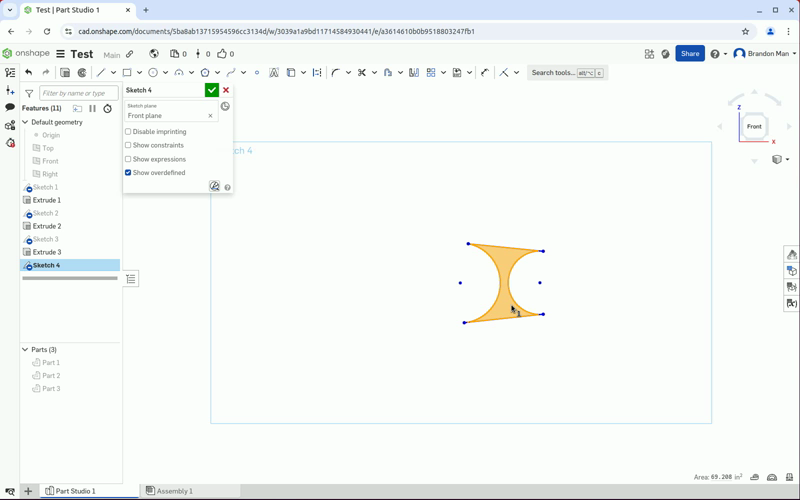
mouse_move(73, 352)
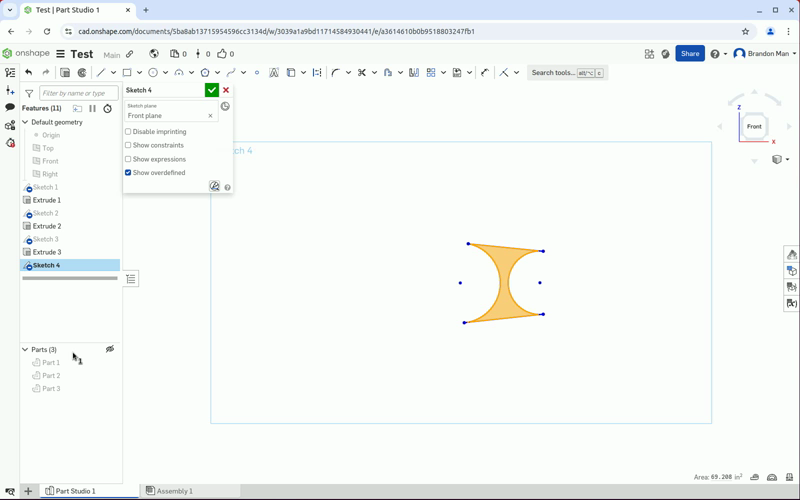
key(shift+y)
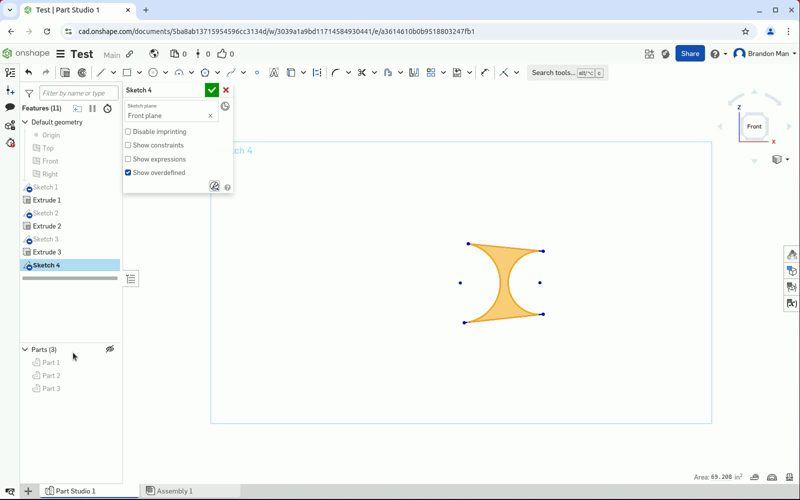
key(shift+e)
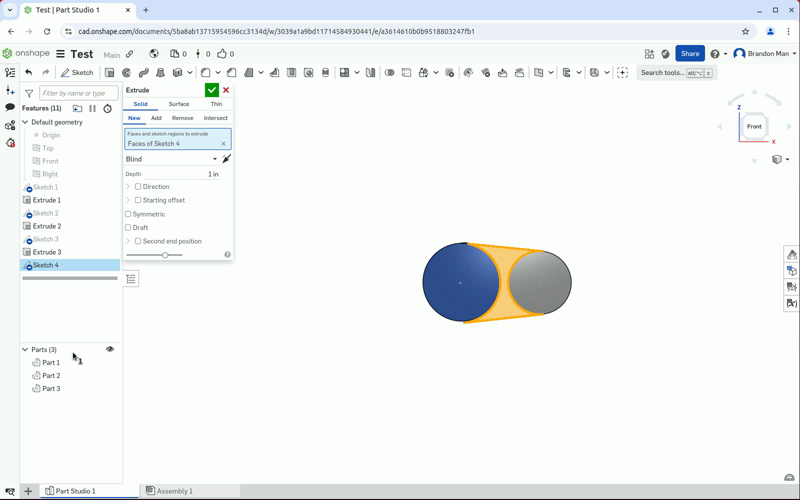
mouse_move(143, 106)
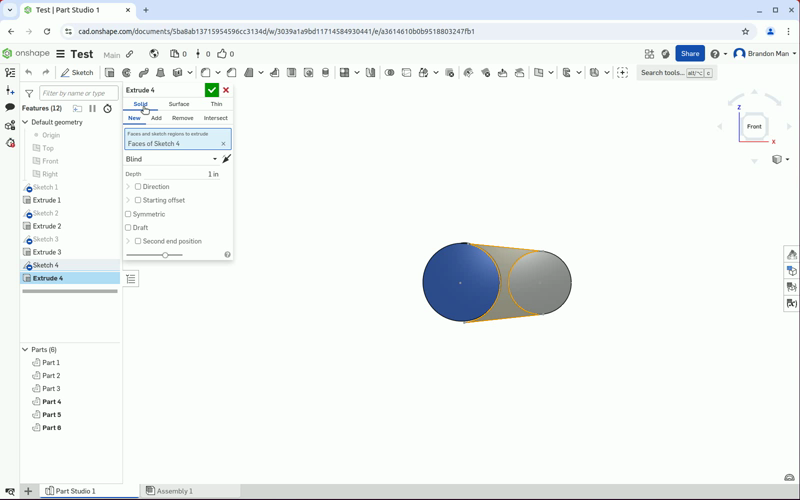
click(143, 106)
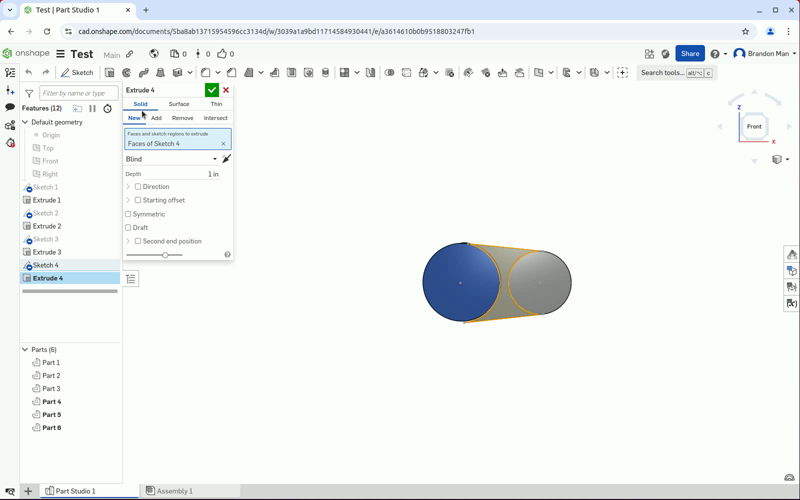
mouse_move(137, 120)
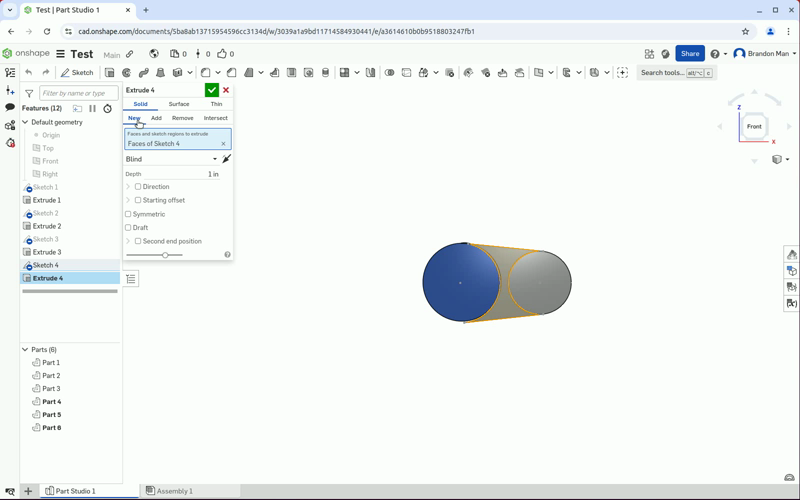
click(137, 120)
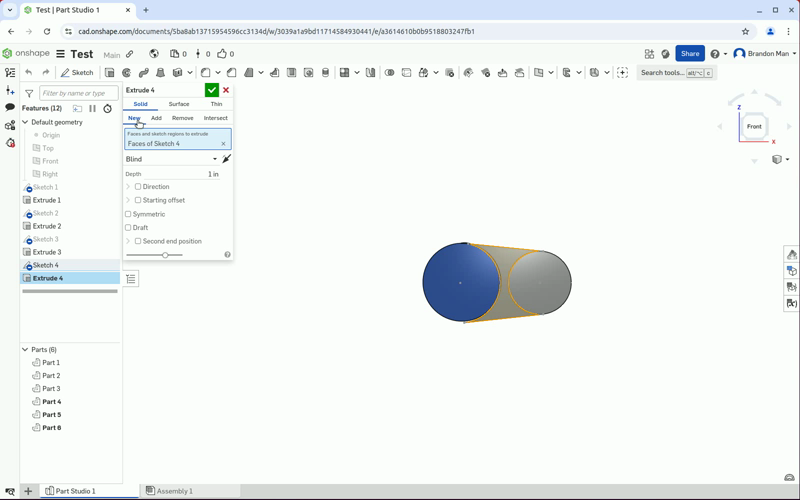
key(tab, 4)
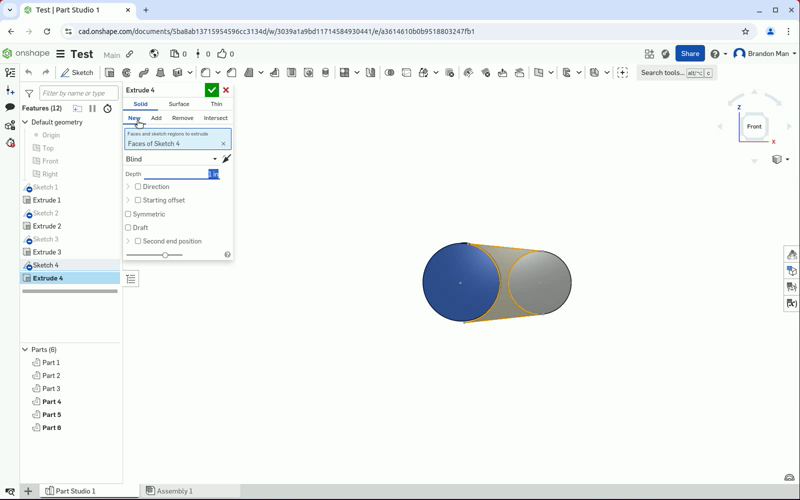
text(8.184)
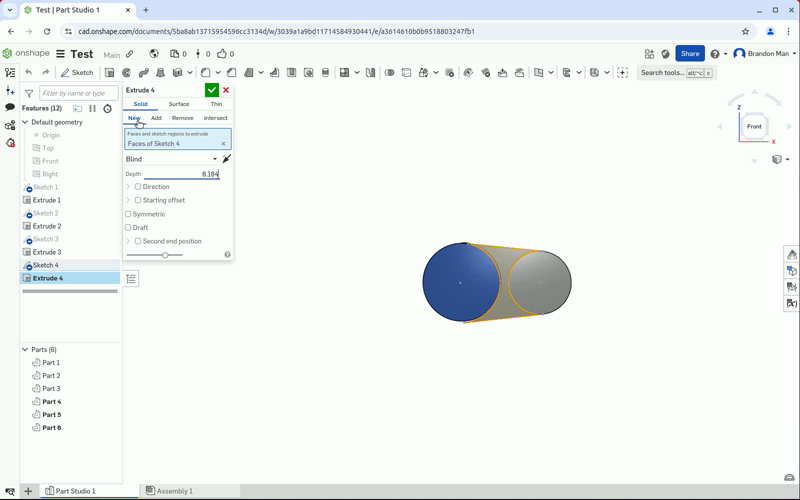
key(enter)
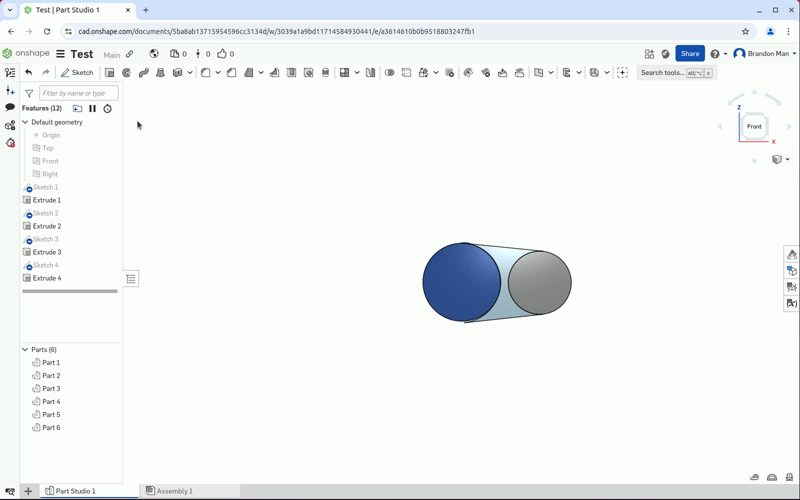
key(shift+h)
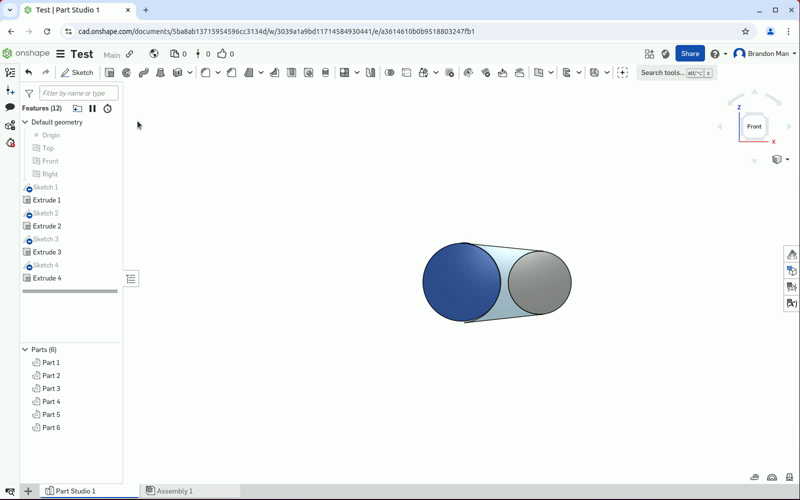
key(shift+h)
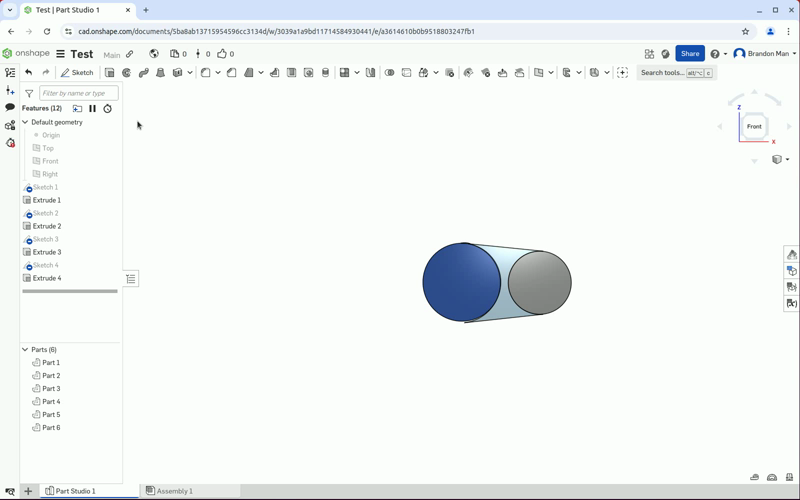
mouse_move(73, 189)
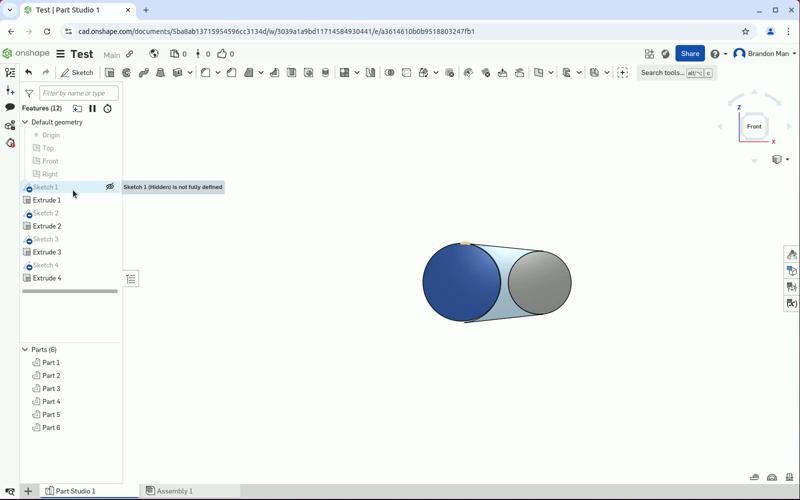
click(73, 189)
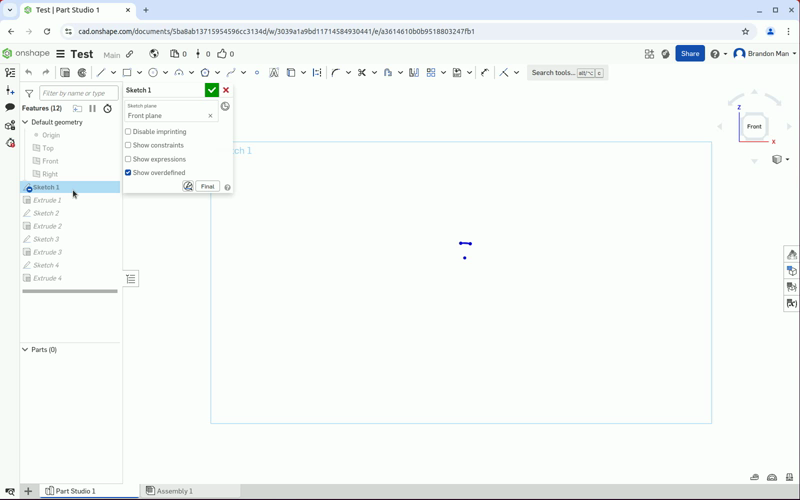
mouse_move(229, 92)
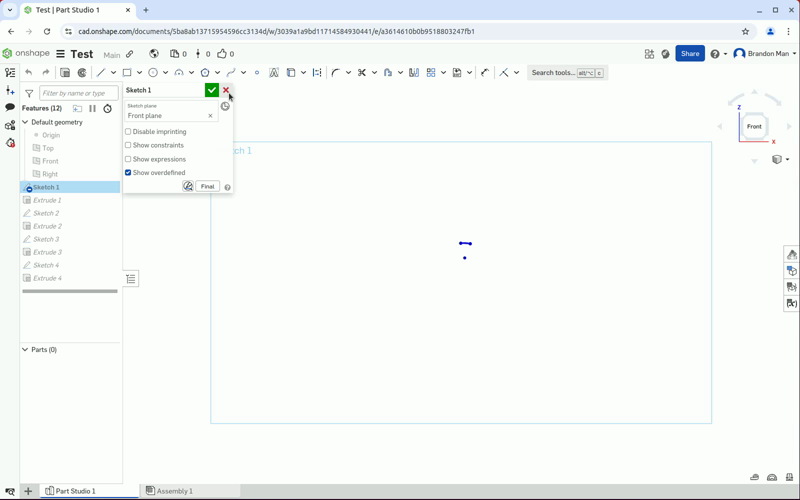
click(229, 92)
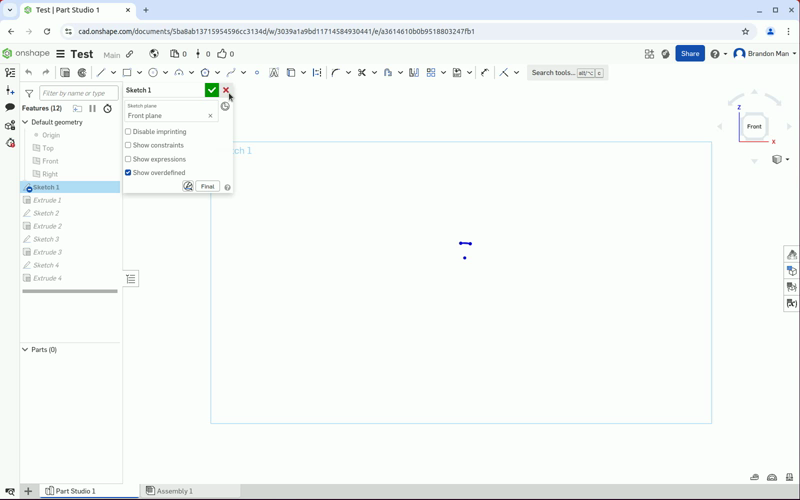
key(shift+s)
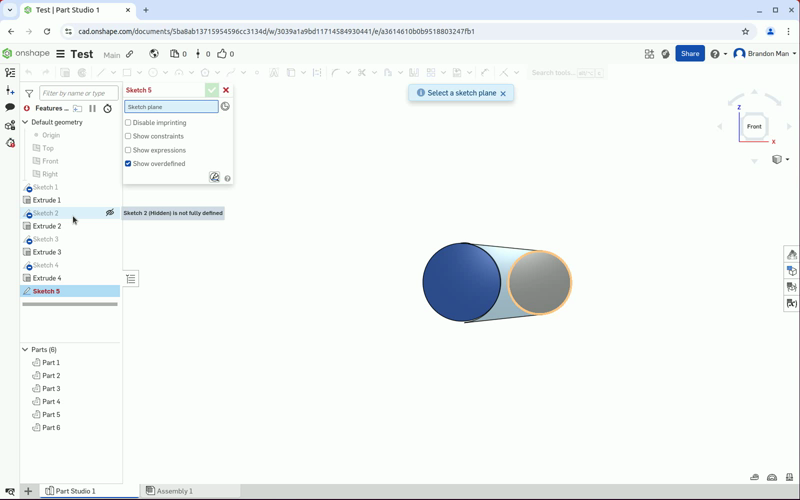
scroll(3)
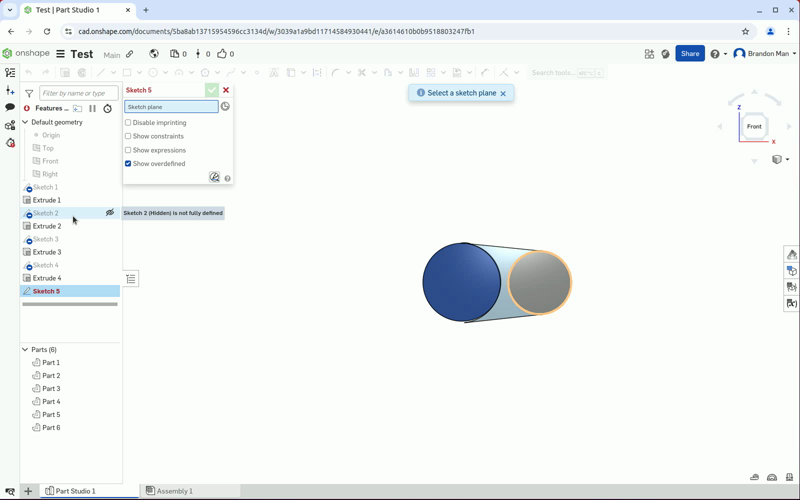
mouse_move(73, 163)
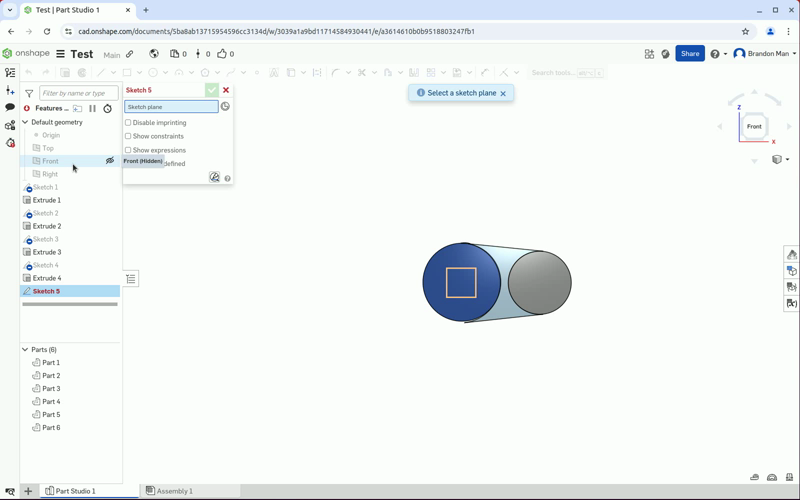
click(73, 163)
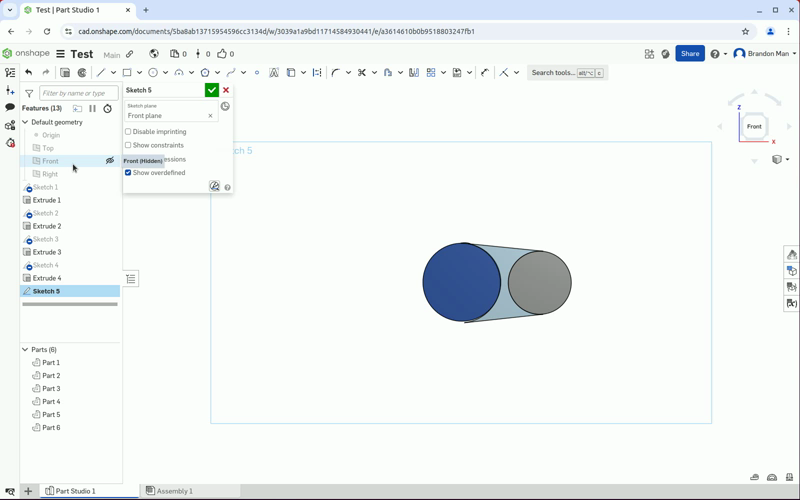
mouse_move(73, 352)
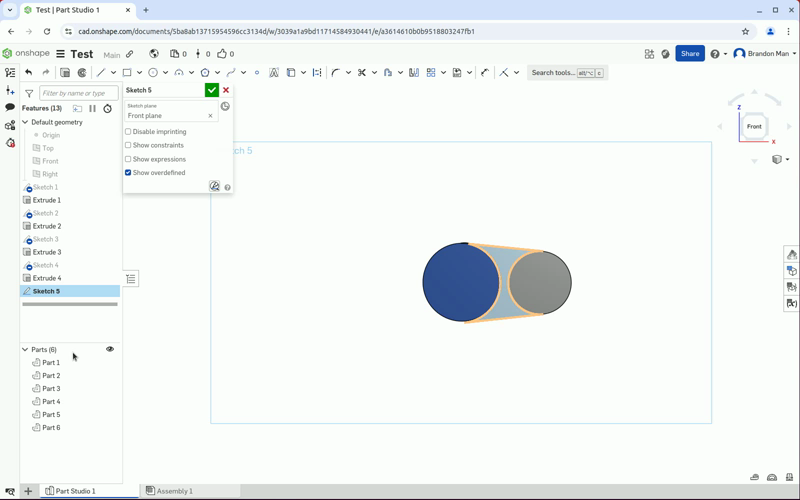
key(y)
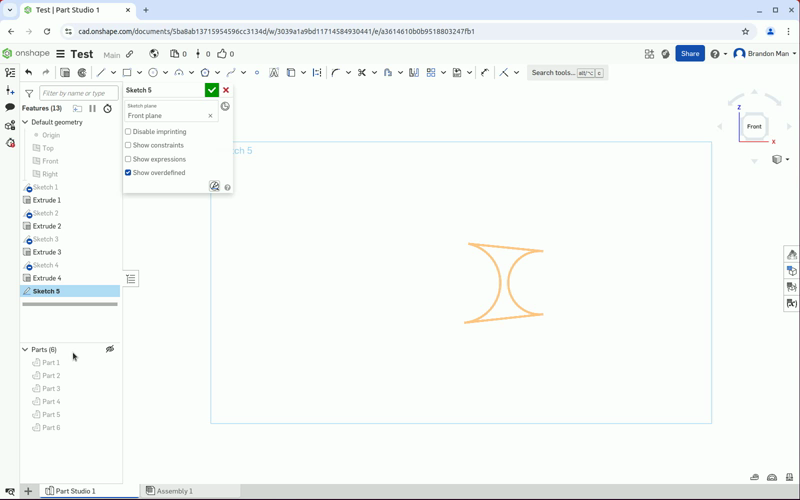
key(c)
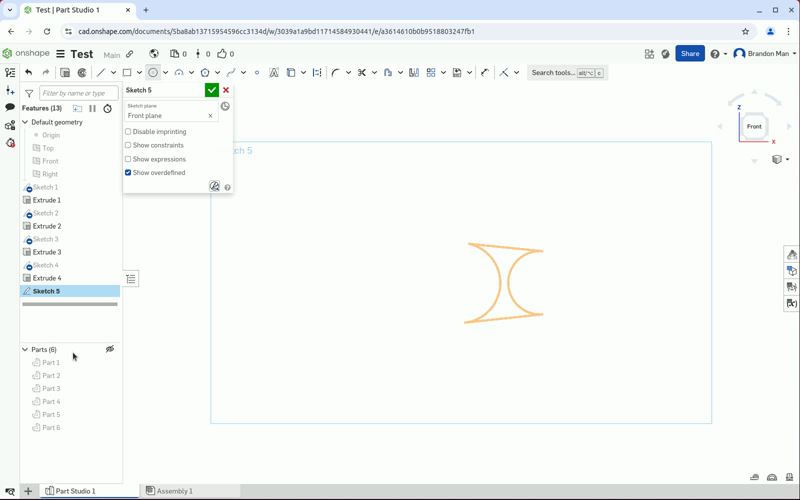
key_down(shift)
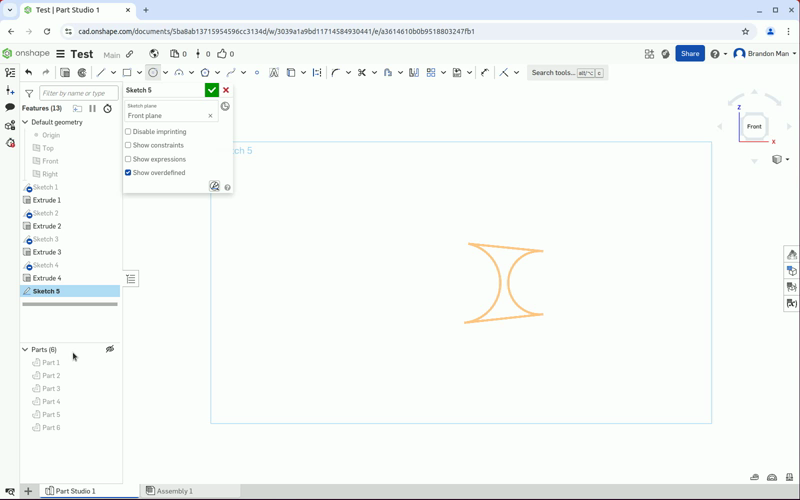
mouse_move(461, 282)
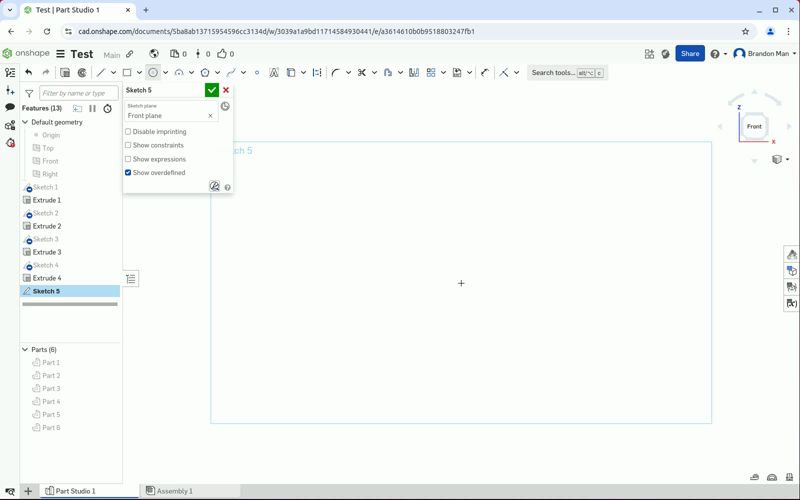
click(461, 282)
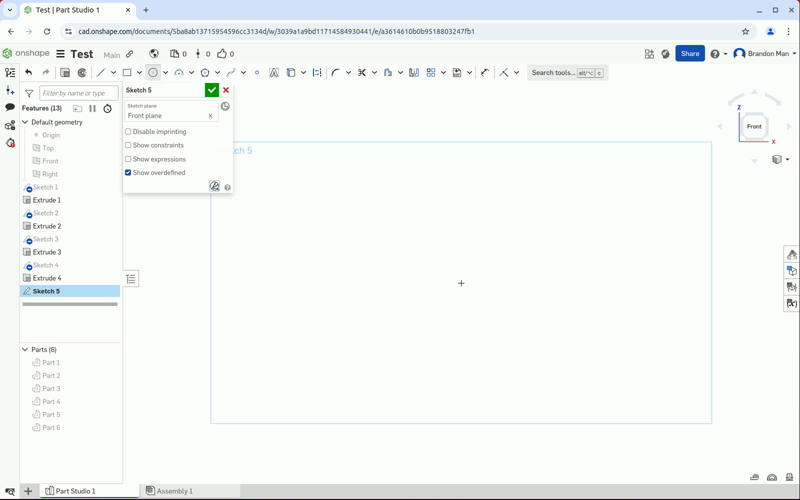
key_up(shift)
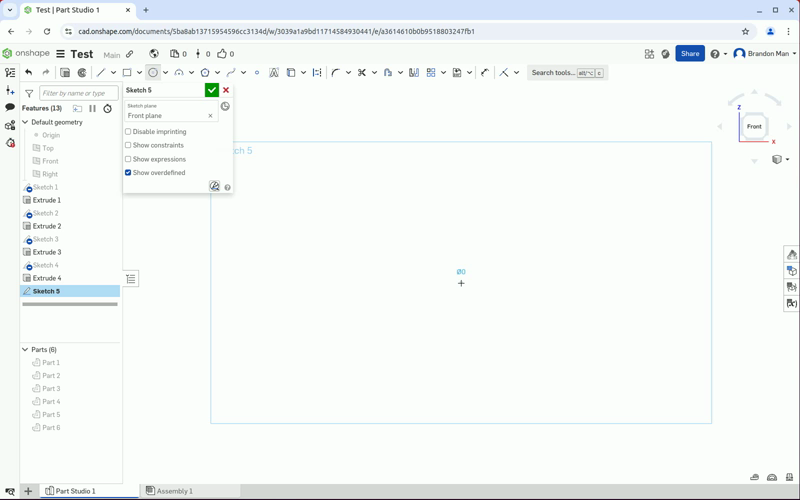
mouse_move(481, 282)
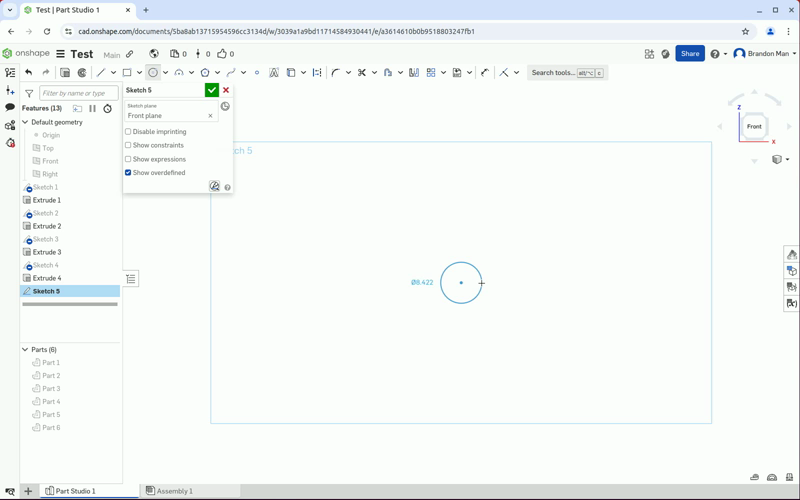
click(481, 282)
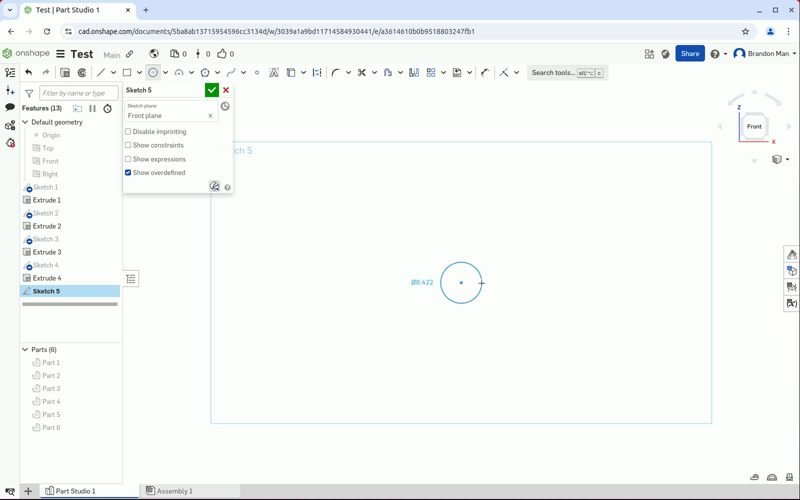
key(esc)
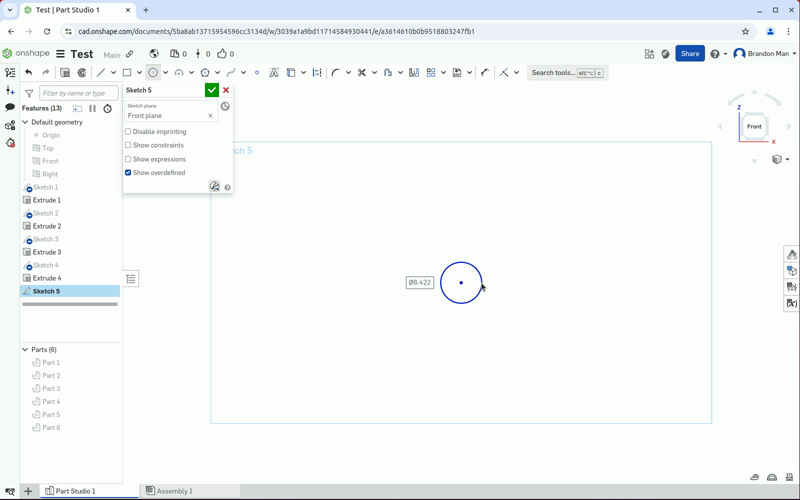
mouse_move(454, 299)
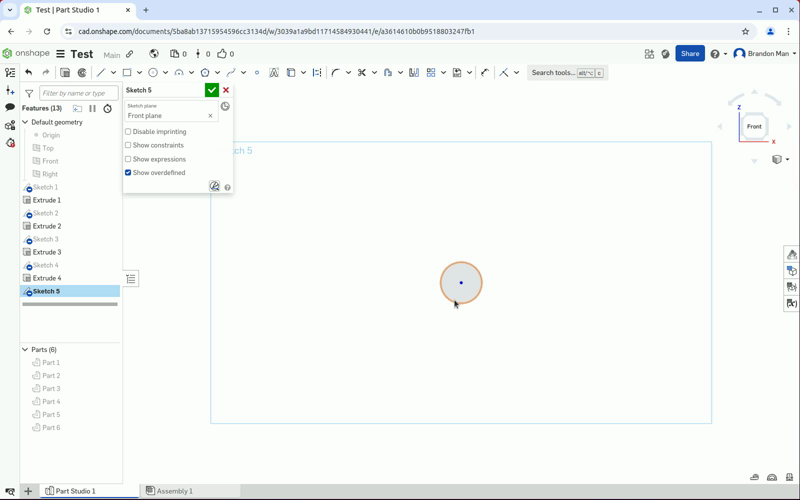
scroll(6)
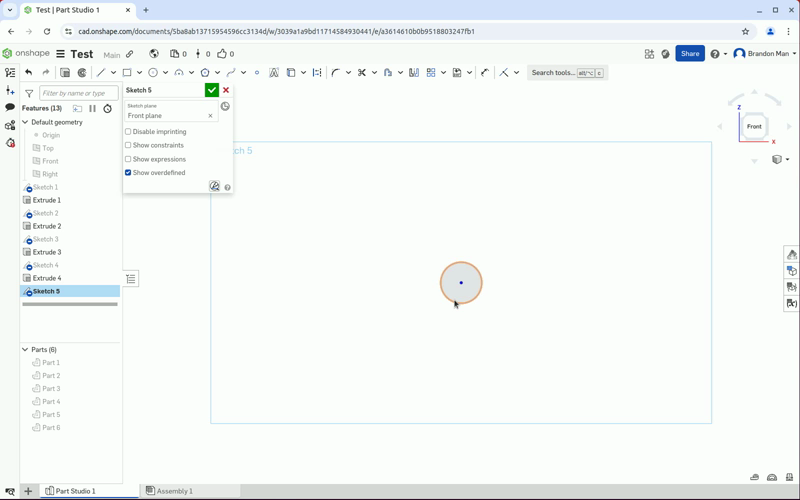
scroll(6)
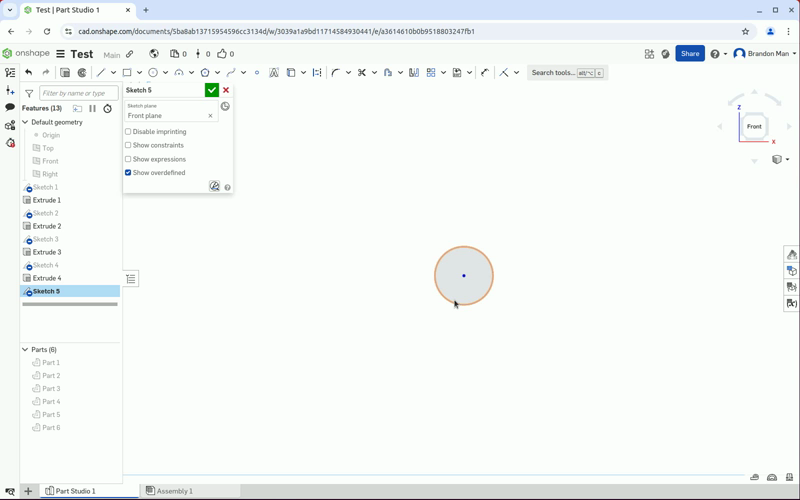
scroll(6)
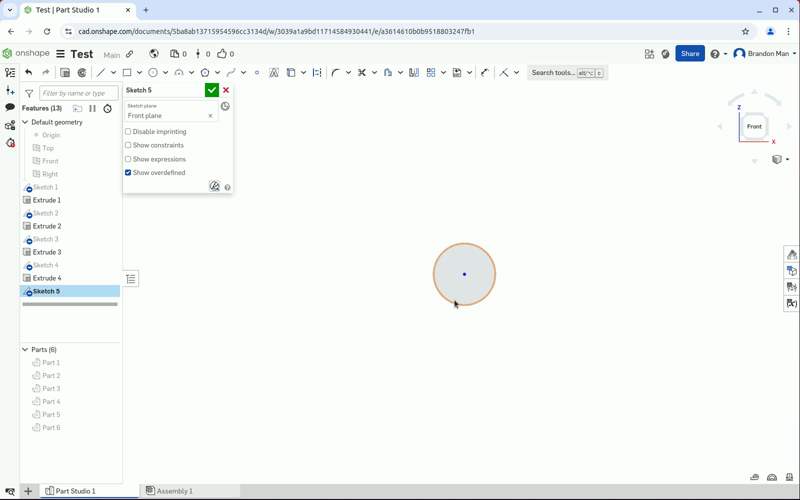
scroll(6)
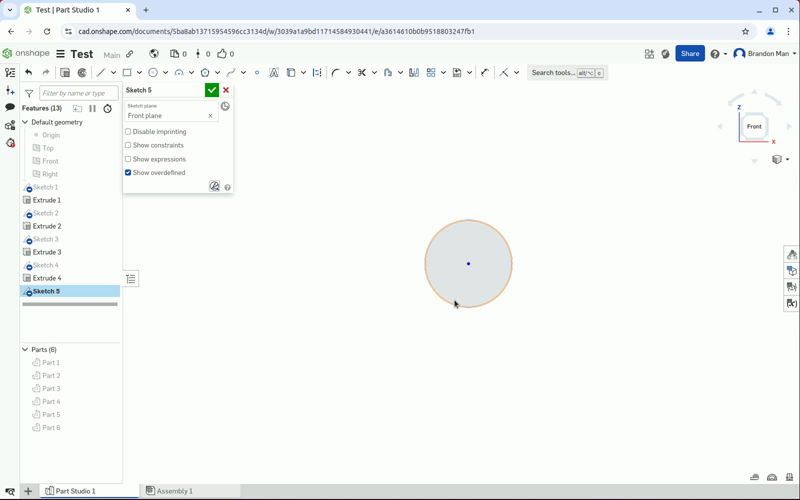
scroll(6)
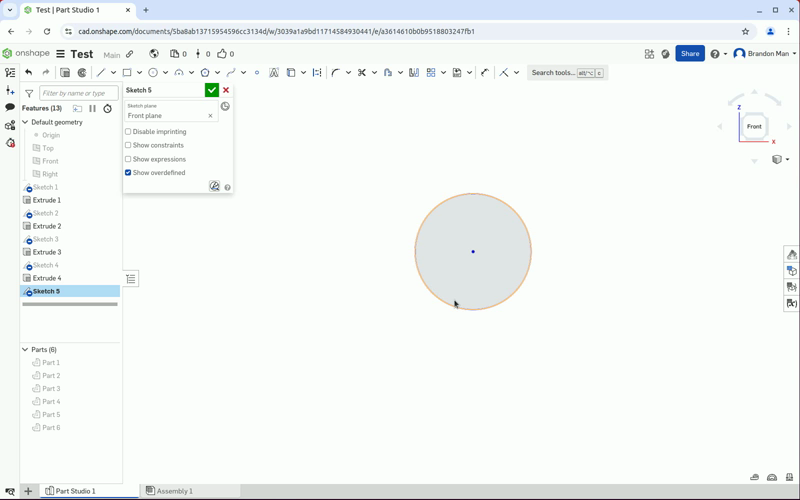
scroll(6)
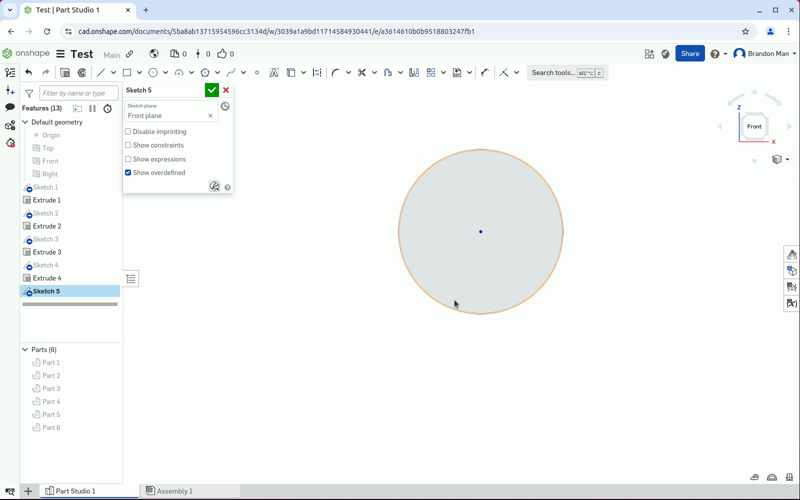
scroll(6)
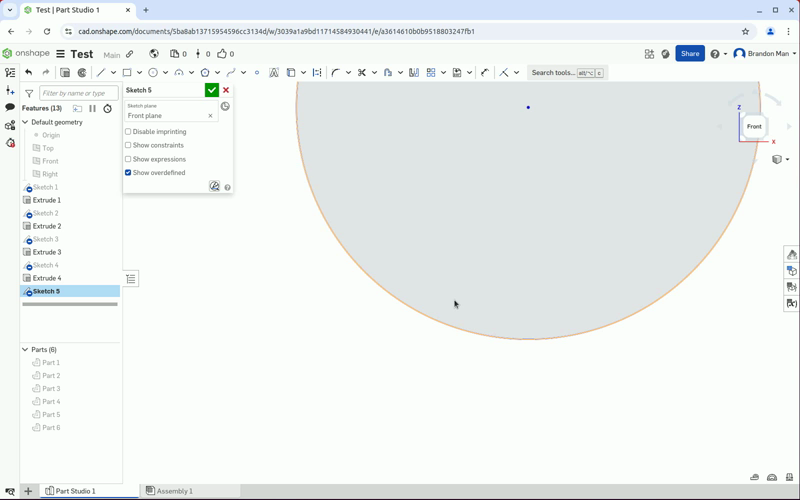
click(454, 299)
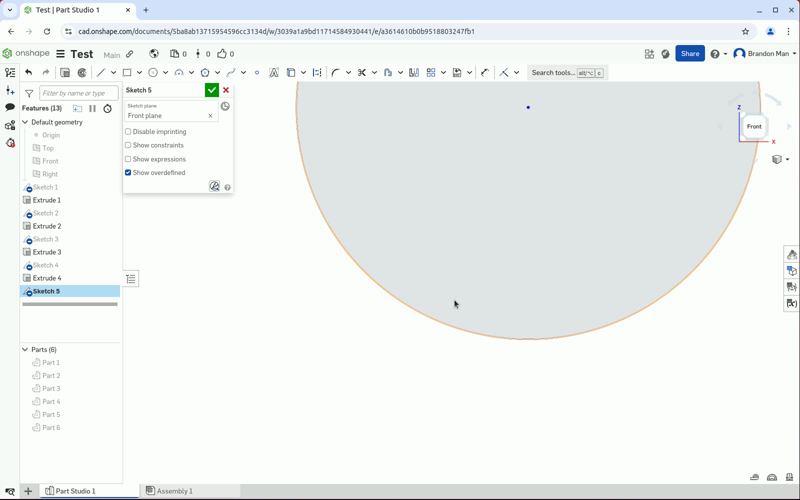
scroll(-6)
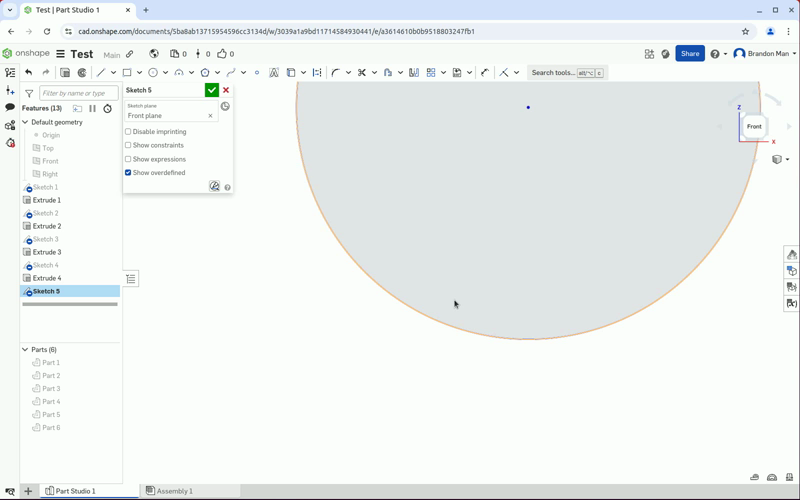
scroll(-6)
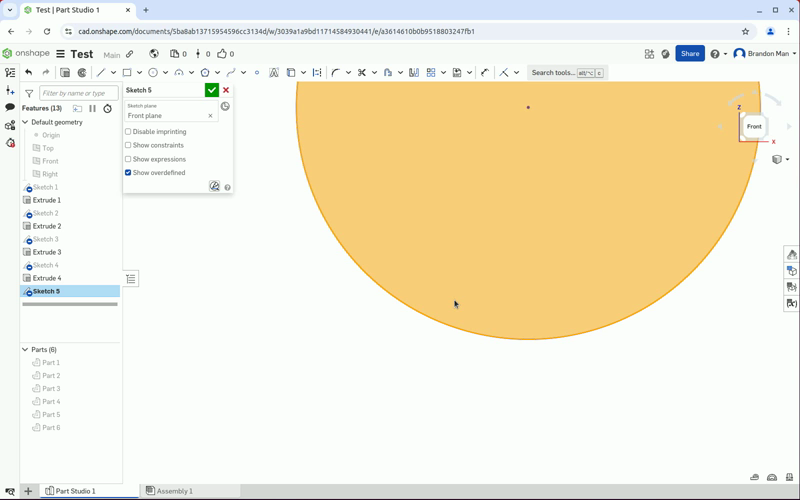
scroll(-6)
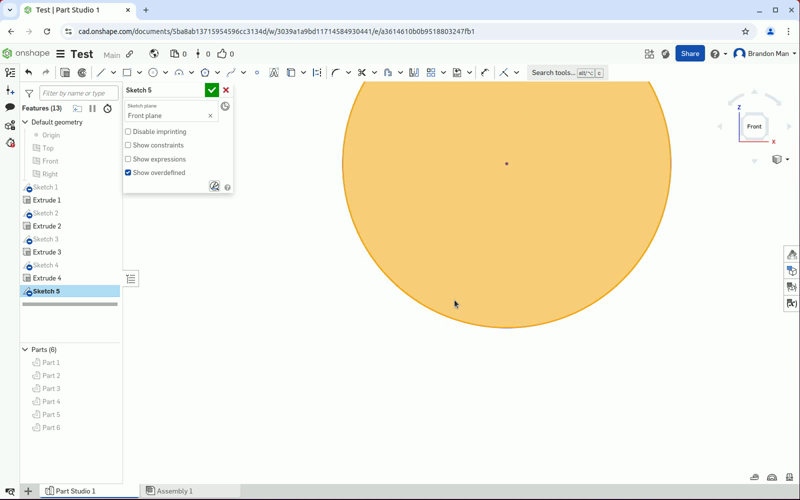
scroll(-6)
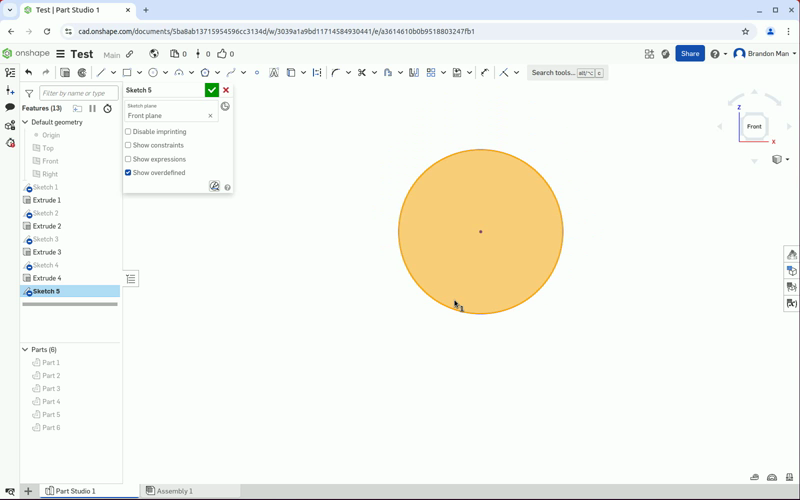
scroll(-6)
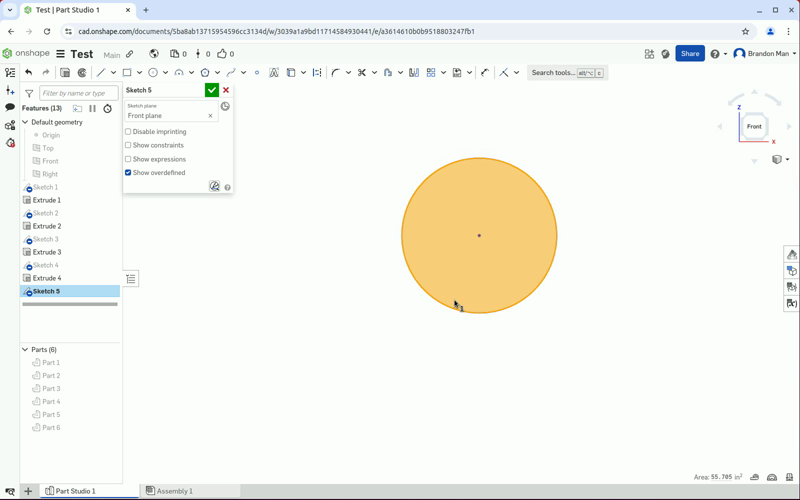
scroll(-6)
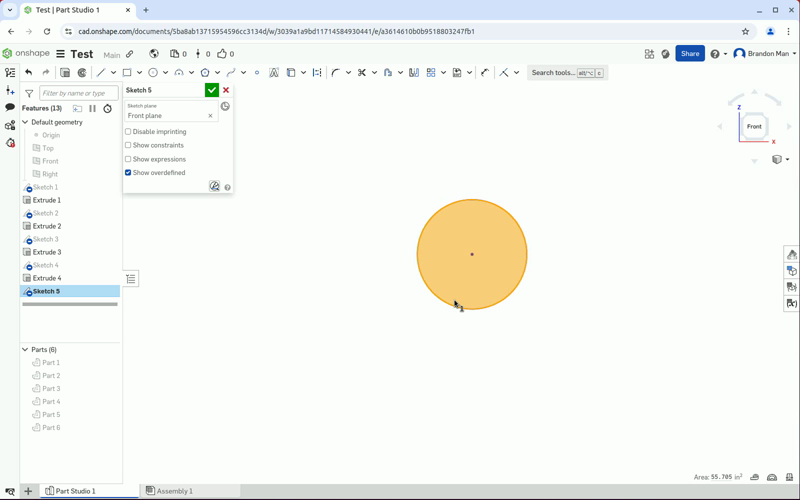
scroll(-6)
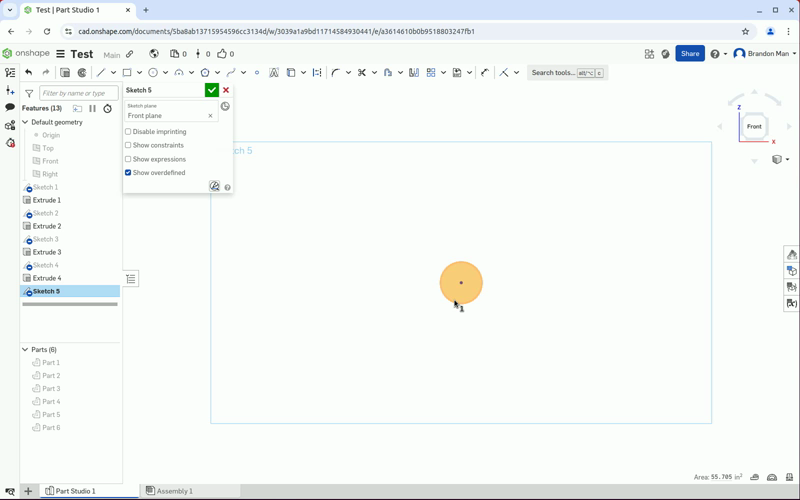
mouse_move(73, 352)
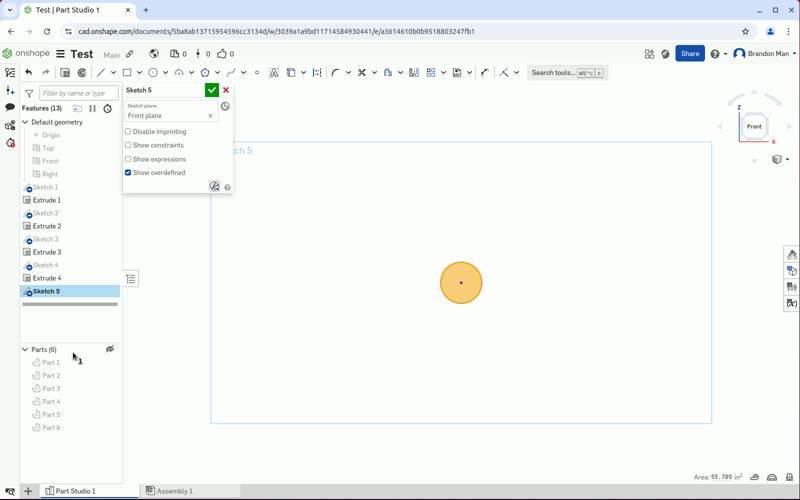
key(shift+y)
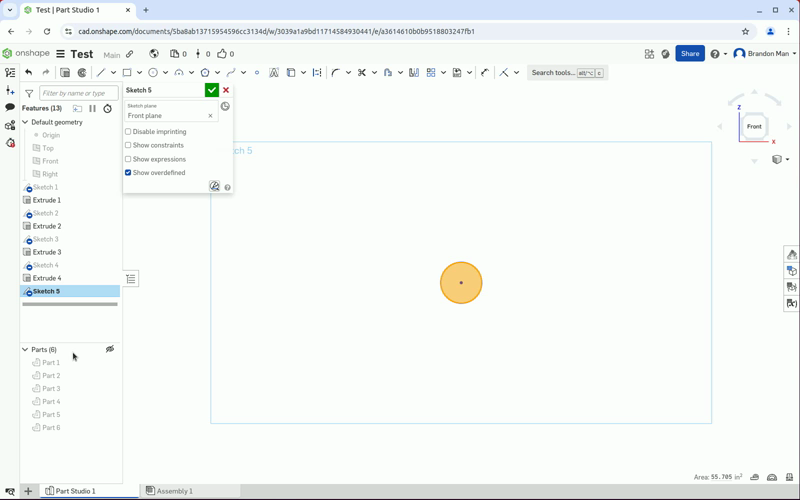
key(shift+e)
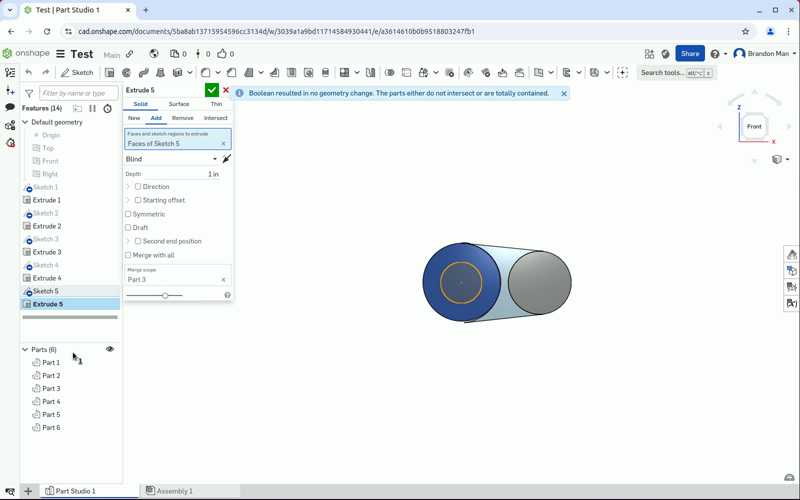
mouse_move(143, 106)
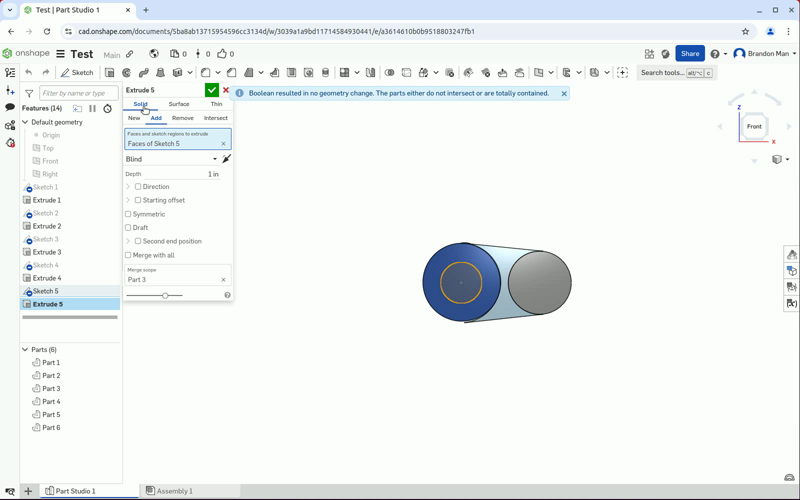
click(143, 106)
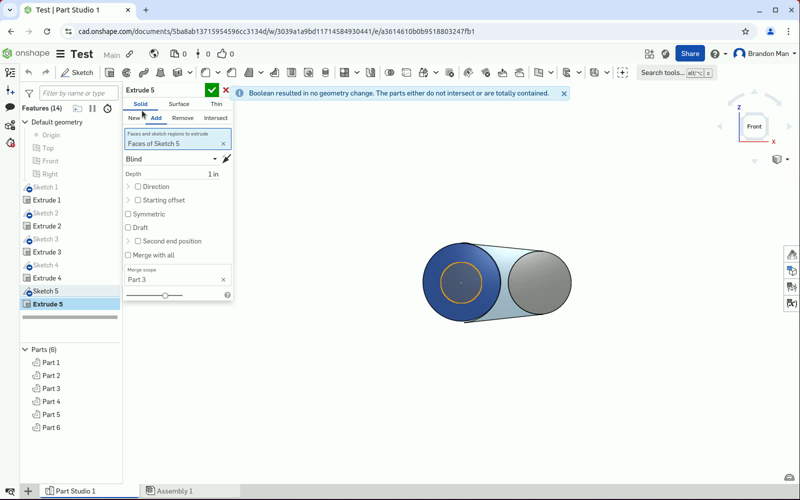
mouse_move(137, 120)
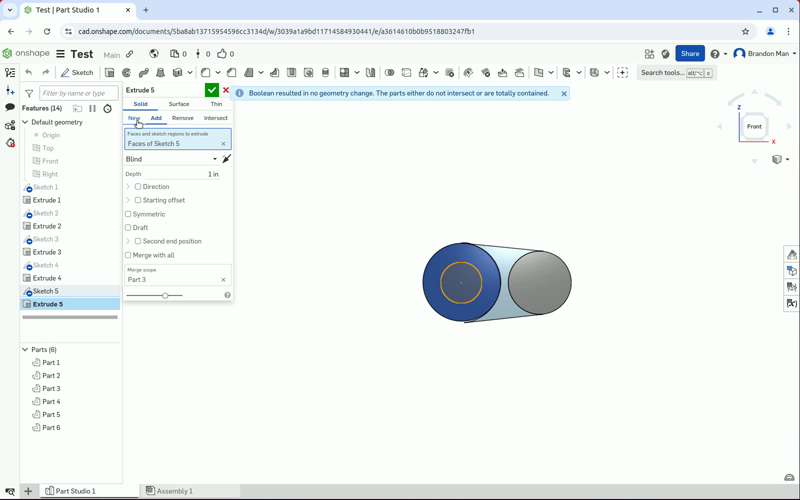
click(137, 120)
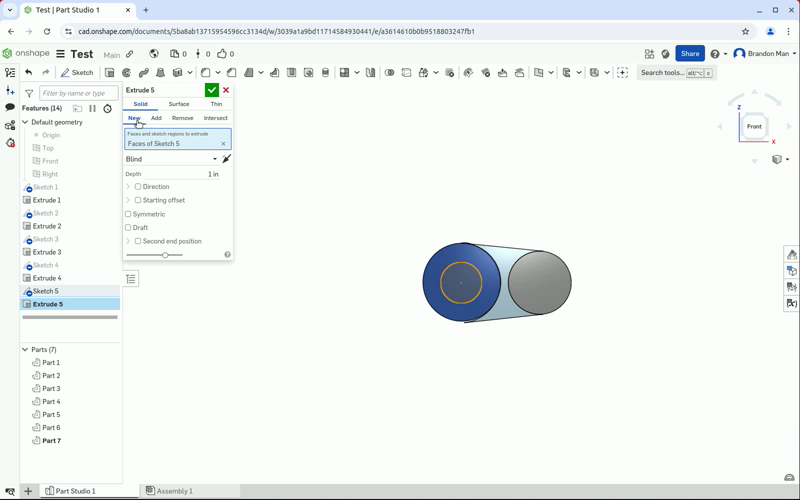
key(tab, 4)
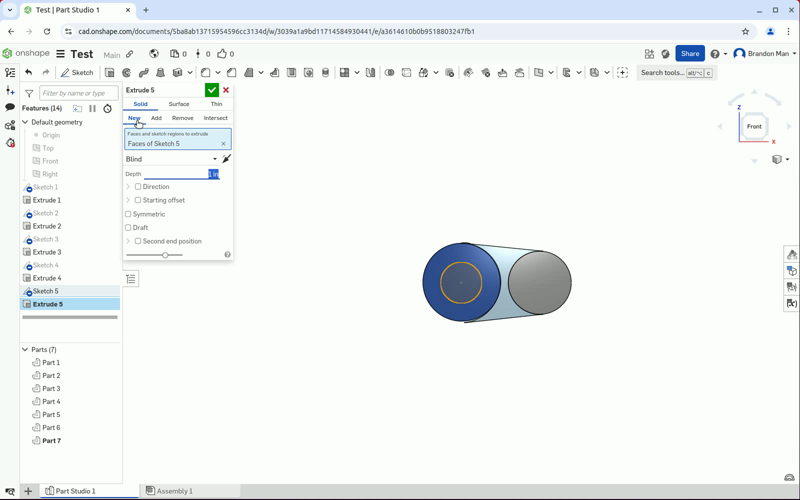
text(16.368)
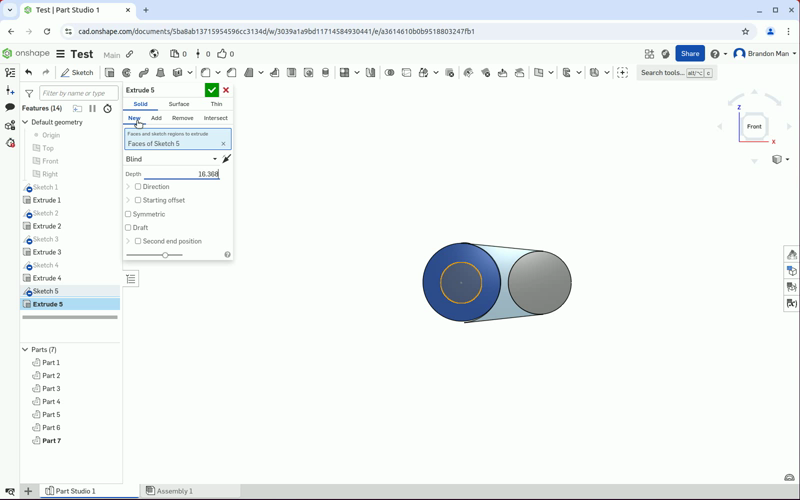
key(enter)
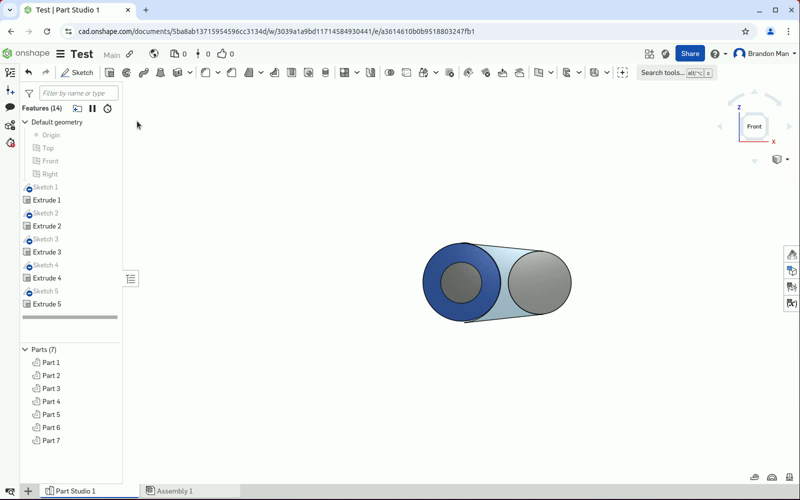
key(shift+h)
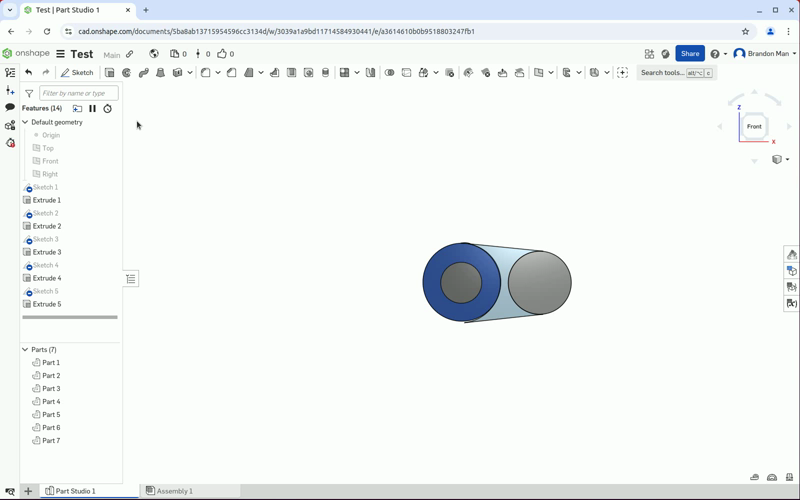
key(shift+h)
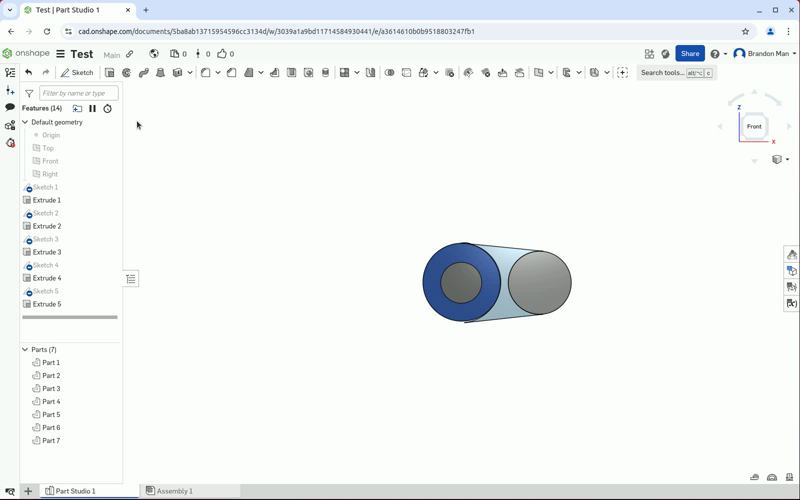
mouse_move(73, 189)
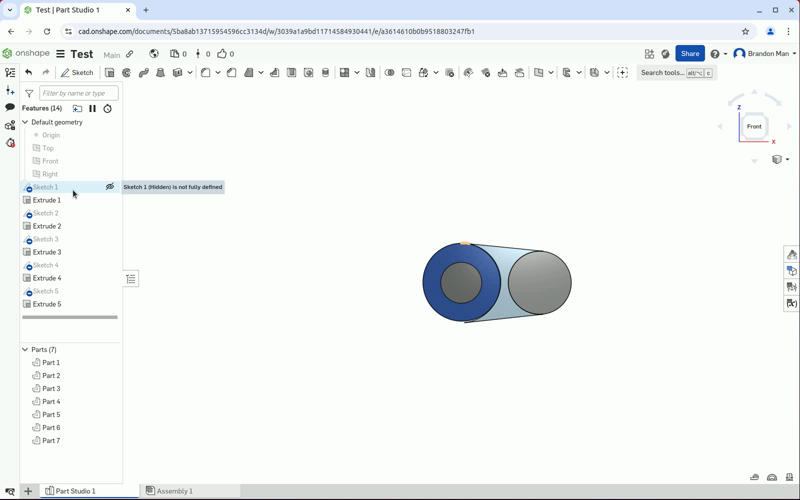
click(73, 189)
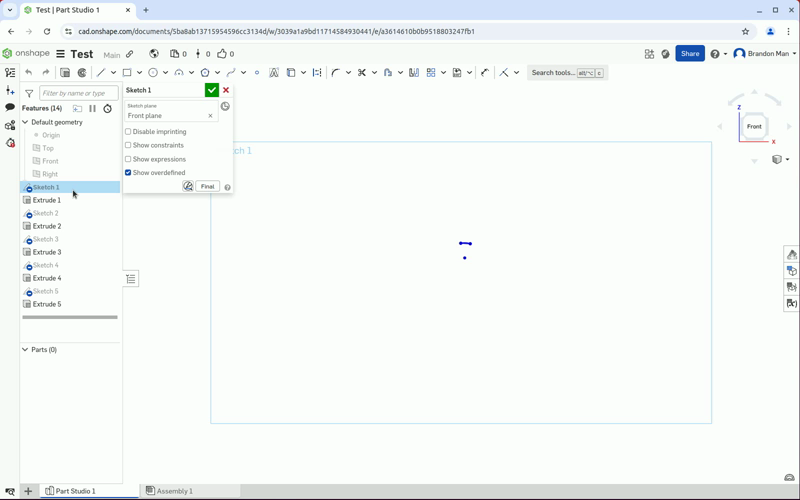
mouse_move(229, 92)
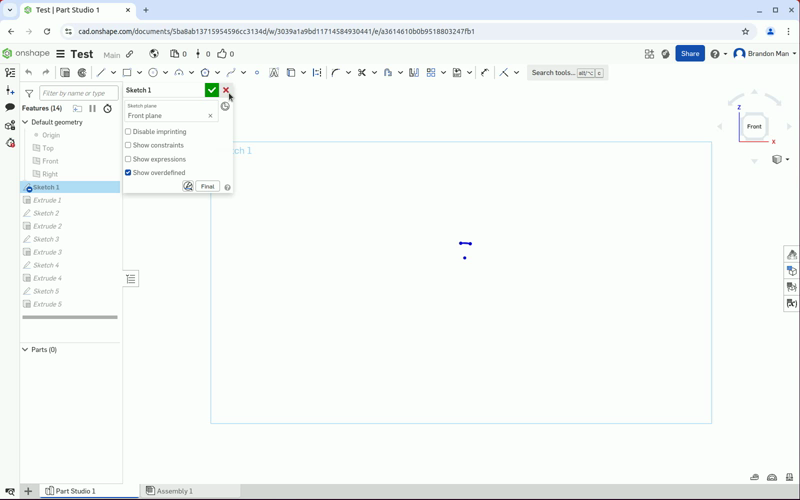
click(229, 92)
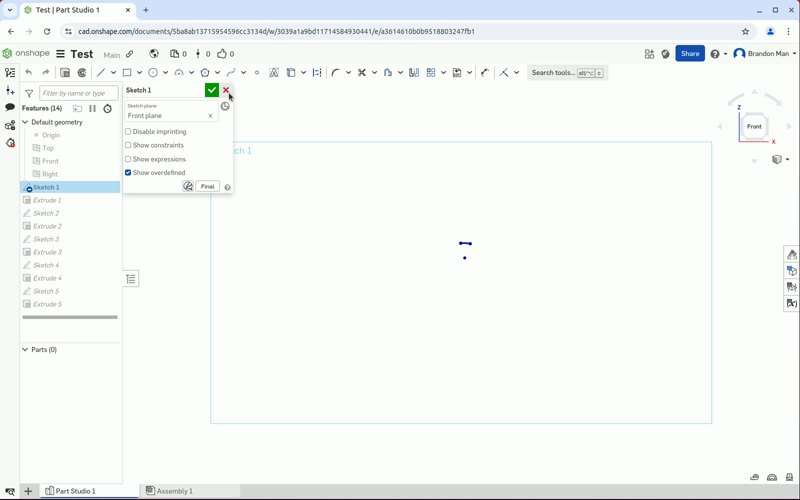
key(shift+s)
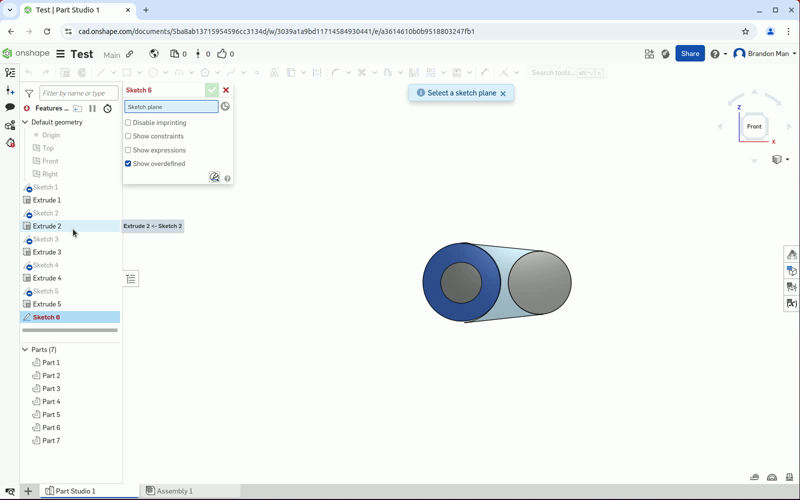
scroll(3)
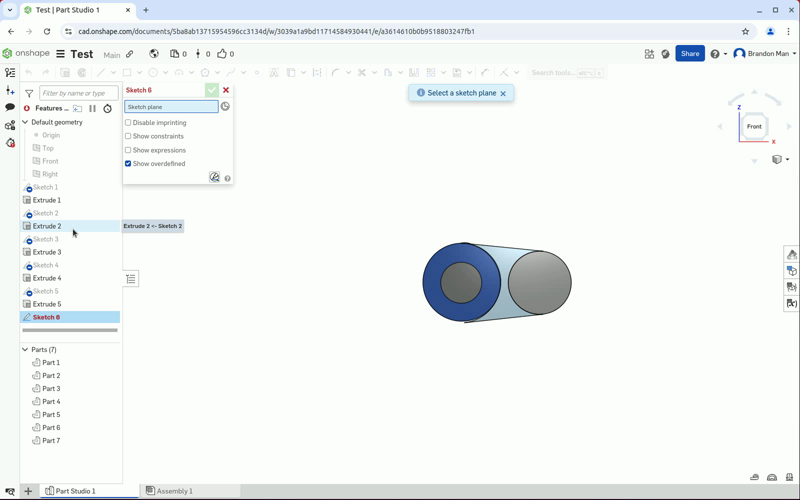
mouse_move(73, 163)
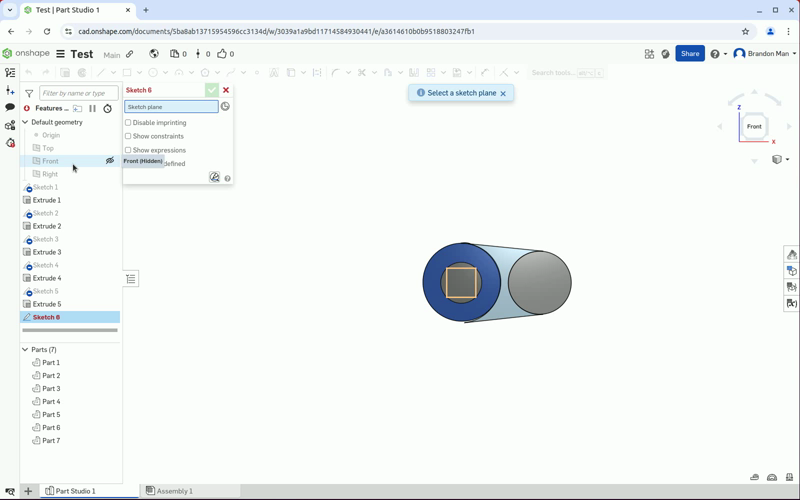
click(73, 163)
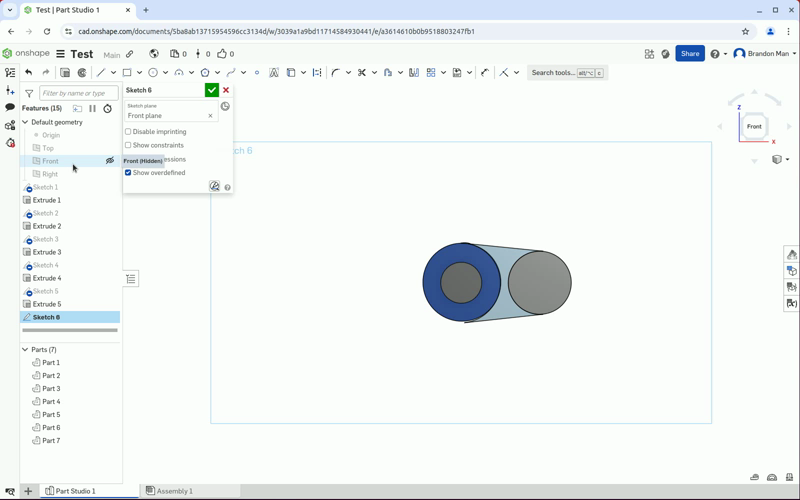
mouse_move(73, 352)
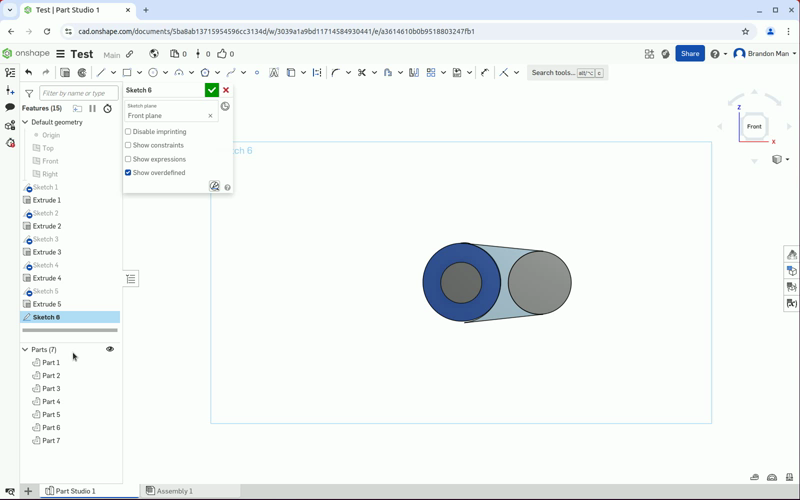
key(y)
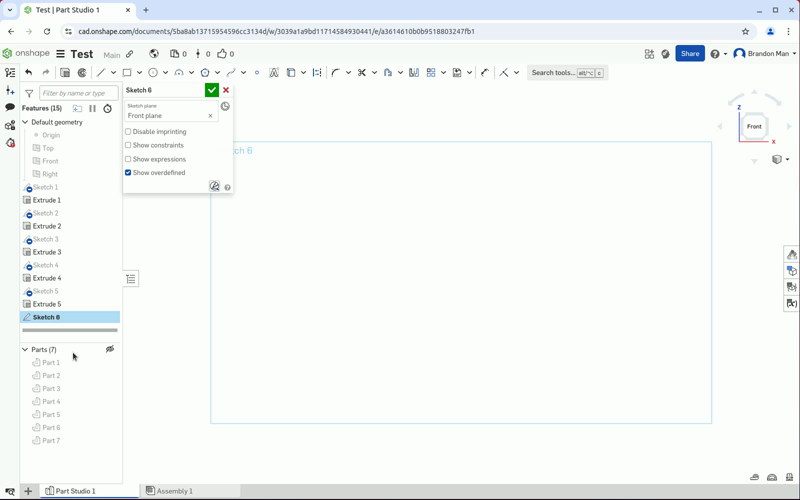
key(c)
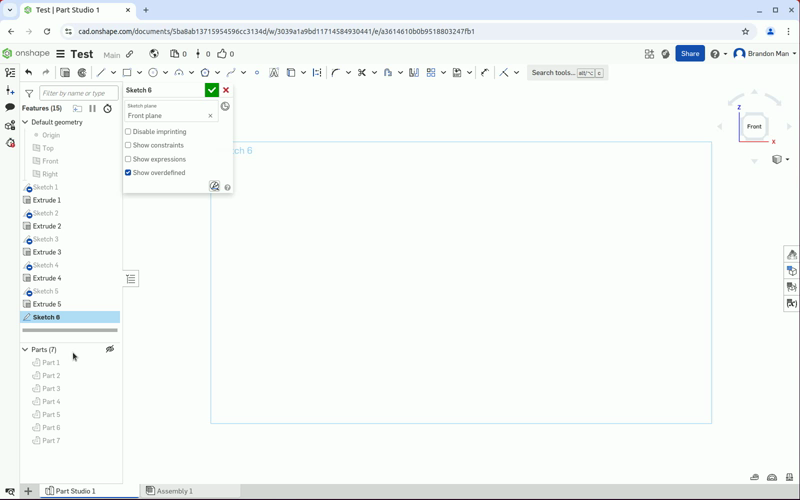
key_down(shift)
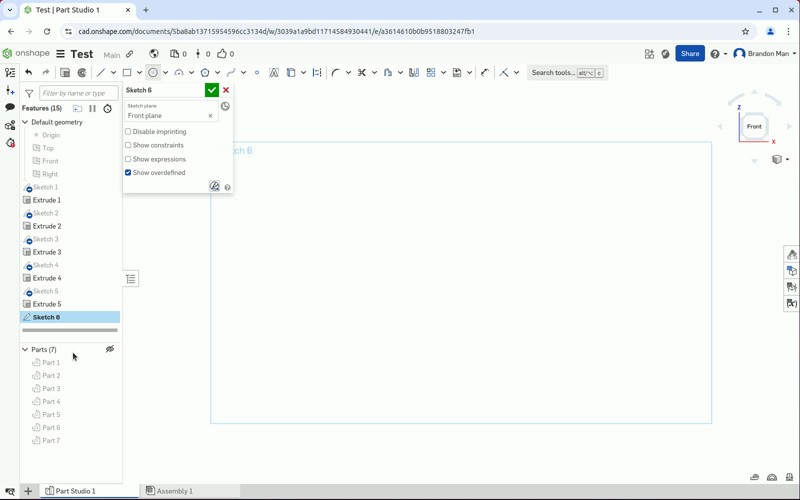
mouse_move(540, 282)
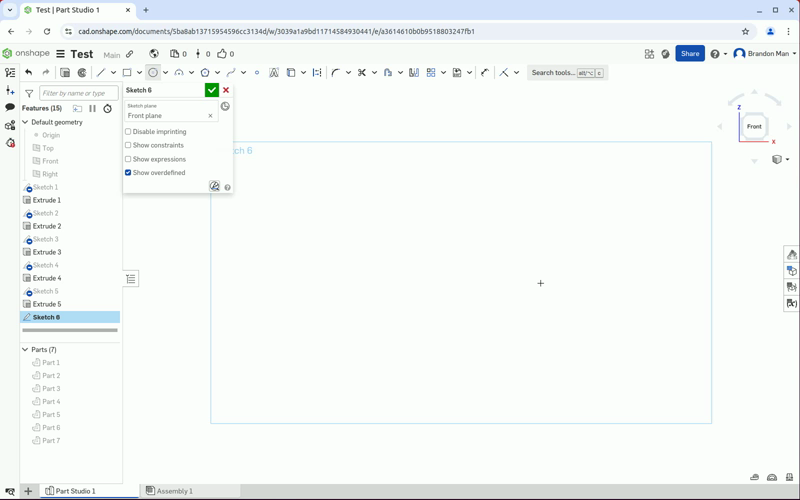
click(540, 282)
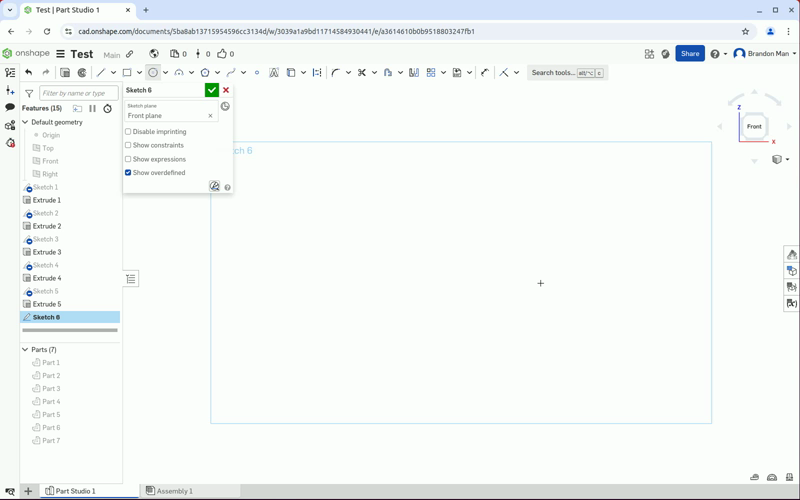
key_up(shift)
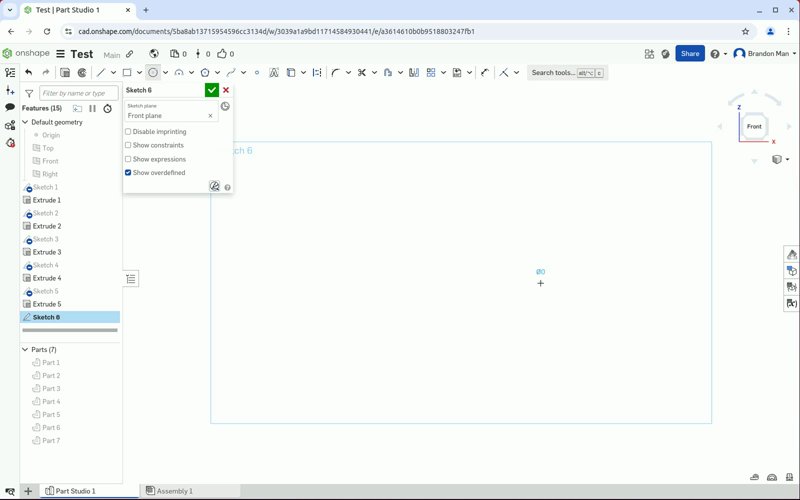
mouse_move(561, 282)
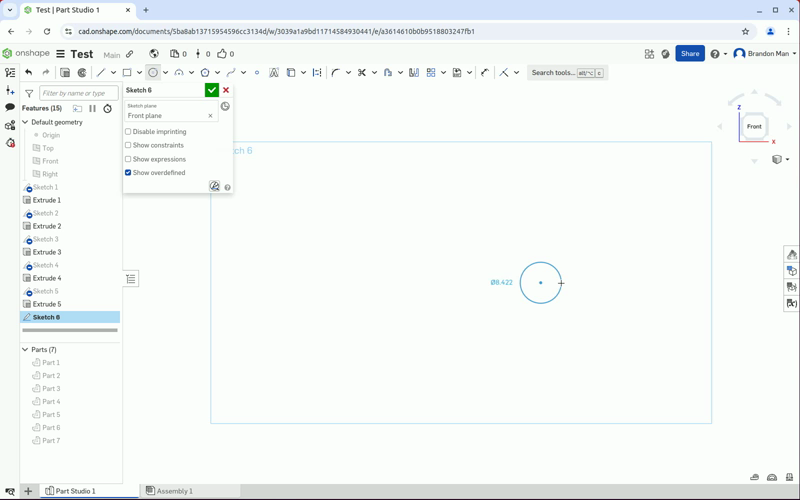
click(561, 282)
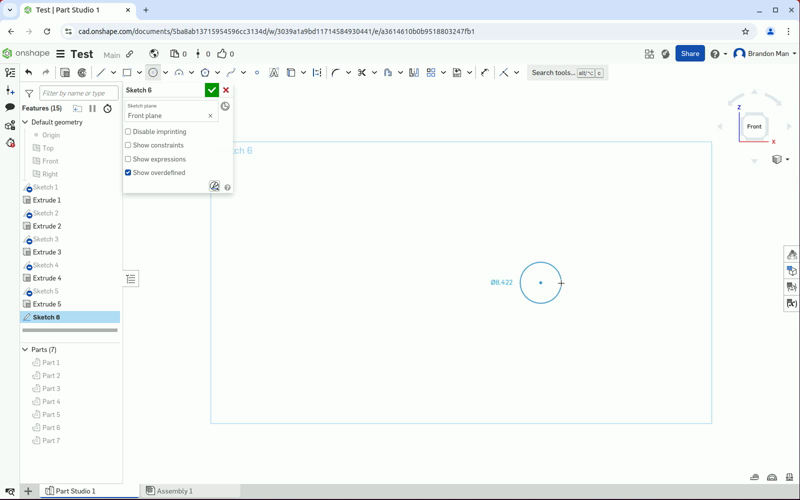
key(esc)
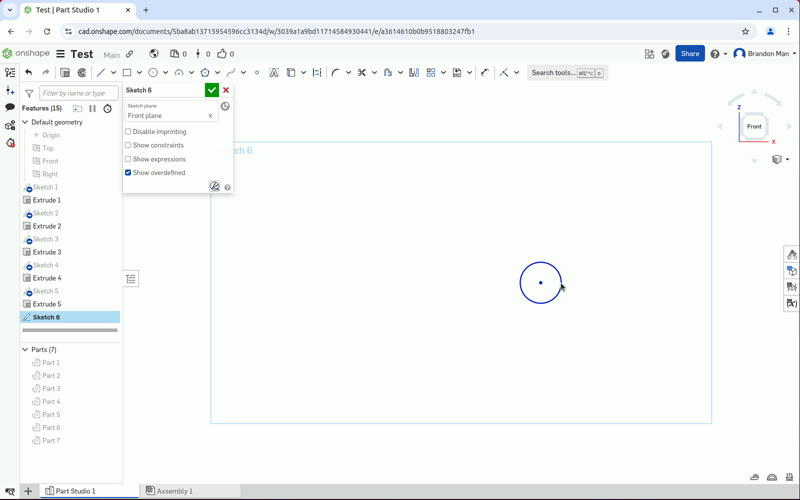
mouse_move(545, 264)
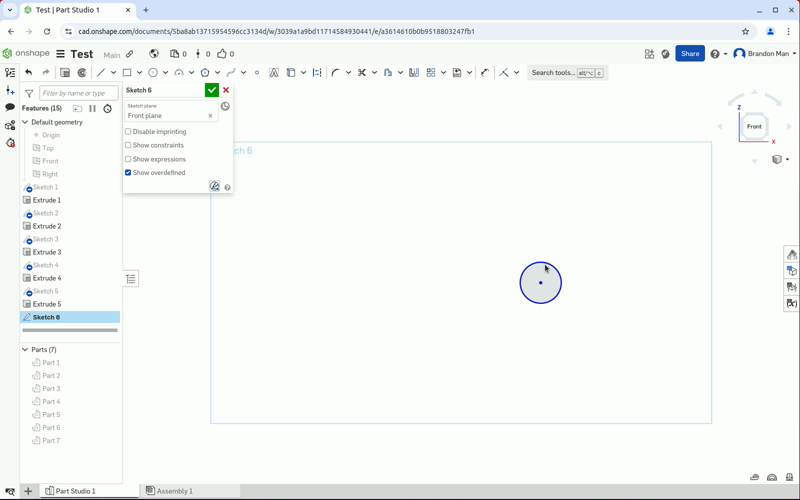
scroll(6)
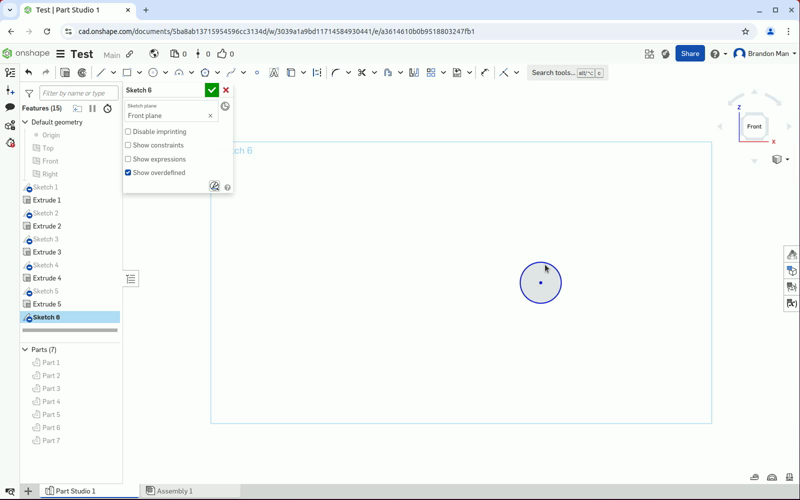
scroll(6)
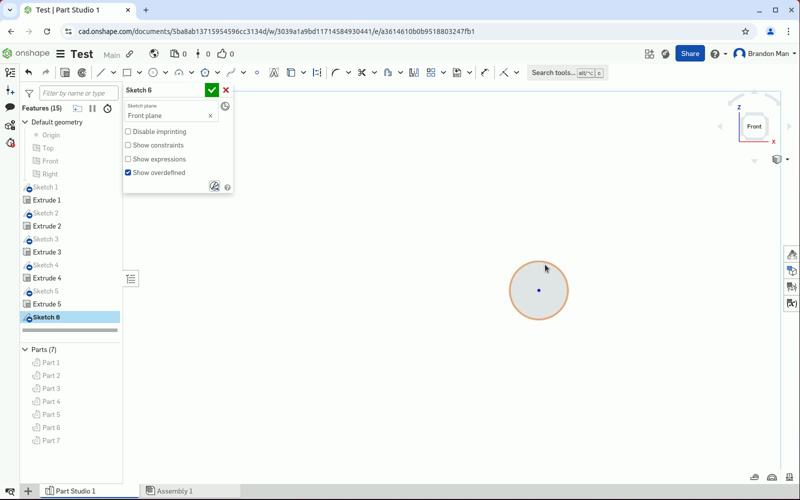
scroll(6)
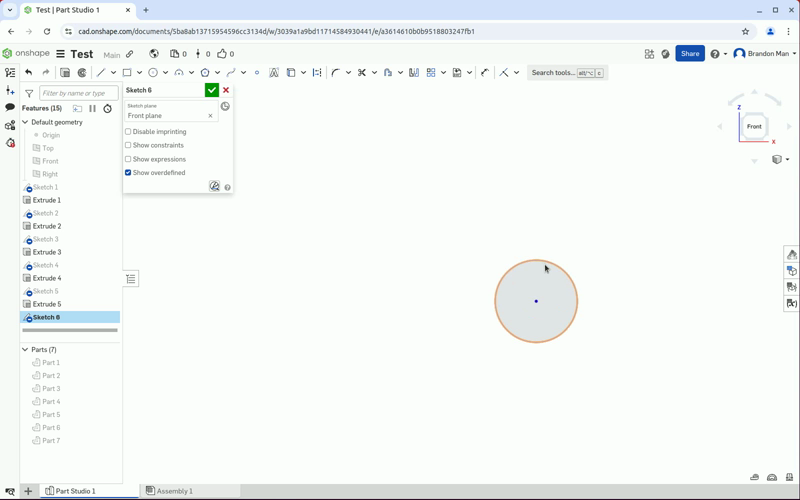
scroll(6)
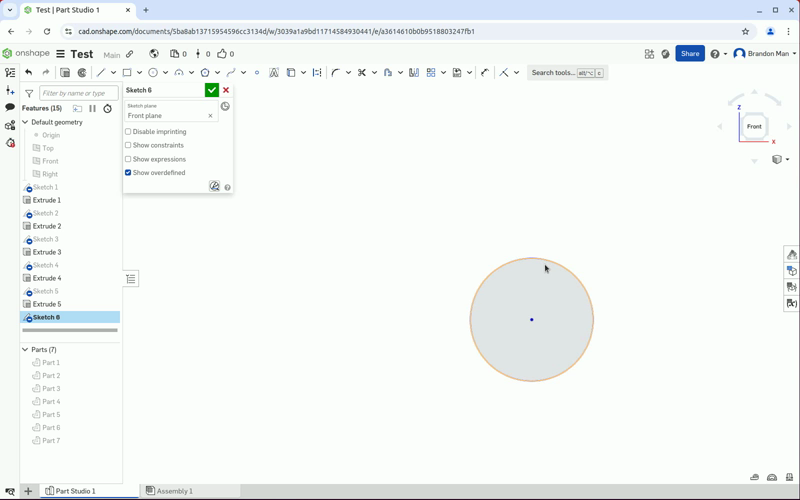
scroll(6)
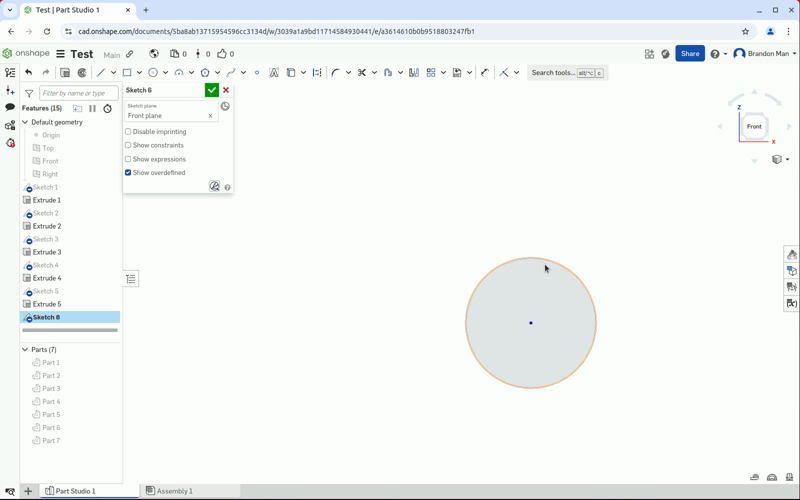
scroll(6)
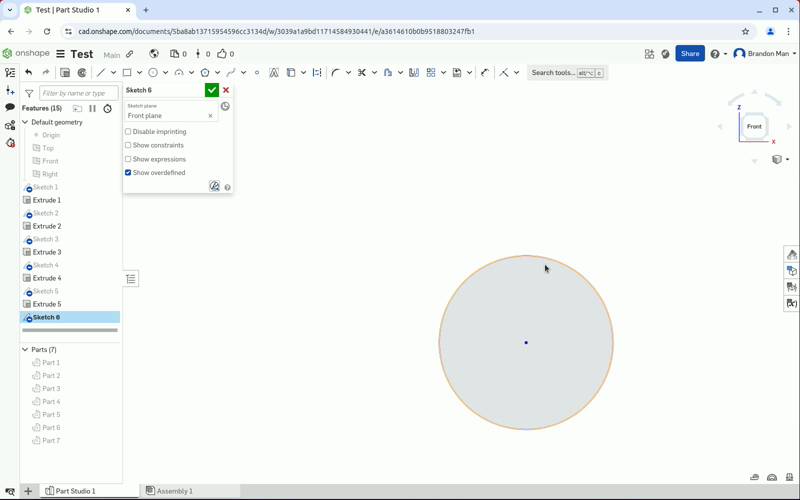
scroll(6)
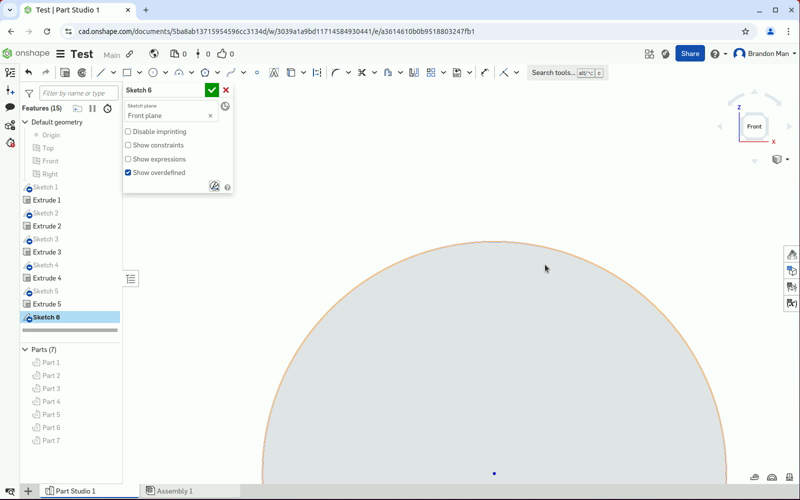
click(545, 264)
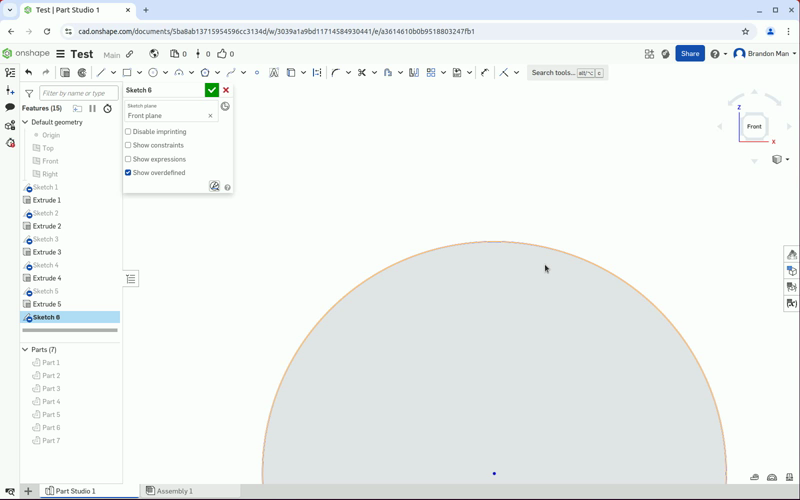
scroll(-6)
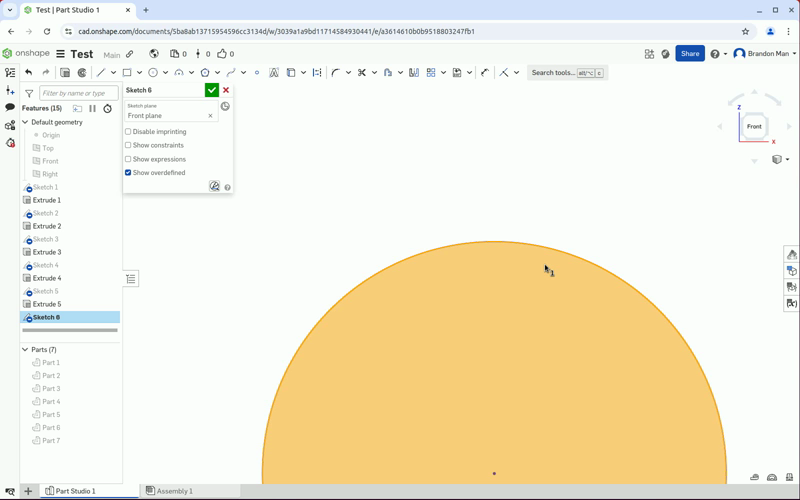
scroll(-6)
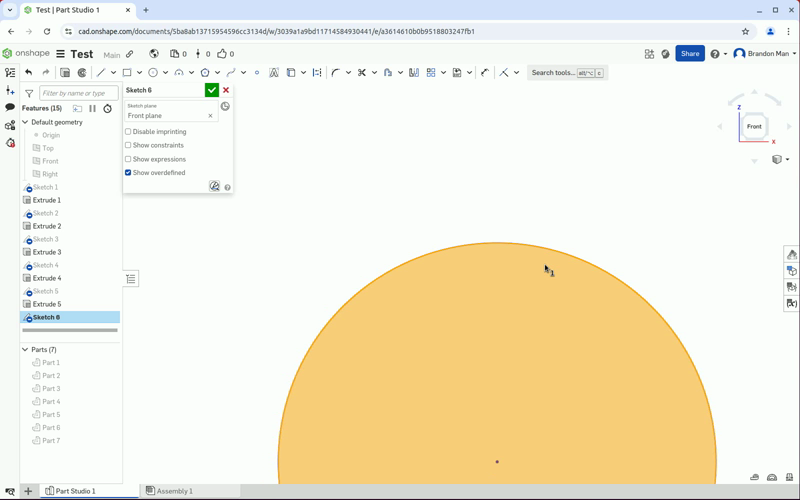
scroll(-6)
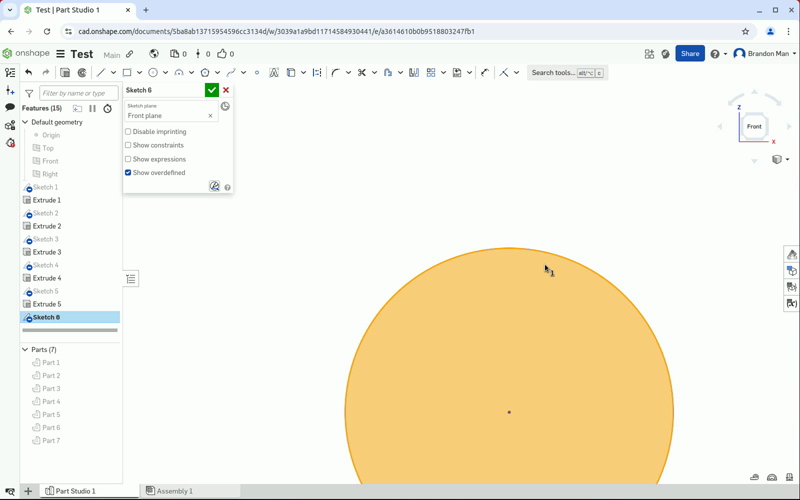
scroll(-6)
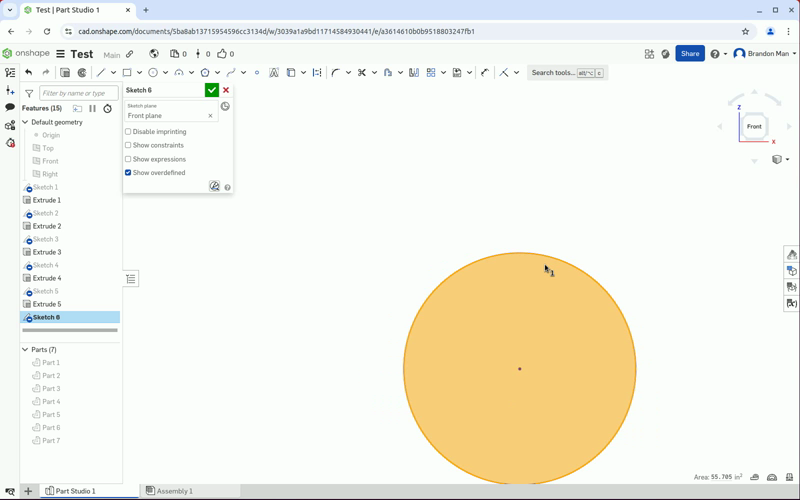
scroll(-6)
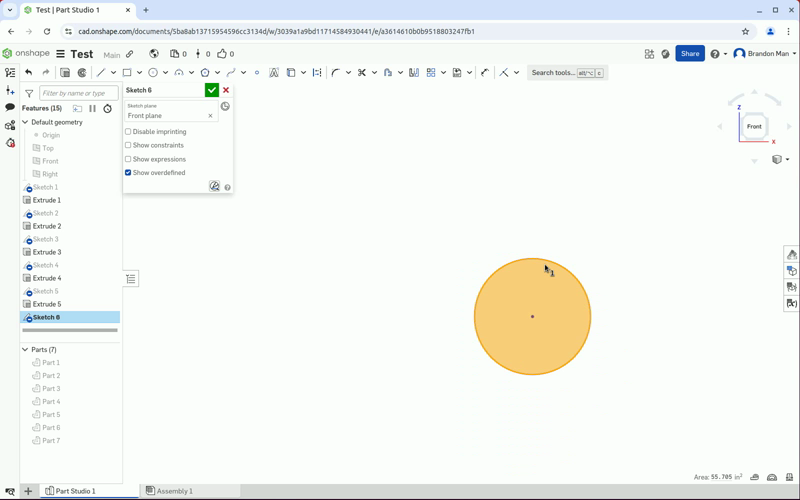
scroll(-6)
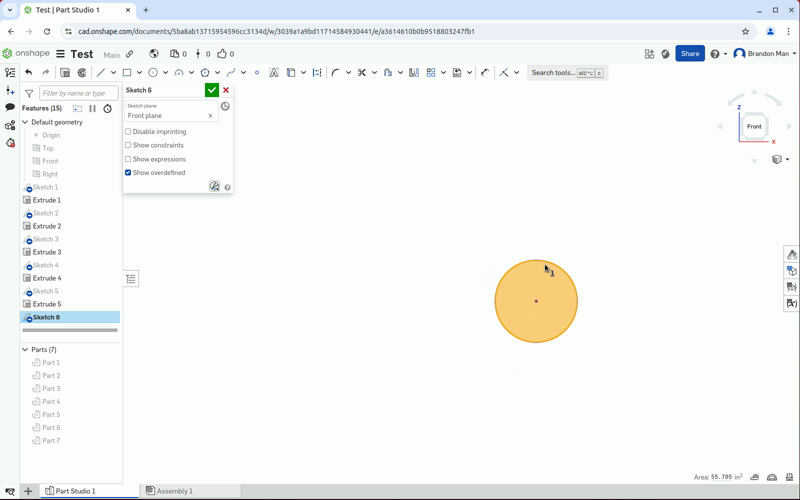
scroll(-6)
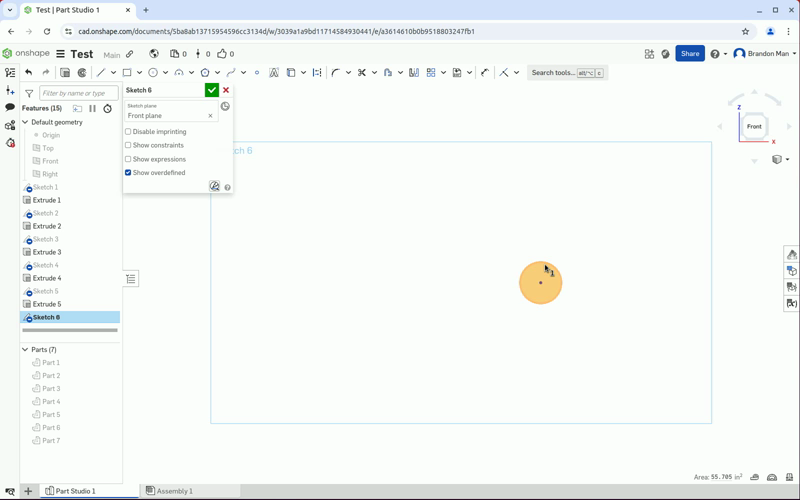
mouse_move(73, 352)
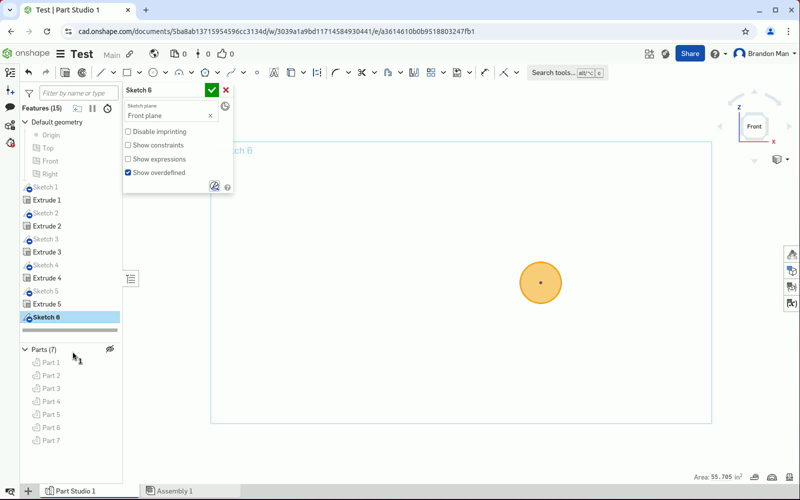
key(shift+y)
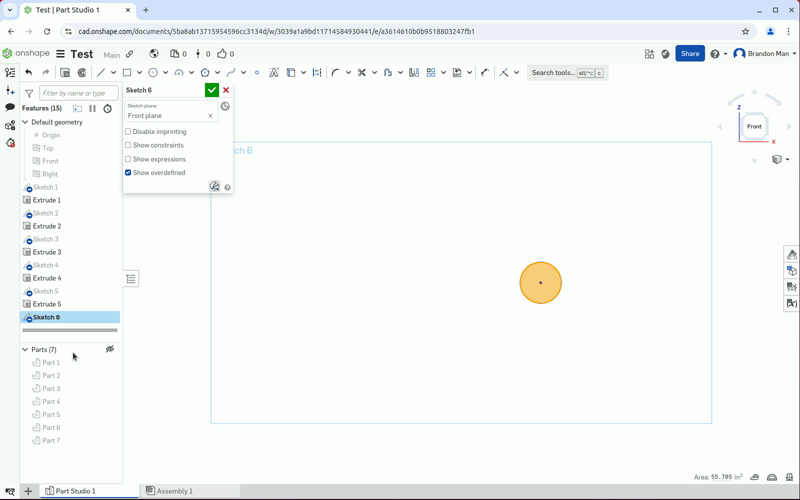
key(shift+e)
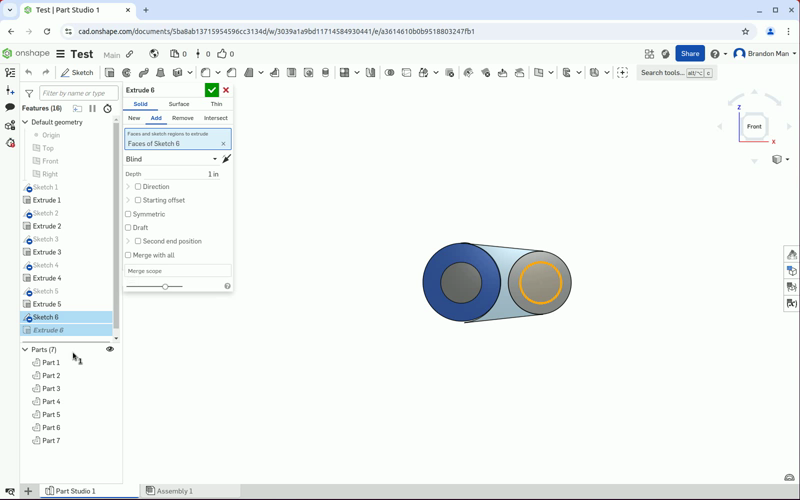
mouse_move(143, 106)
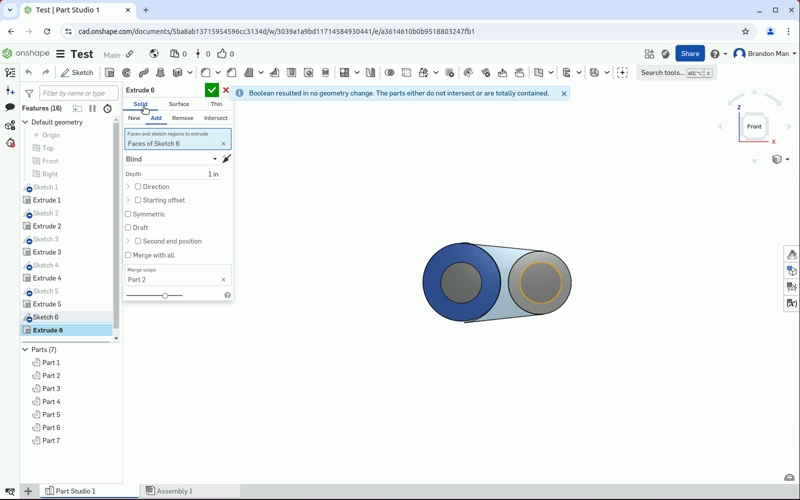
click(143, 106)
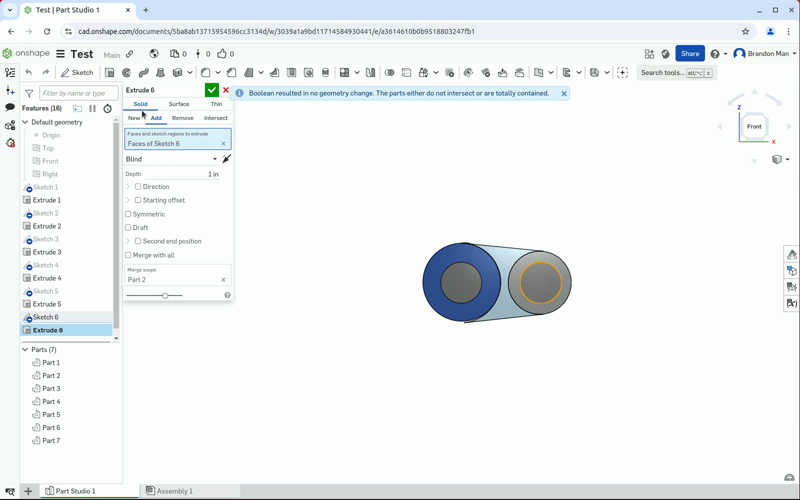
mouse_move(137, 120)
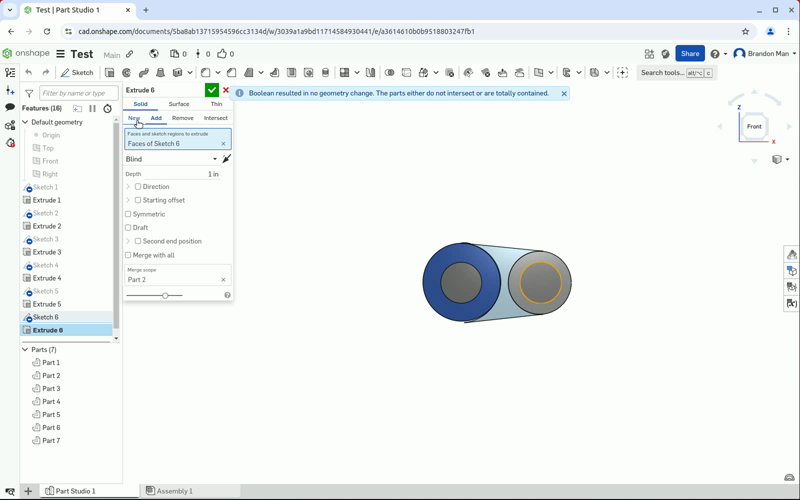
click(137, 120)
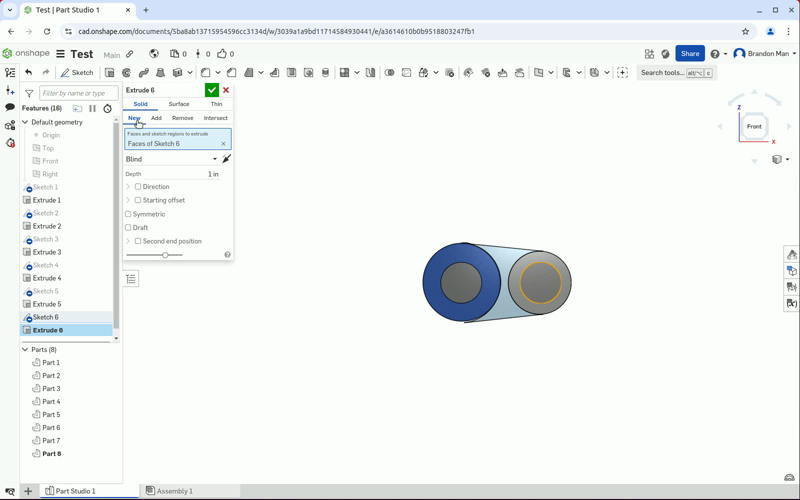
key(tab, 4)
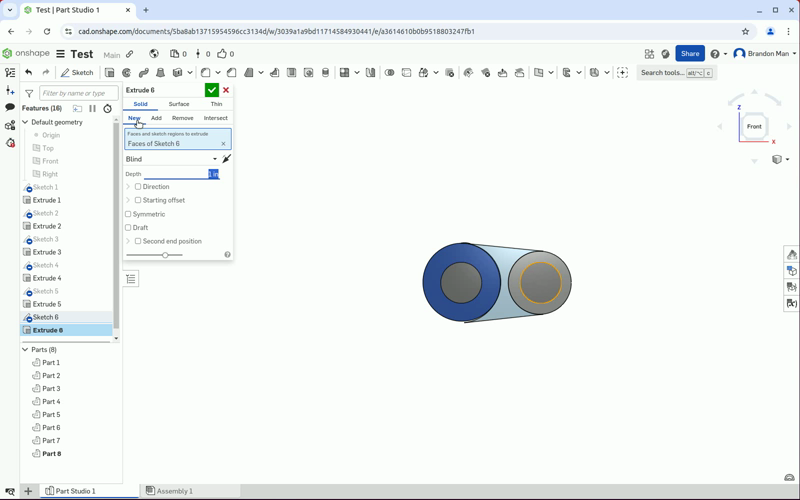
text(16.368)
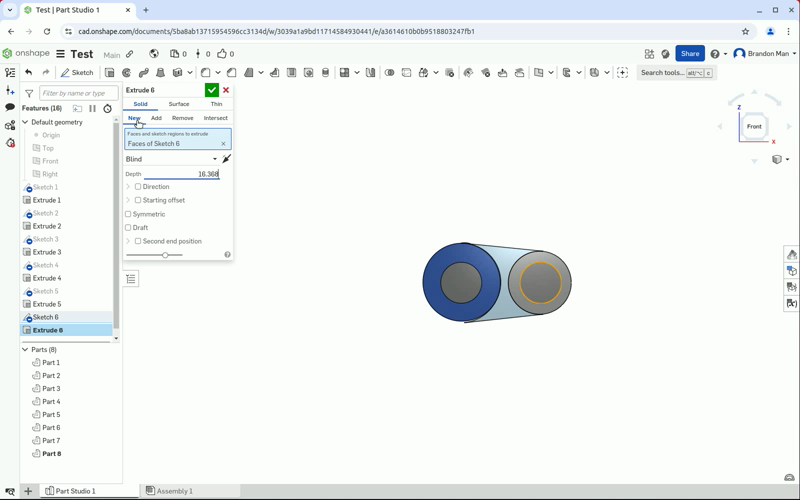
key(enter)
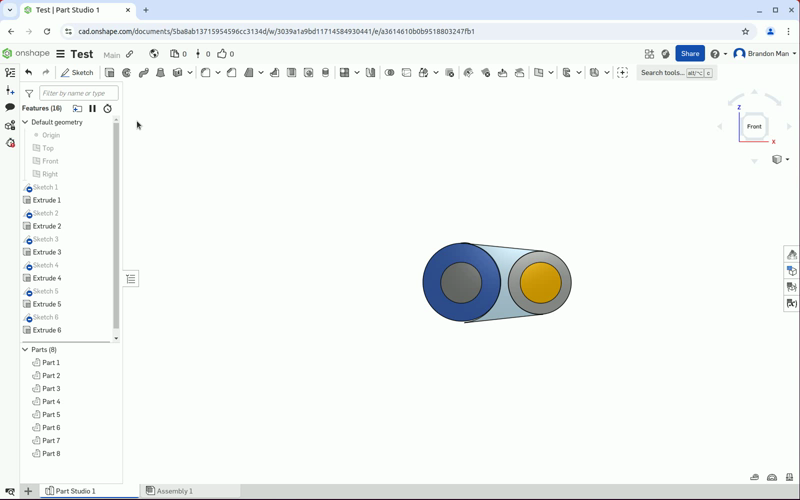
key(shift+h)
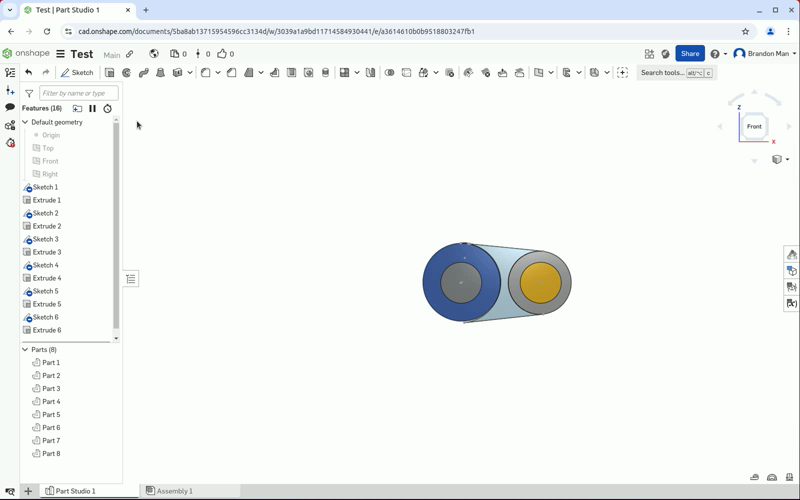
key(shift+h)
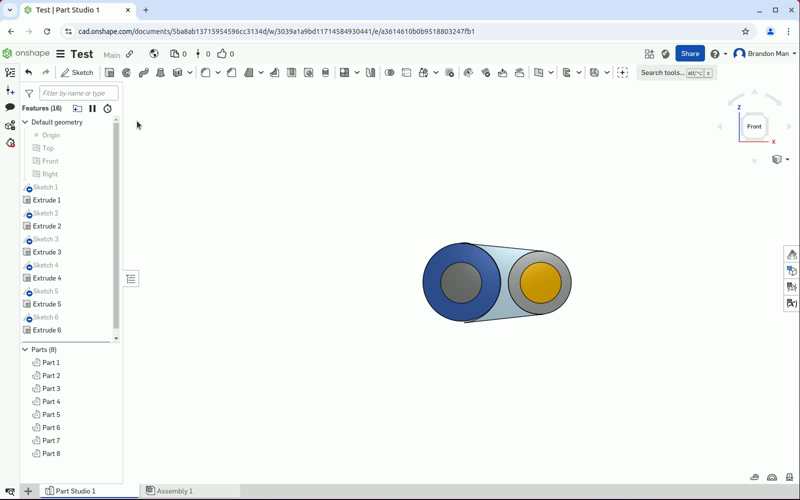
mouse_move(69, 189)
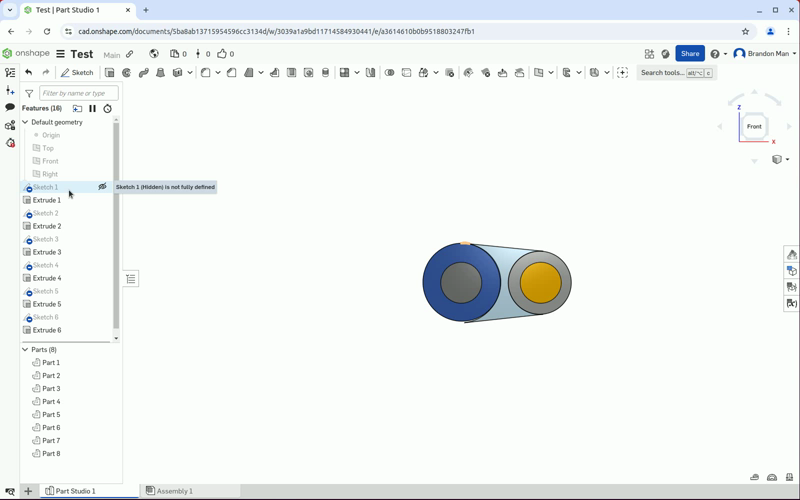
click(69, 189)
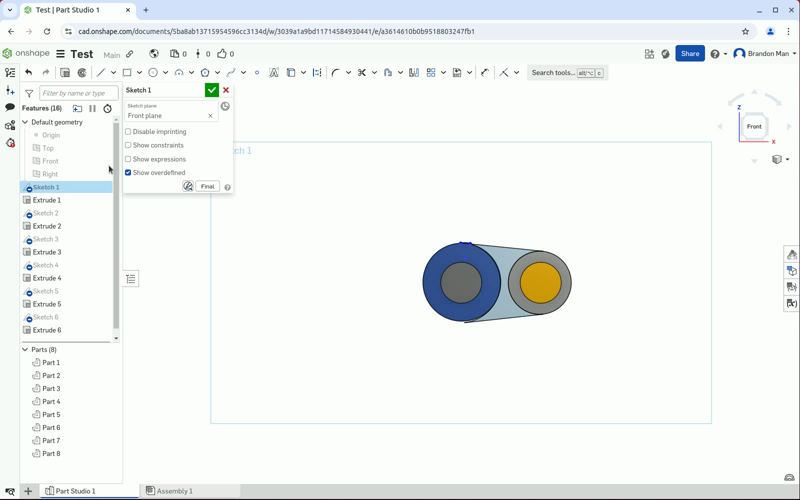
mouse_move(229, 92)
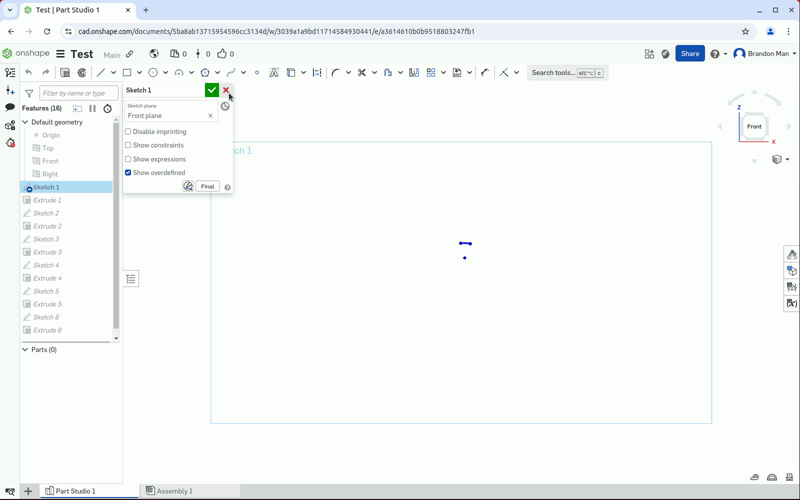
click(229, 92)
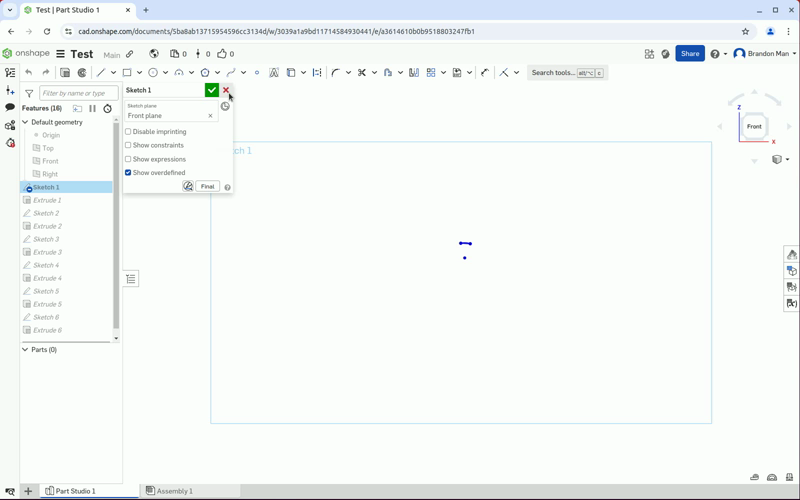
key(shift+s)
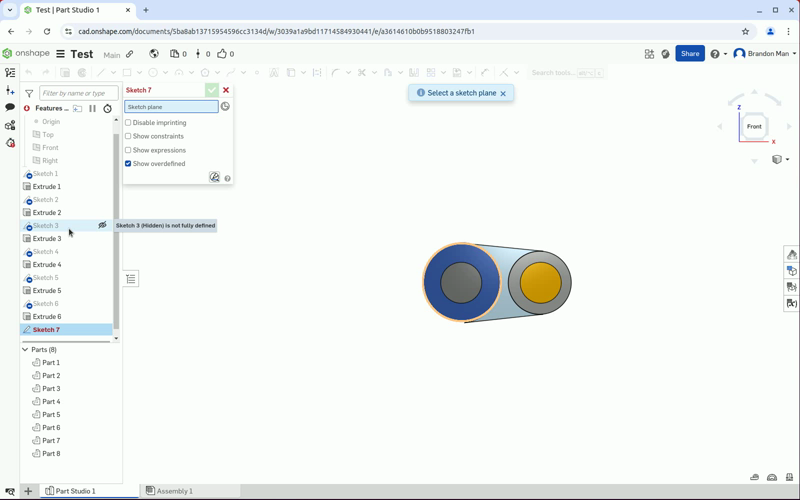
scroll(3)
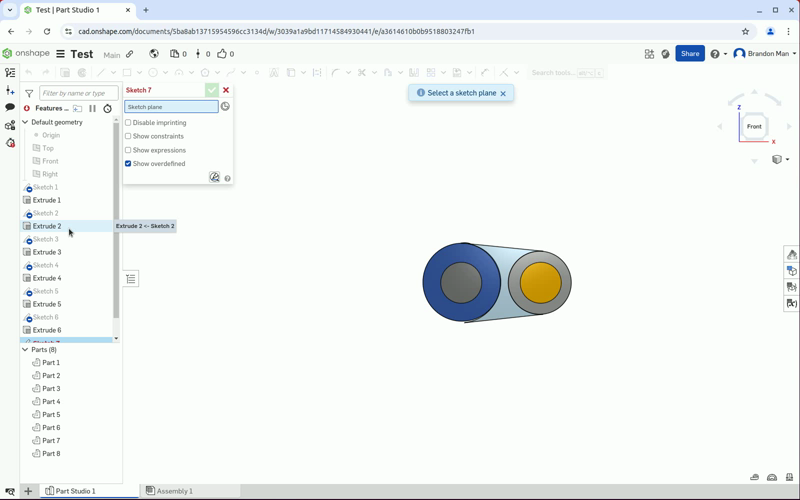
mouse_move(69, 163)
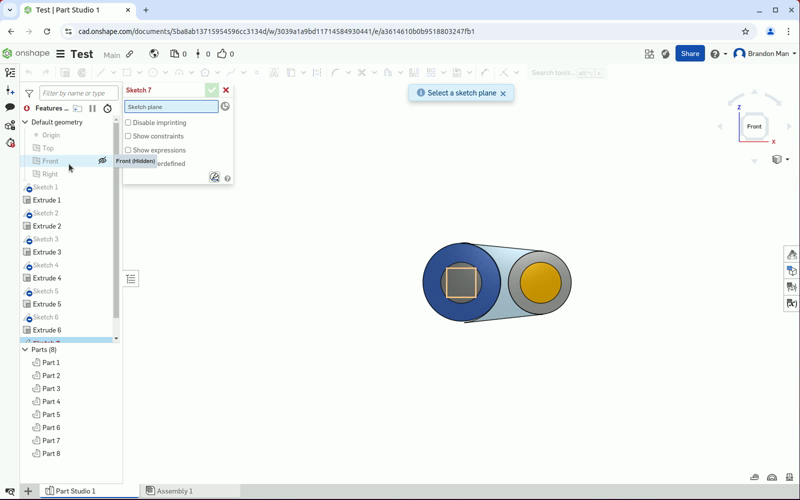
click(69, 163)
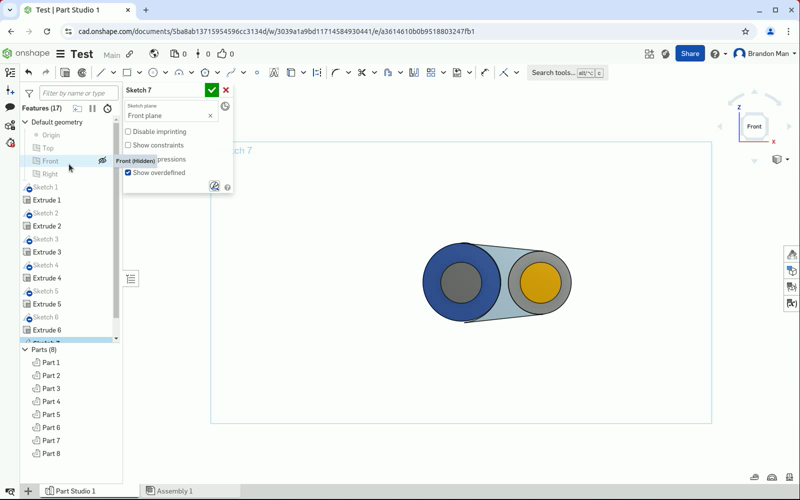
mouse_move(73, 352)
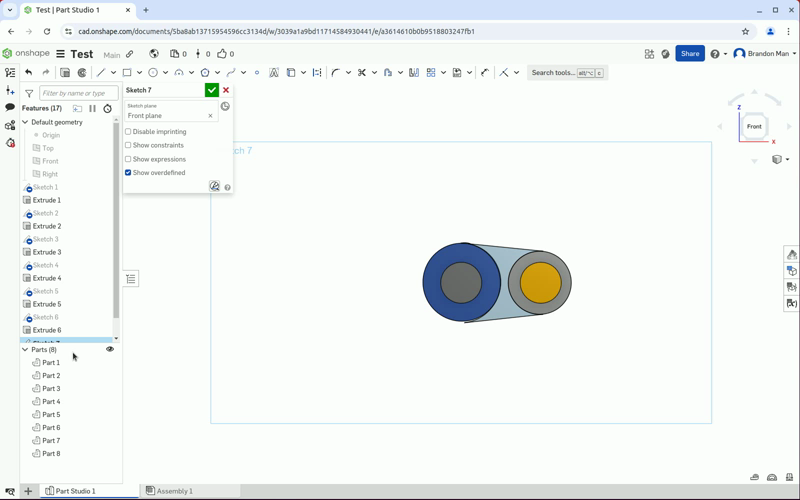
key(y)
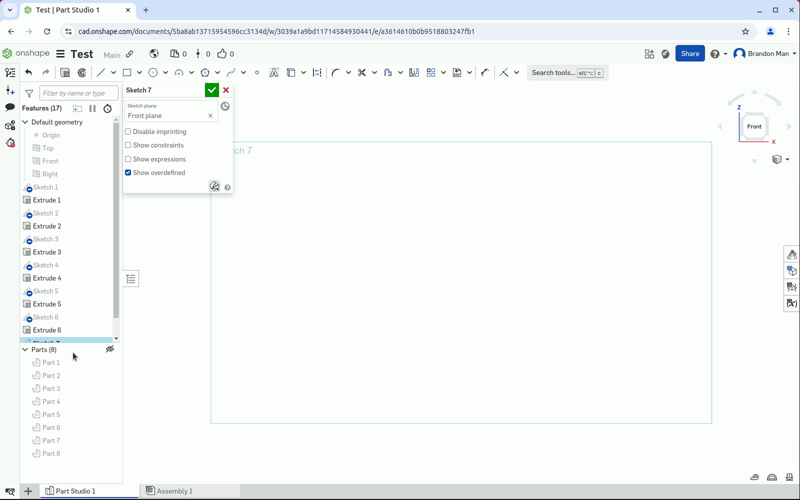
key(c)
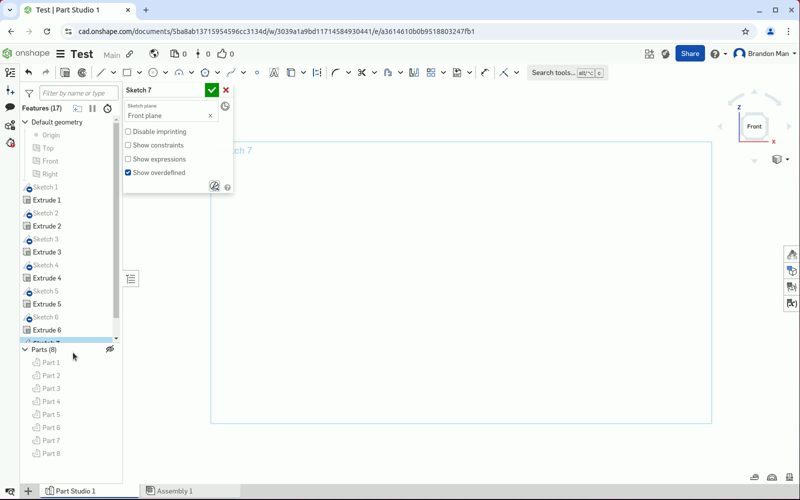
key_down(shift)
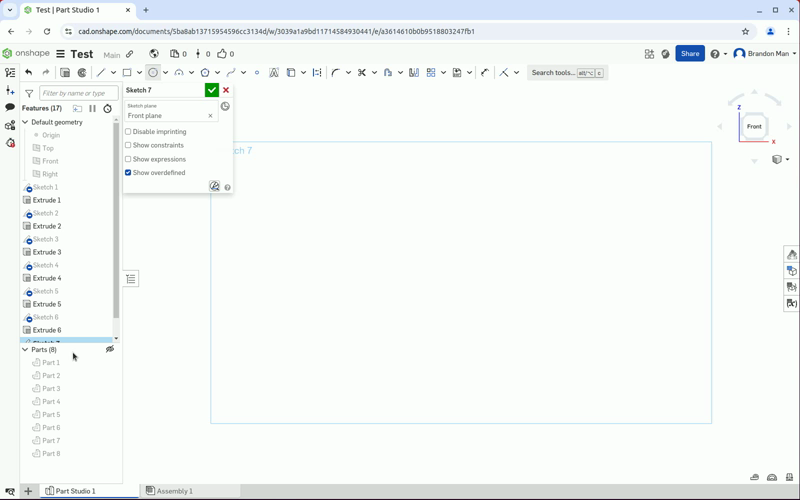
mouse_move(540, 282)
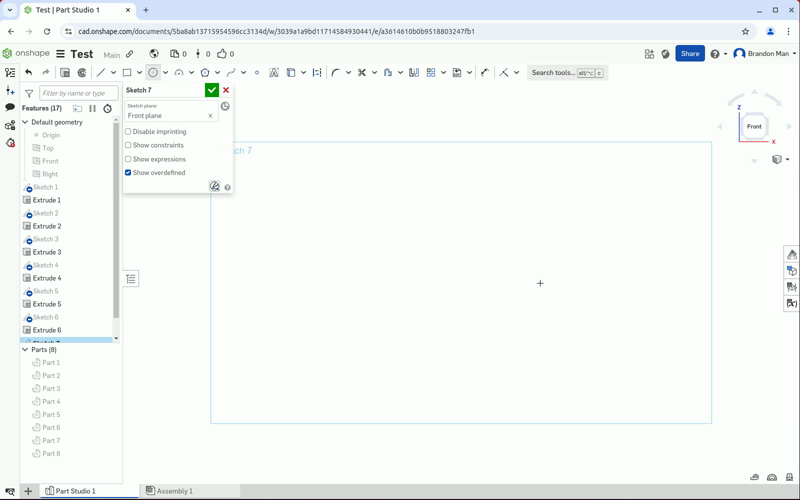
click(540, 282)
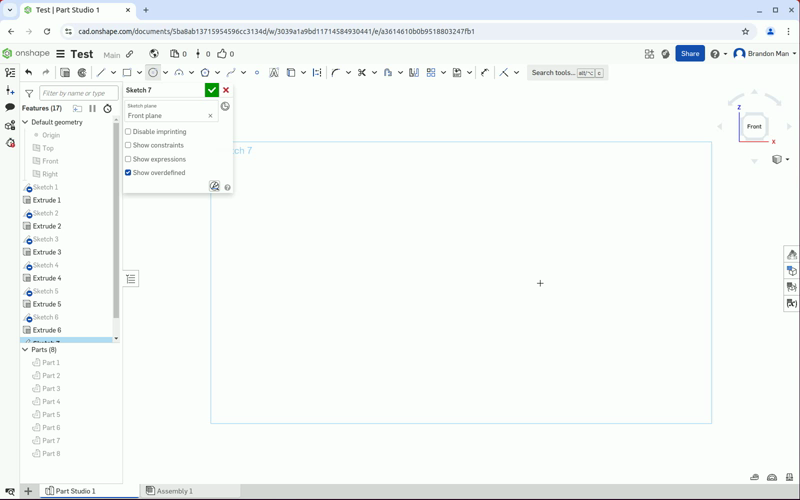
key_up(shift)
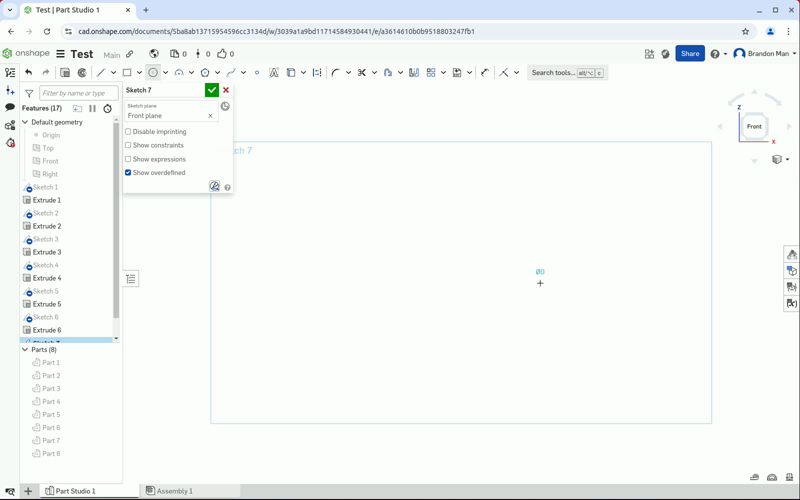
mouse_move(549, 282)
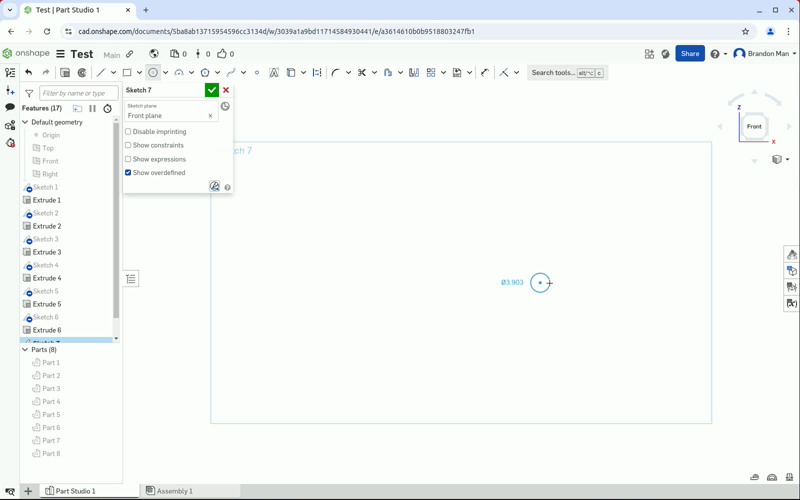
click(549, 282)
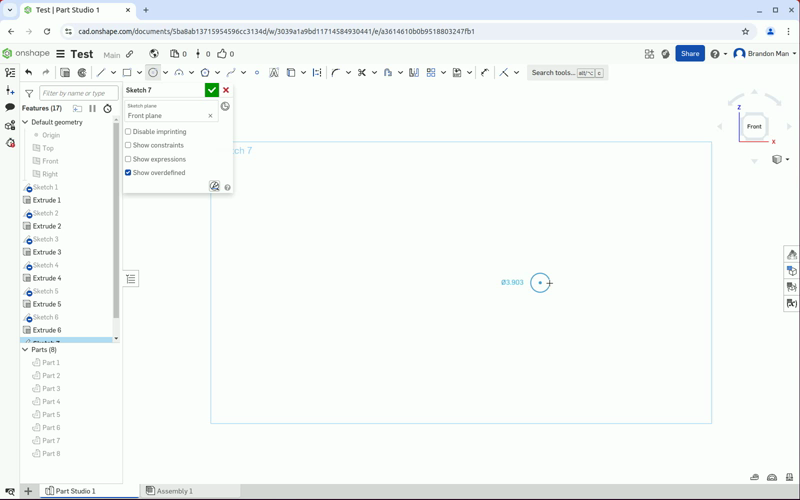
key(esc)
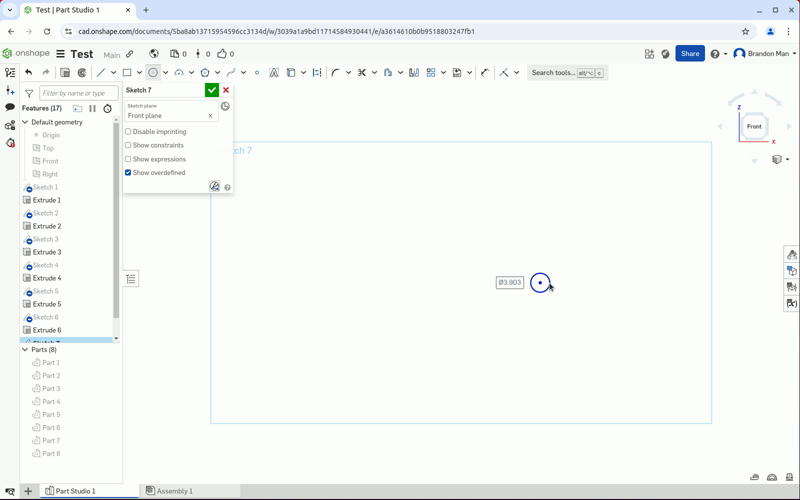
mouse_move(540, 287)
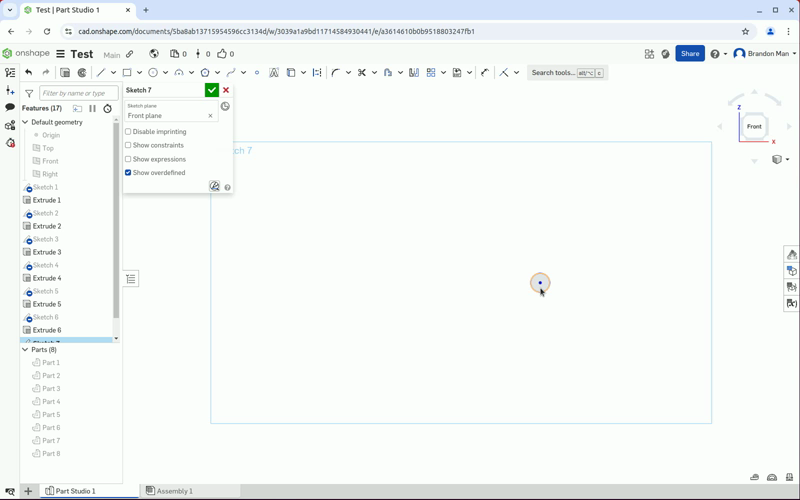
scroll(6)
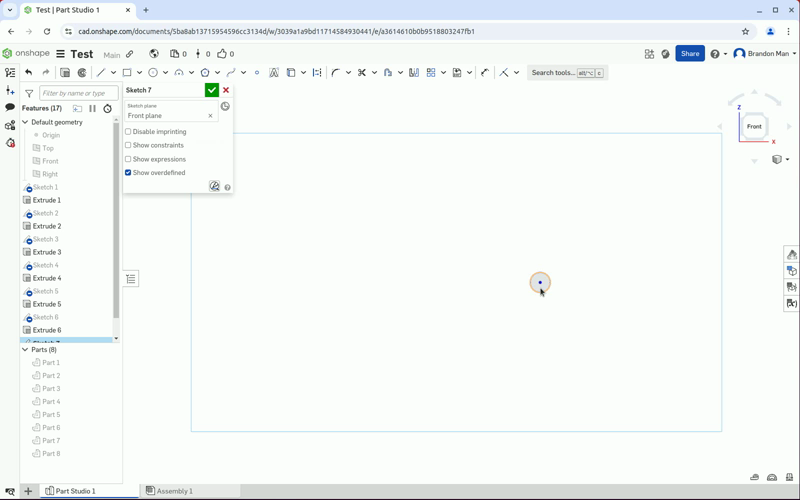
scroll(6)
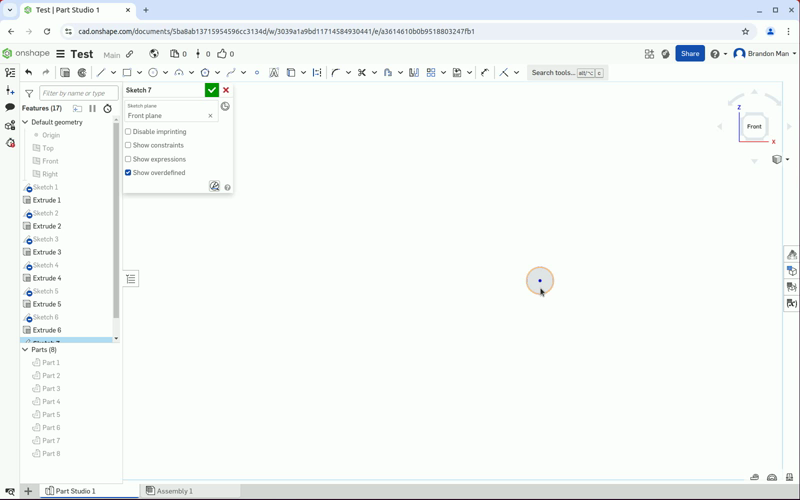
scroll(6)
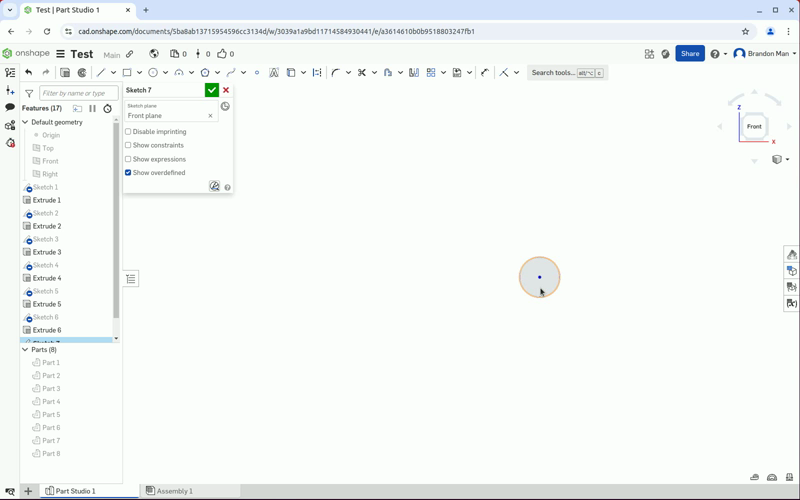
scroll(6)
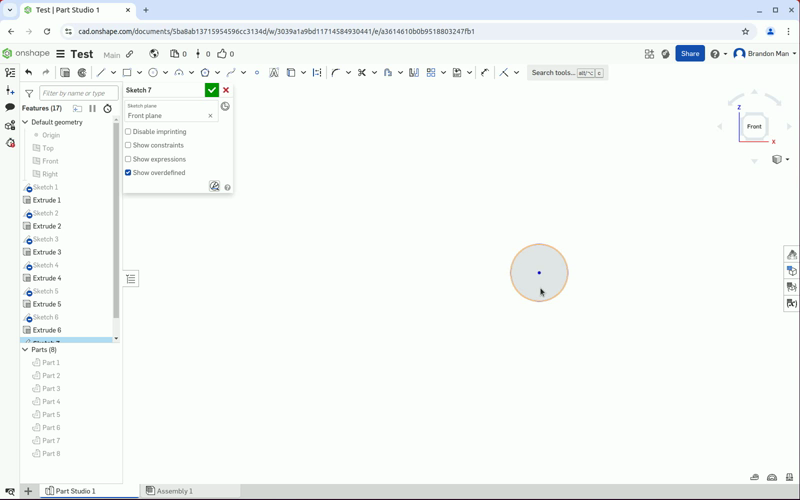
scroll(6)
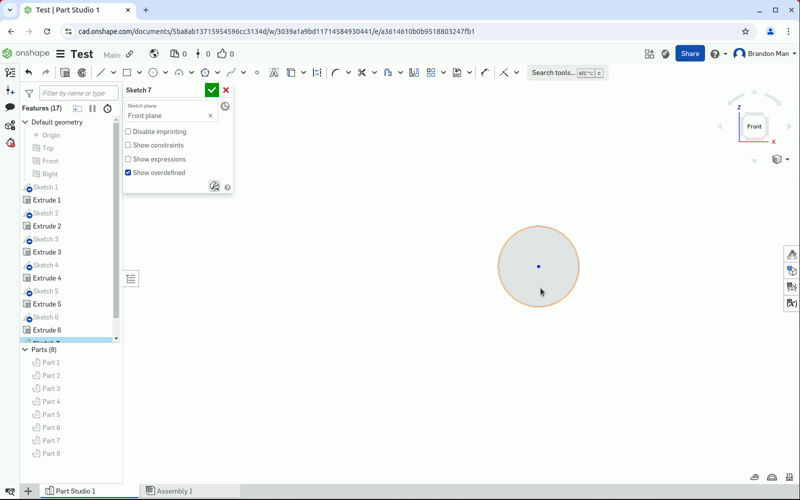
scroll(6)
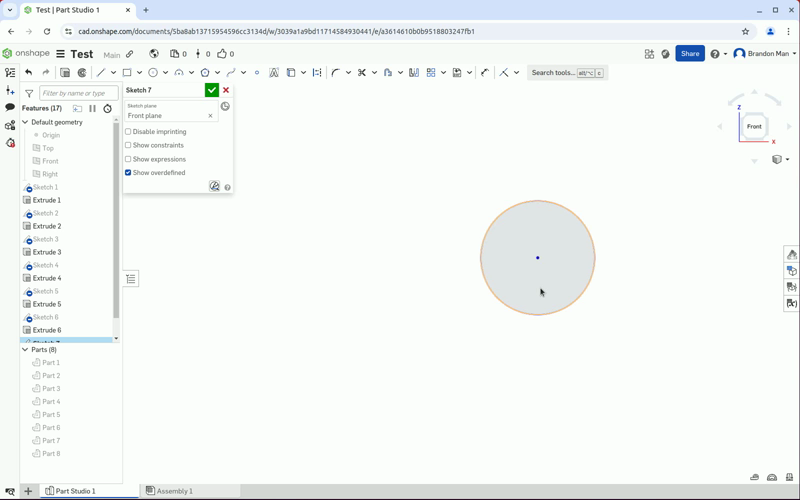
scroll(6)
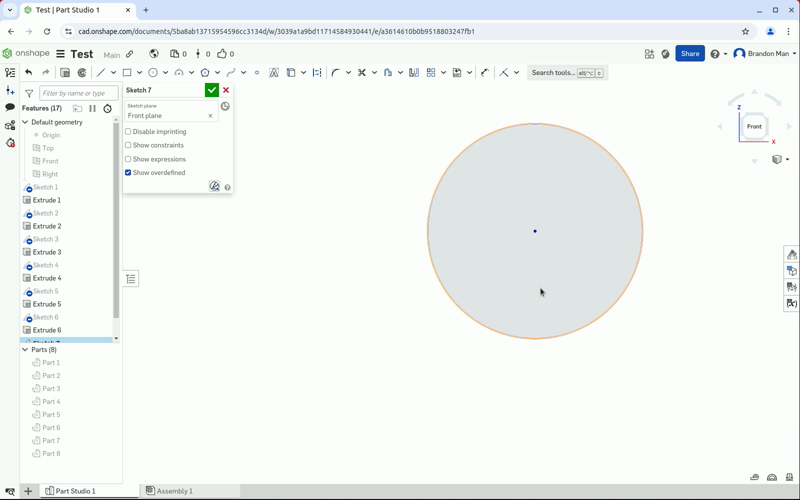
click(540, 287)
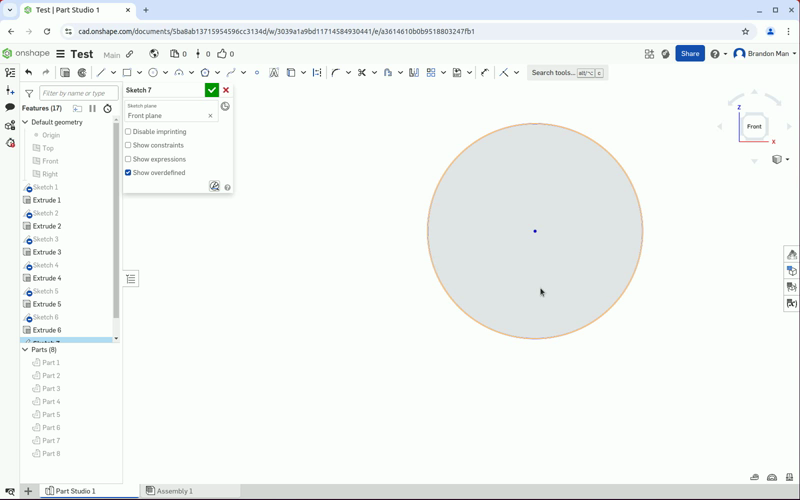
scroll(-6)
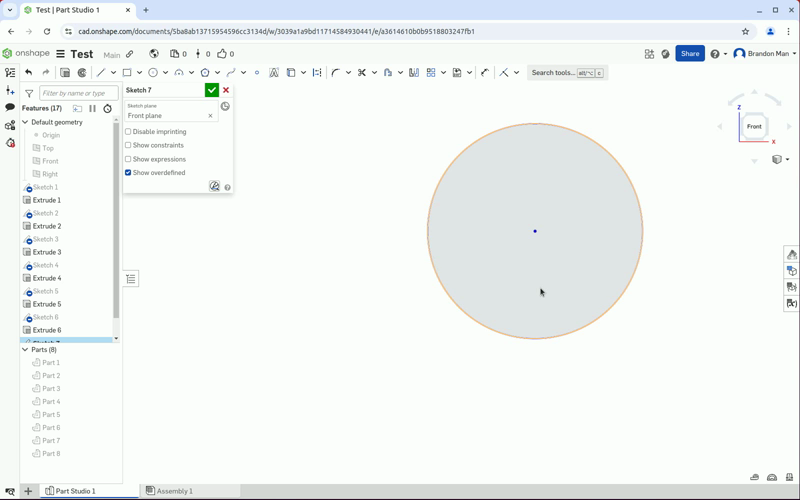
scroll(-6)
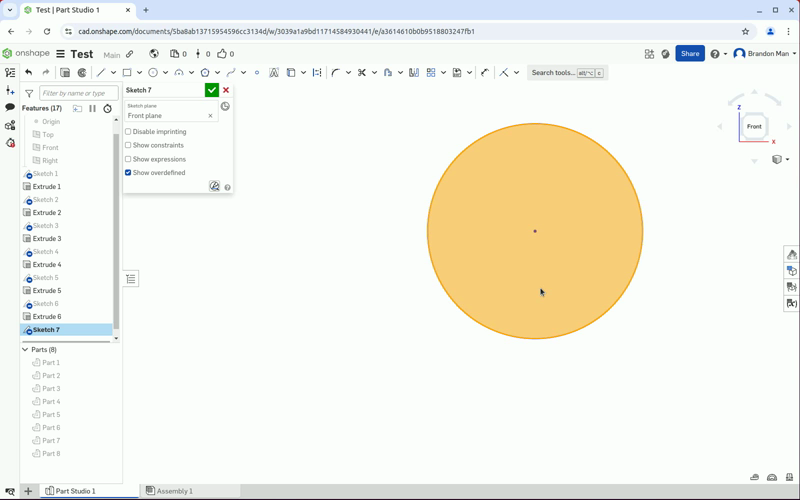
scroll(-6)
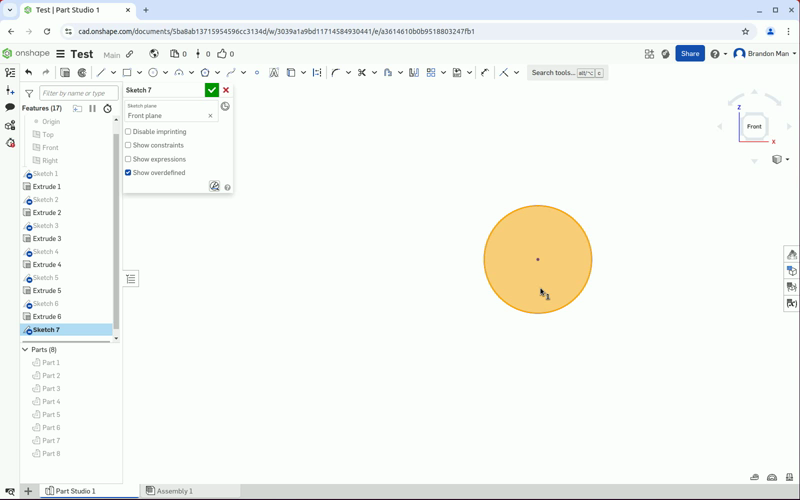
scroll(-6)
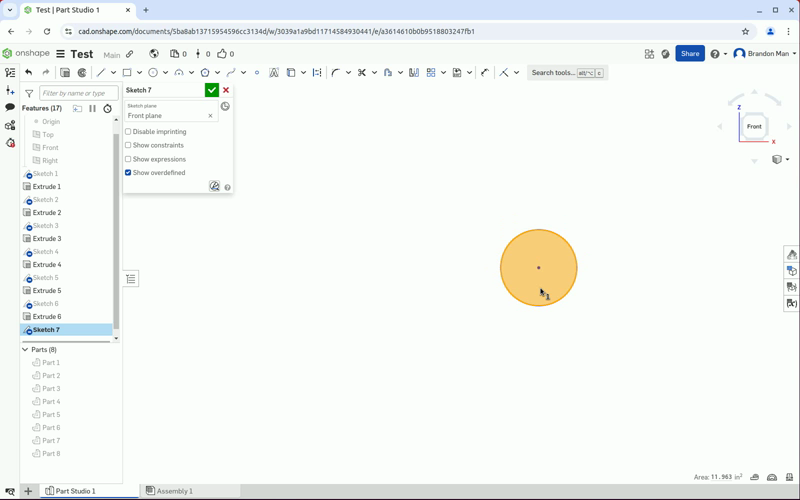
scroll(-6)
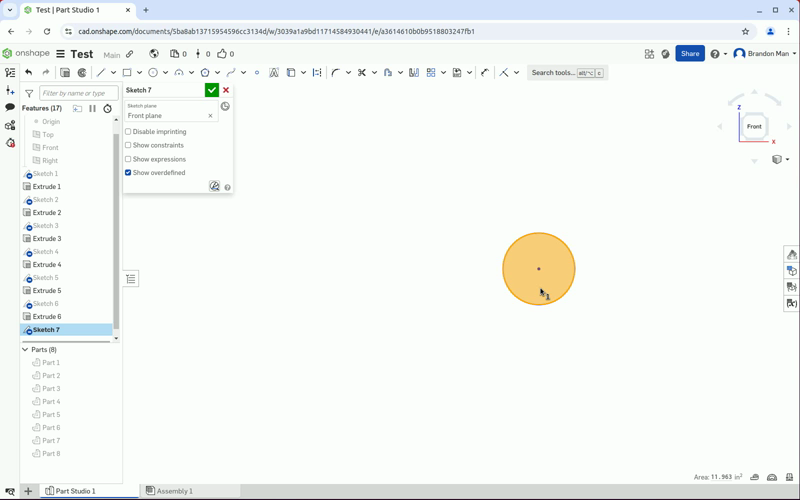
scroll(-6)
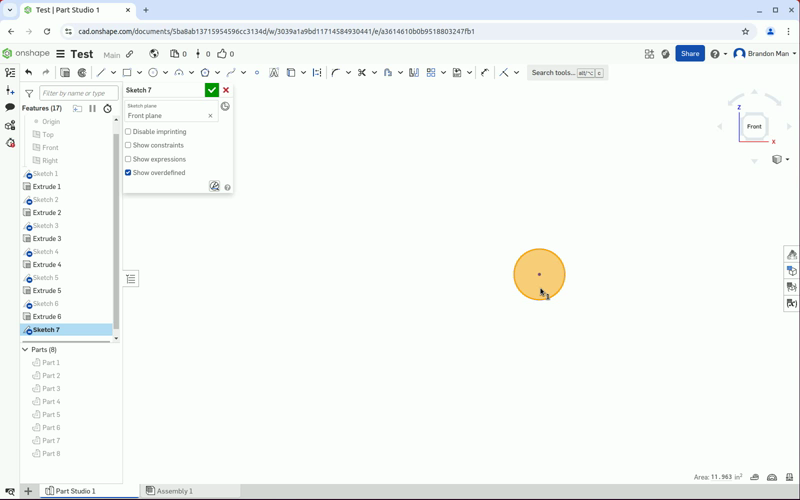
scroll(-6)
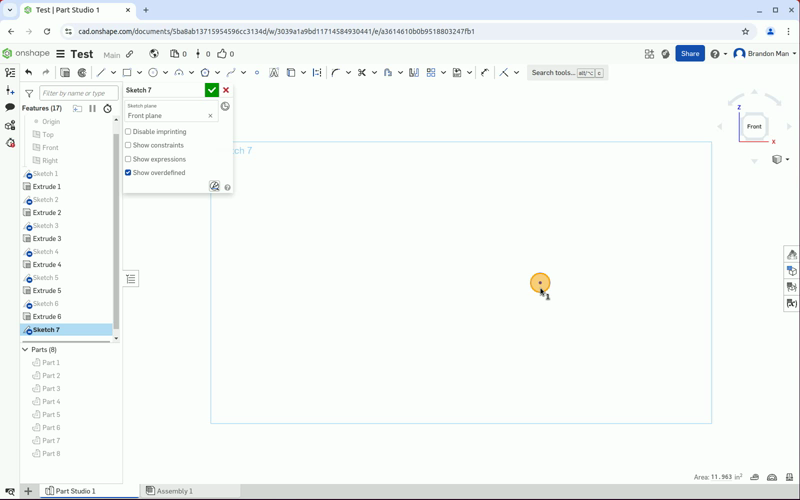
mouse_move(73, 352)
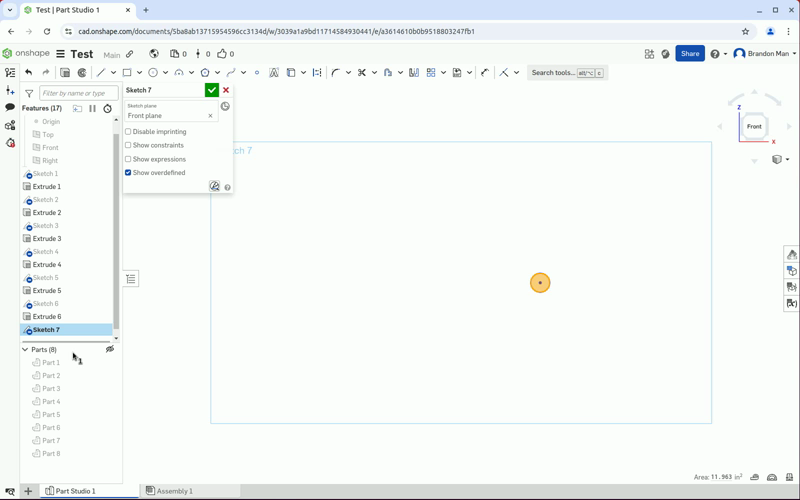
key(shift+y)
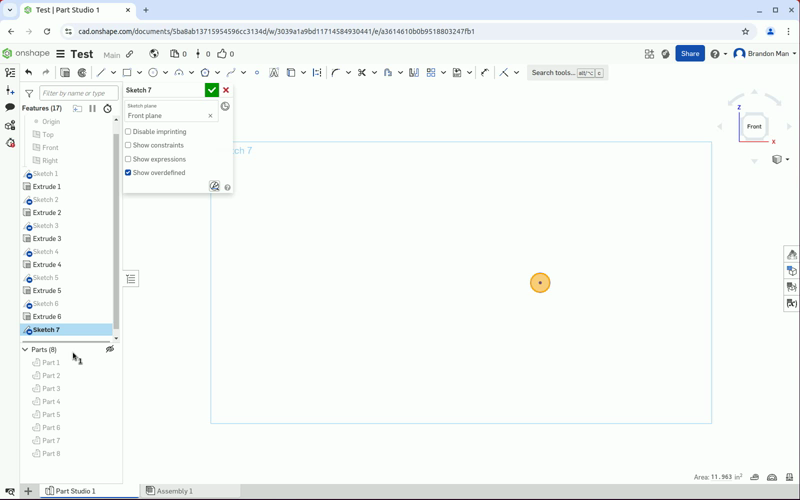
key(shift+e)
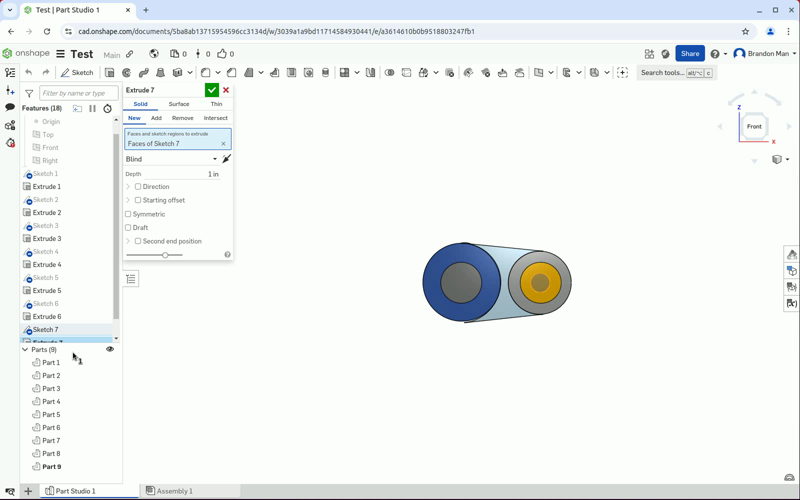
mouse_move(143, 106)
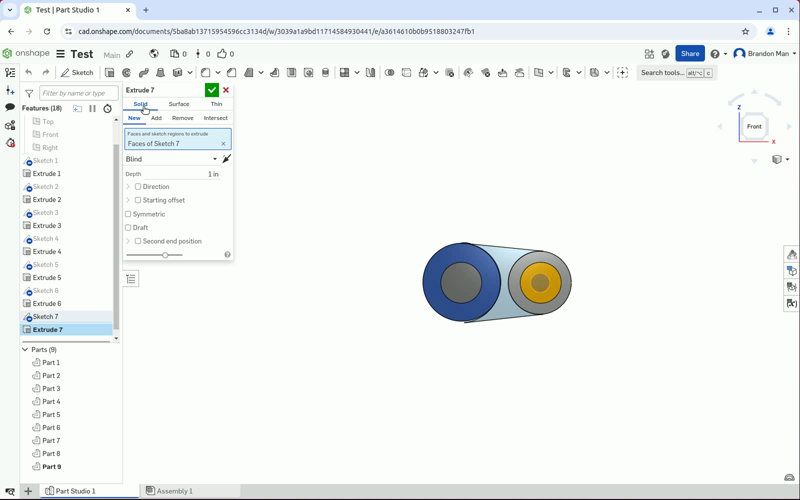
click(143, 106)
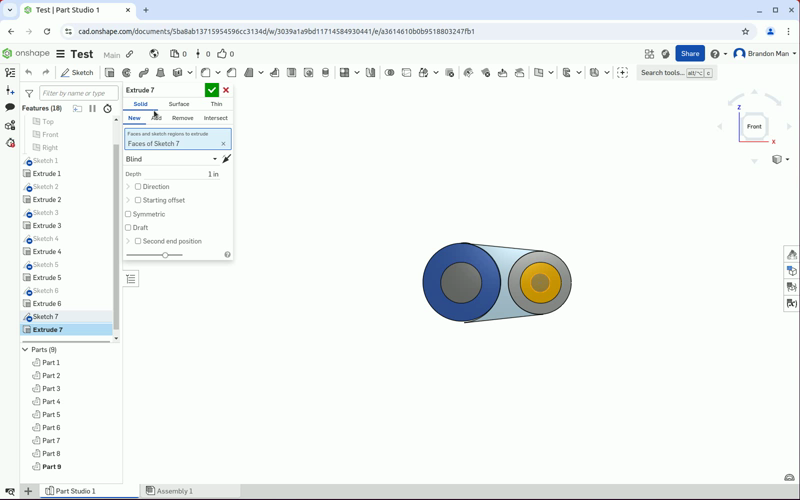
mouse_move(186, 120)
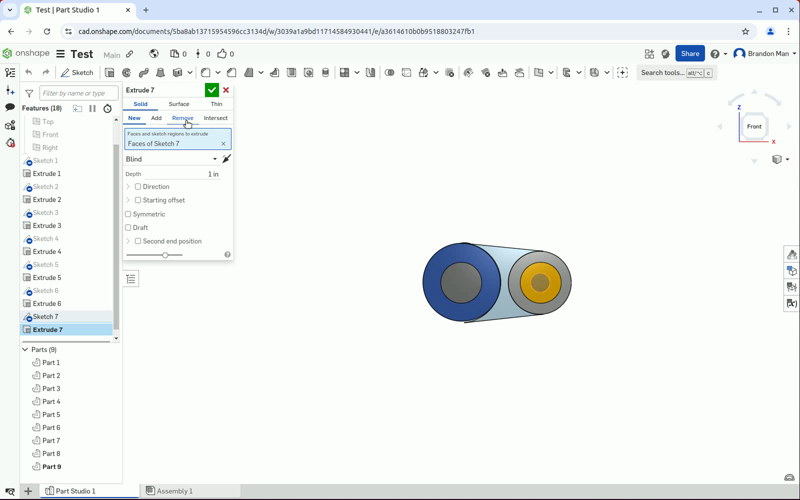
click(186, 120)
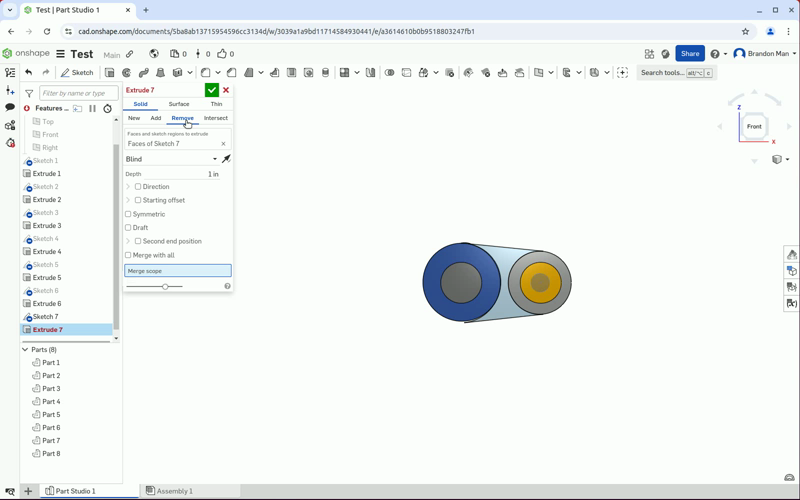
key(tab, 4)
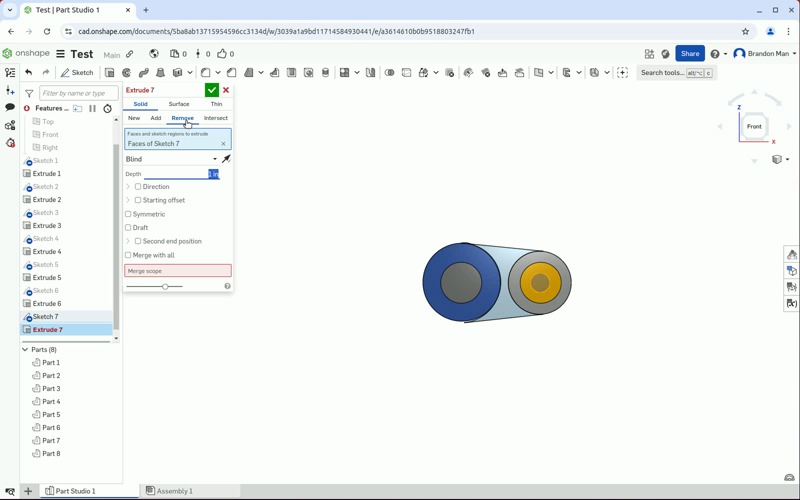
text(-16.368)
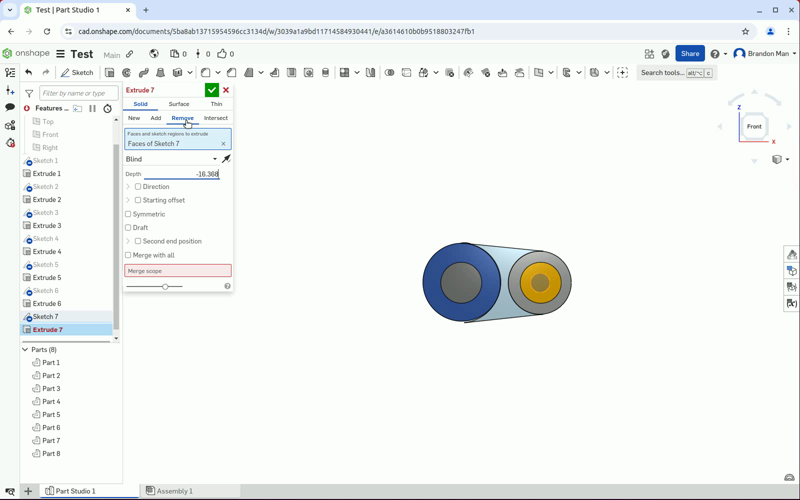
key(tab, 6)
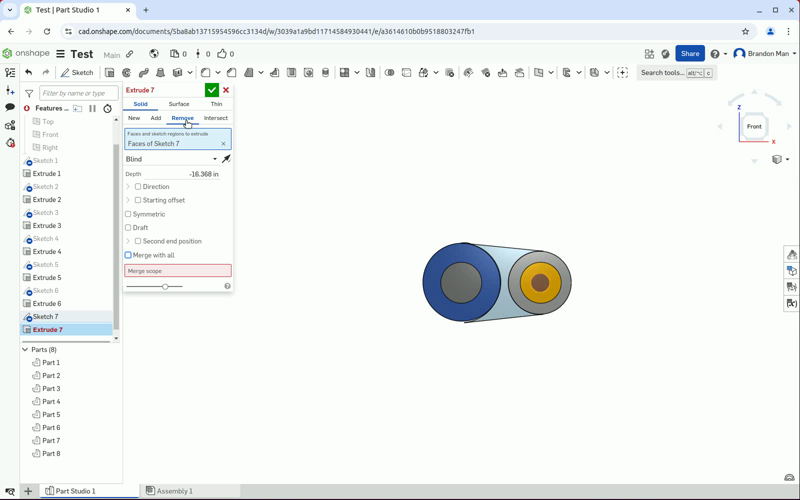
key(space)
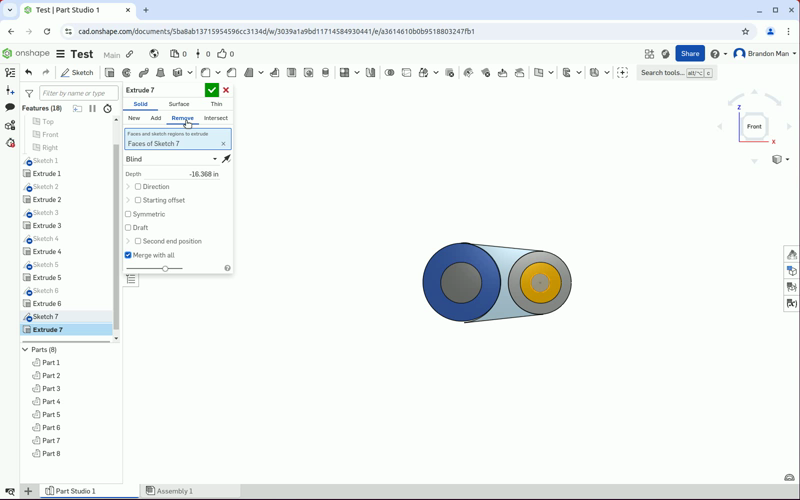
key(enter)
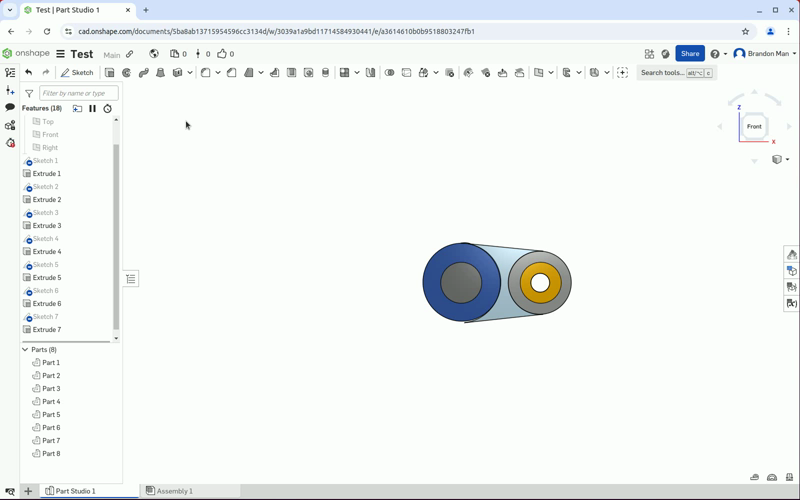
key(shift+h)
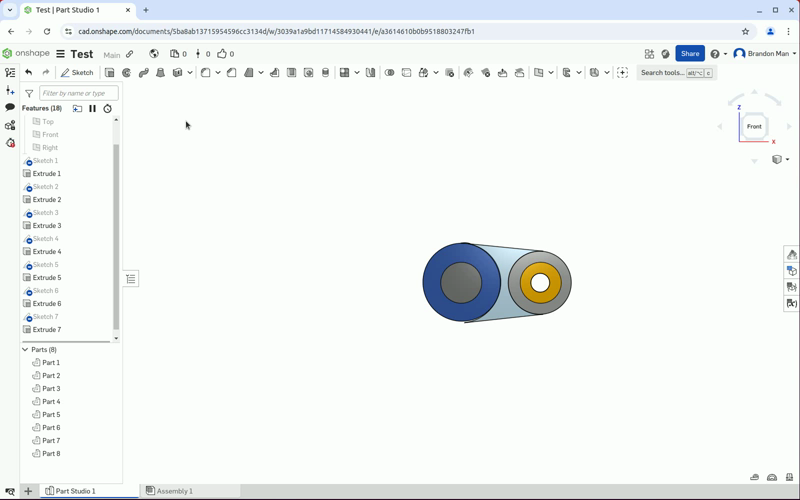
key(shift+h)
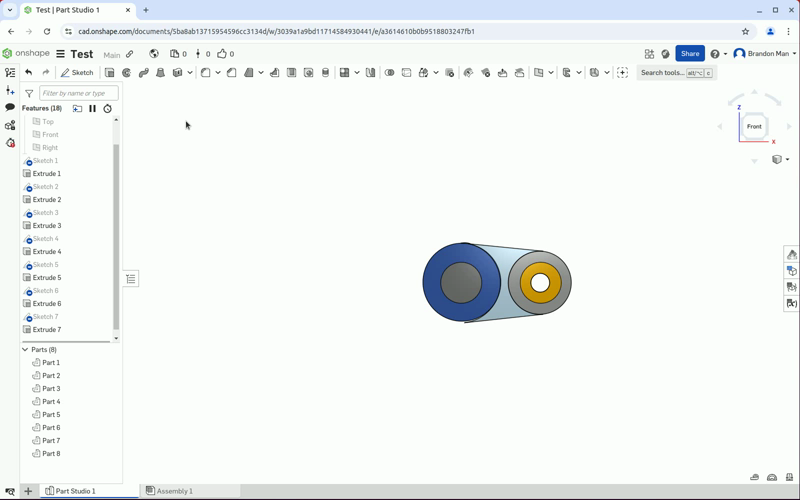
mouse_move(69, 163)
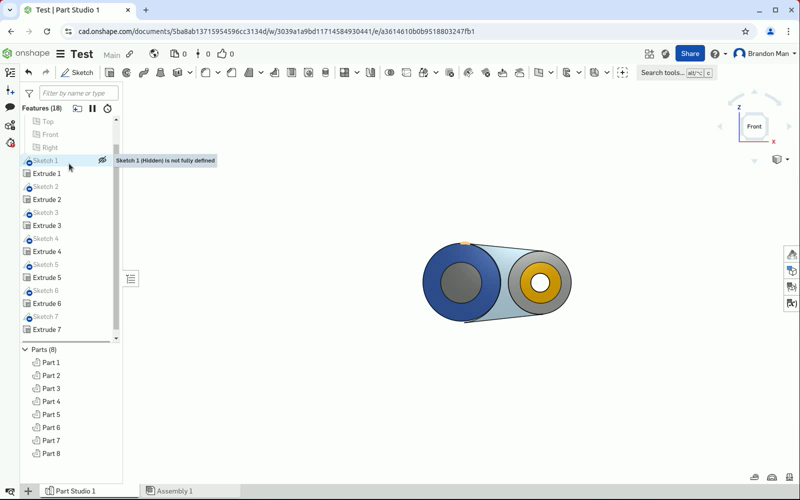
click(69, 163)
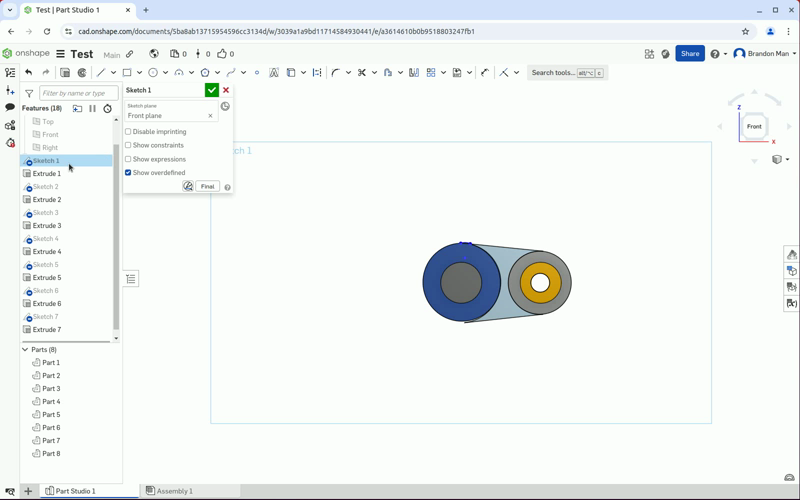
mouse_move(229, 92)
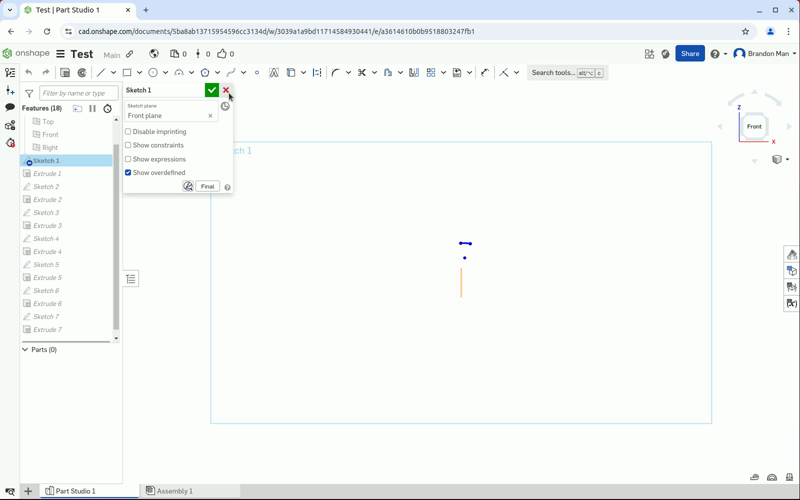
click(229, 92)
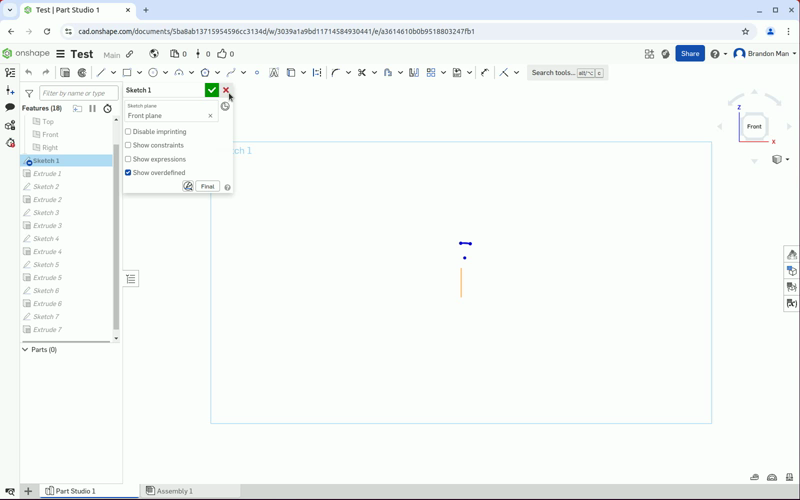
key(shift+s)
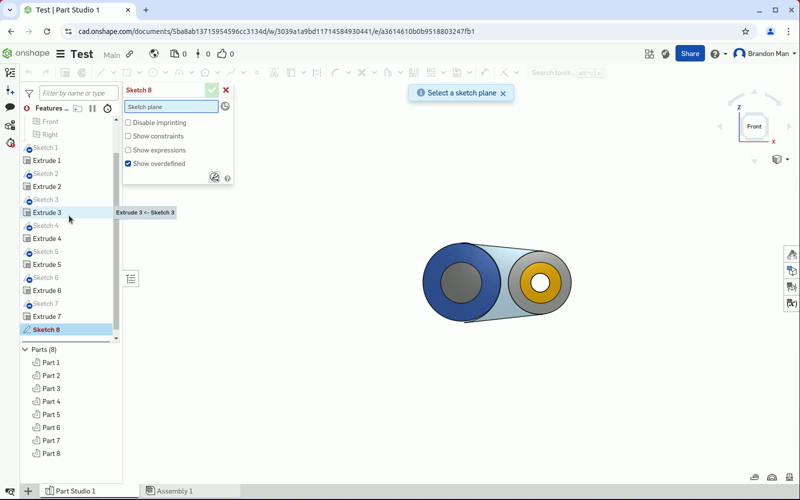
scroll(3)
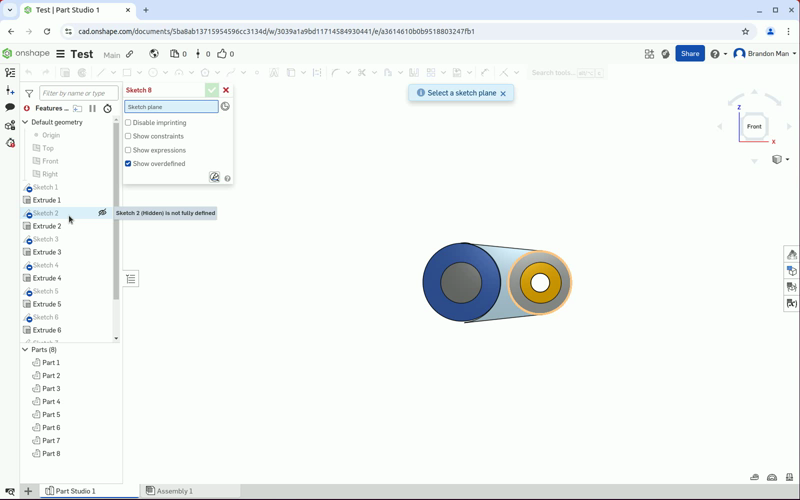
mouse_move(69, 163)
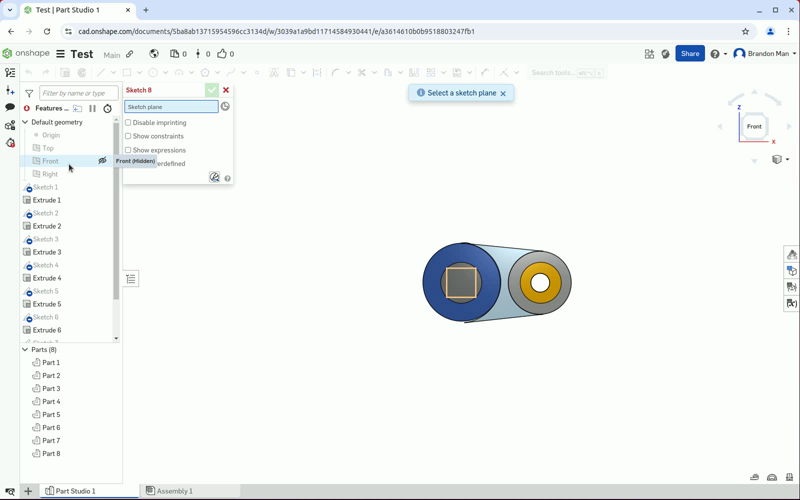
click(69, 163)
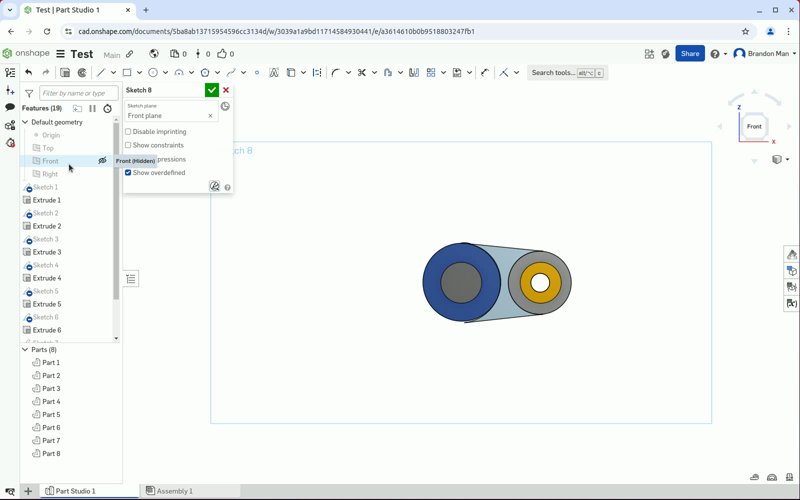
mouse_move(73, 352)
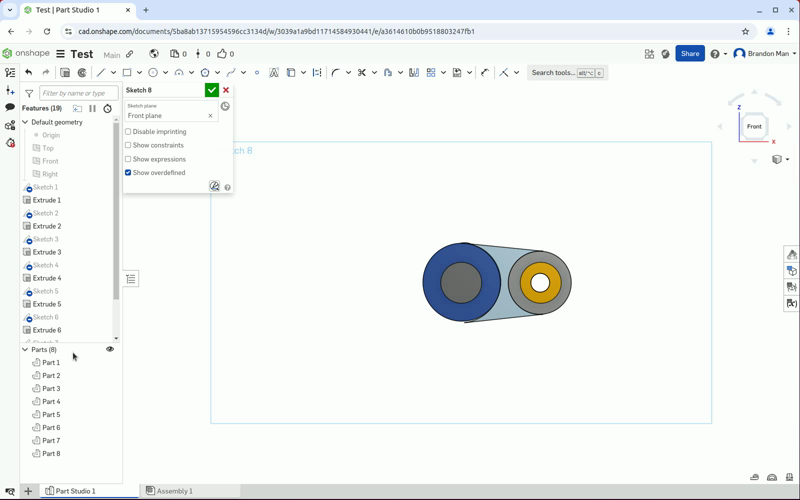
key(y)
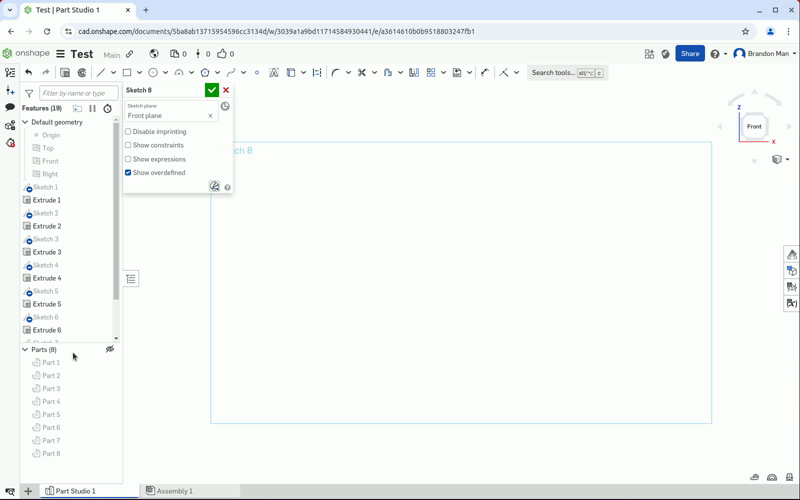
key(l)
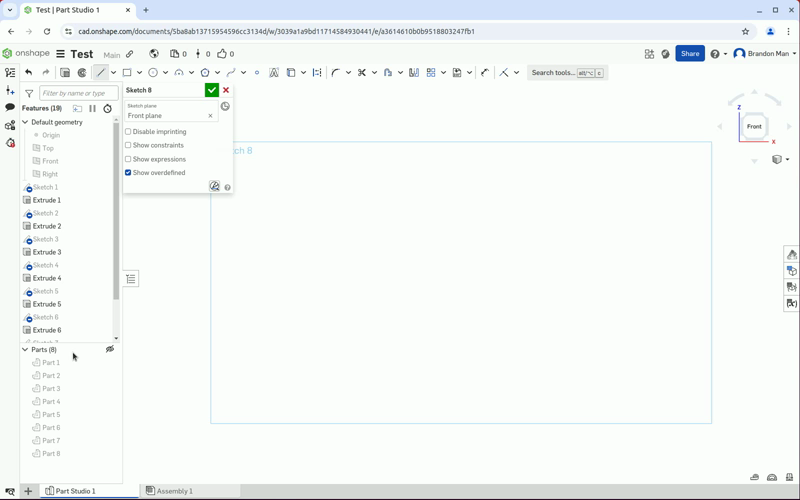
key_down(shift)
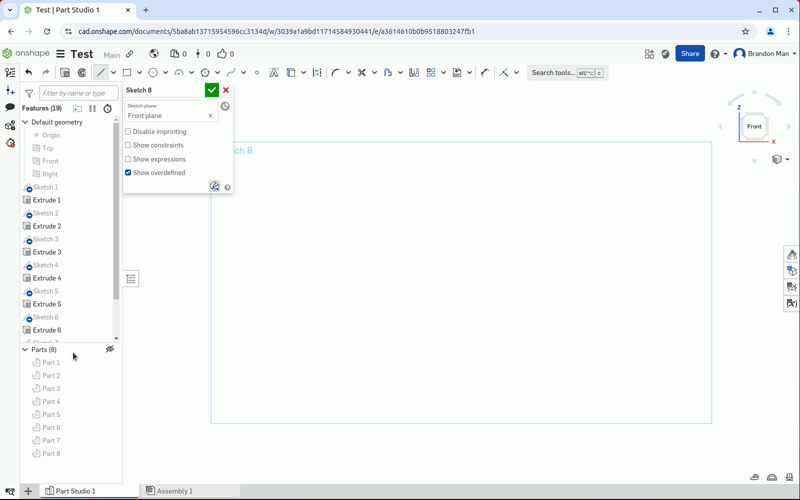
mouse_move(453, 287)
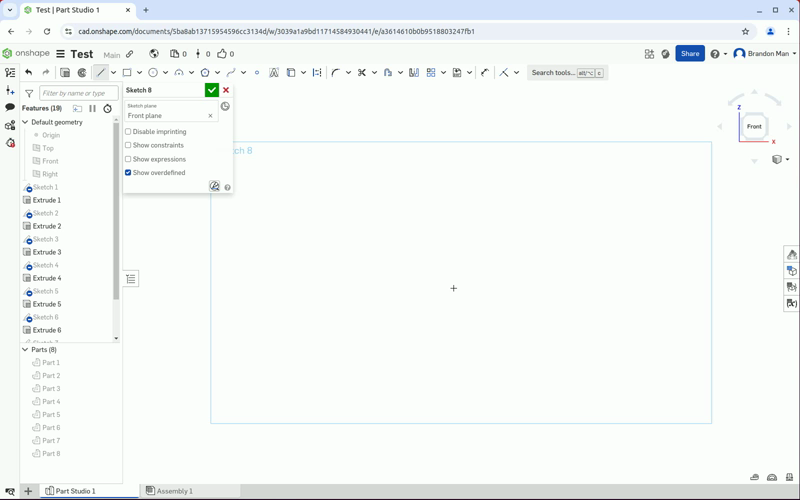
click(453, 287)
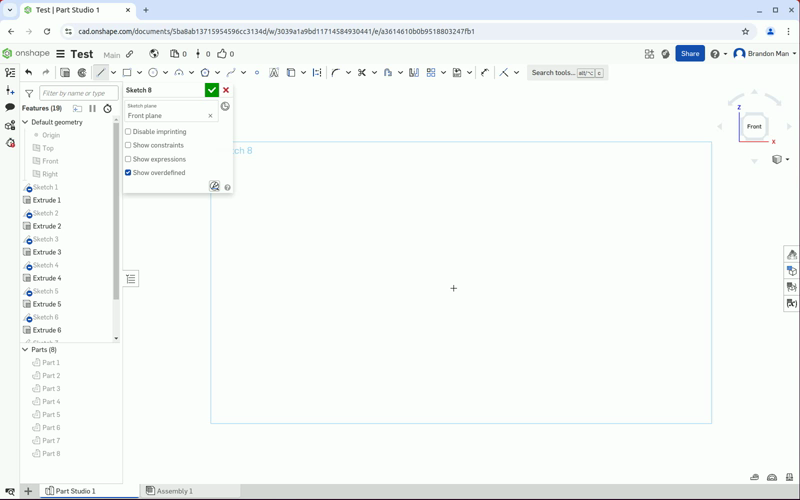
key_up(shift)
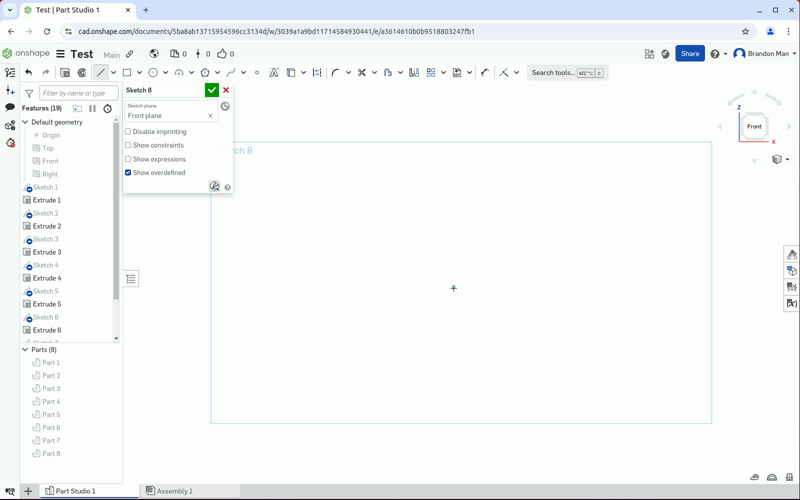
key_down(shift)
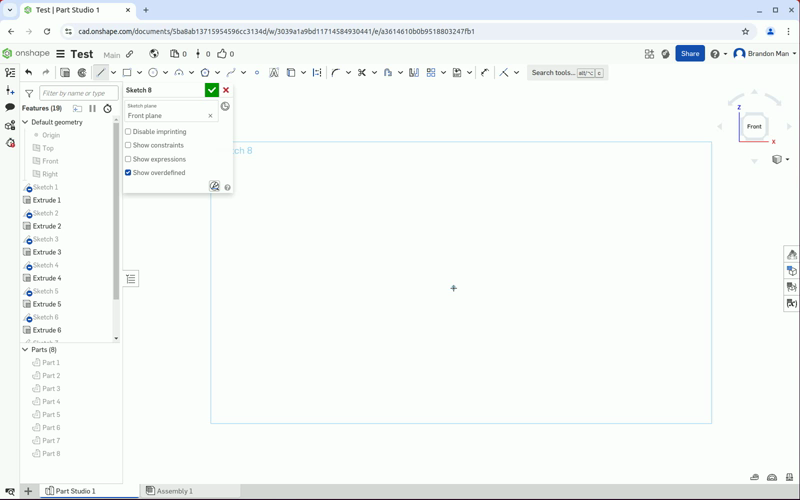
mouse_move(483, 287)
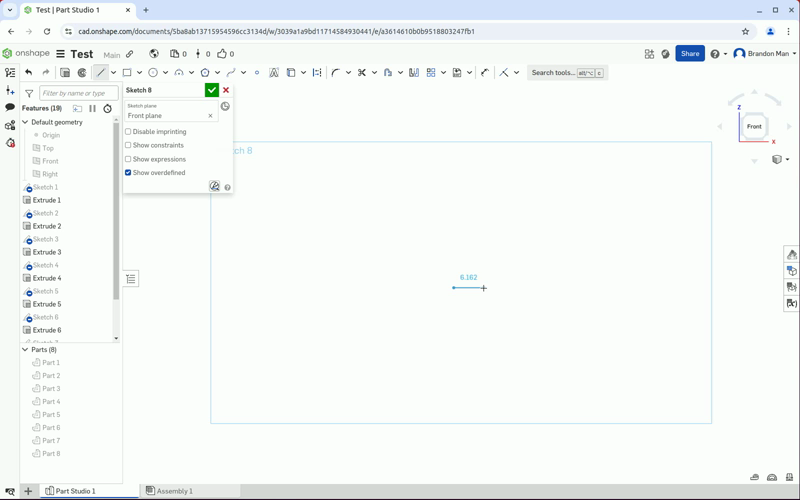
mouse_move(461, 292)
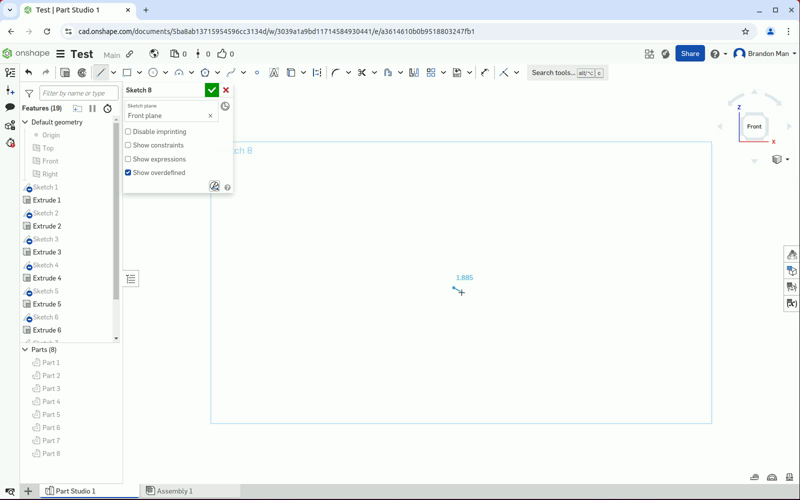
click(461, 292)
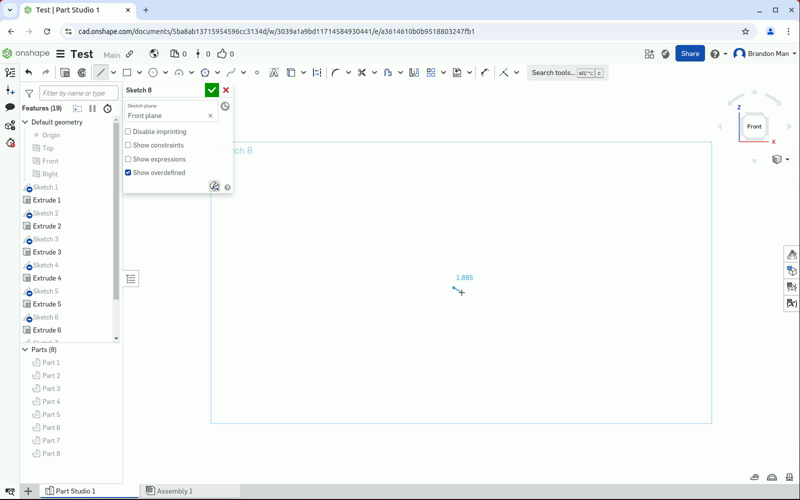
key_up(shift)
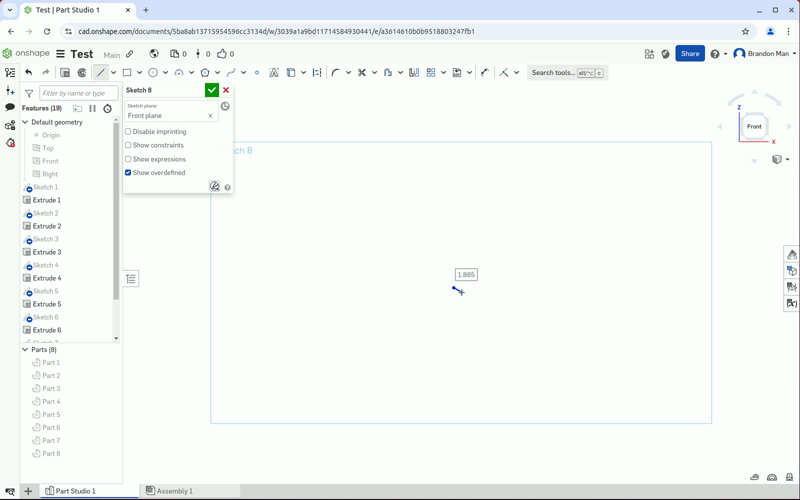
key_down(shift)
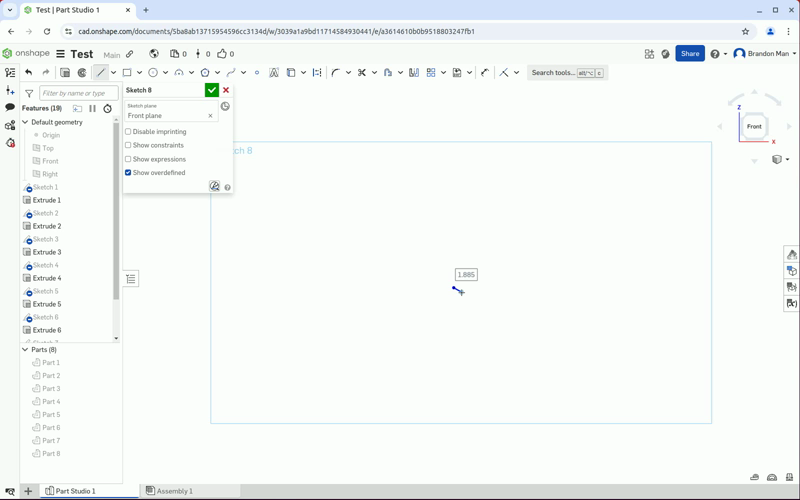
mouse_move(491, 292)
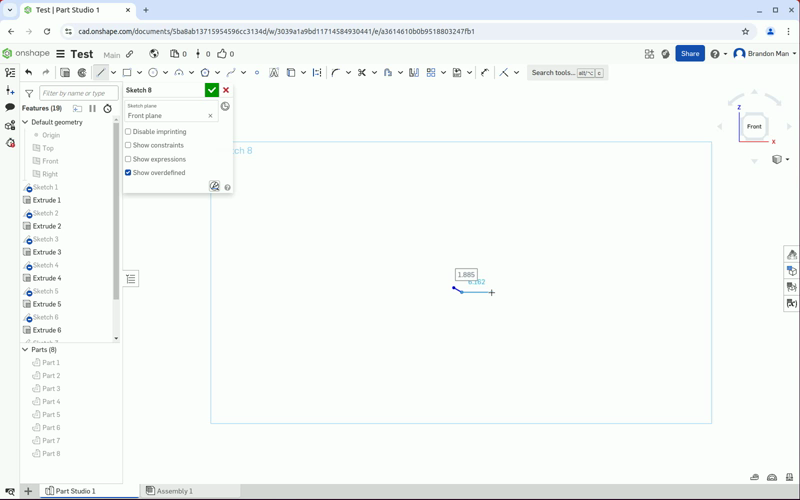
mouse_move(469, 287)
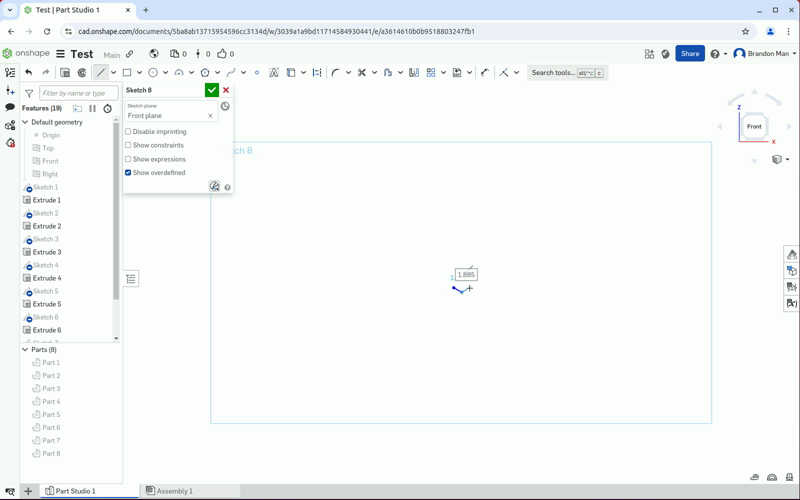
click(469, 287)
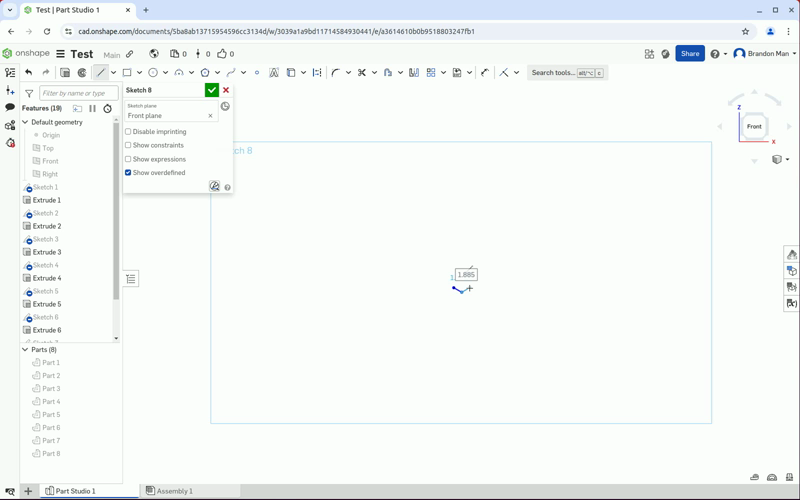
key_up(shift)
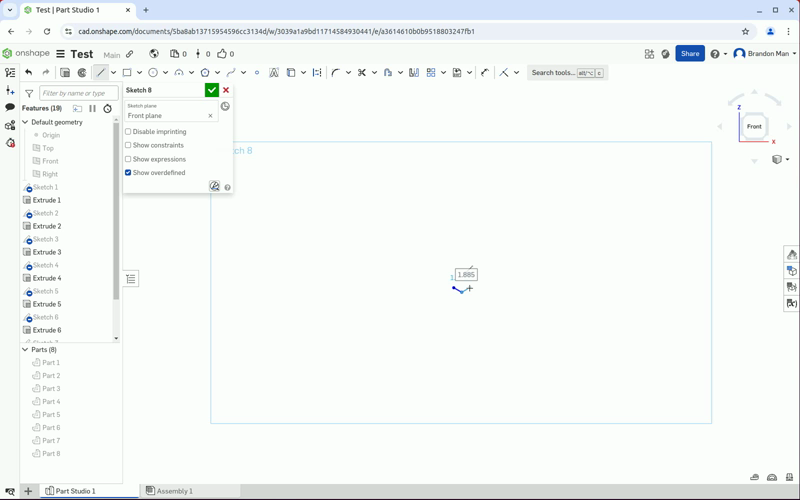
key_down(shift)
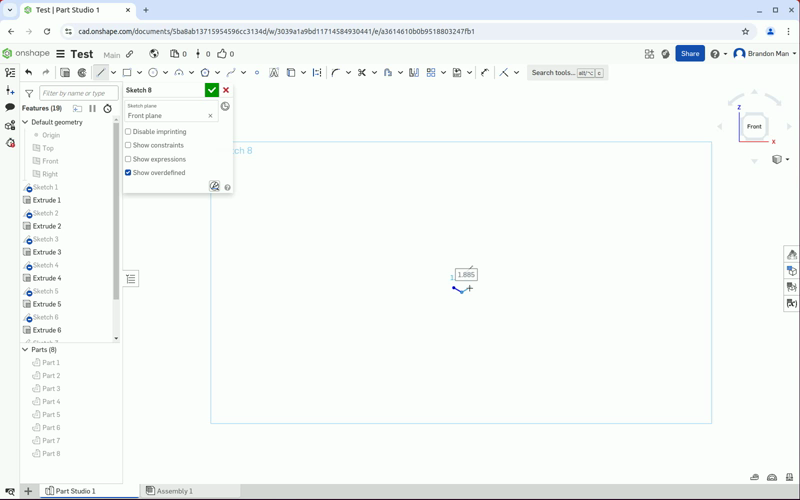
mouse_move(499, 287)
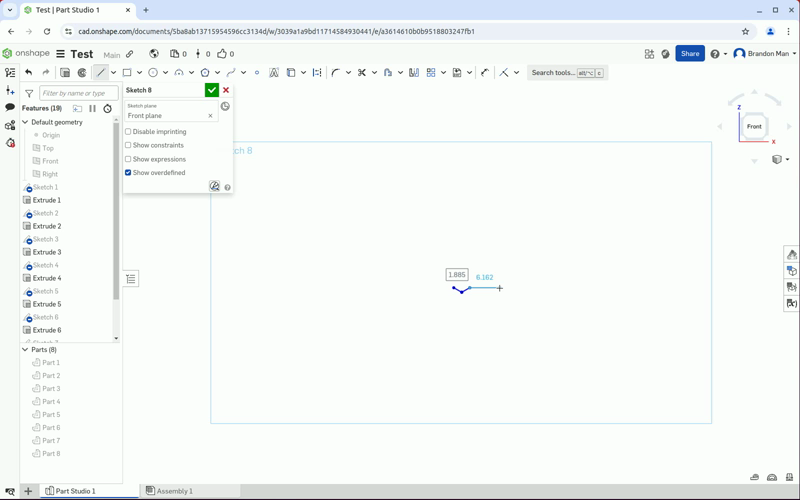
mouse_move(470, 278)
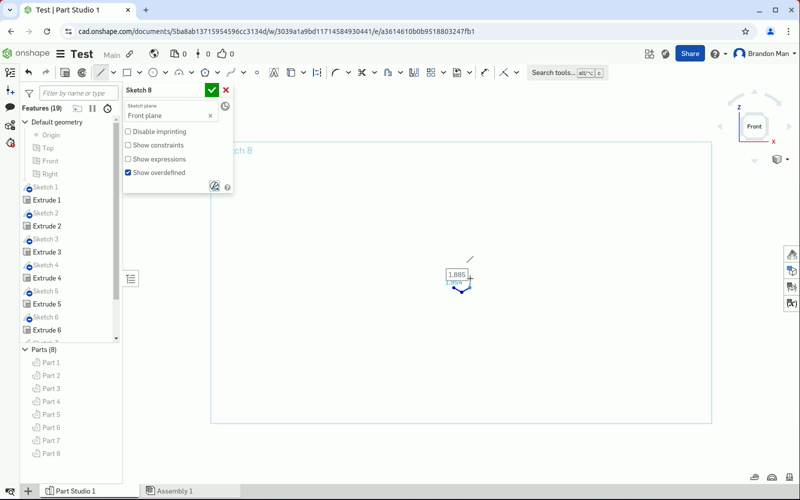
click(470, 278)
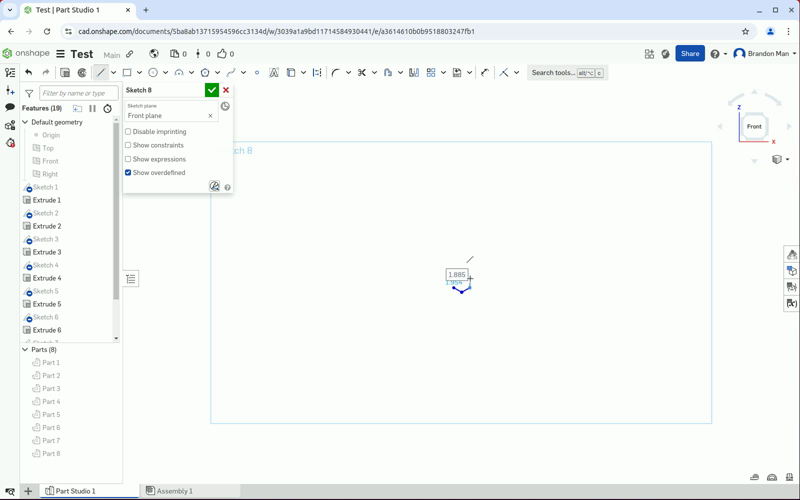
key_up(shift)
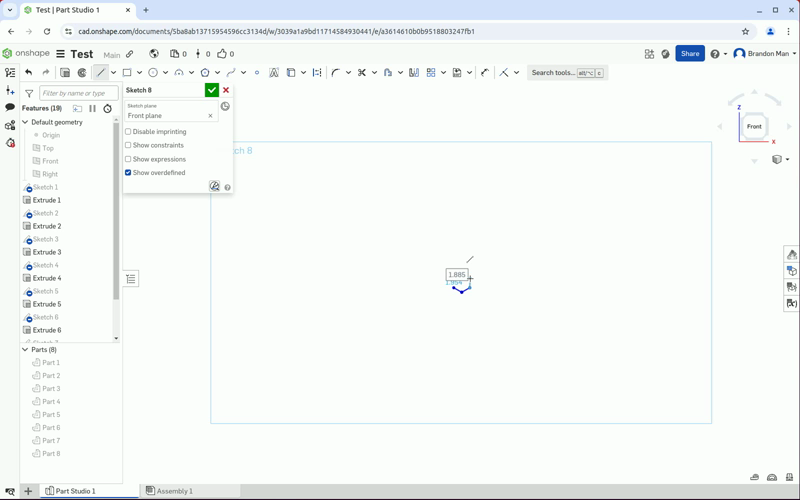
key_down(shift)
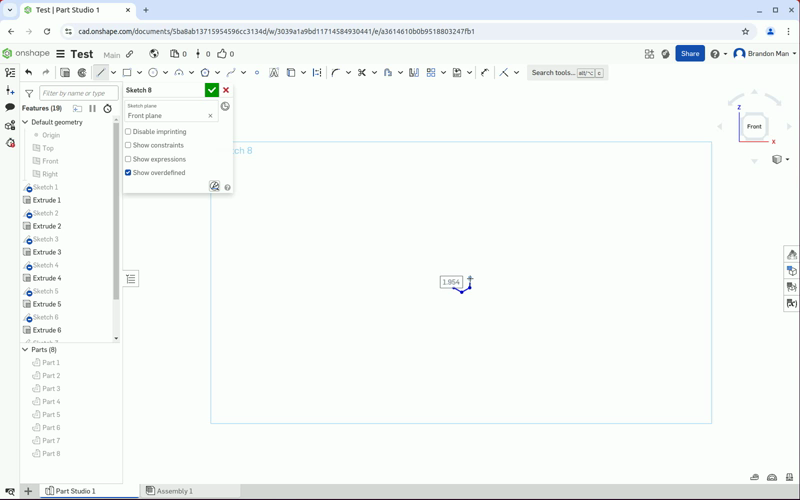
mouse_move(500, 278)
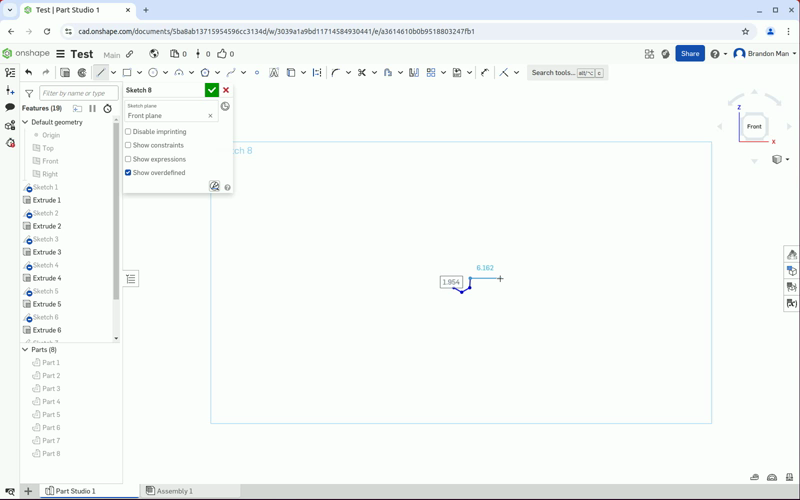
mouse_move(461, 273)
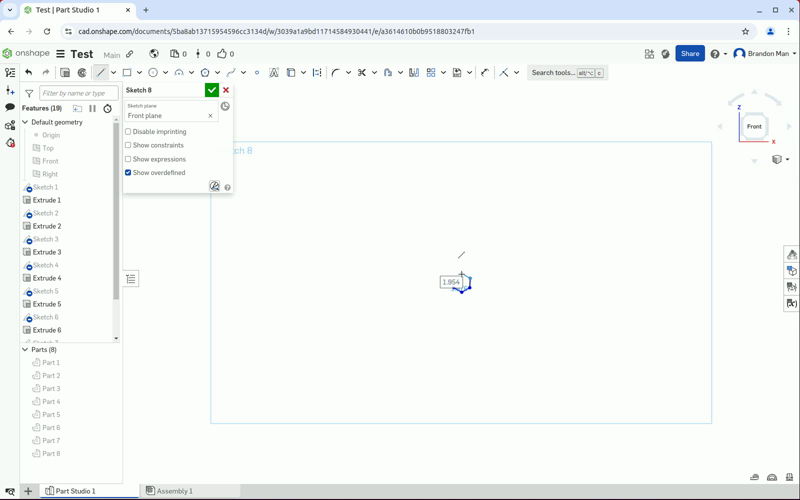
click(461, 273)
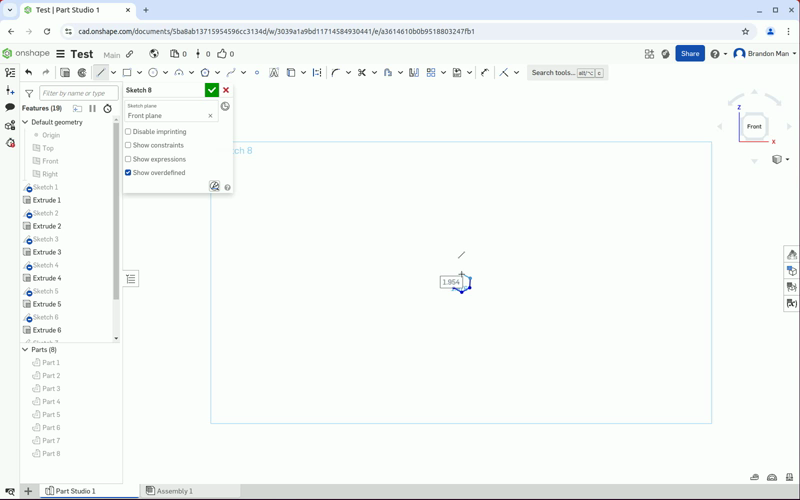
key_up(shift)
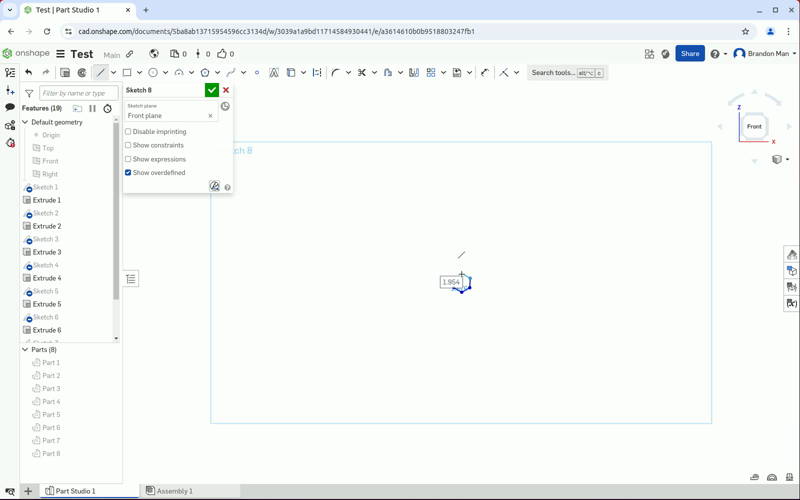
key_down(shift)
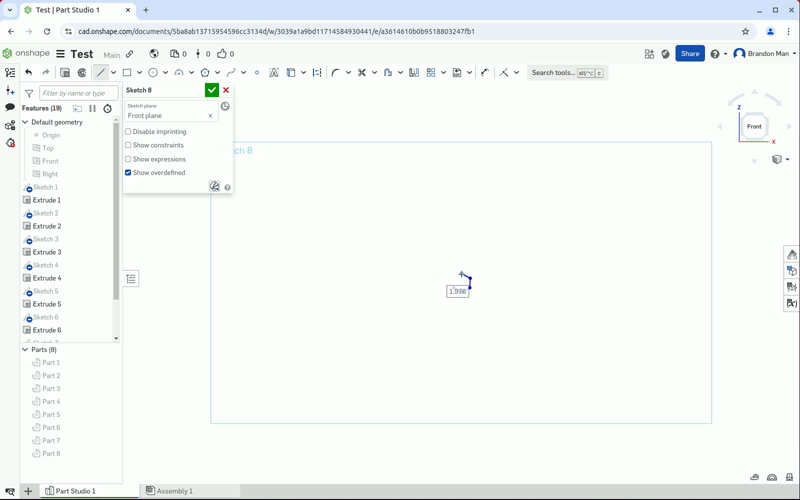
mouse_move(492, 273)
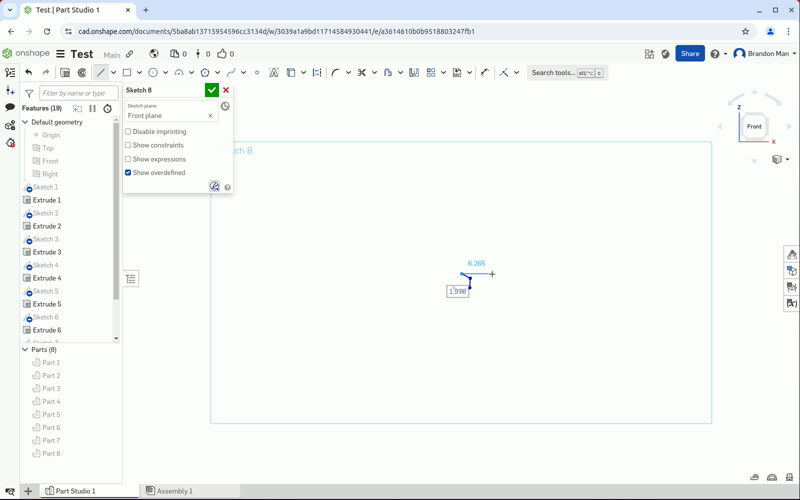
mouse_move(453, 278)
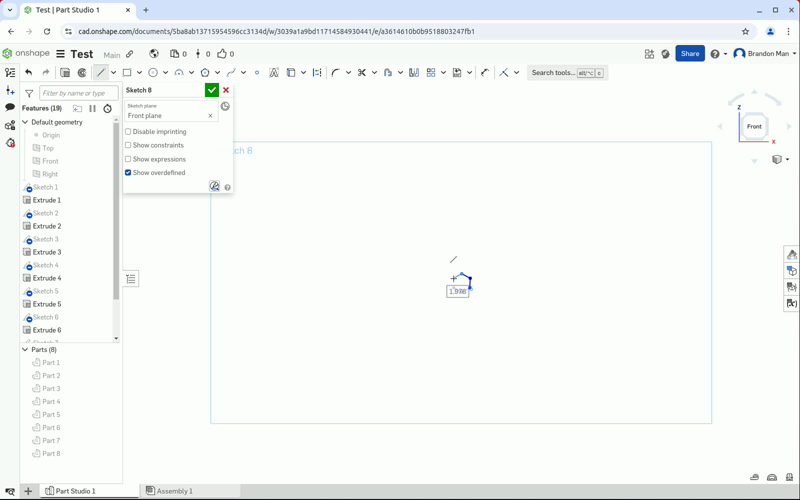
click(453, 278)
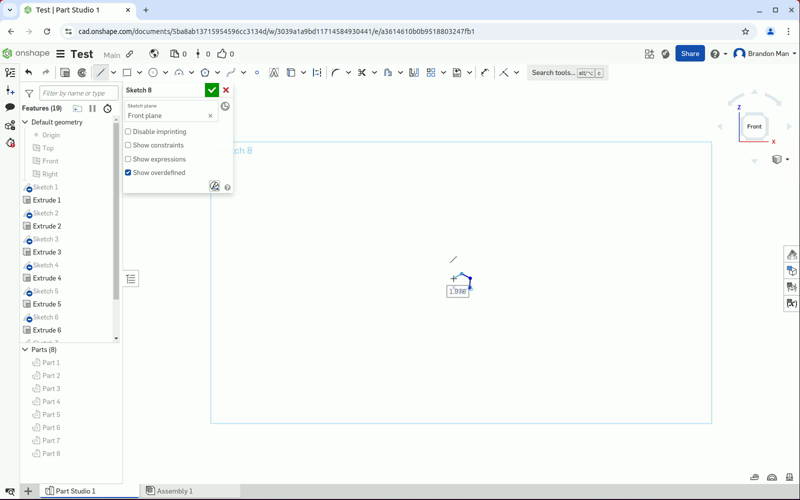
key_up(shift)
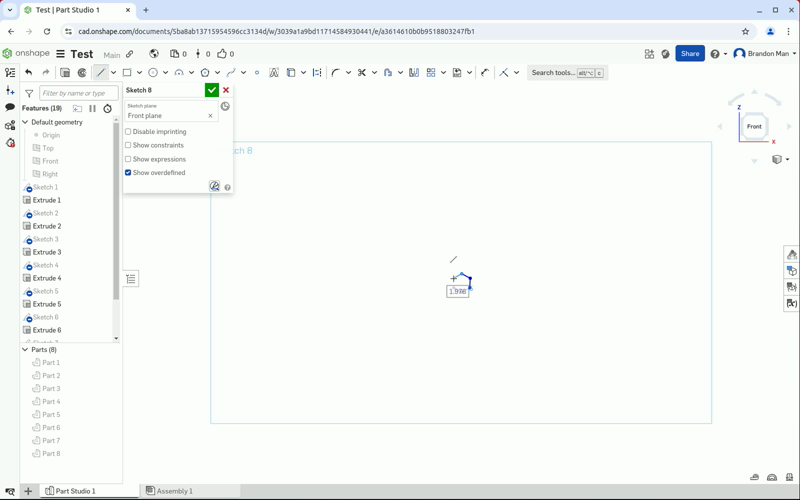
mouse_move(483, 278)
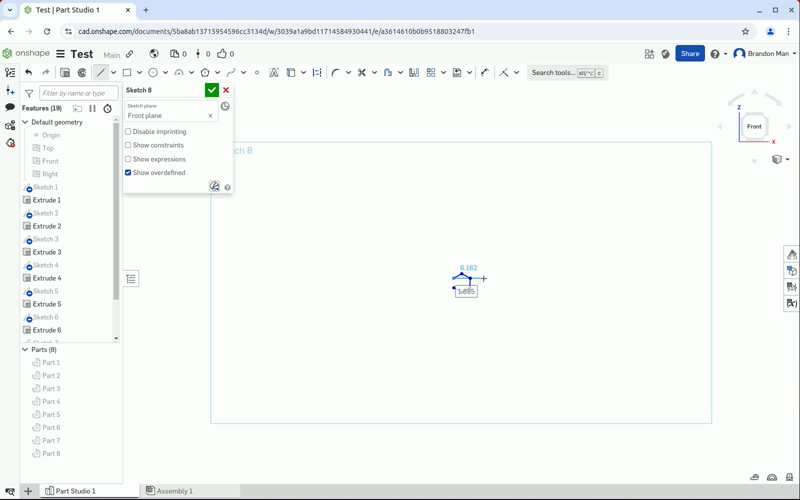
key_down(shift)
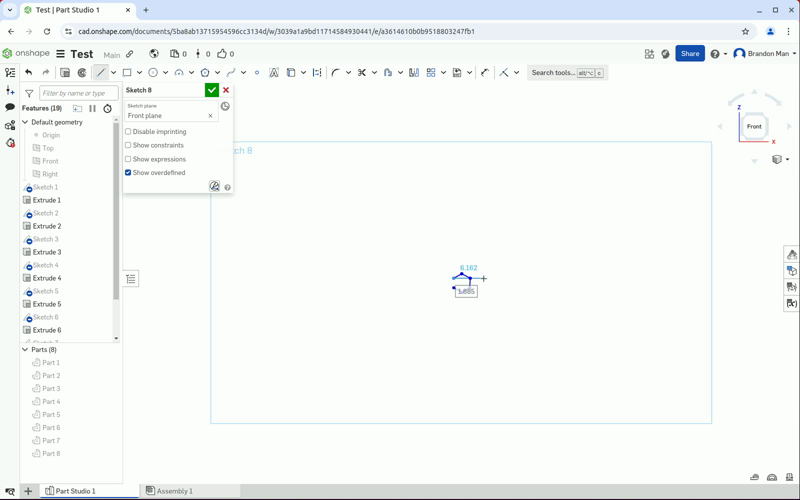
mouse_move(453, 287)
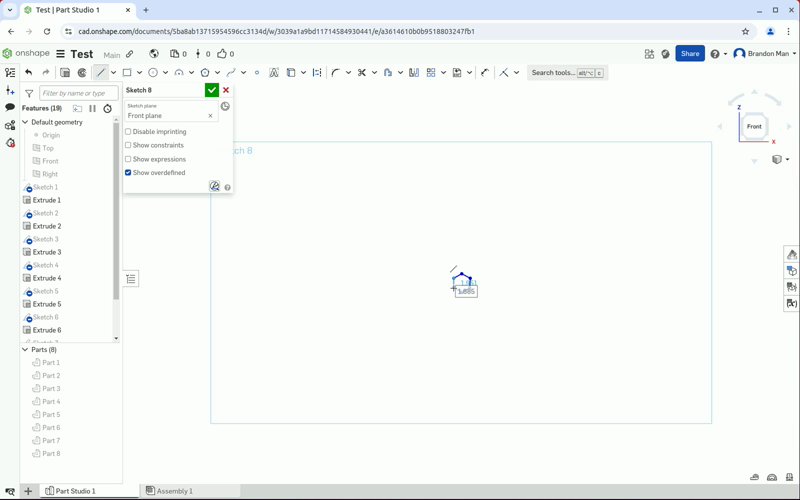
key_up(shift)
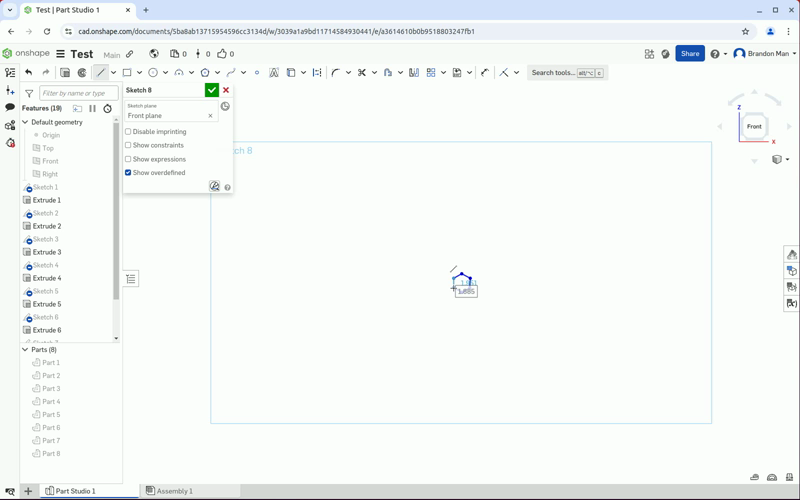
click(453, 287)
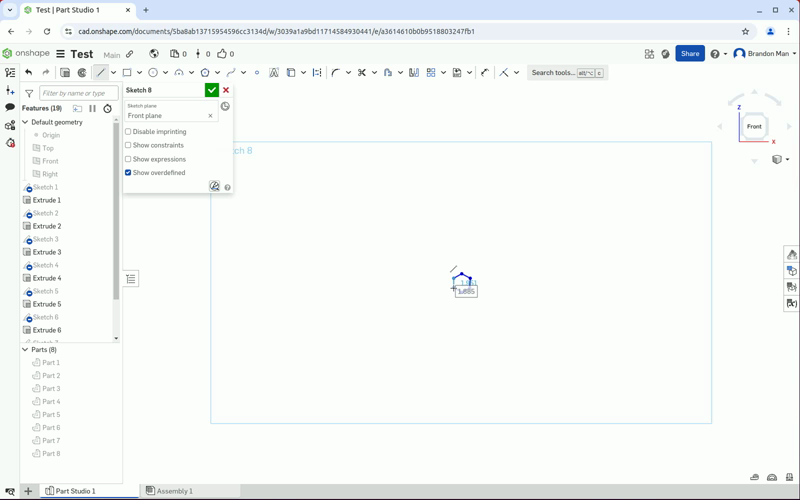
key(esc)
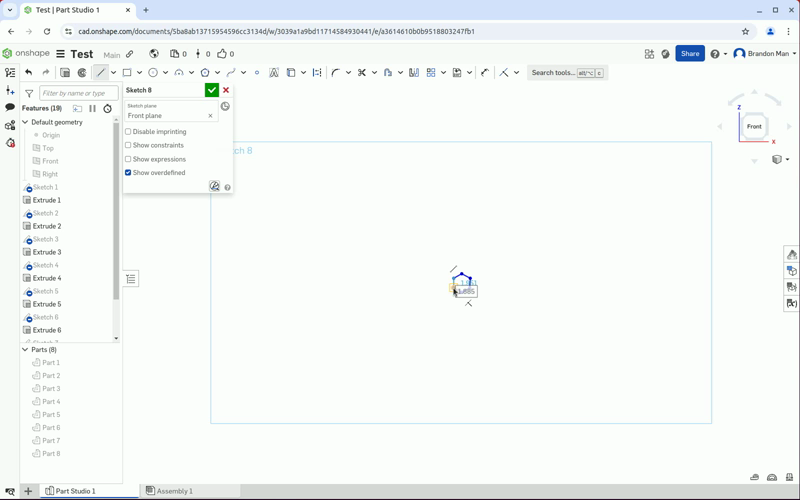
mouse_move(463, 281)
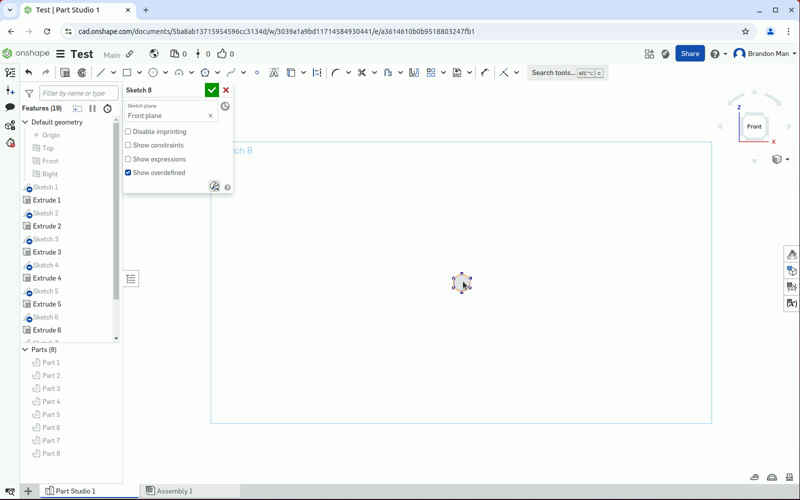
scroll(6)
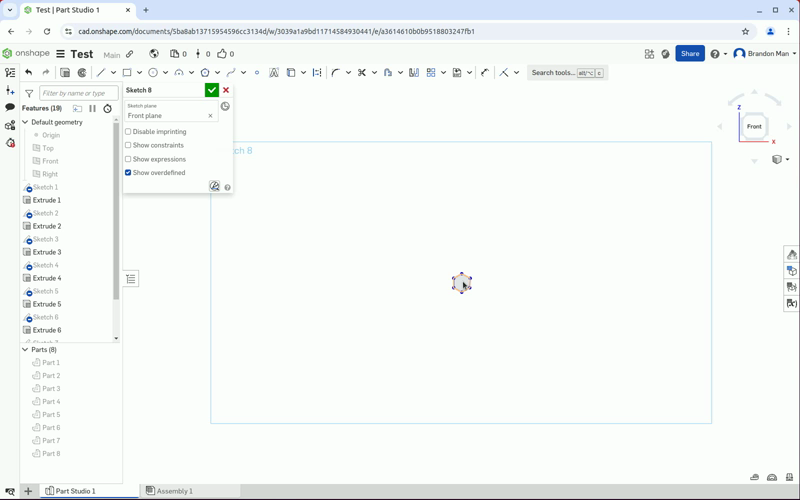
scroll(6)
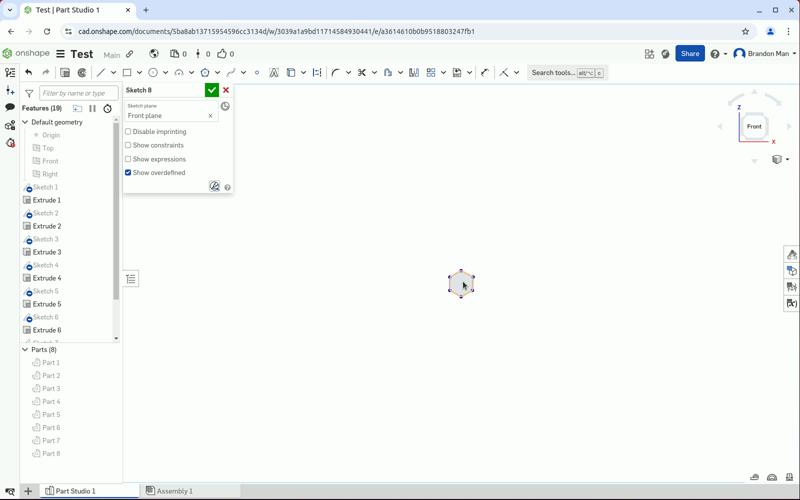
scroll(6)
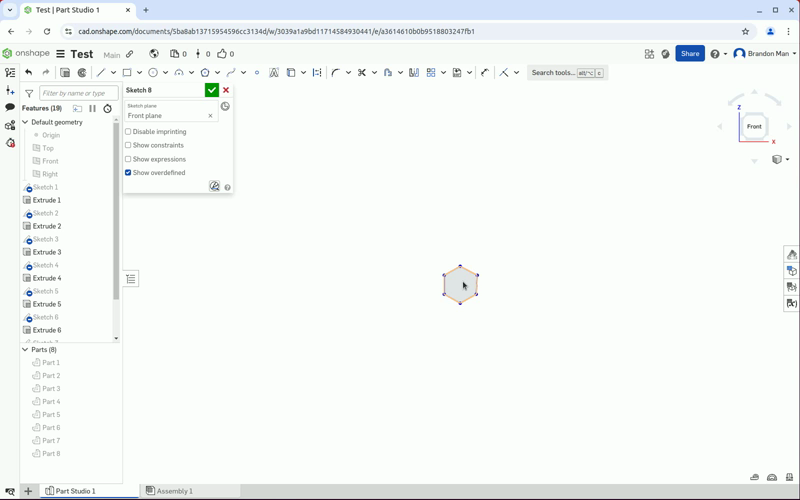
scroll(6)
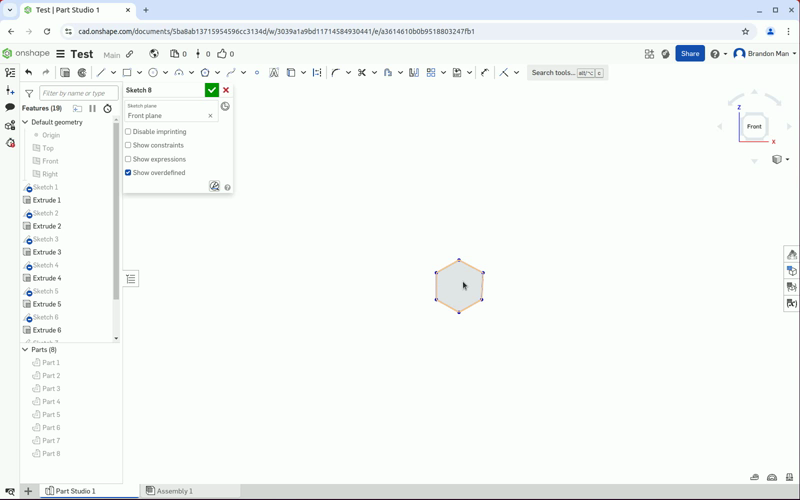
scroll(6)
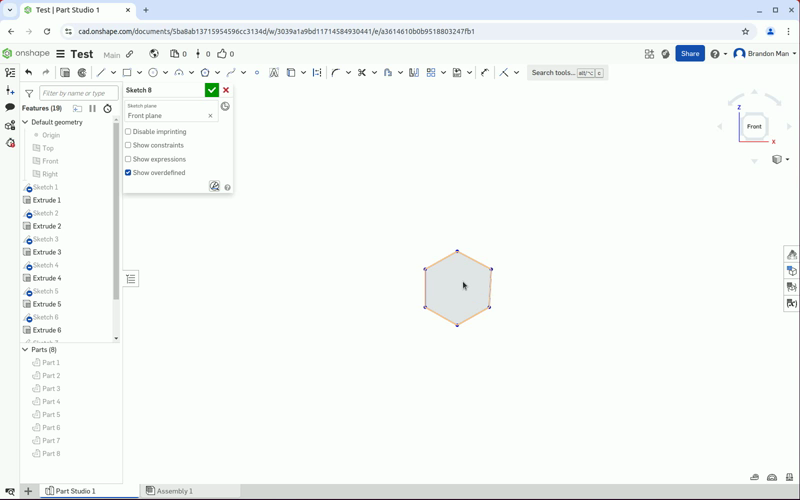
scroll(6)
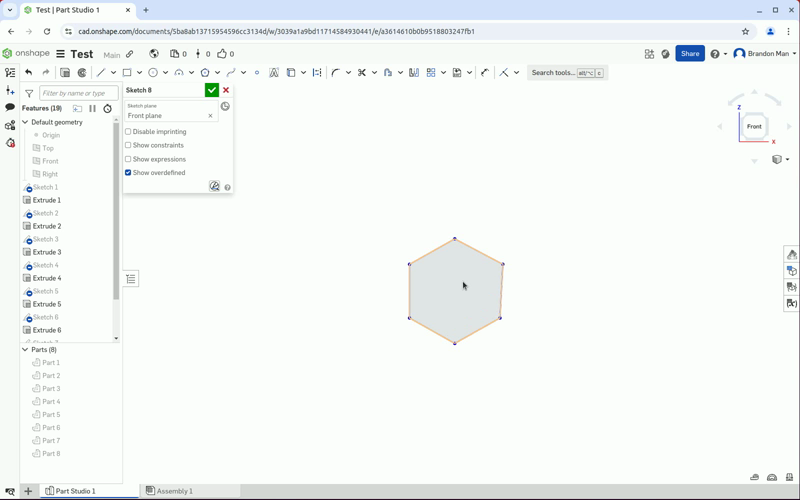
scroll(6)
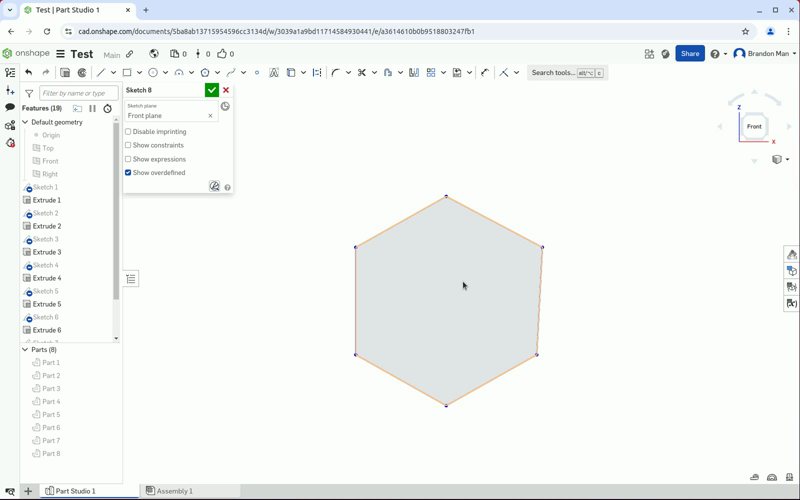
click(463, 281)
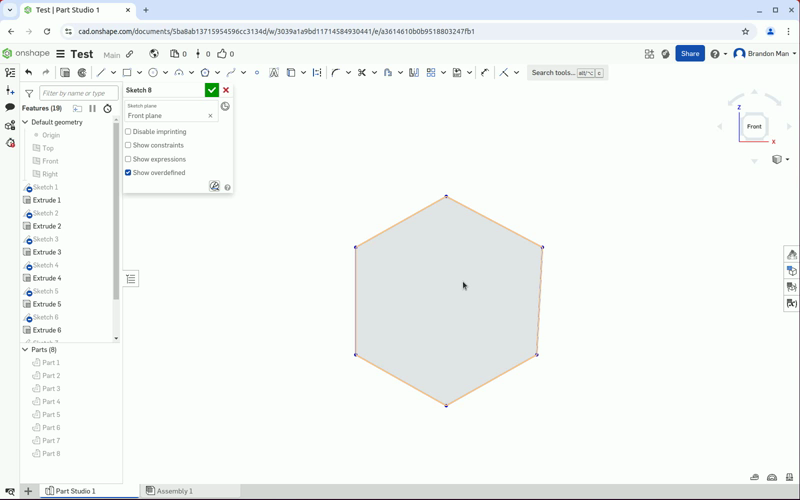
scroll(-6)
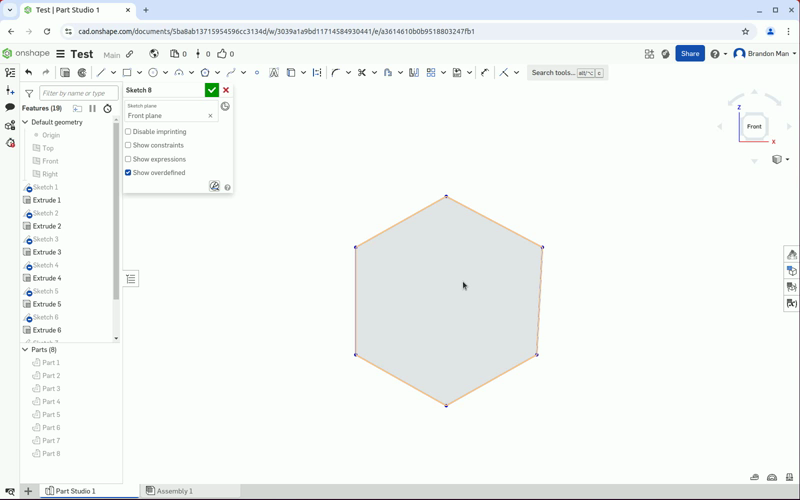
scroll(-6)
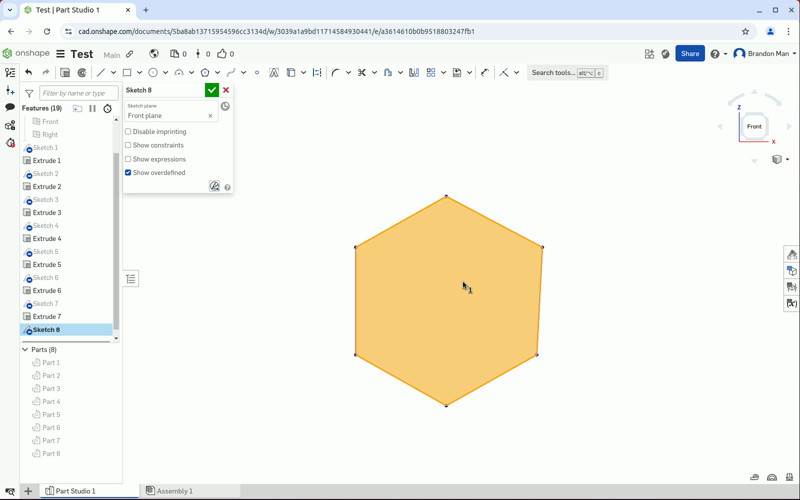
scroll(-6)
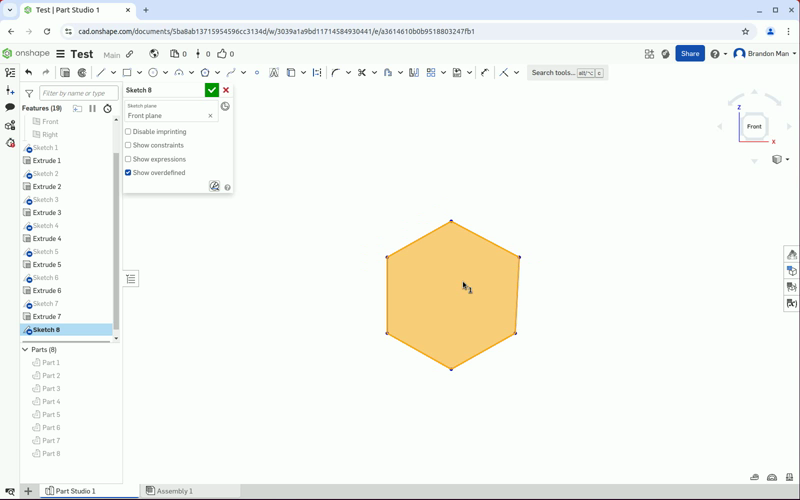
scroll(-6)
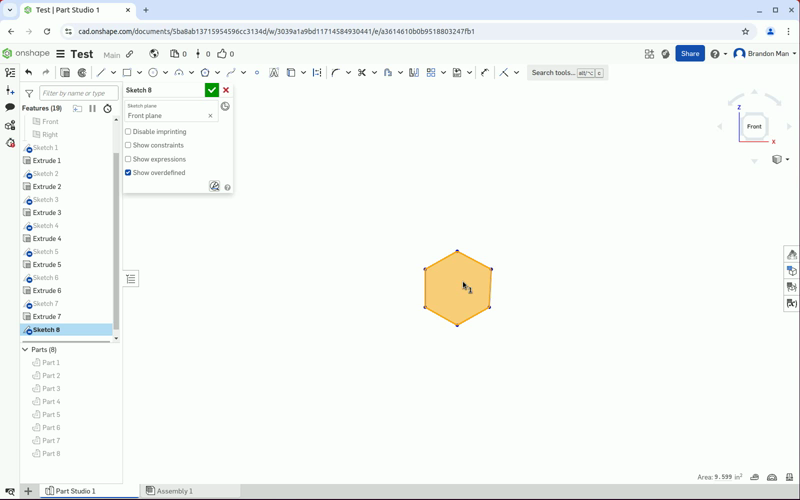
scroll(-6)
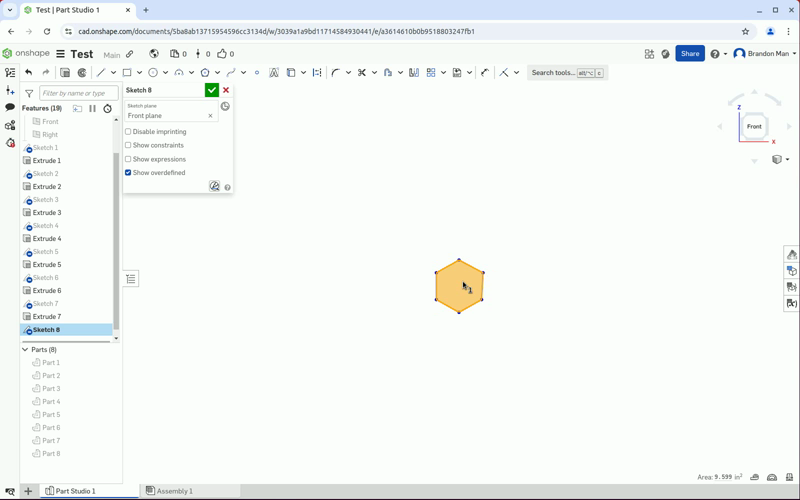
scroll(-6)
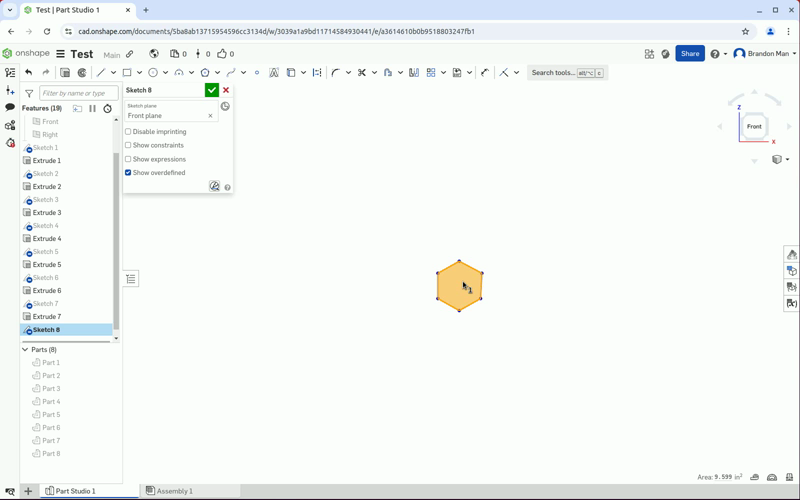
scroll(-6)
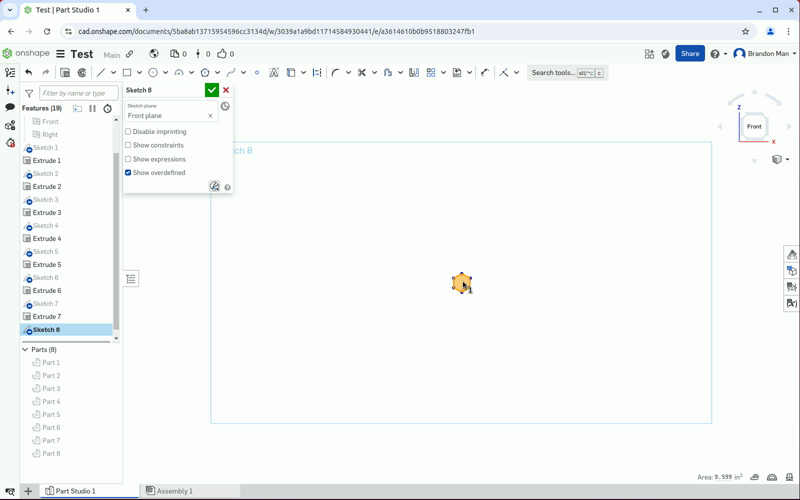
mouse_move(73, 352)
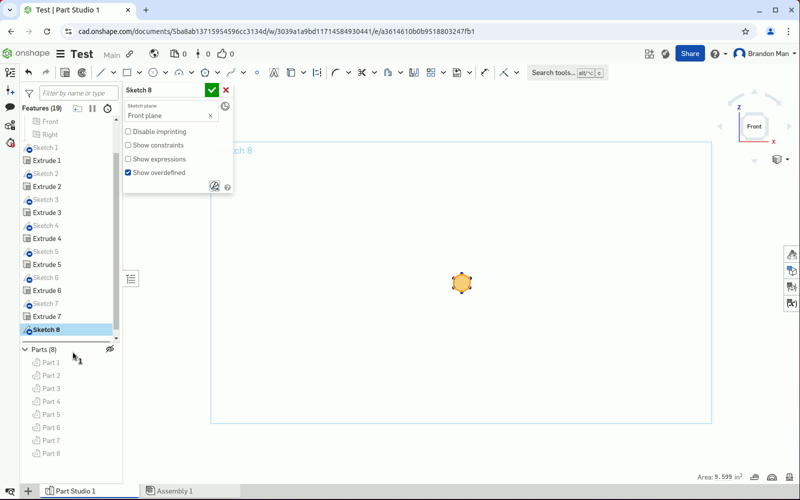
key(shift+y)
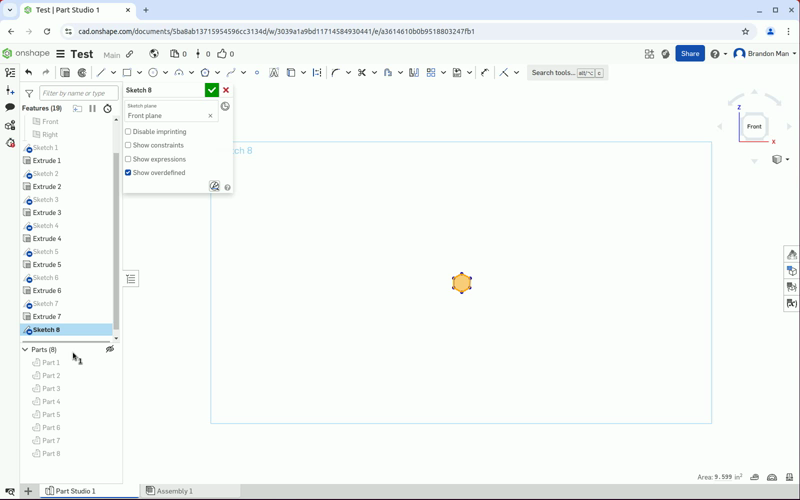
key(shift+e)
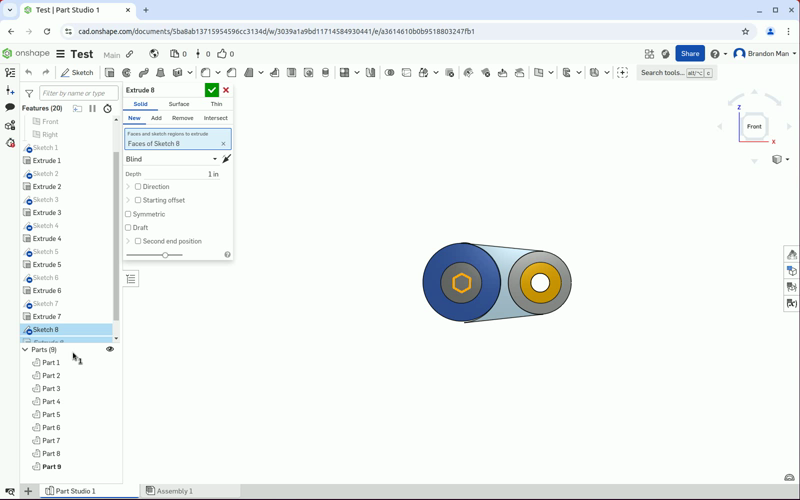
mouse_move(143, 106)
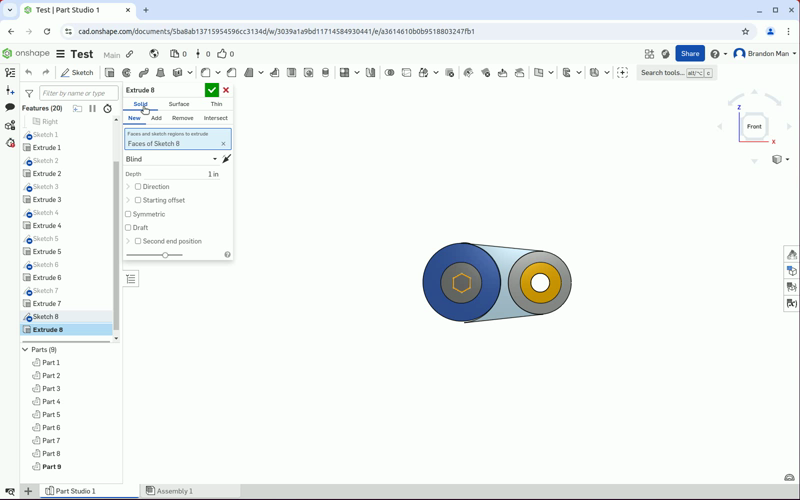
click(143, 106)
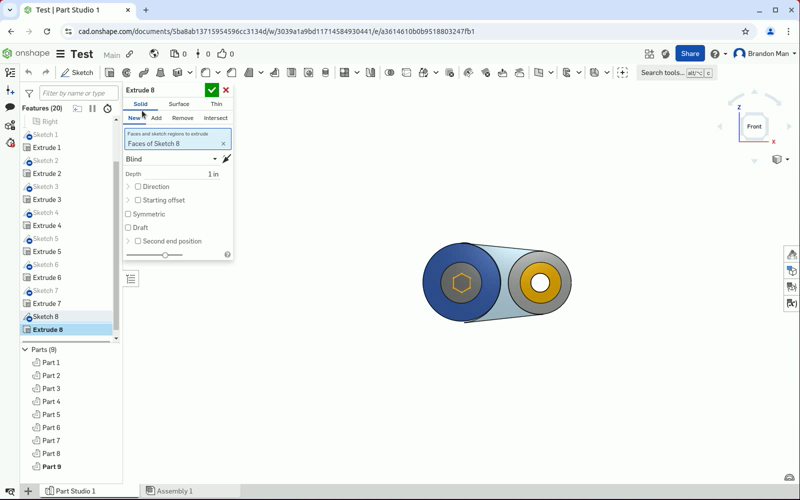
mouse_move(137, 120)
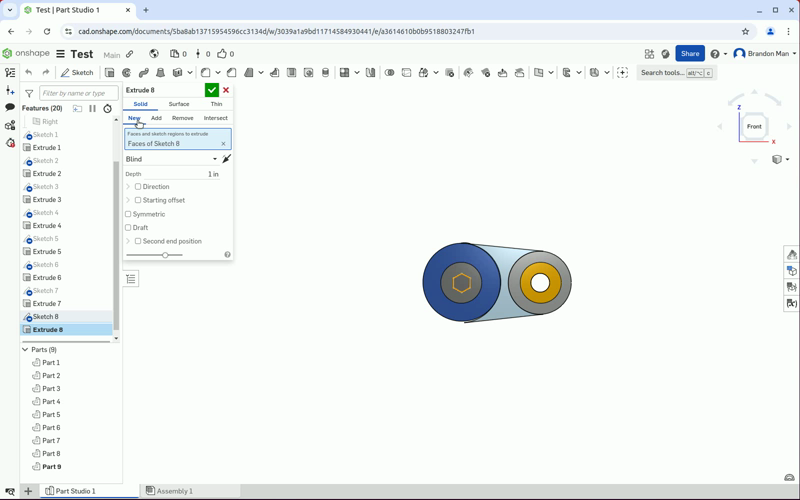
click(137, 120)
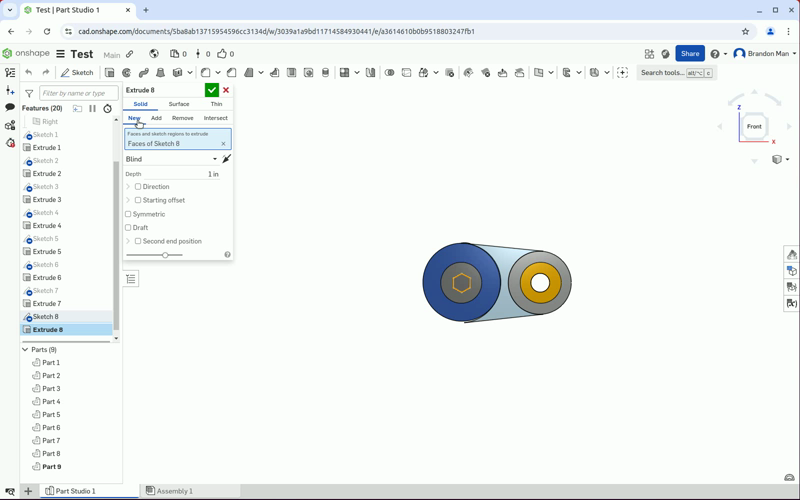
key(tab, 4)
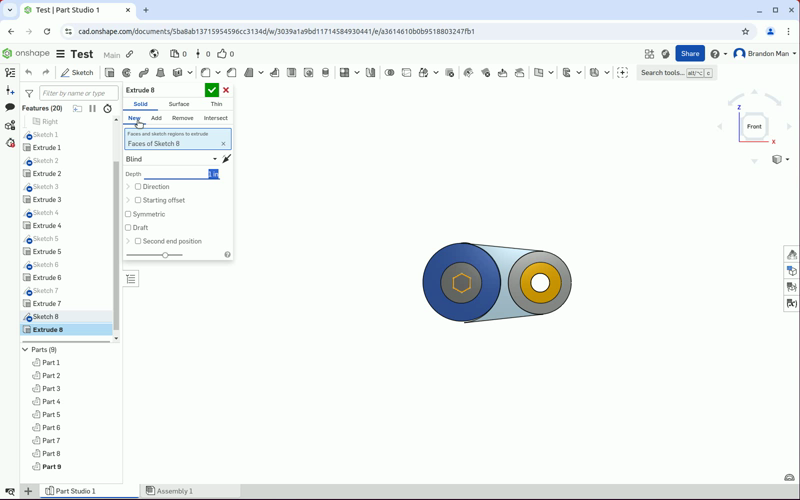
text(-3.37)
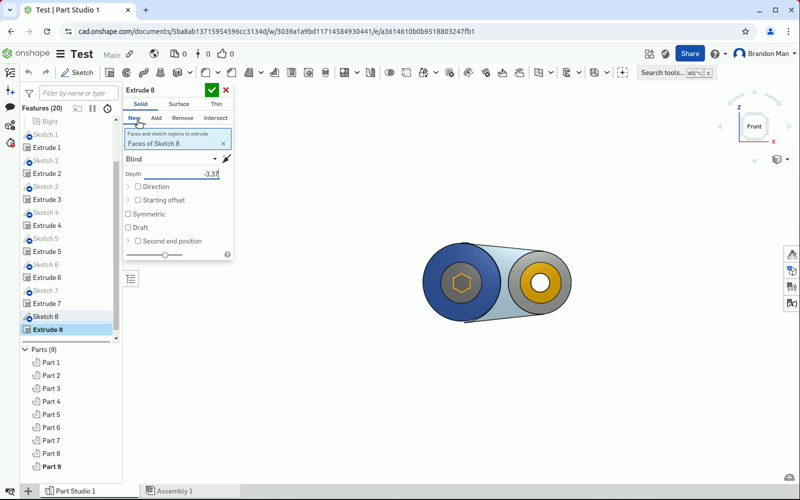
key(enter)
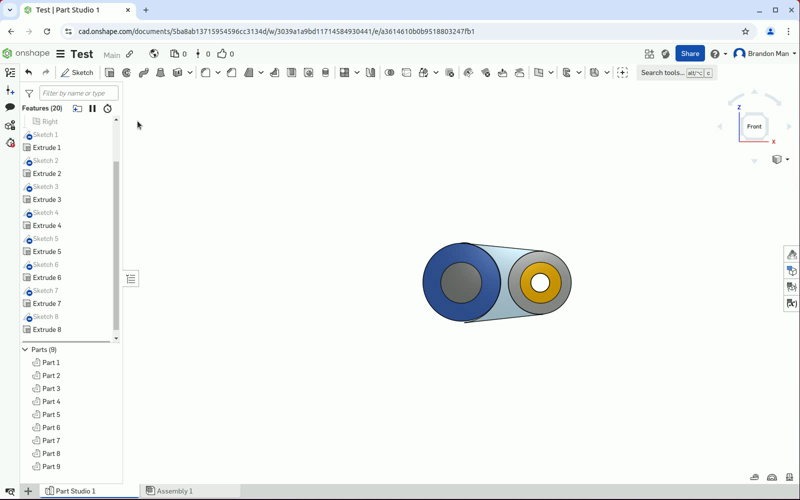
key(shift+h)
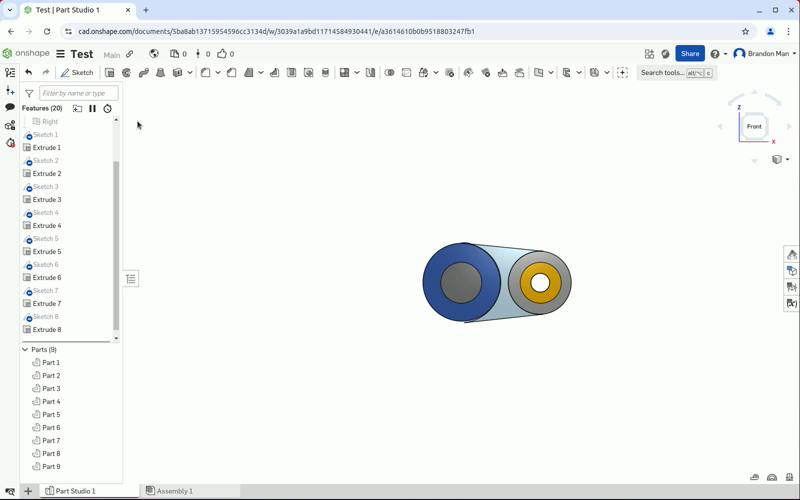
key(shift+h)
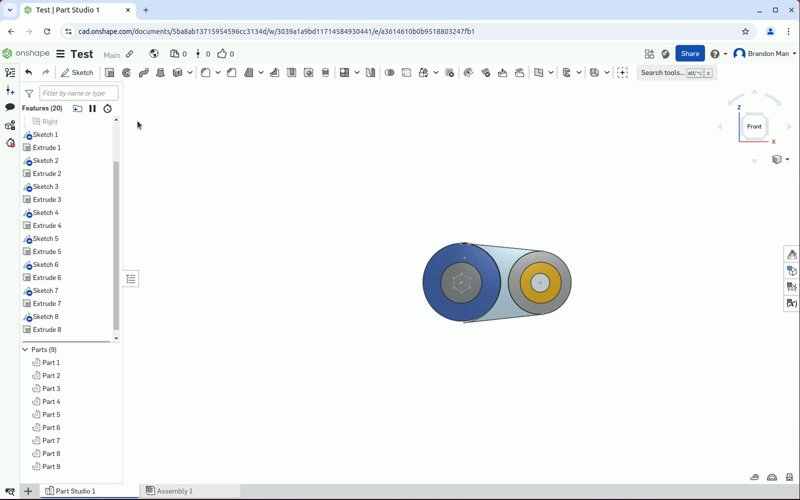
key(shift+7)
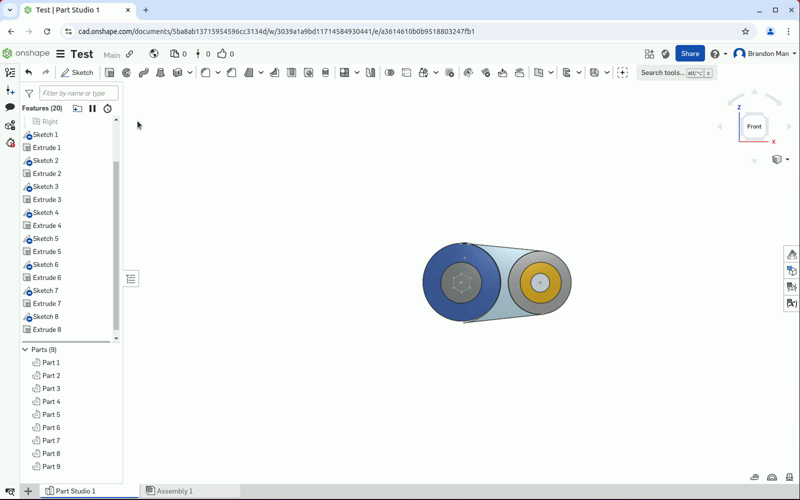
key(left, 2)
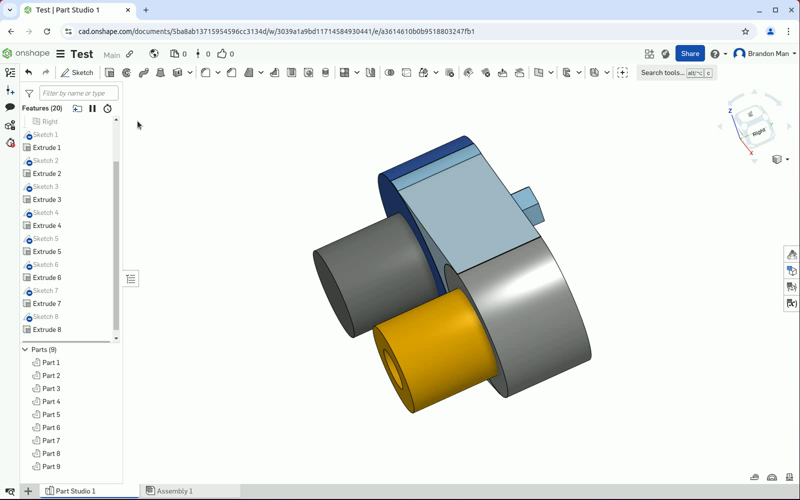
key(down, 2)
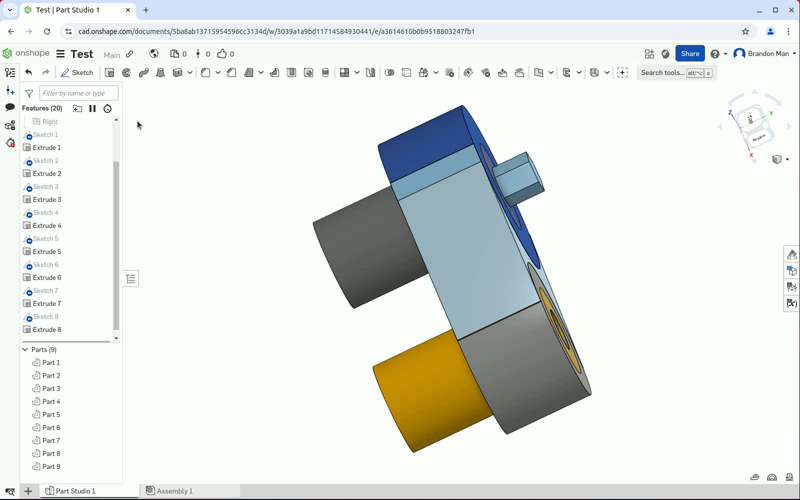
key(up, 2)
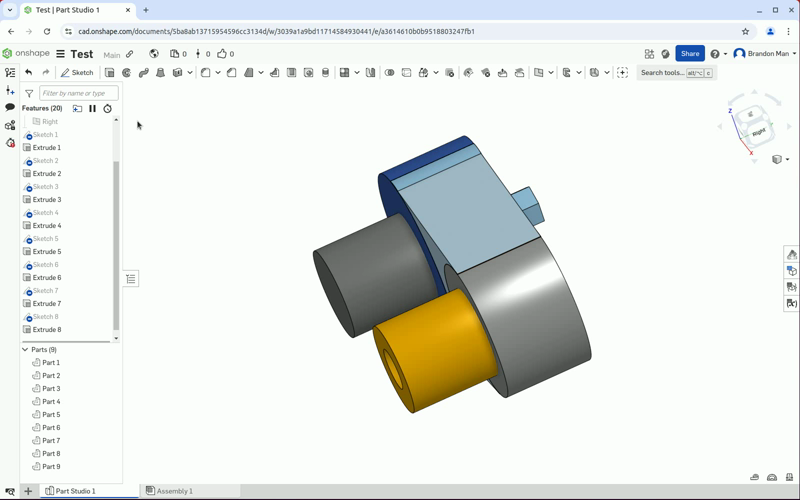
key(right, 2)
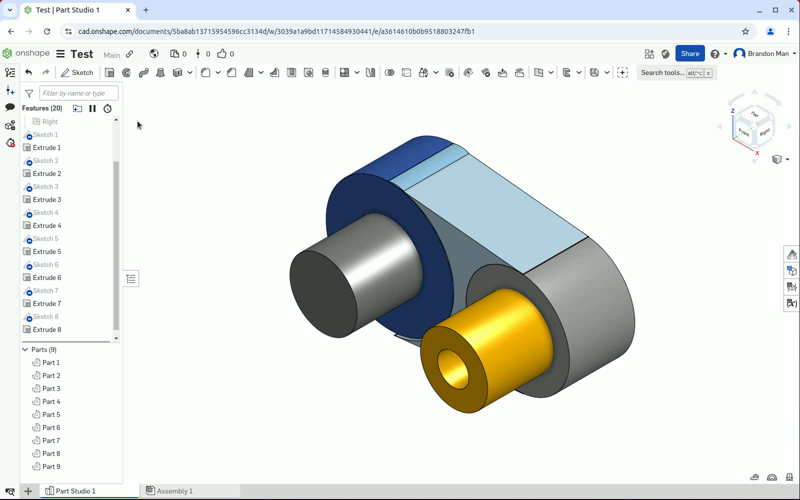
mouse_move(69, 137)
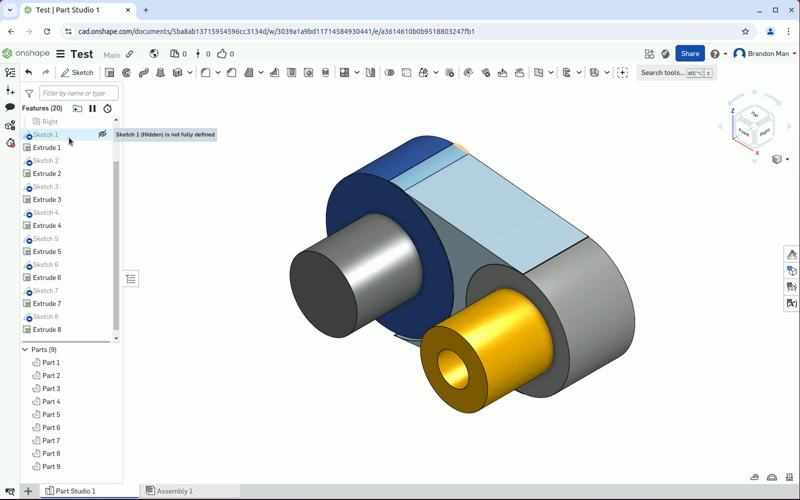
click(69, 137)